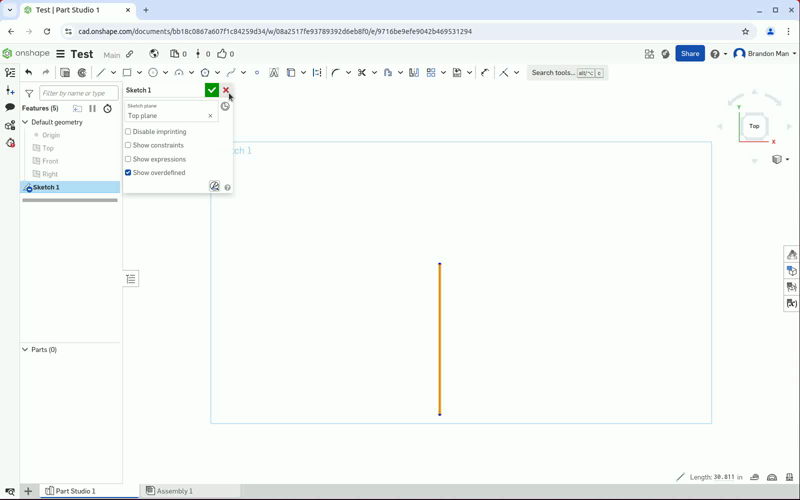
key(shift+h)
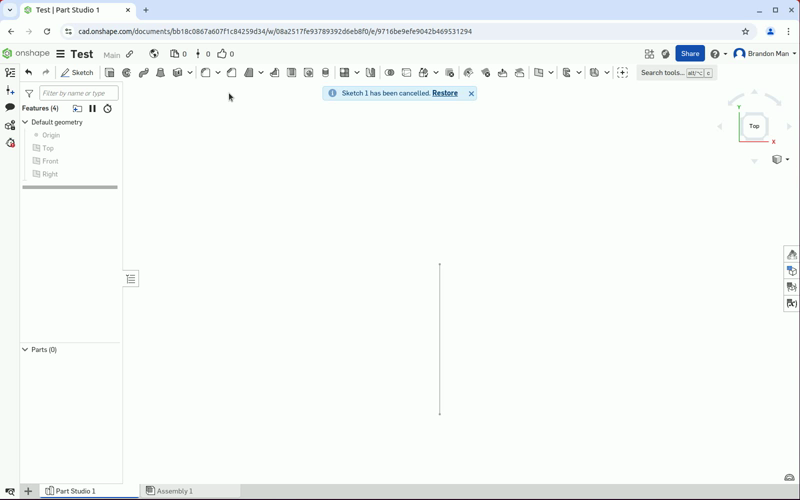
mouse_move(73, 352)
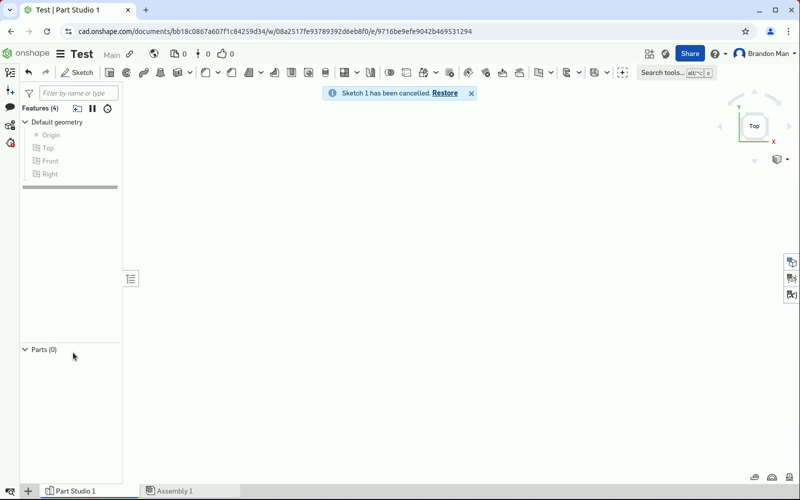
key(y)
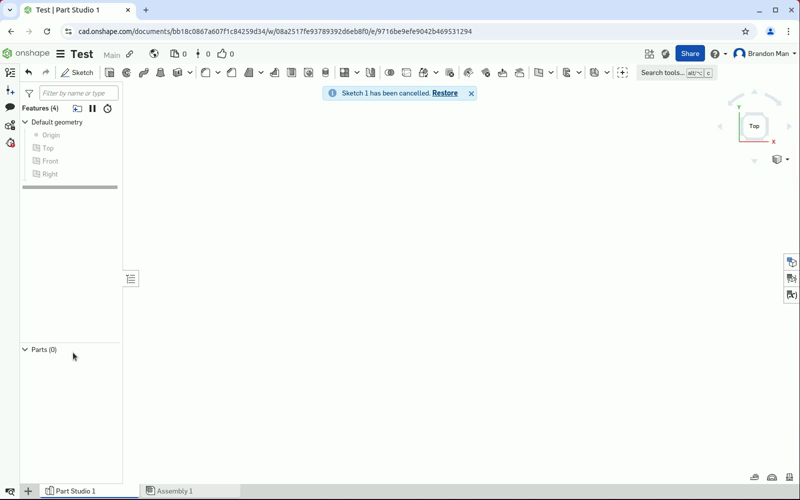
key(shift+p)
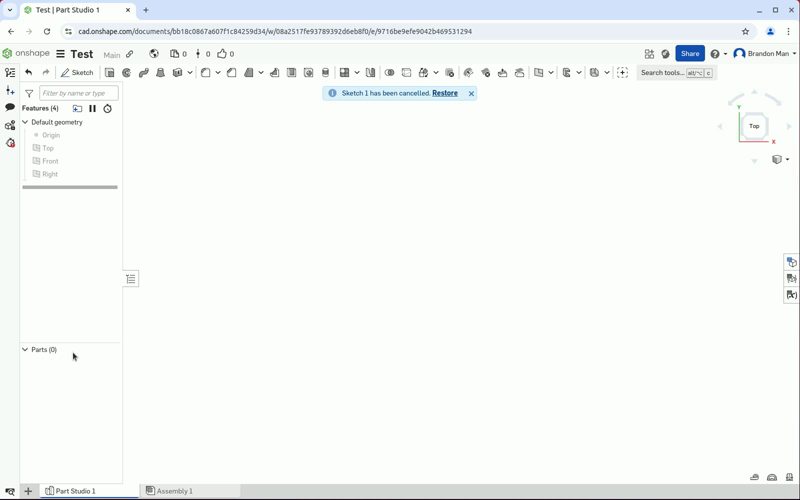
key(space)
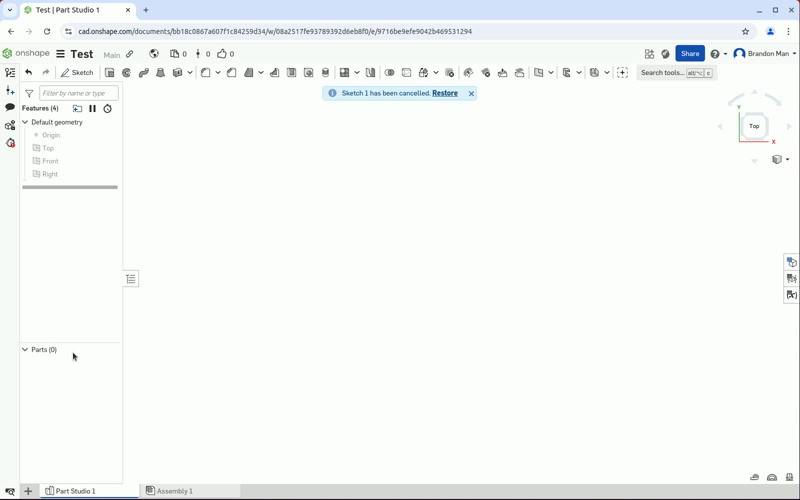
key_down(shift)
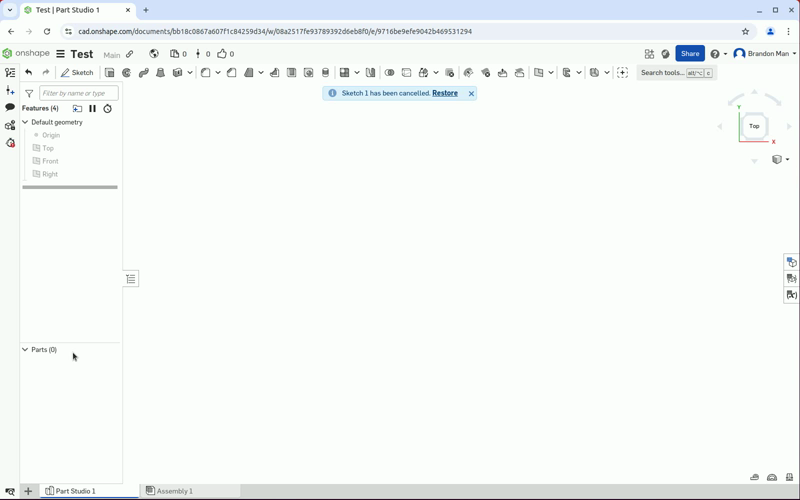
key(up)
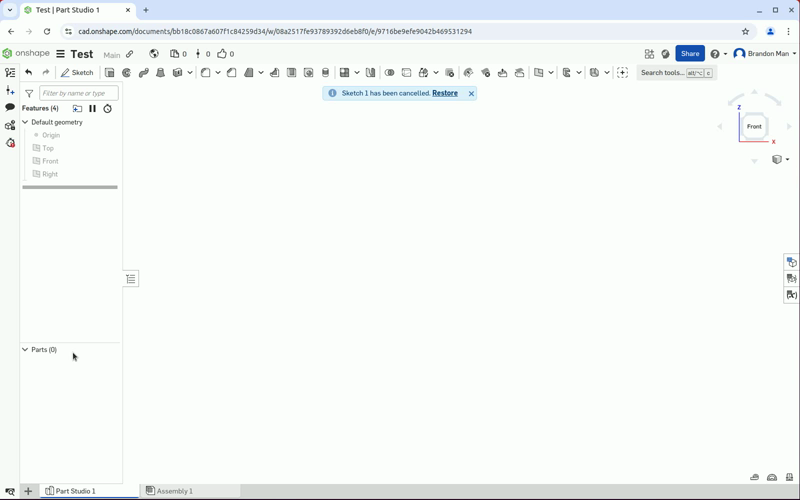
key_up(shift)
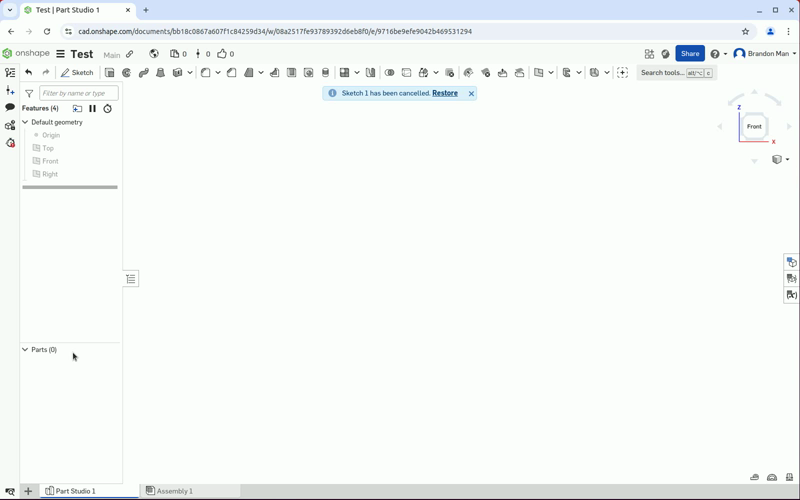
mouse_move(73, 352)
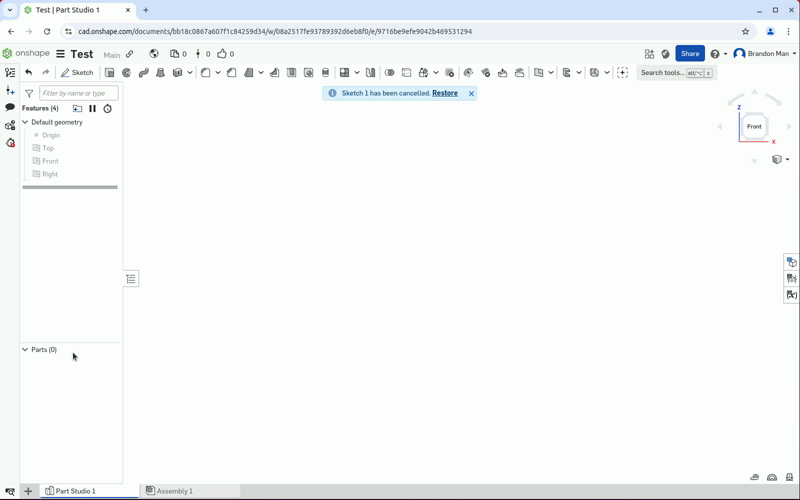
key(shift+y)
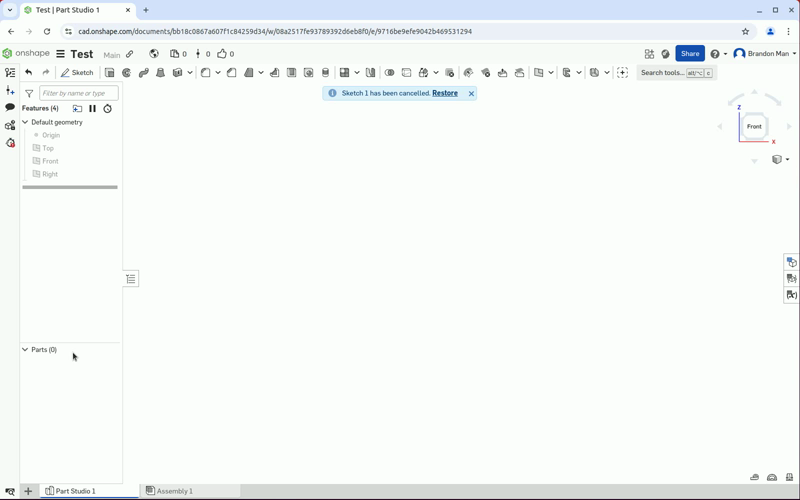
key(shift+s)
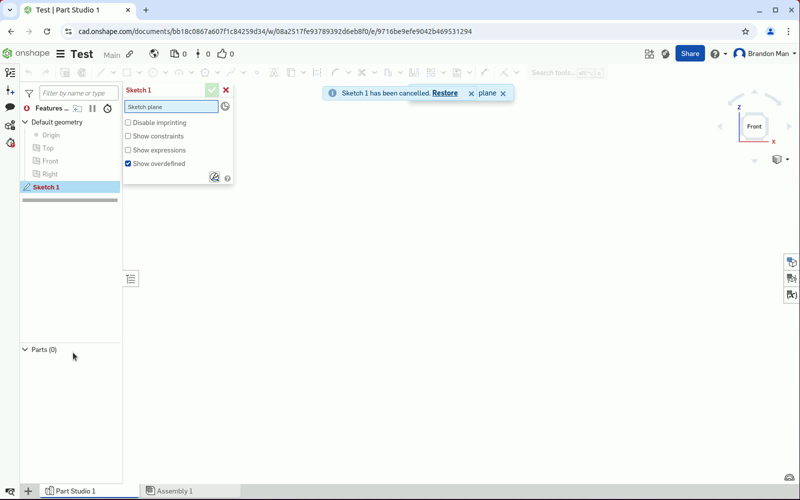
mouse_move(73, 163)
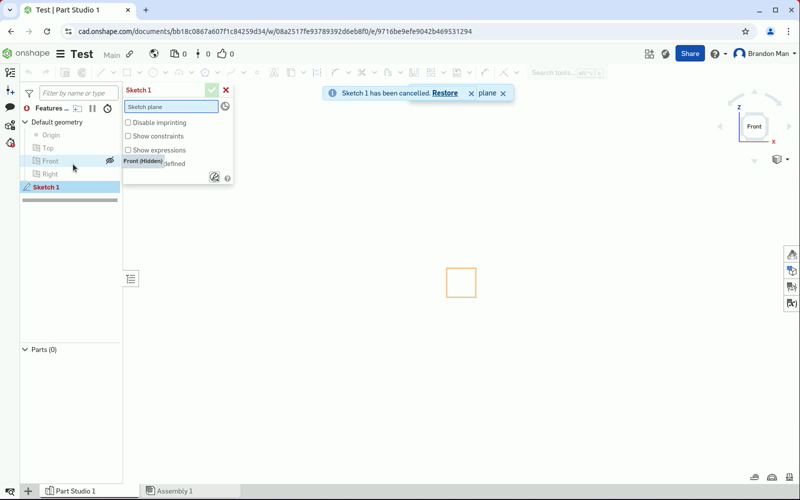
click(73, 163)
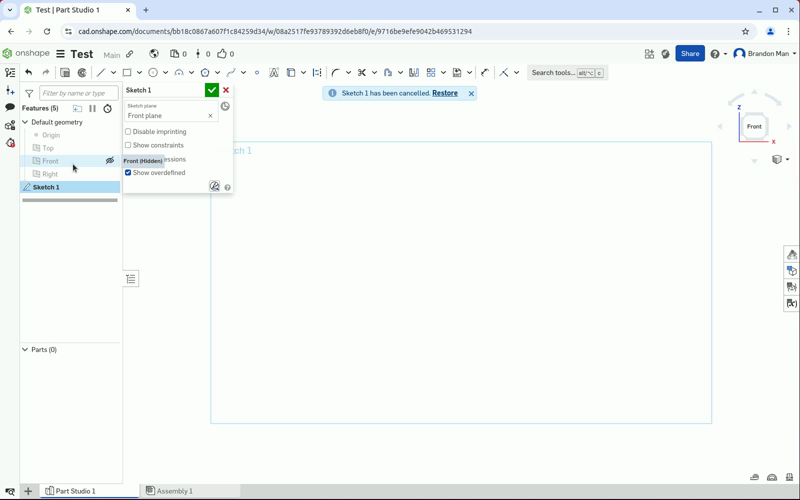
mouse_move(73, 352)
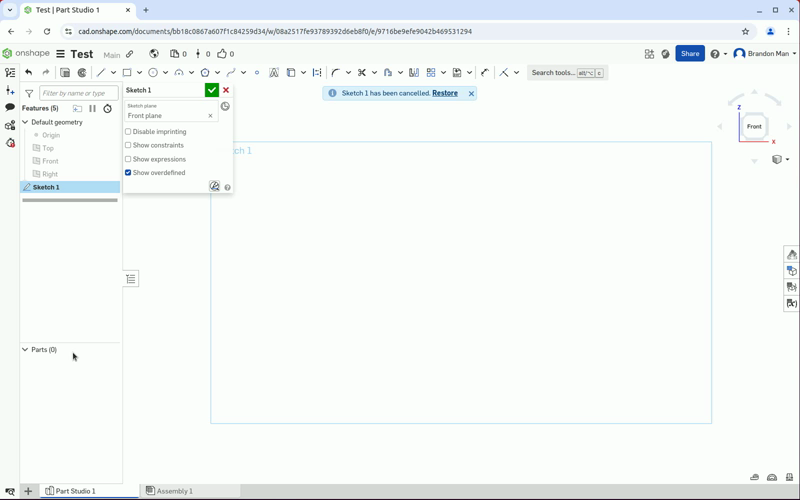
key(y)
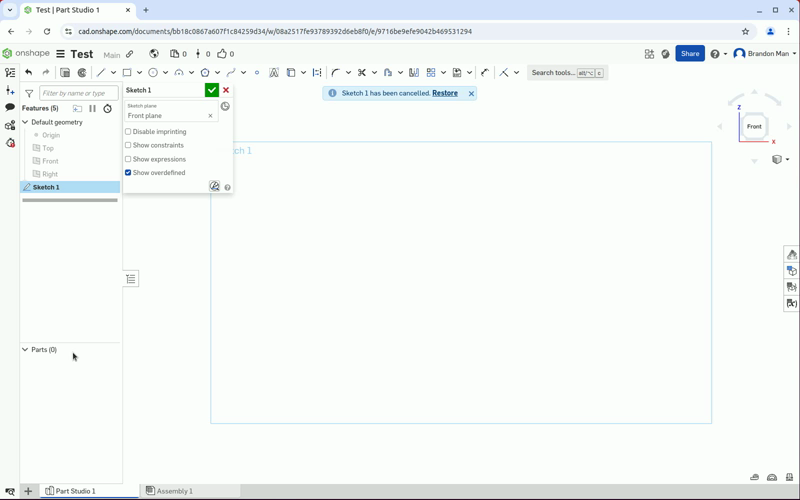
key(l)
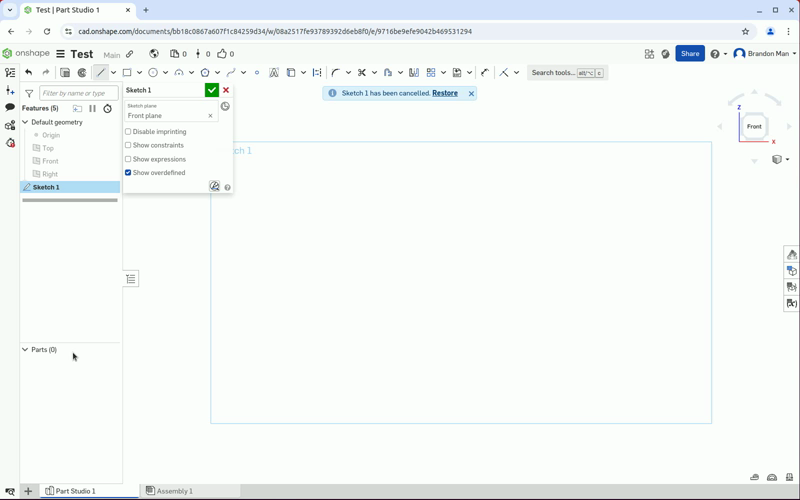
key_down(shift)
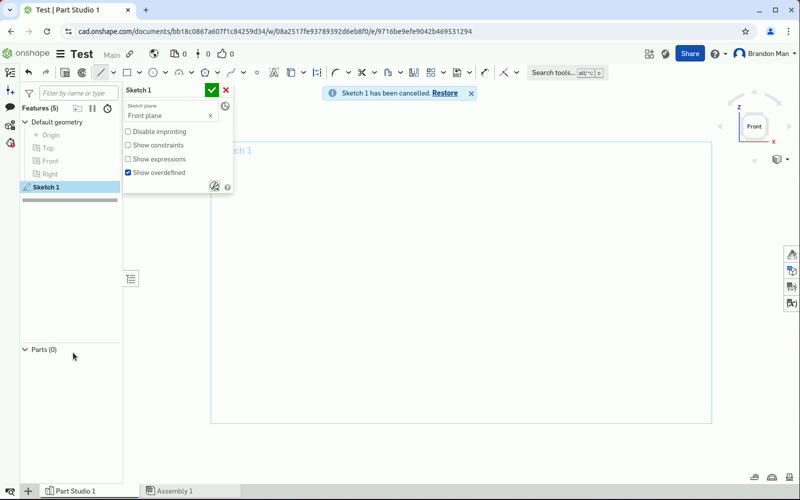
mouse_move(404, 282)
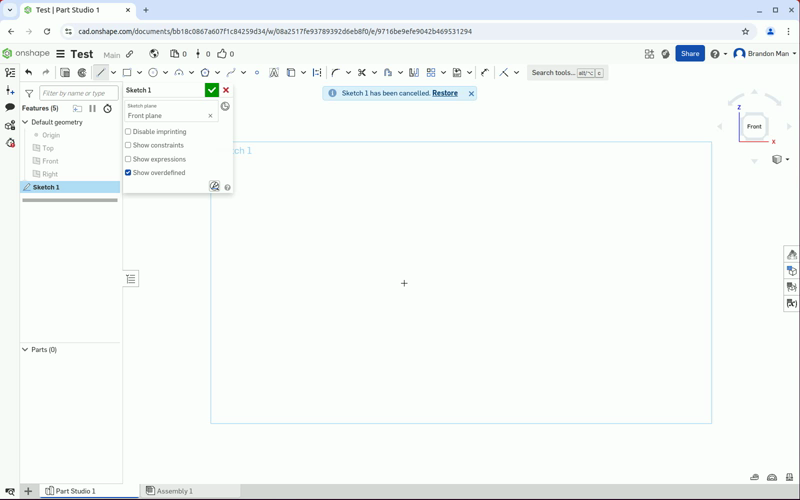
click(404, 282)
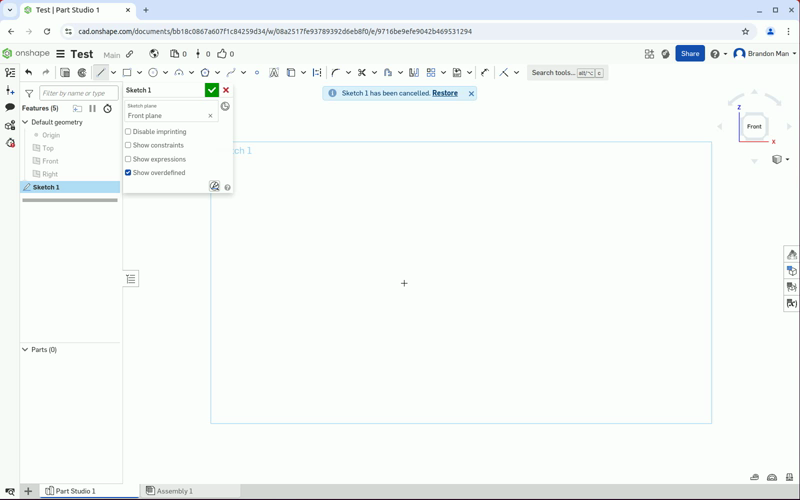
key_up(shift)
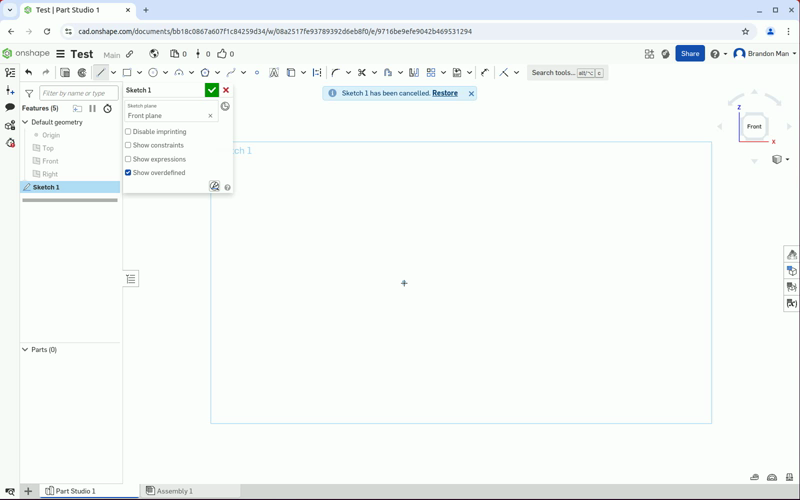
key_down(shift)
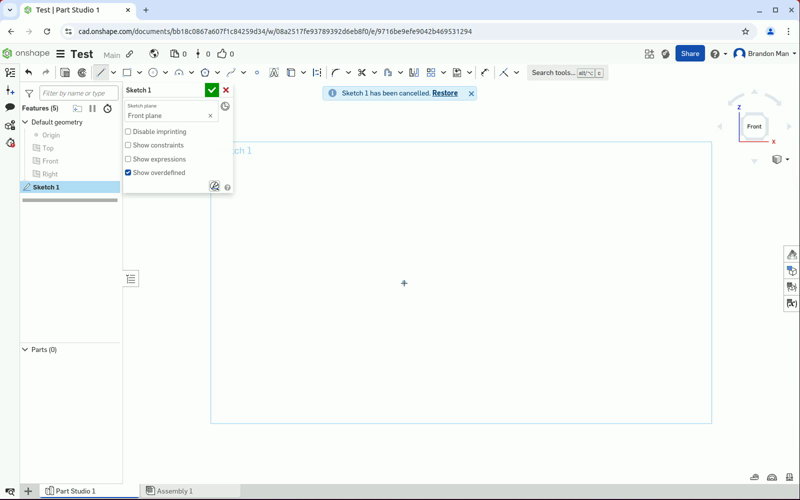
mouse_move(434, 282)
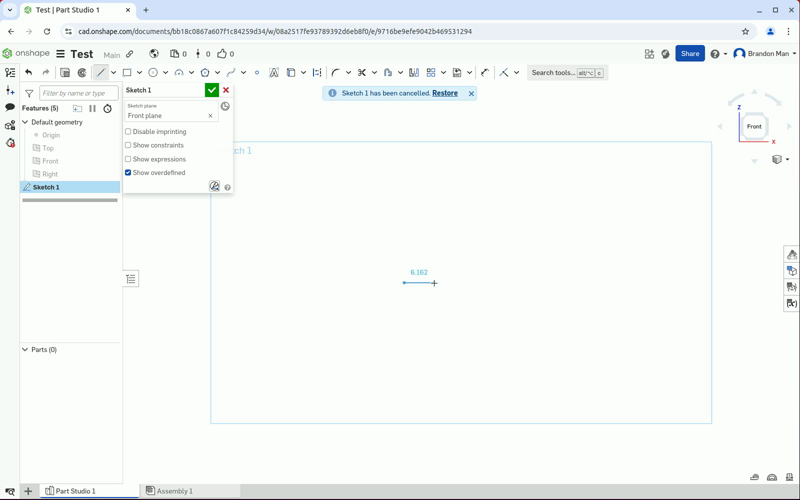
mouse_move(421, 282)
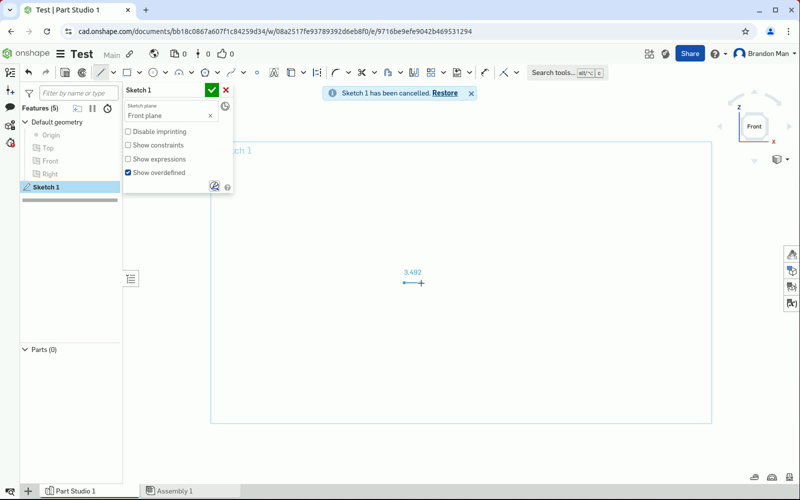
click(421, 282)
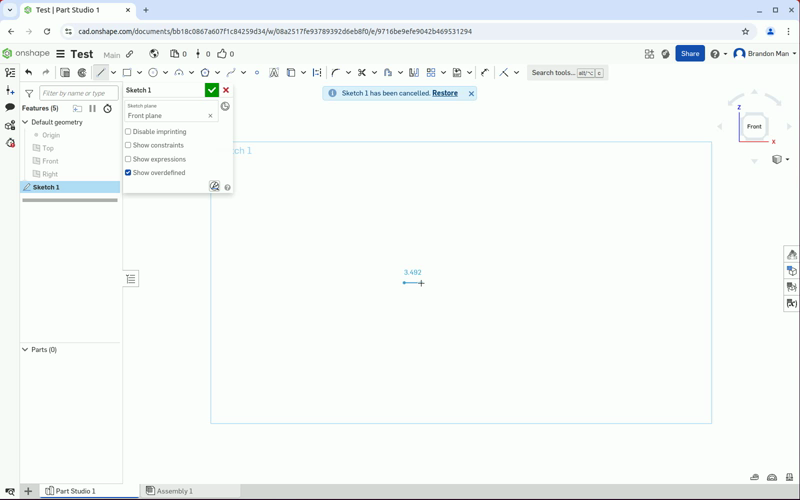
key_up(shift)
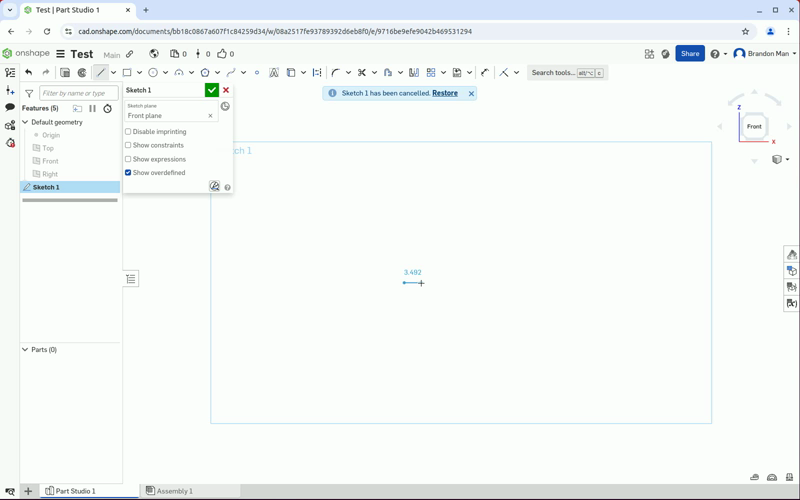
key_down(shift)
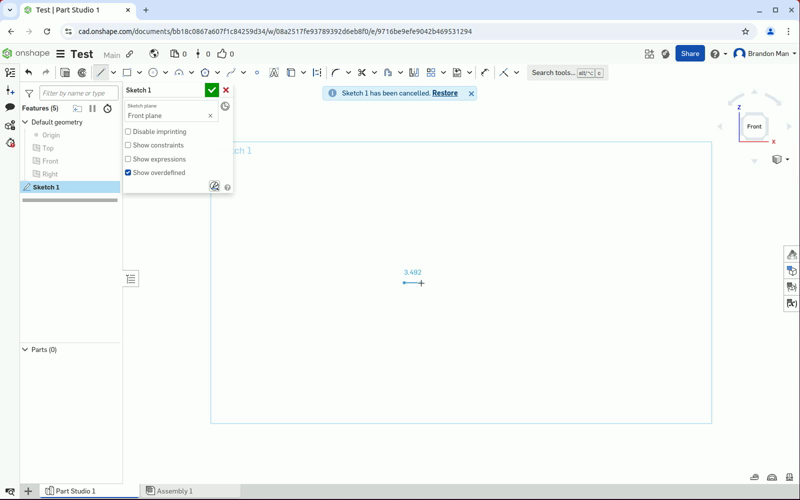
mouse_move(421, 186)
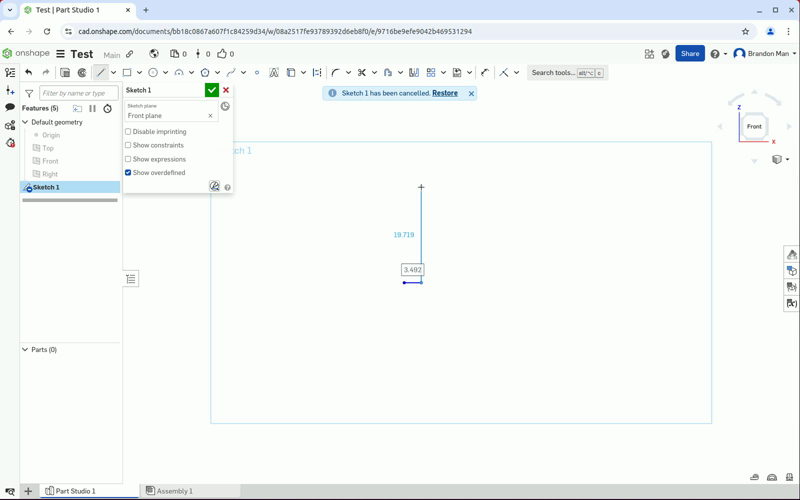
click(421, 186)
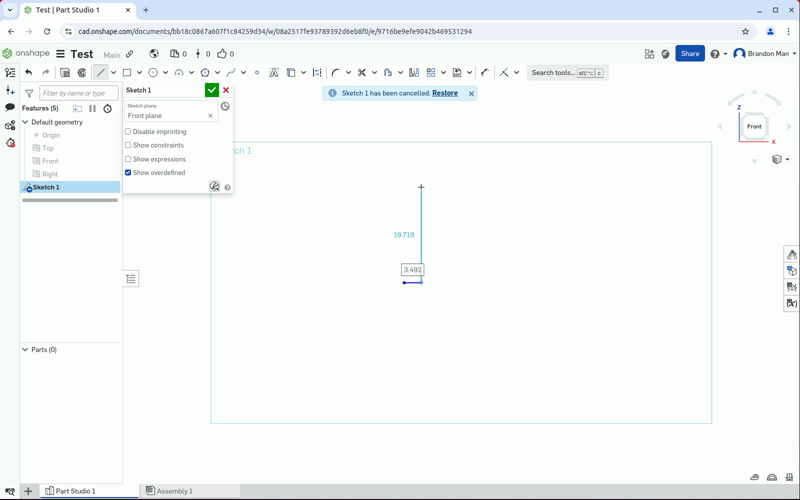
key_up(shift)
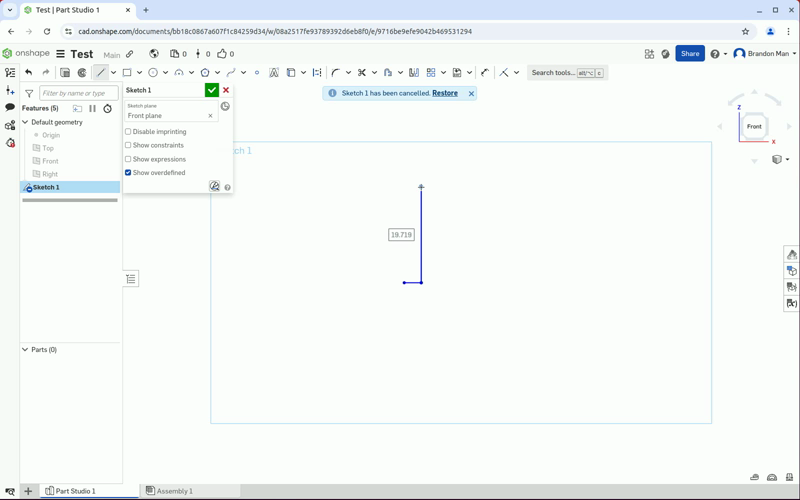
key_down(shift)
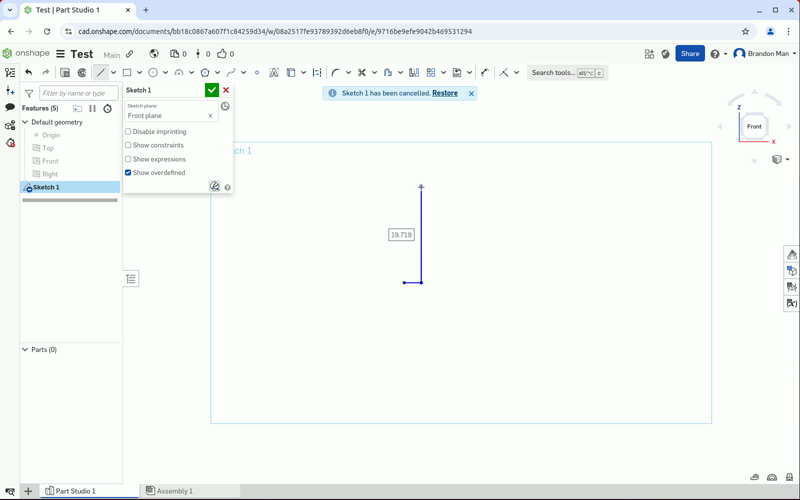
mouse_move(500, 186)
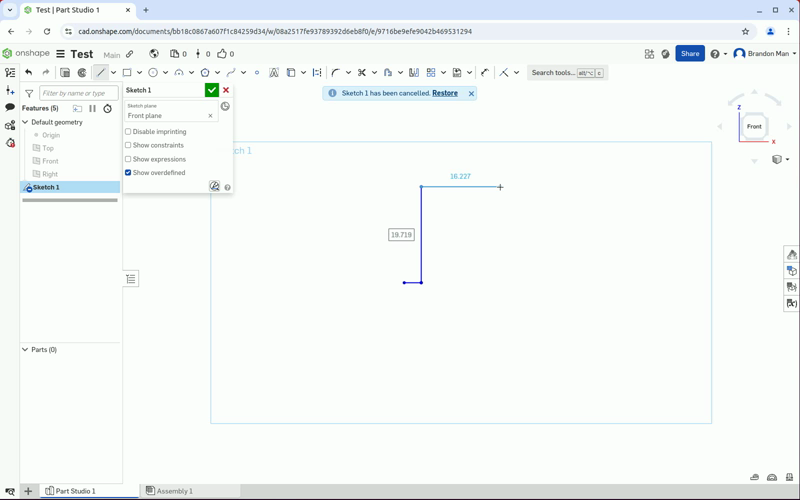
click(500, 186)
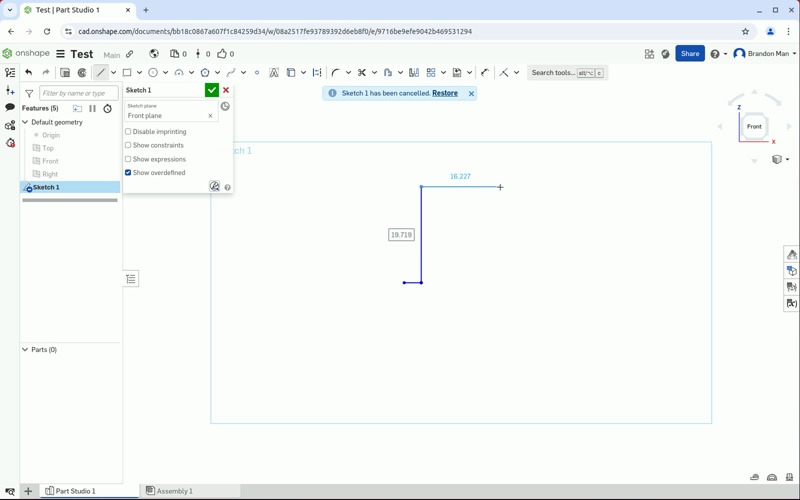
key_up(shift)
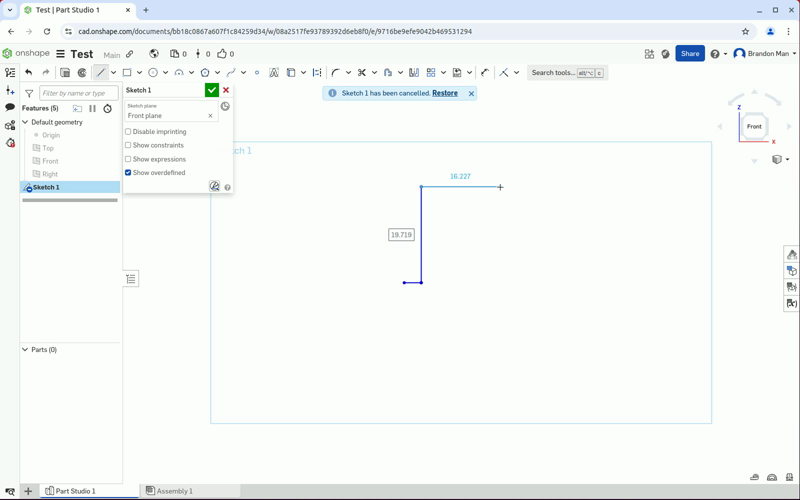
key_down(shift)
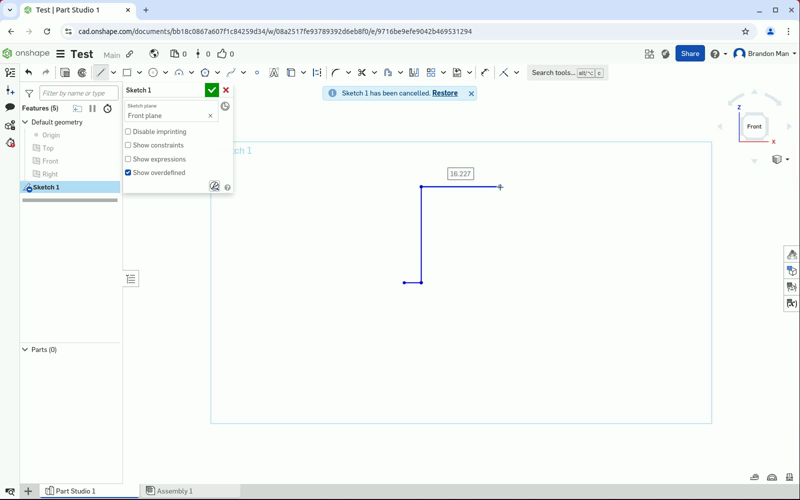
mouse_move(500, 282)
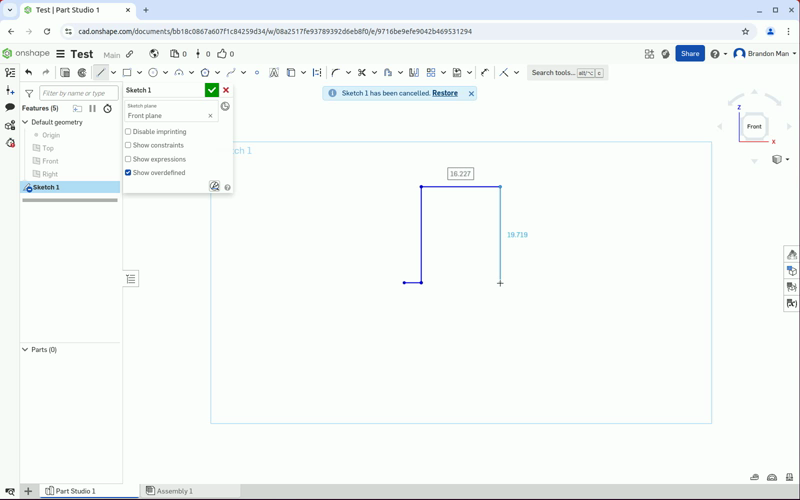
click(500, 282)
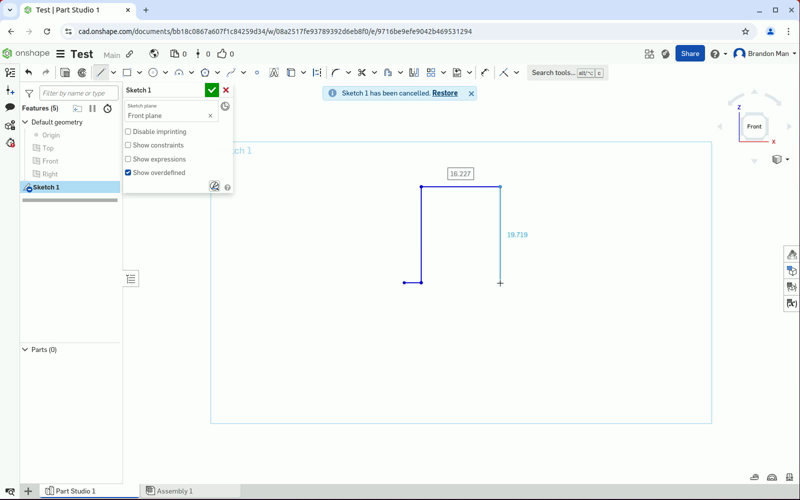
key_up(shift)
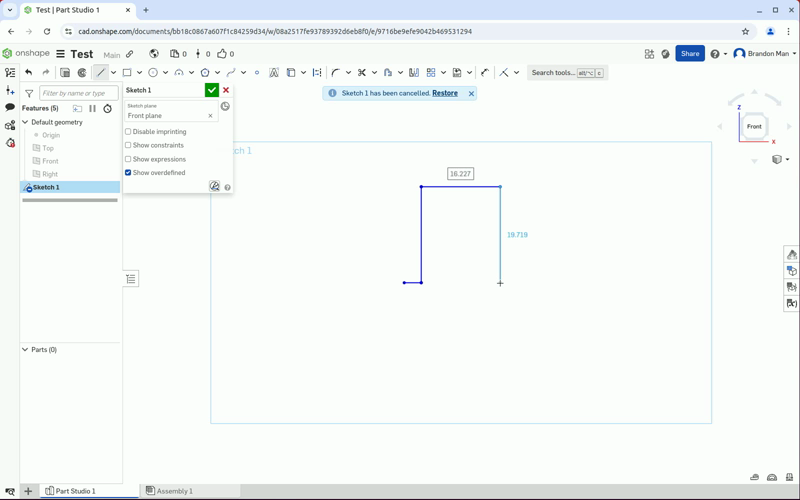
key_down(shift)
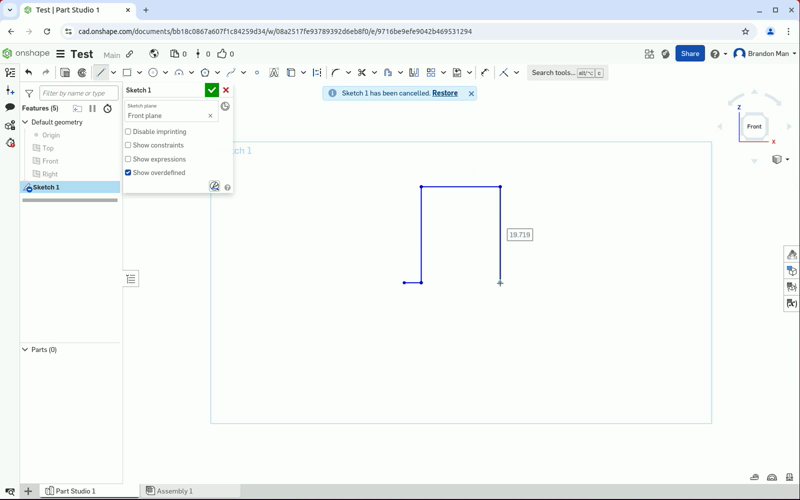
mouse_move(530, 282)
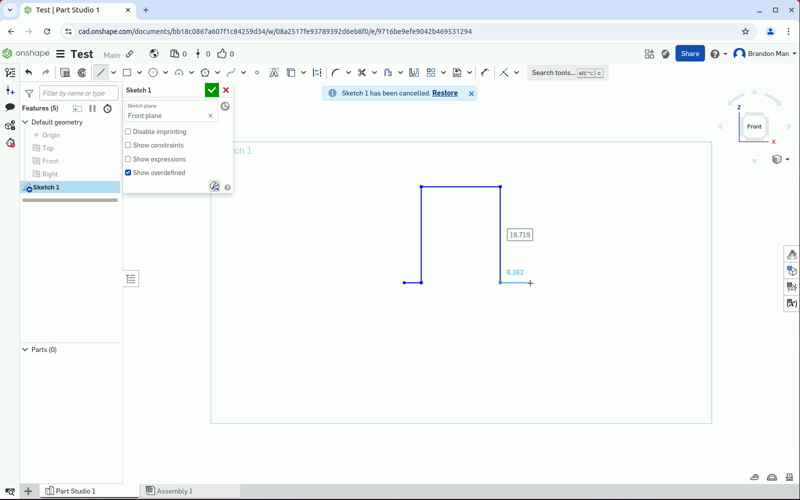
mouse_move(516, 282)
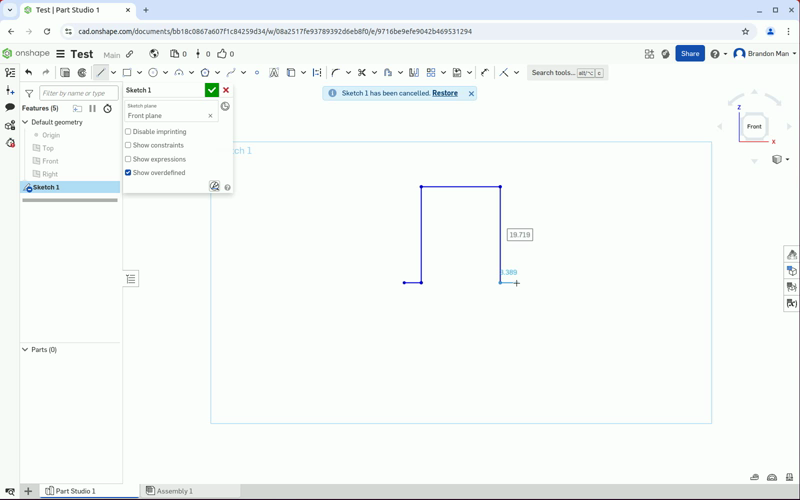
click(516, 282)
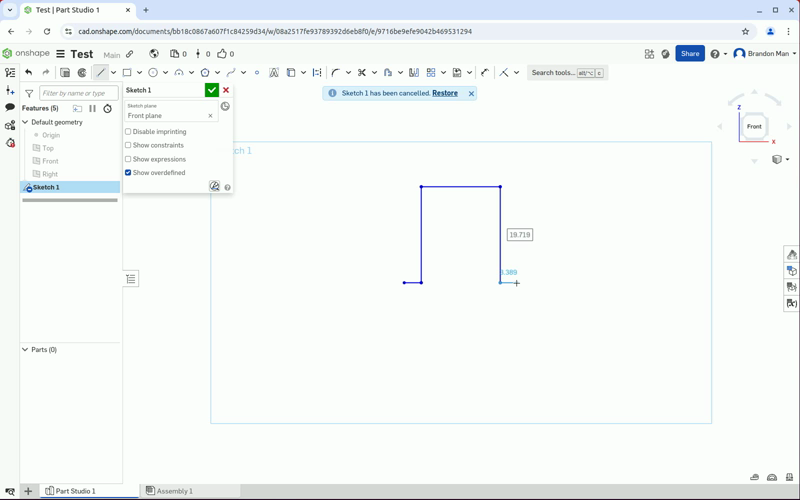
key_up(shift)
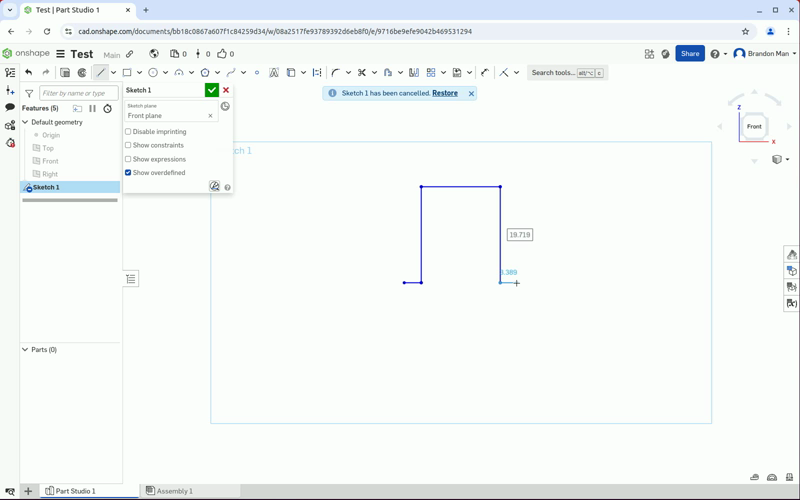
key_down(shift)
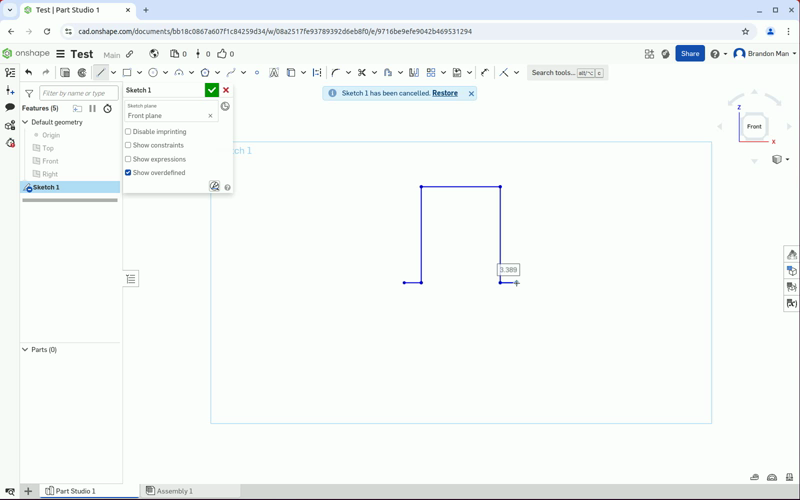
mouse_move(516, 170)
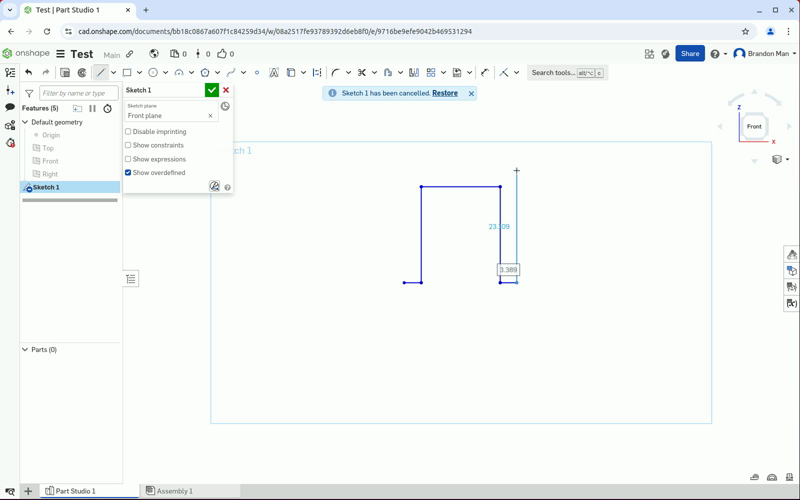
click(516, 170)
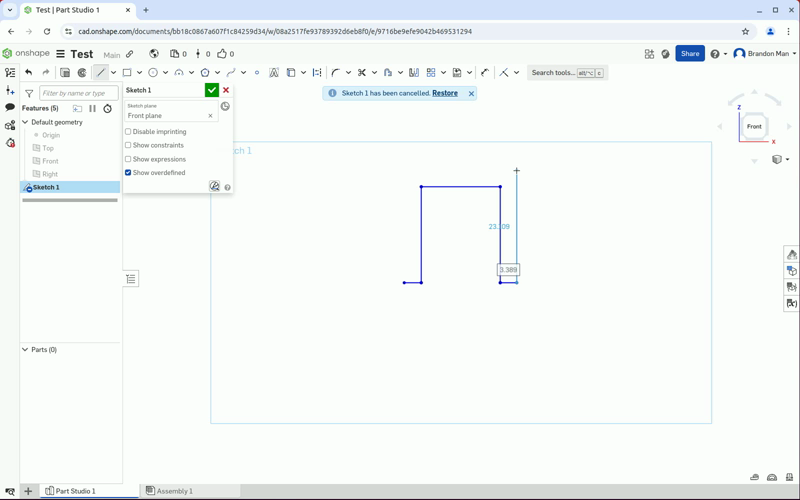
key_up(shift)
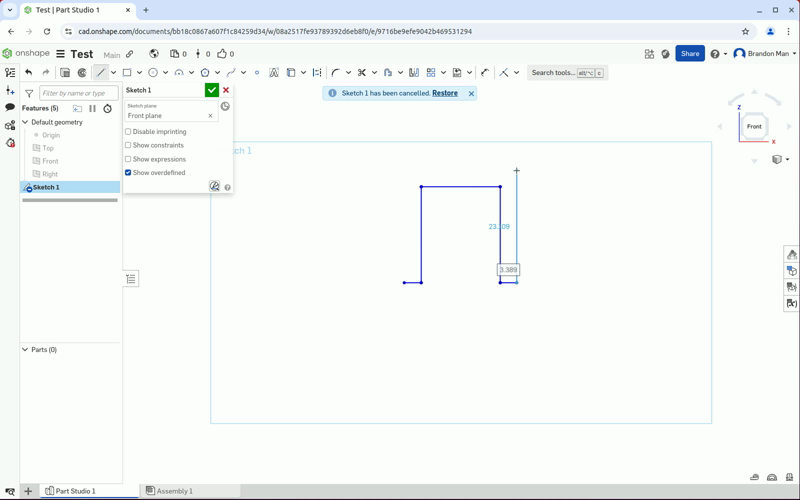
key_down(shift)
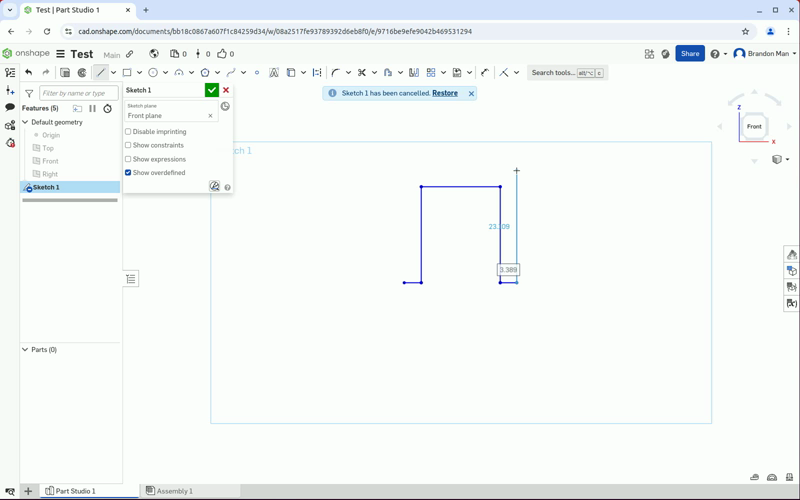
mouse_move(404, 170)
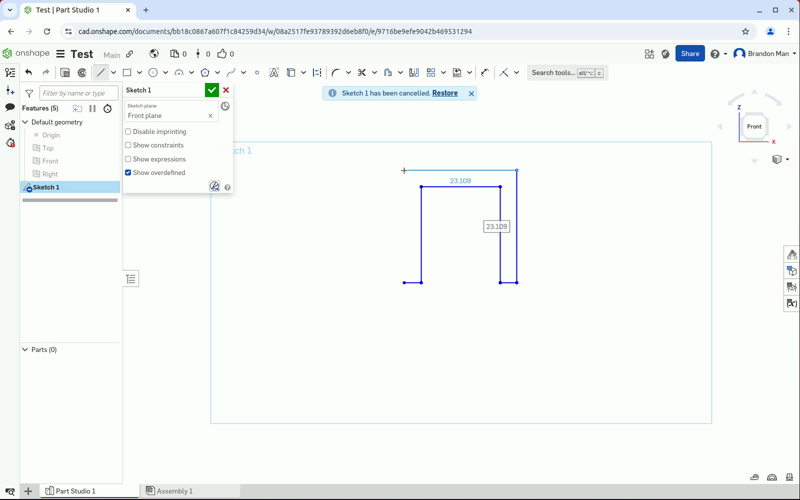
click(404, 170)
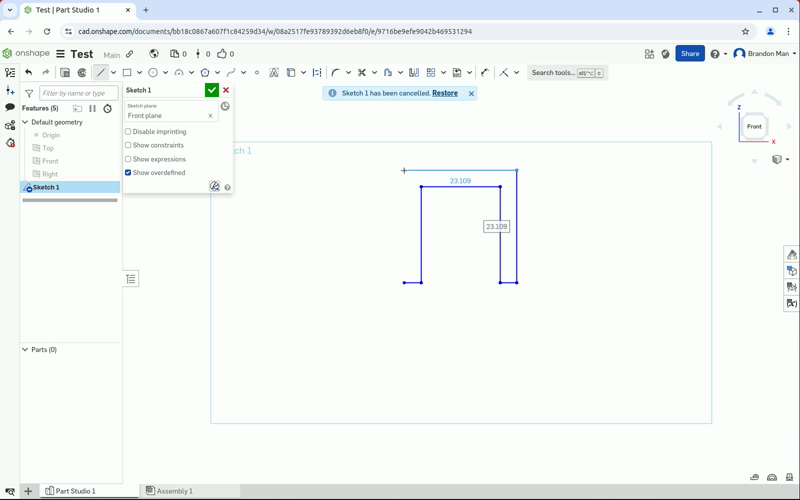
key_up(shift)
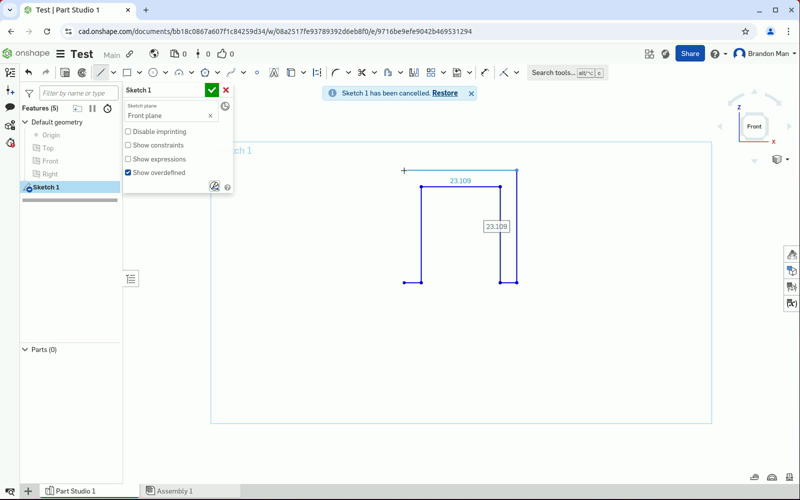
key_down(shift)
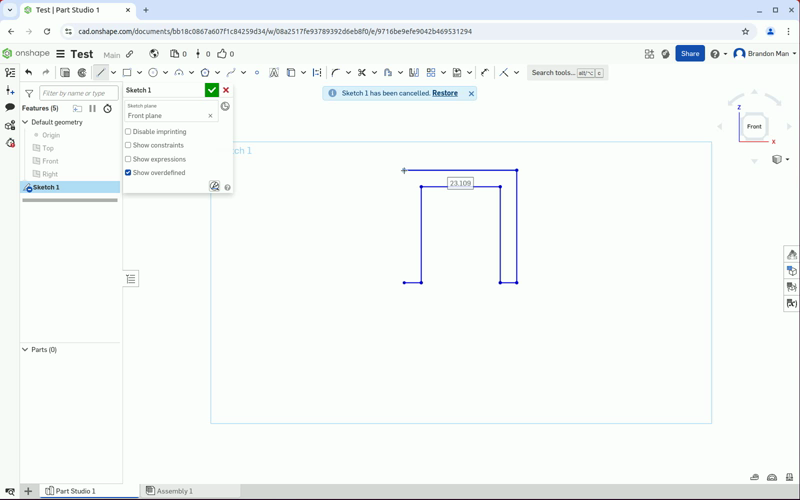
mouse_move(404, 282)
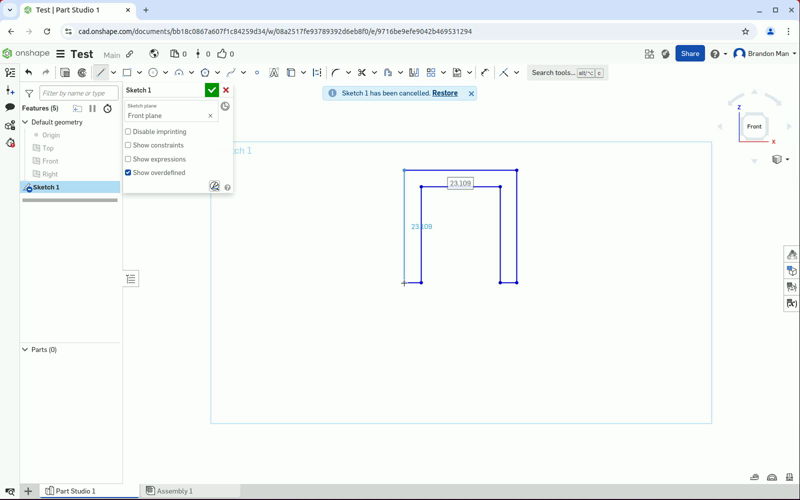
key_up(shift)
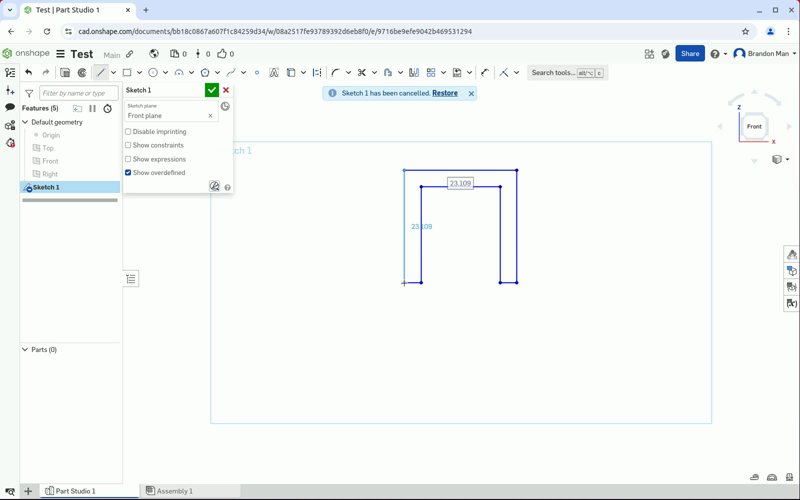
click(404, 282)
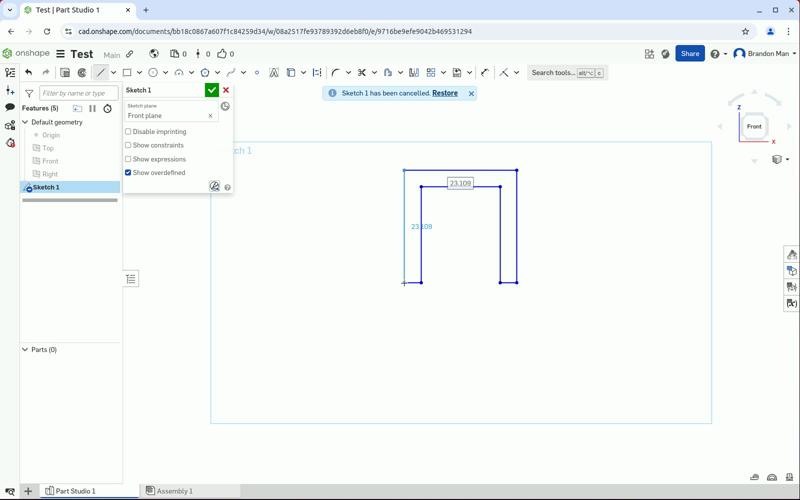
key(esc)
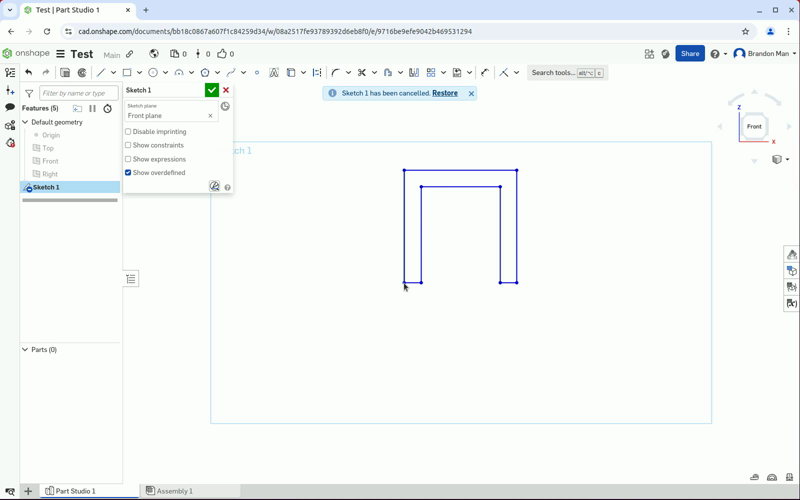
mouse_move(433, 179)
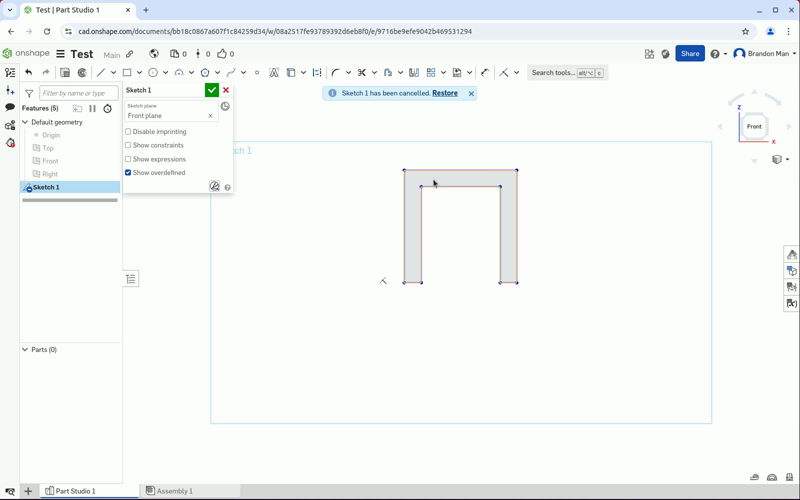
click(433, 179)
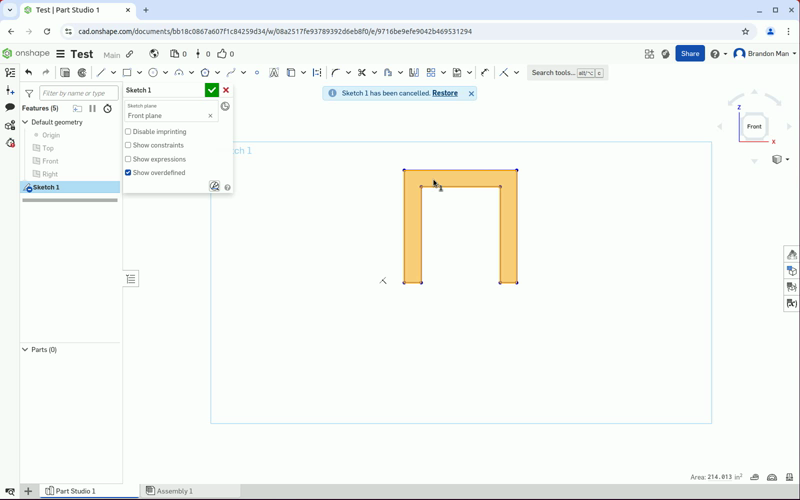
mouse_move(73, 352)
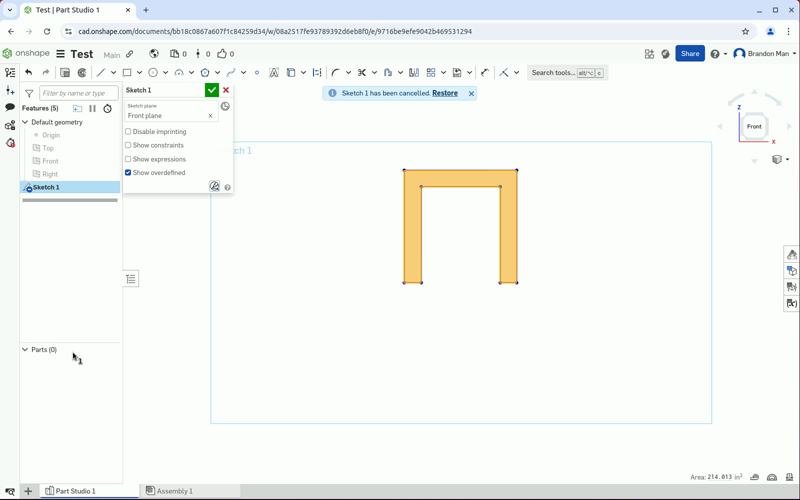
key(shift+y)
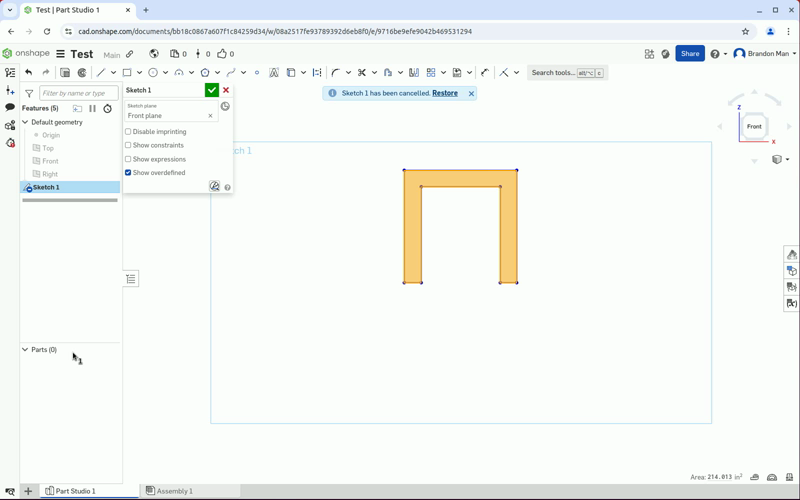
key(shift+e)
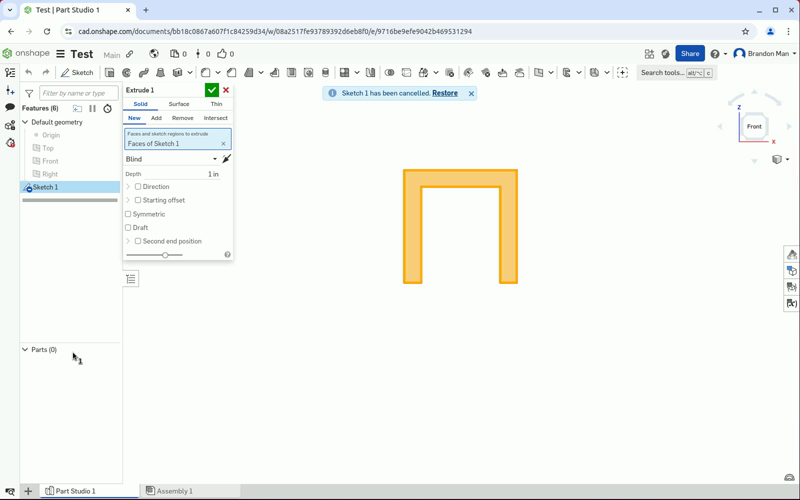
mouse_move(143, 106)
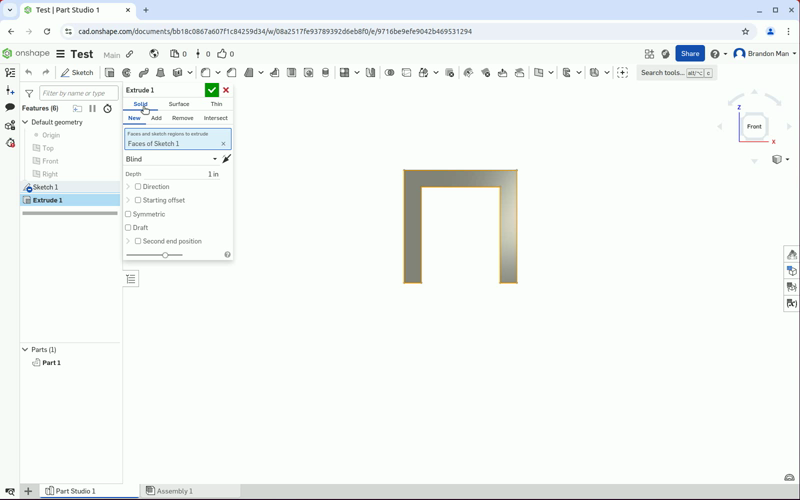
click(143, 106)
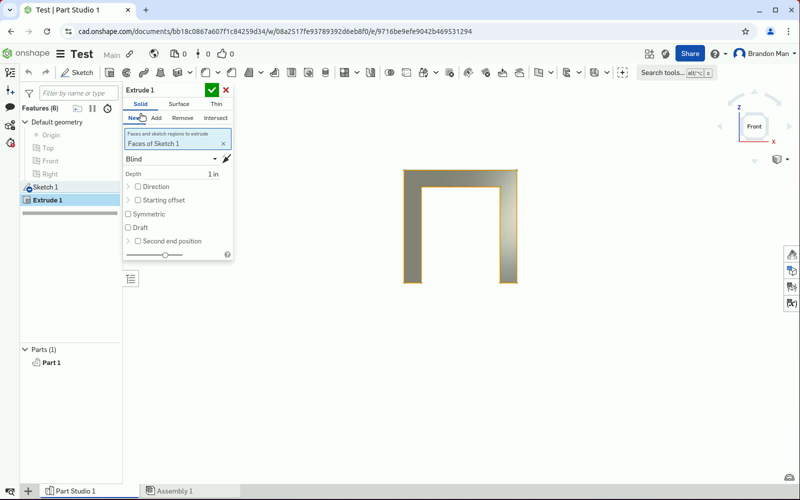
mouse_move(137, 120)
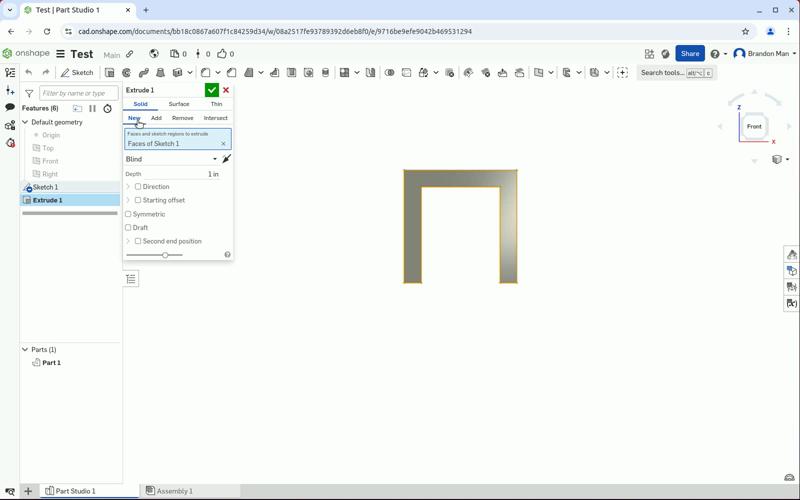
click(137, 120)
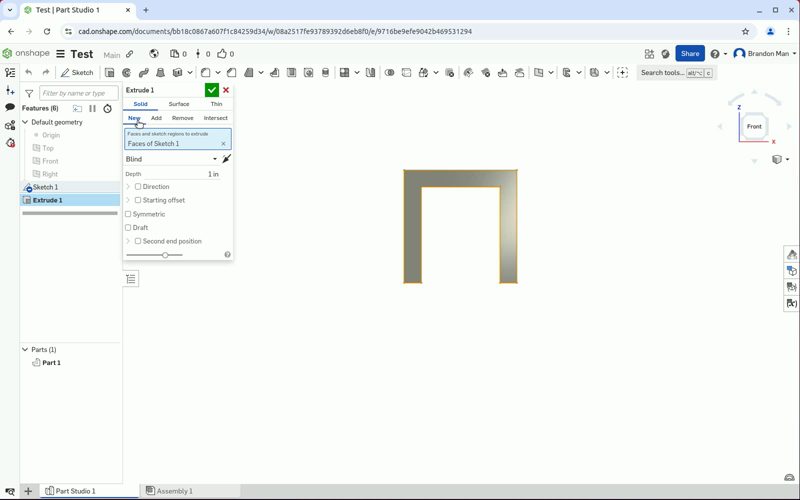
key(tab, 4)
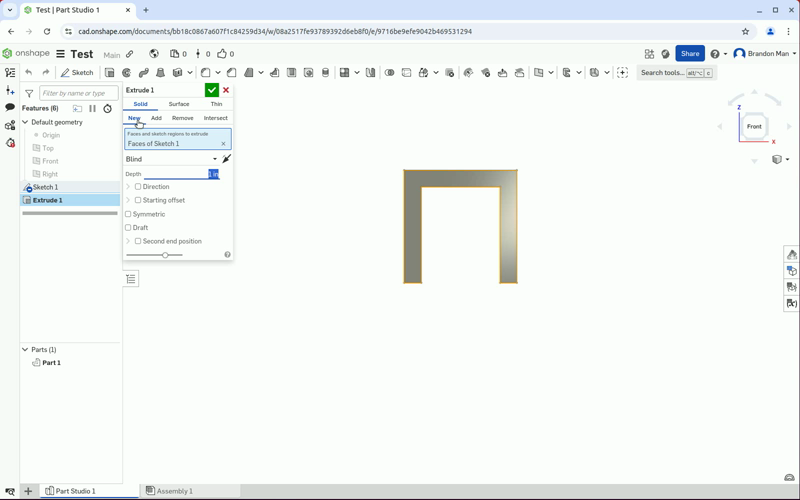
text(23.108)
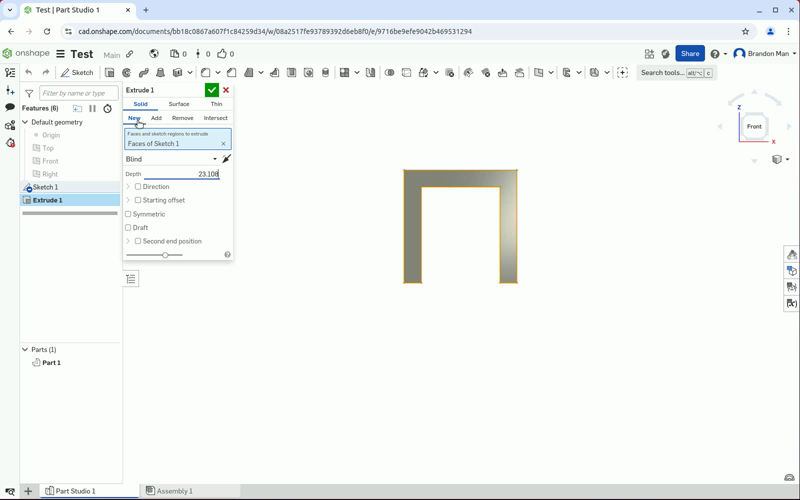
key(enter)
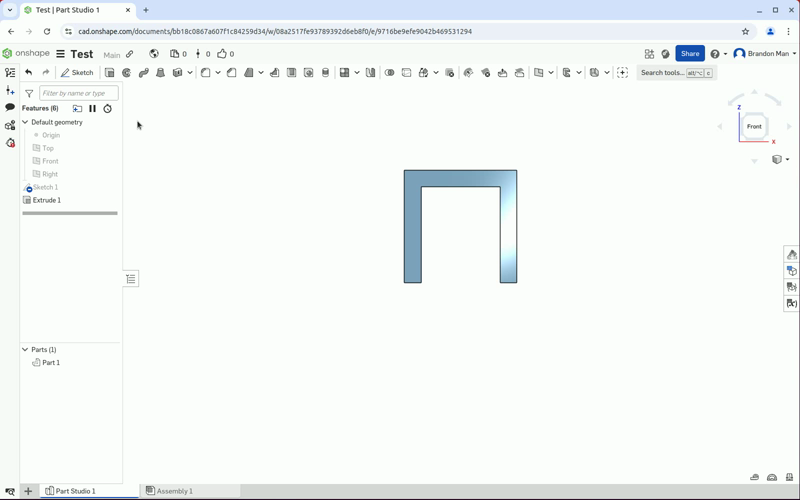
key(shift+h)
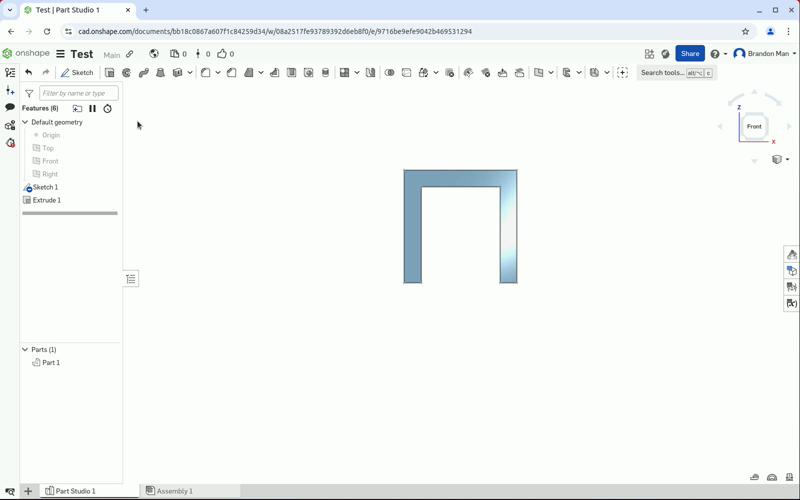
key(shift+h)
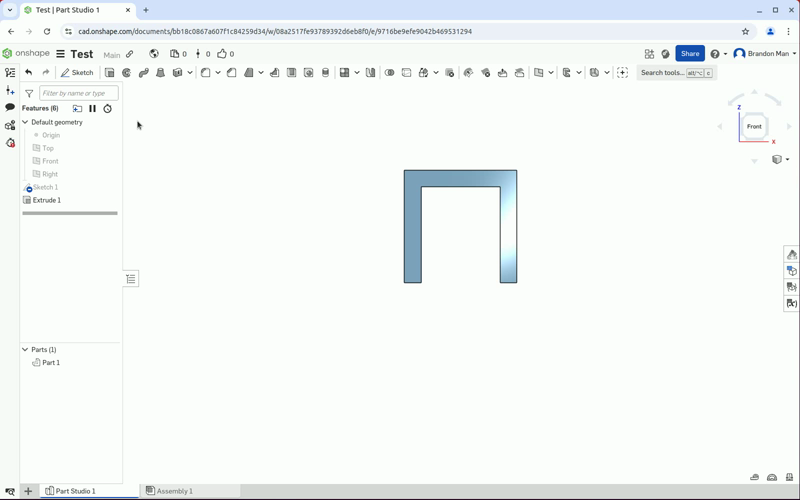
mouse_move(73, 189)
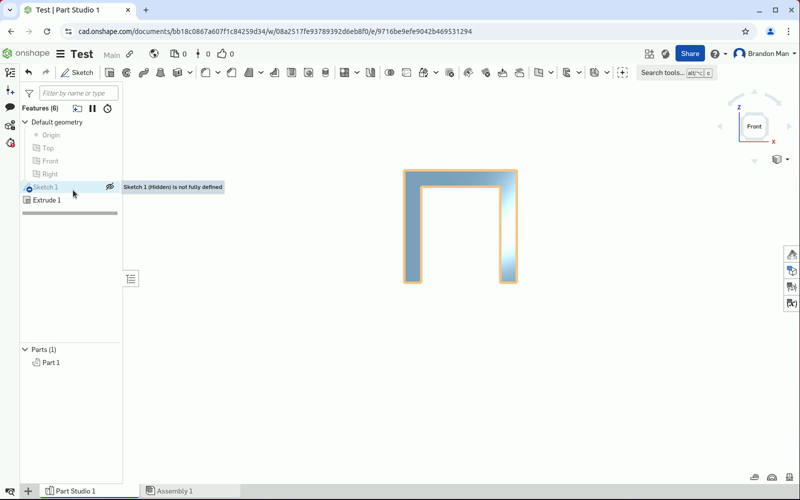
click(73, 189)
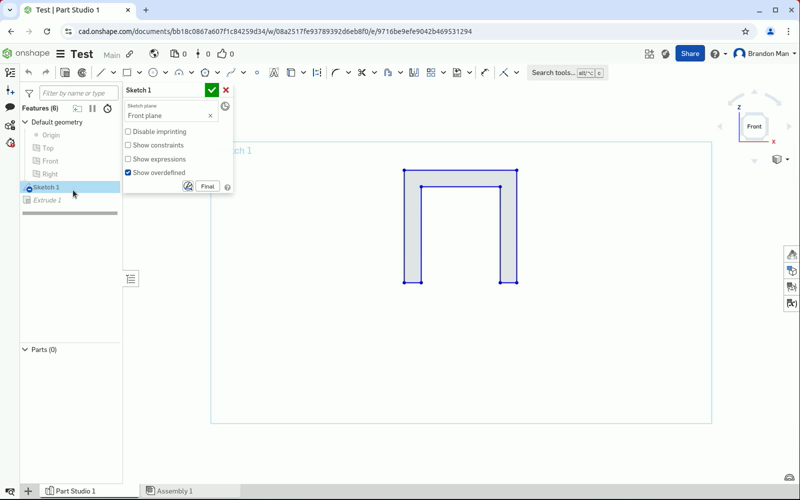
mouse_move(229, 92)
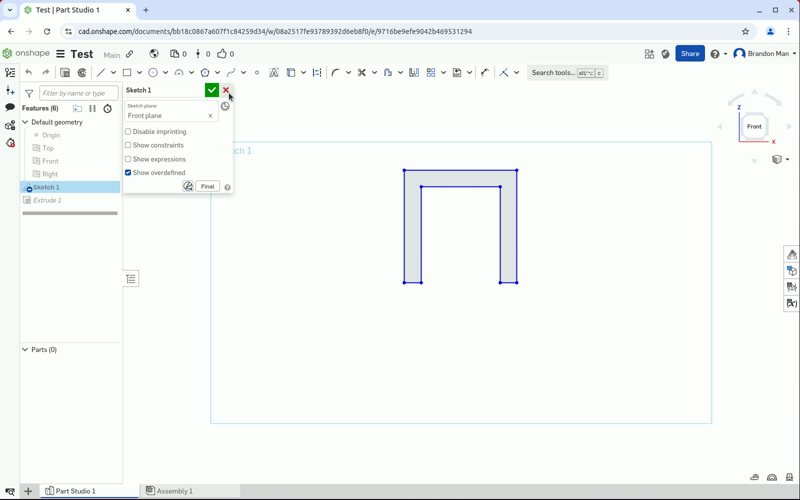
click(229, 92)
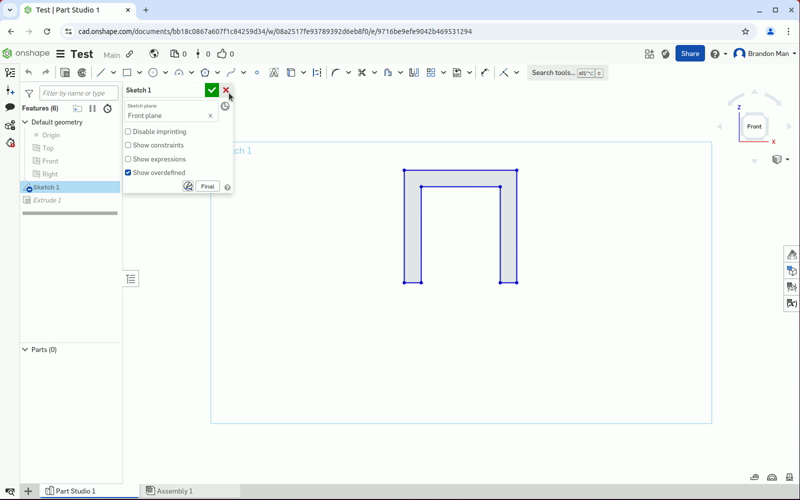
key(shift+s)
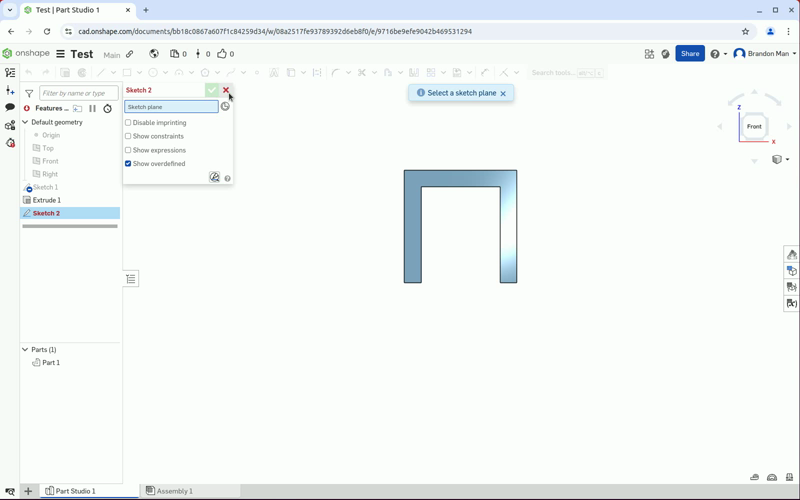
mouse_move(73, 163)
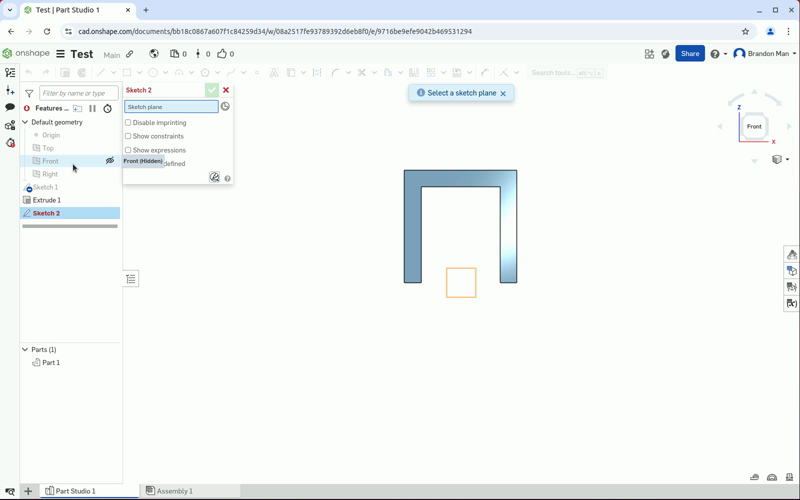
click(73, 163)
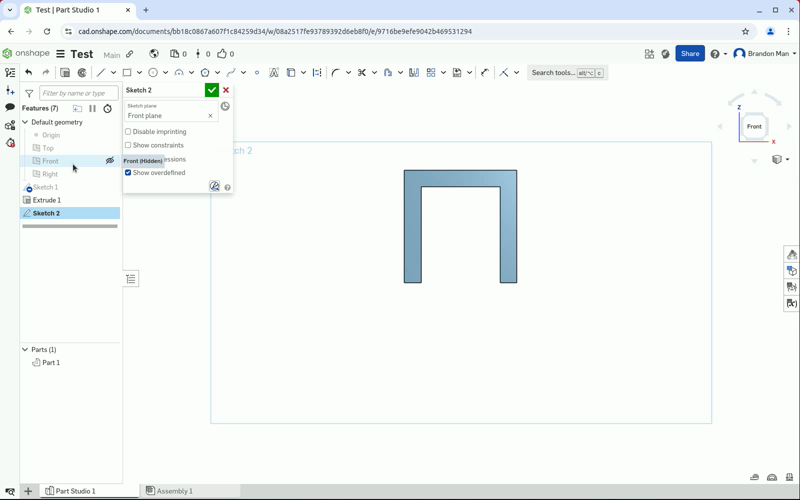
mouse_move(73, 352)
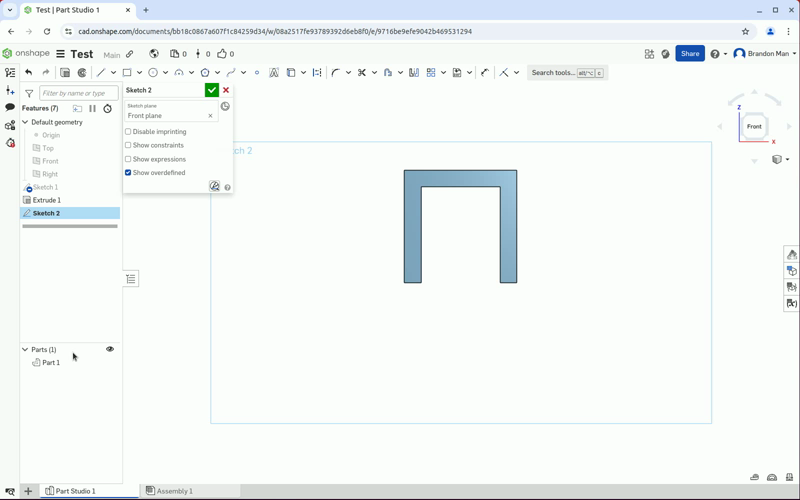
key(y)
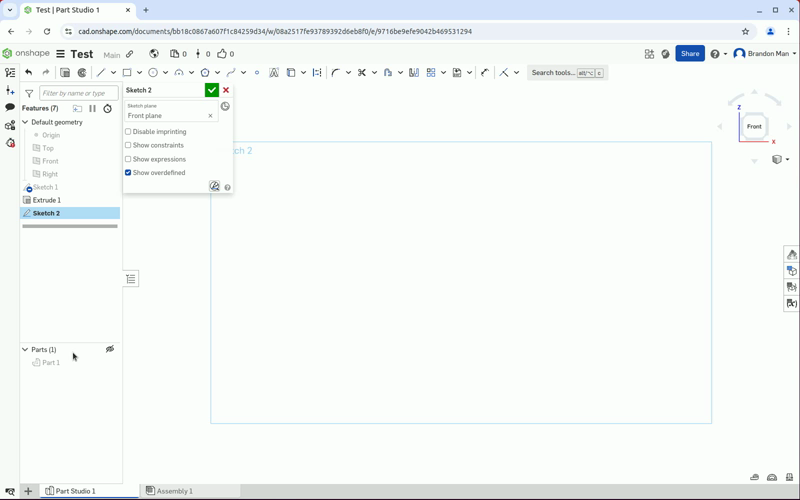
key(l)
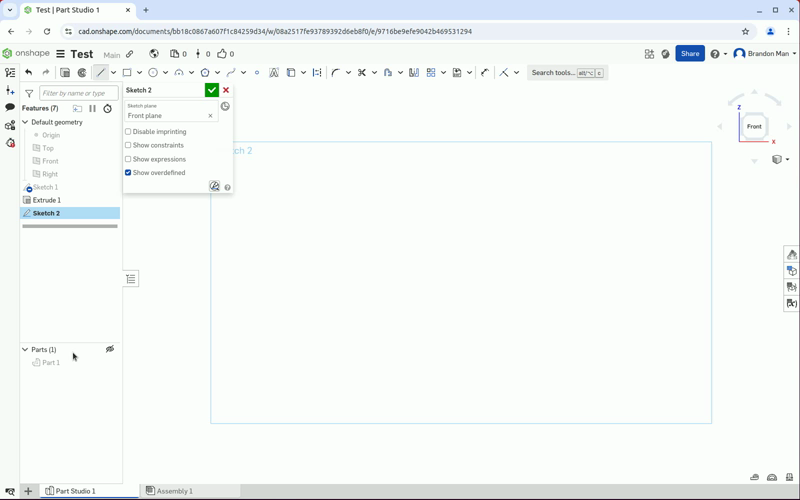
key_down(shift)
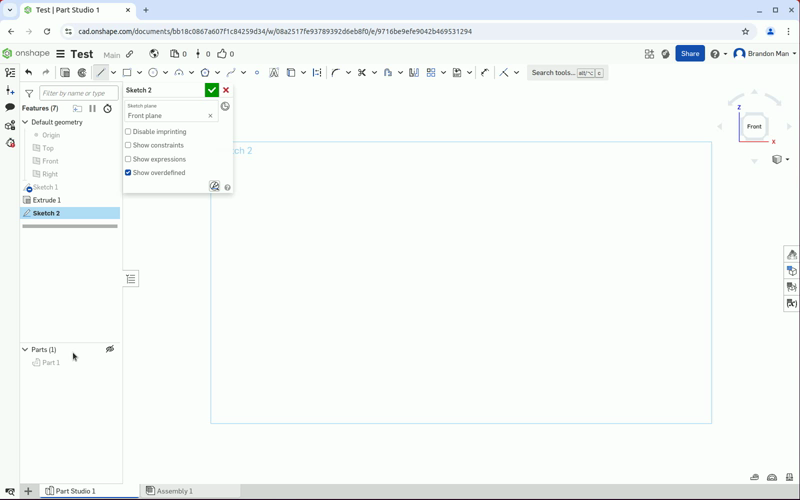
mouse_move(420, 282)
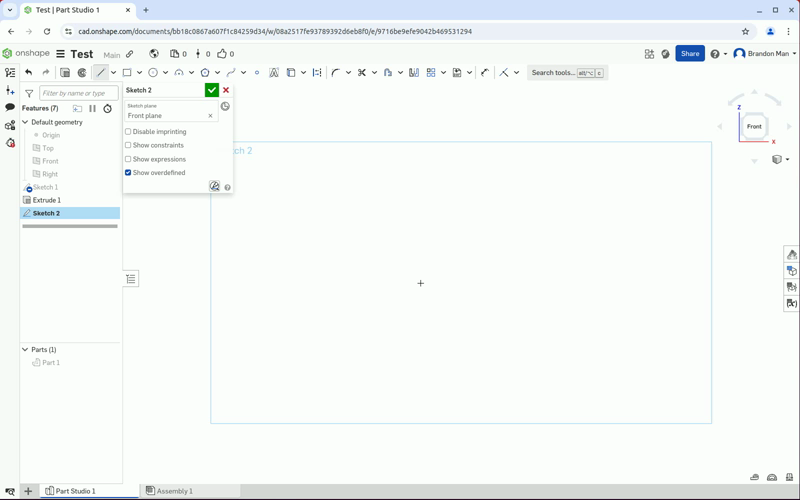
click(420, 282)
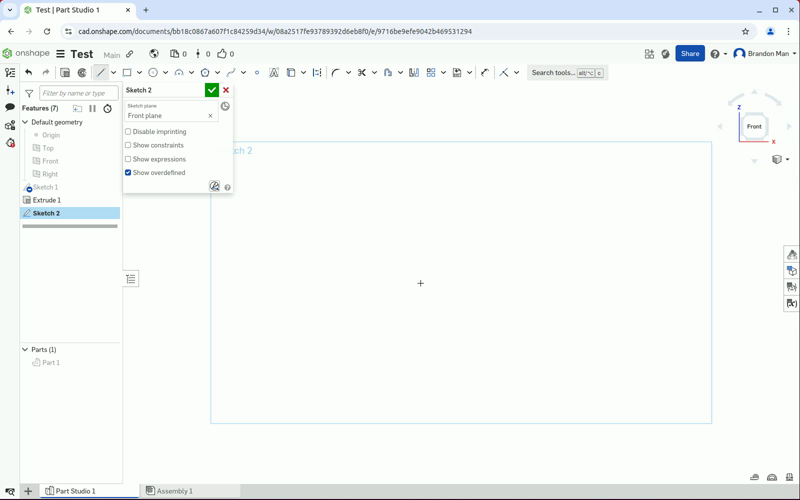
key_up(shift)
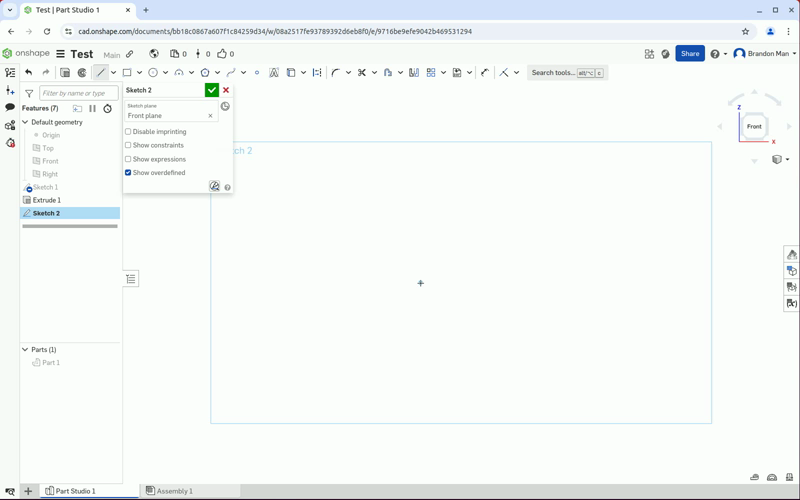
key_down(shift)
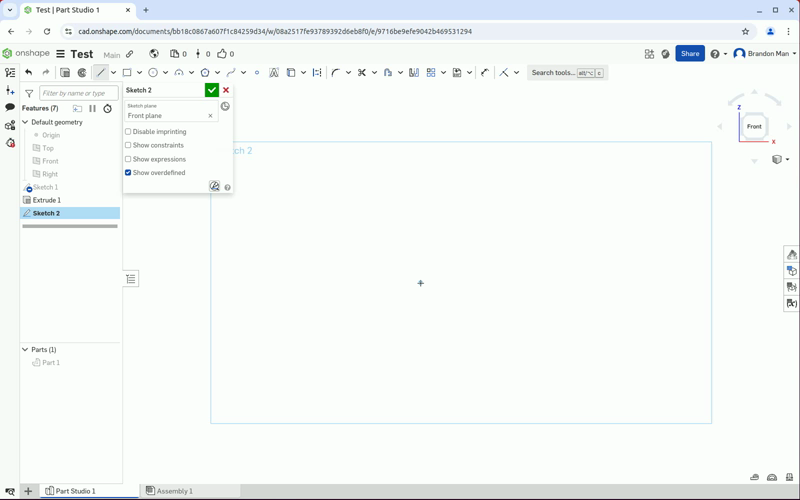
mouse_move(450, 282)
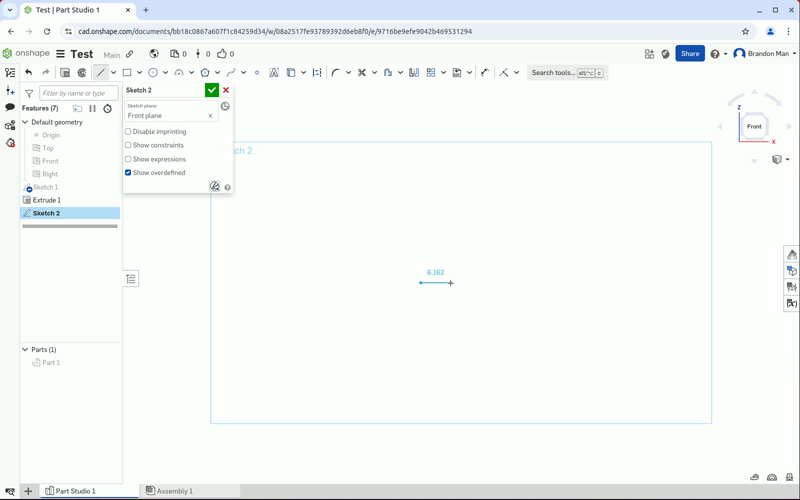
mouse_move(461, 282)
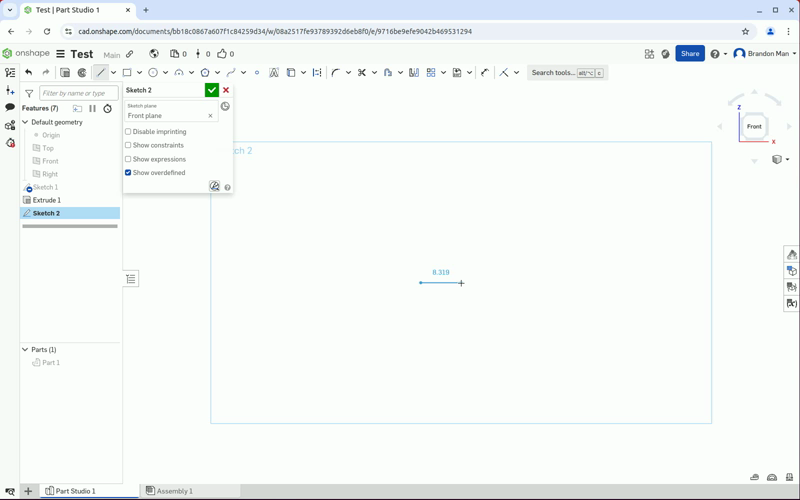
click(461, 282)
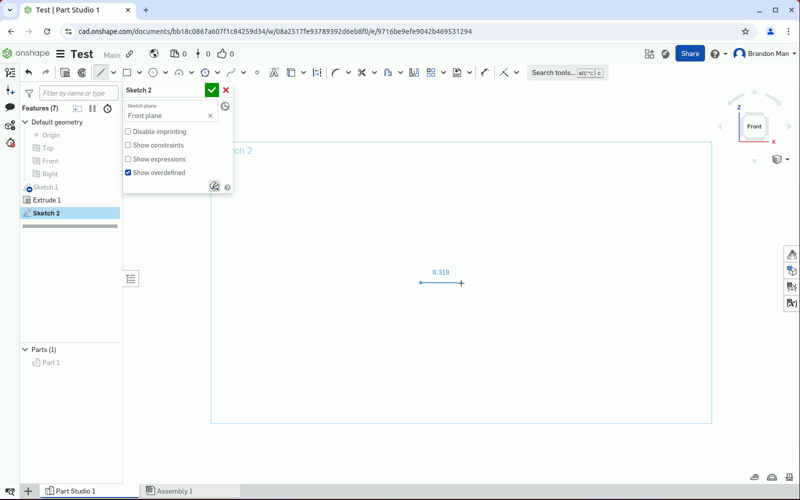
key_up(shift)
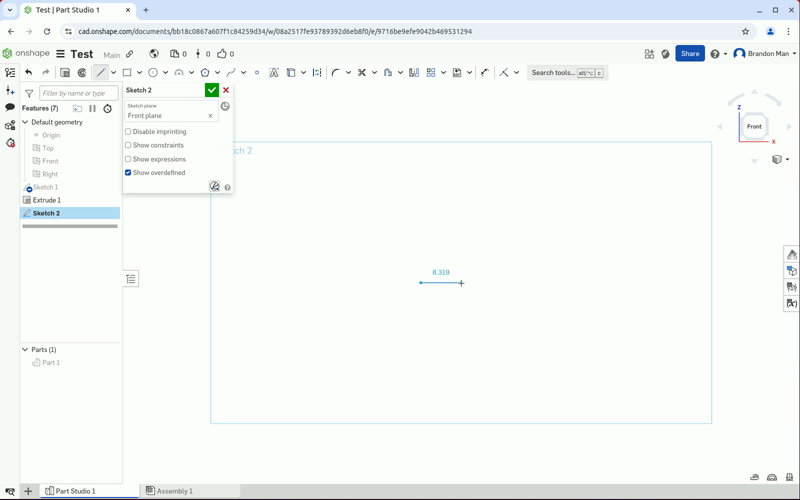
key_down(shift)
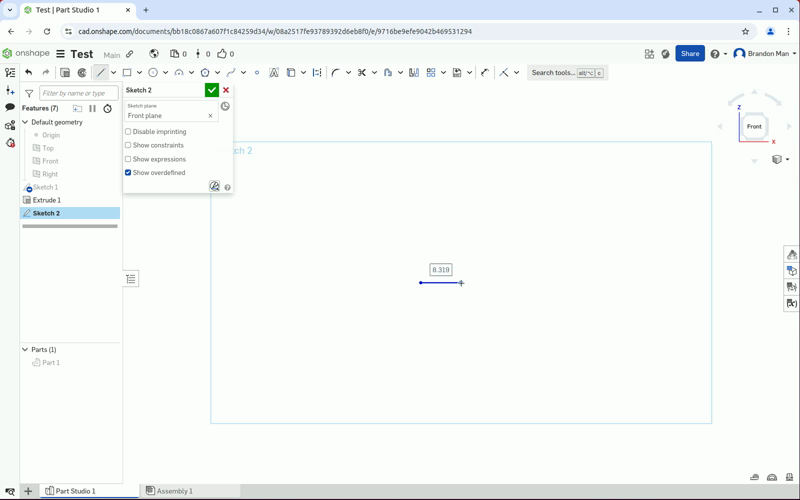
mouse_move(491, 282)
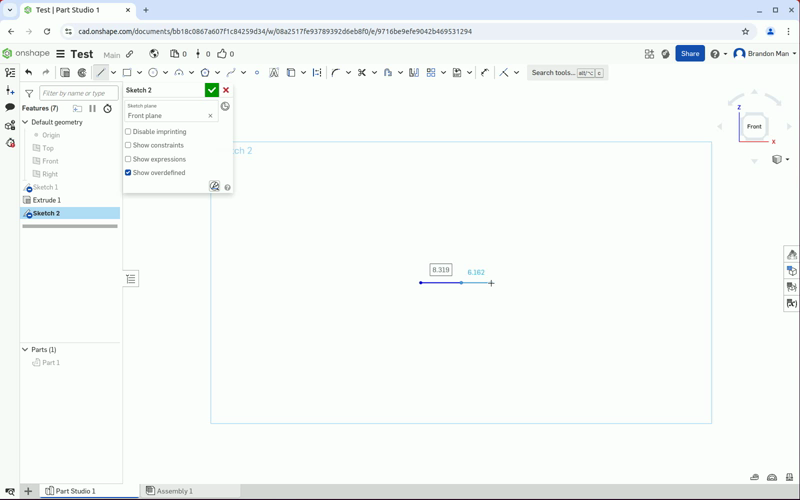
mouse_move(501, 282)
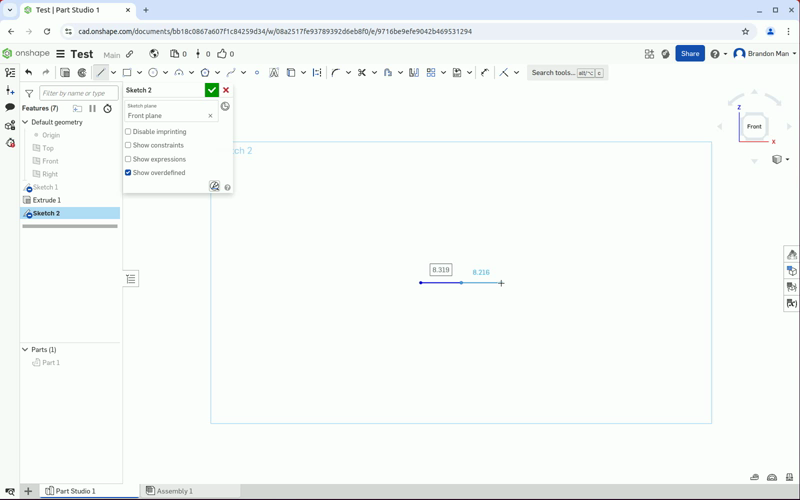
click(501, 282)
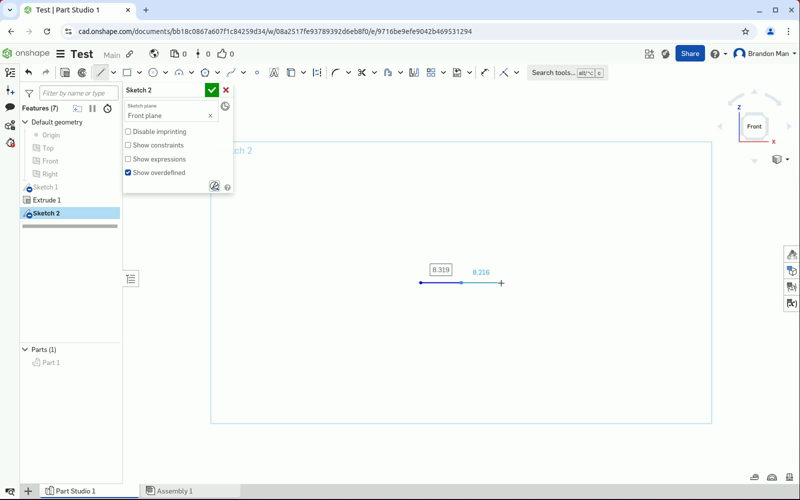
key_up(shift)
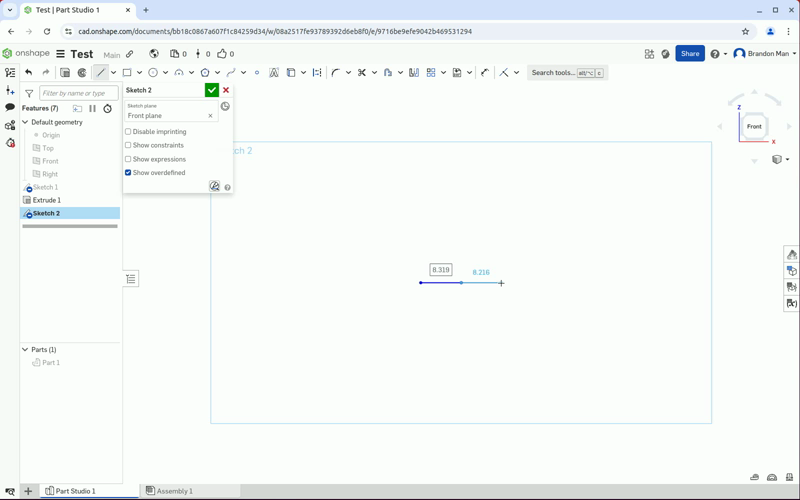
key_down(shift)
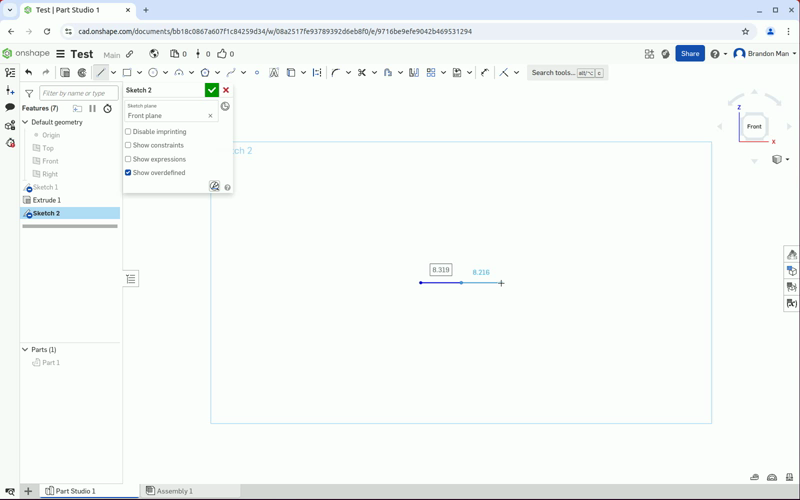
mouse_move(501, 186)
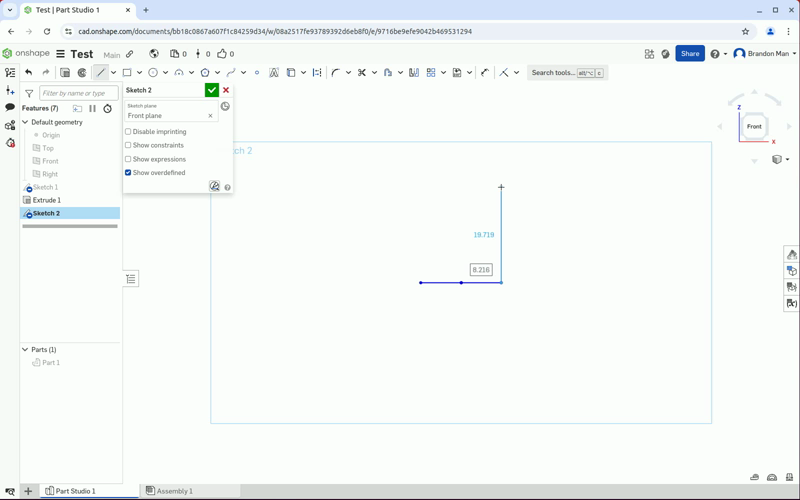
click(501, 186)
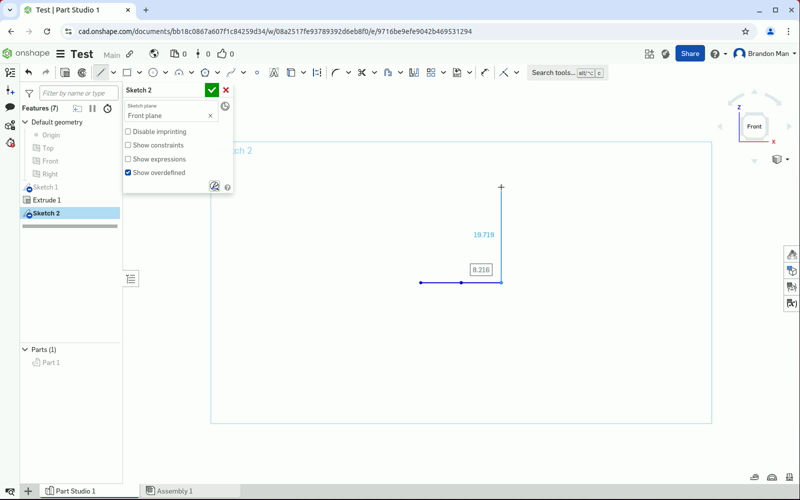
key_up(shift)
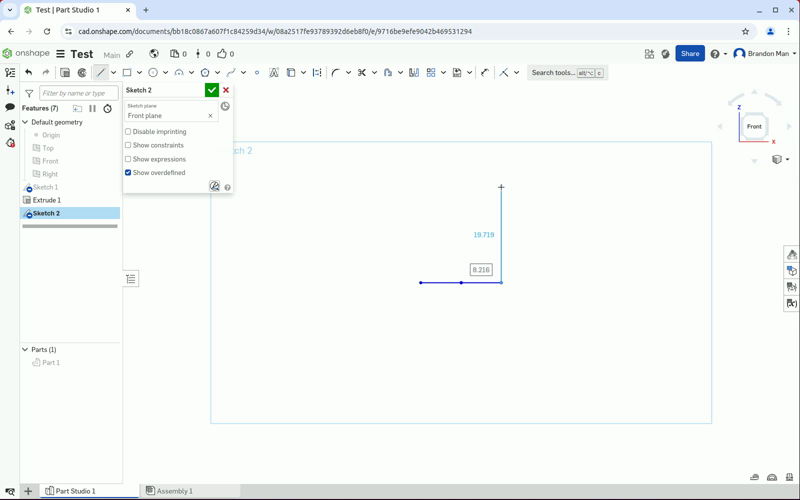
key_down(shift)
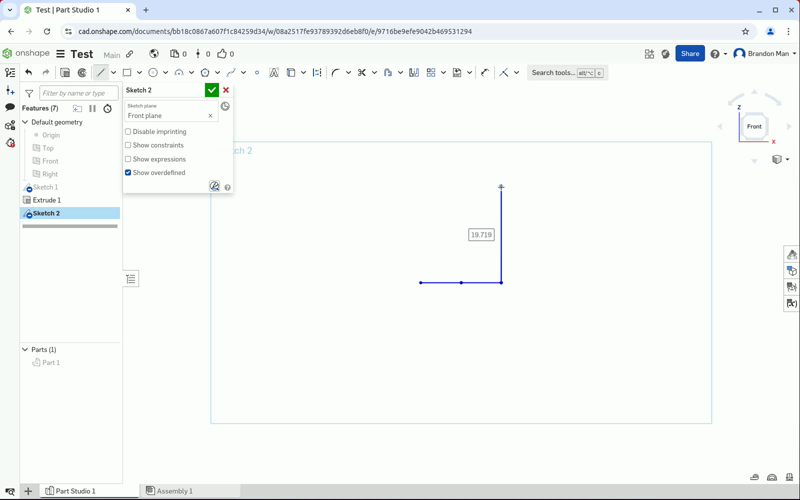
mouse_move(420, 186)
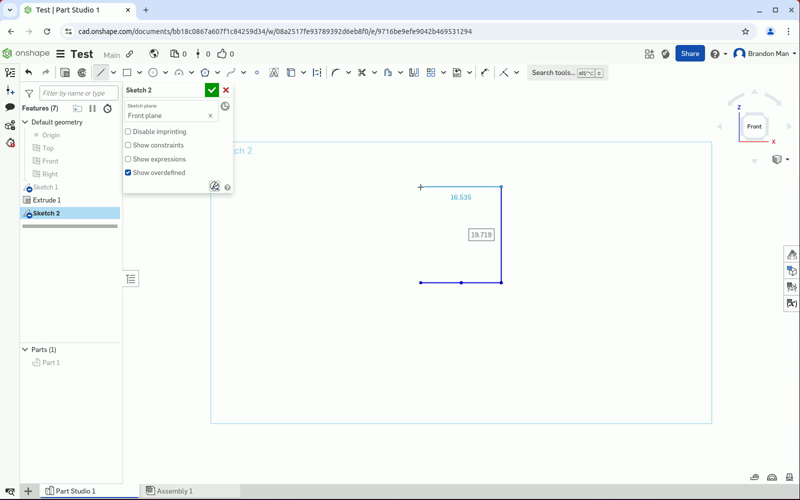
click(420, 186)
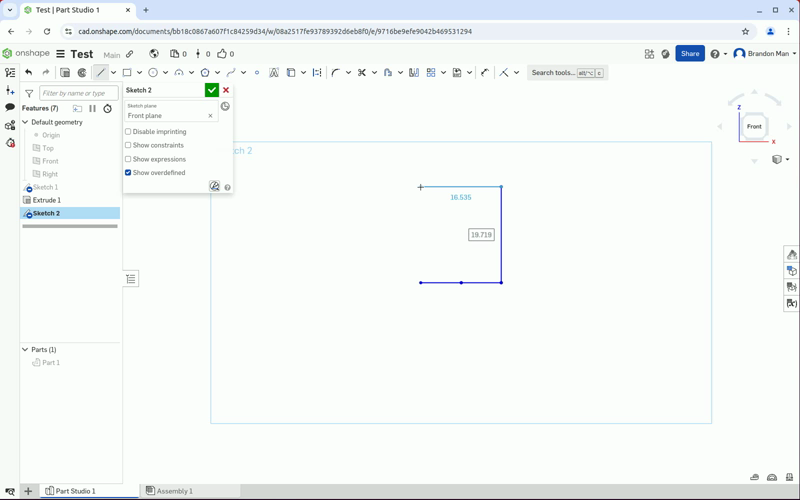
key_up(shift)
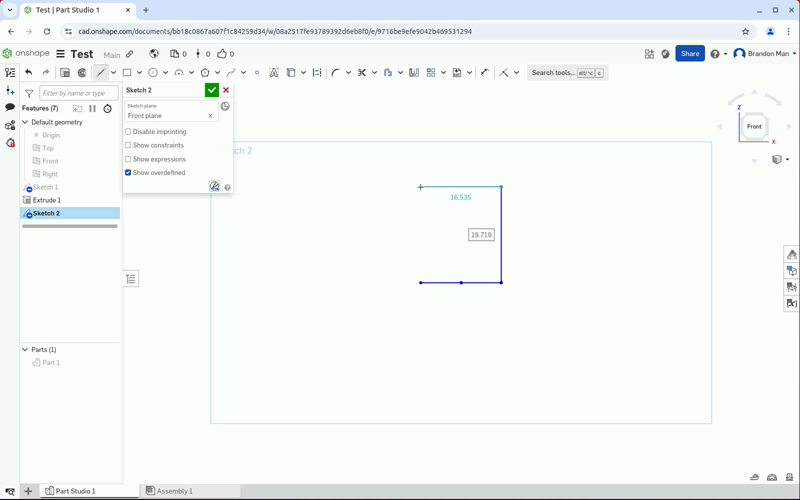
key_down(shift)
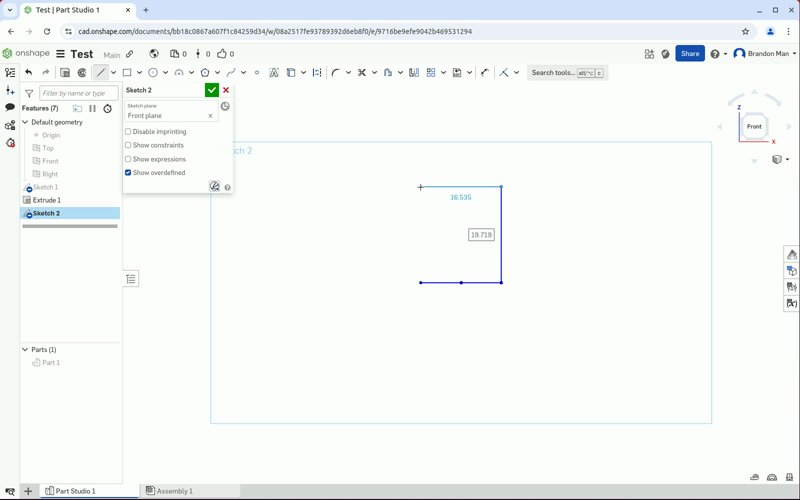
mouse_move(420, 282)
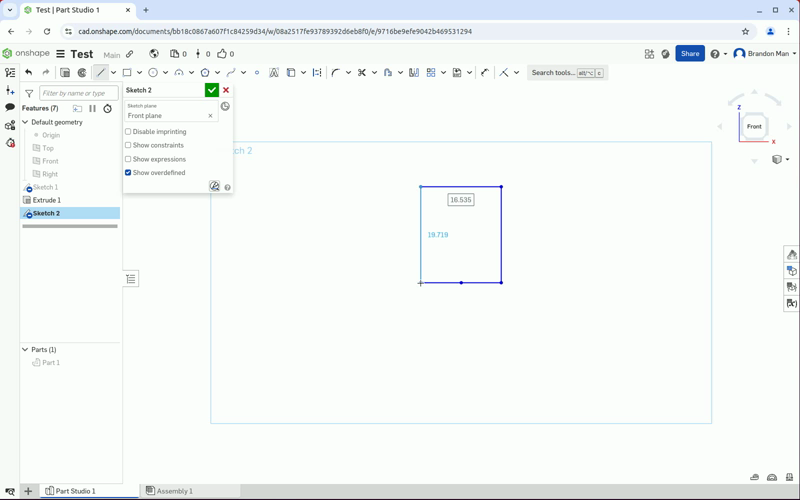
key_up(shift)
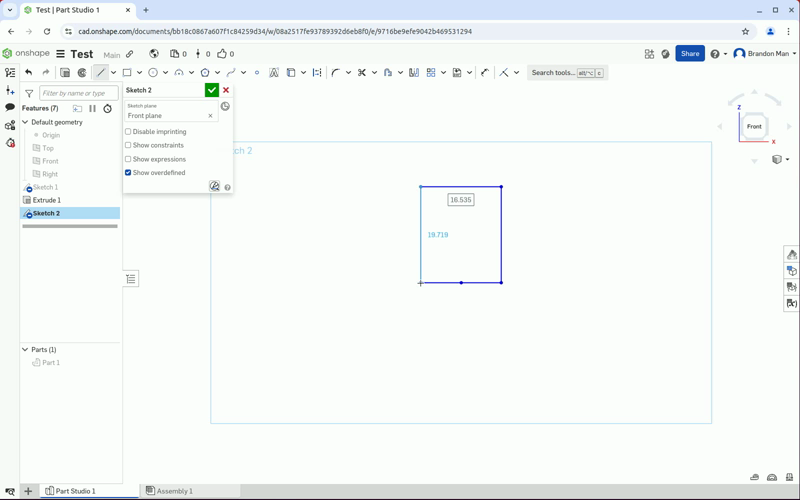
click(420, 282)
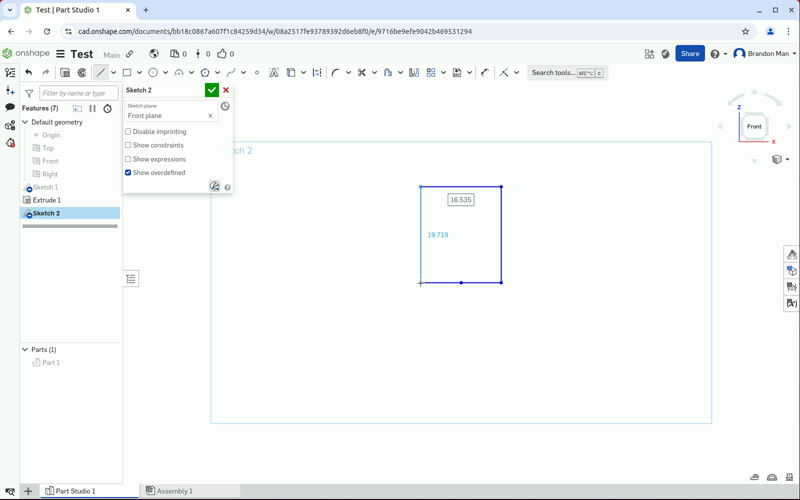
key(esc)
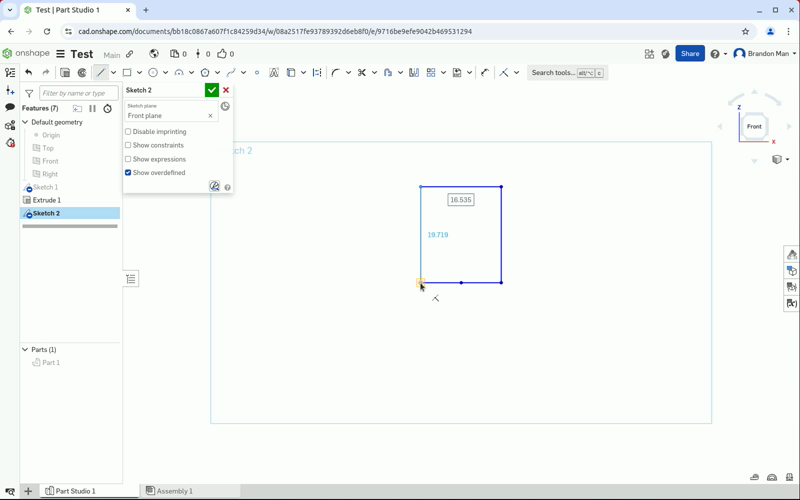
key(a)
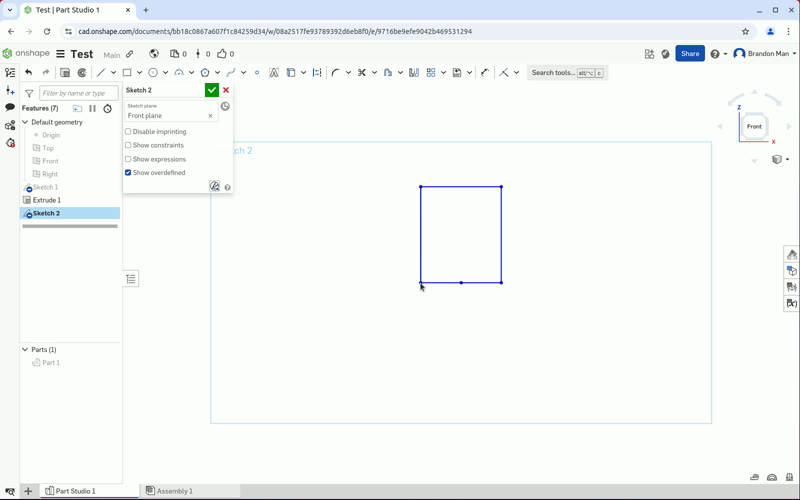
key_down(shift)
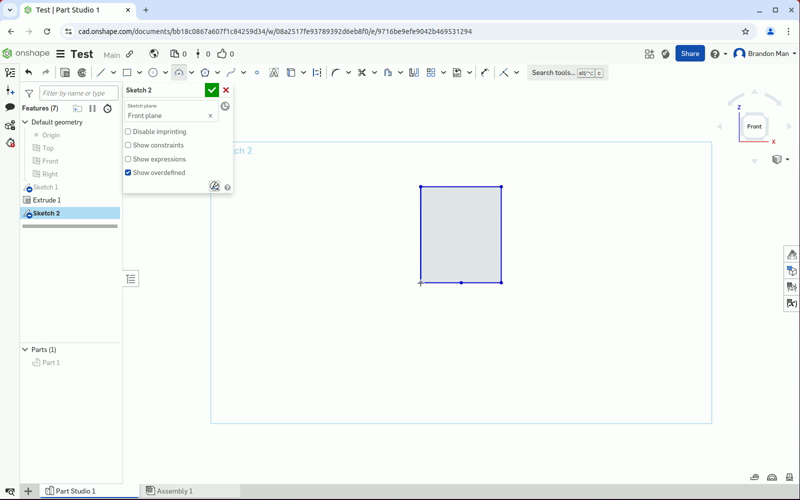
mouse_move(448, 256)
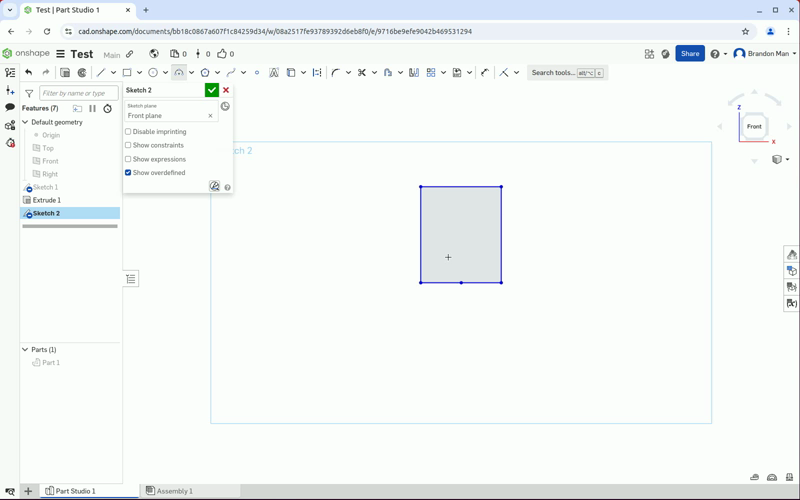
click(448, 256)
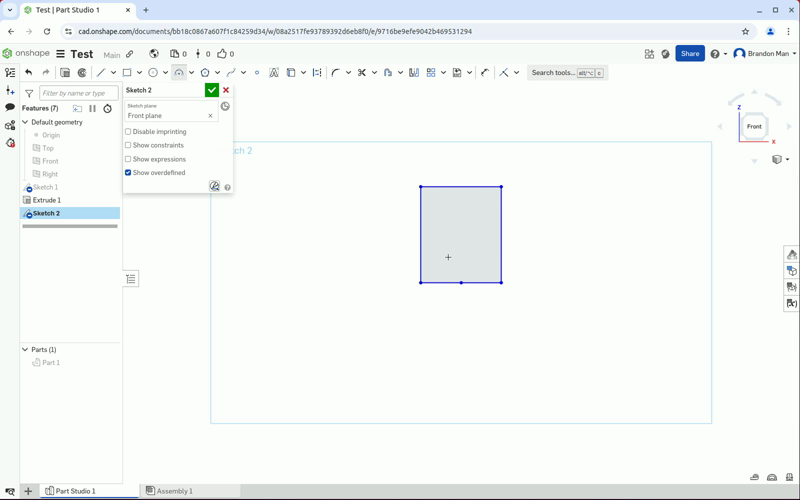
key_up(shift)
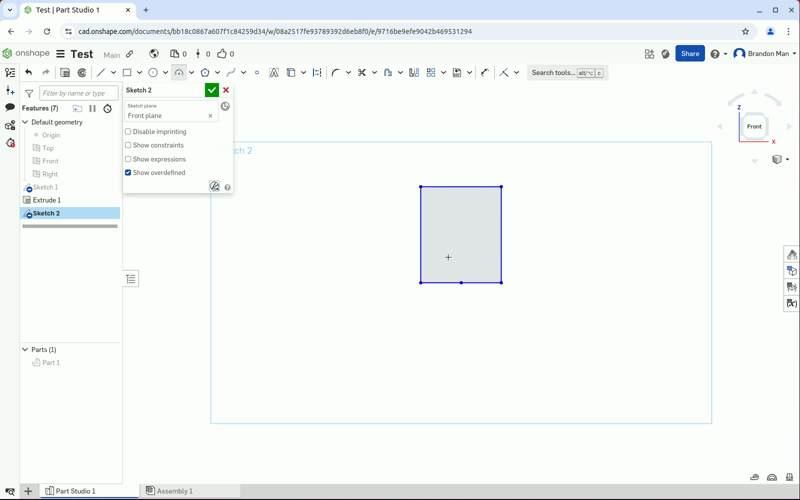
key_down(shift)
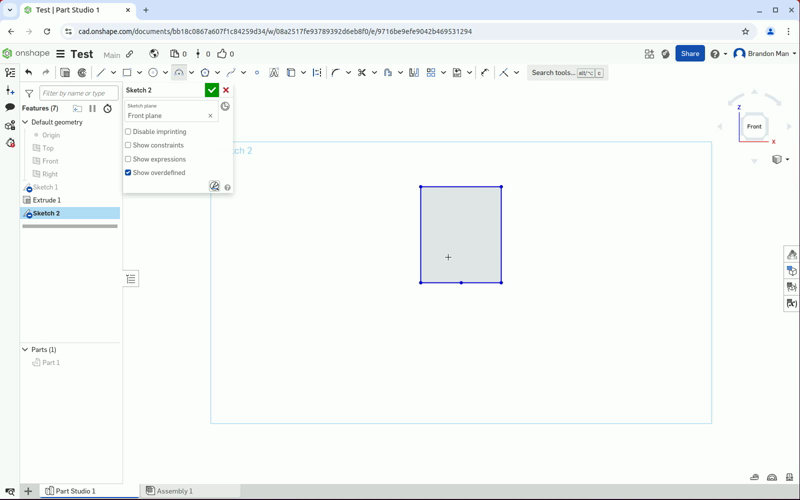
mouse_move(452, 260)
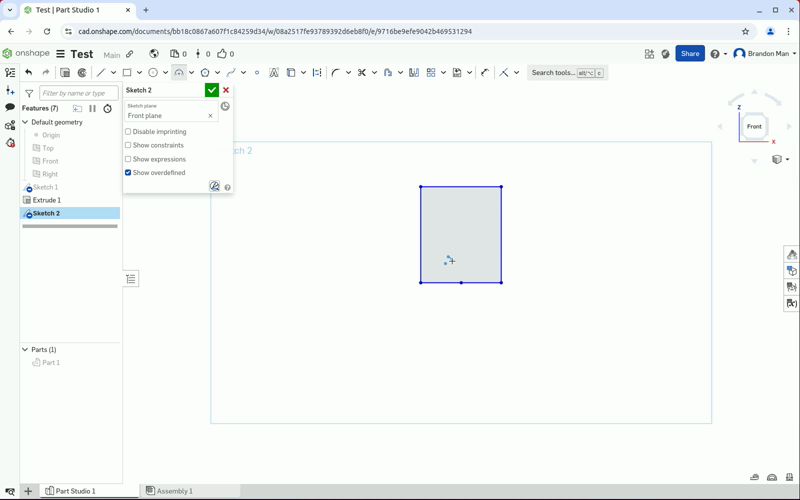
scroll(6)
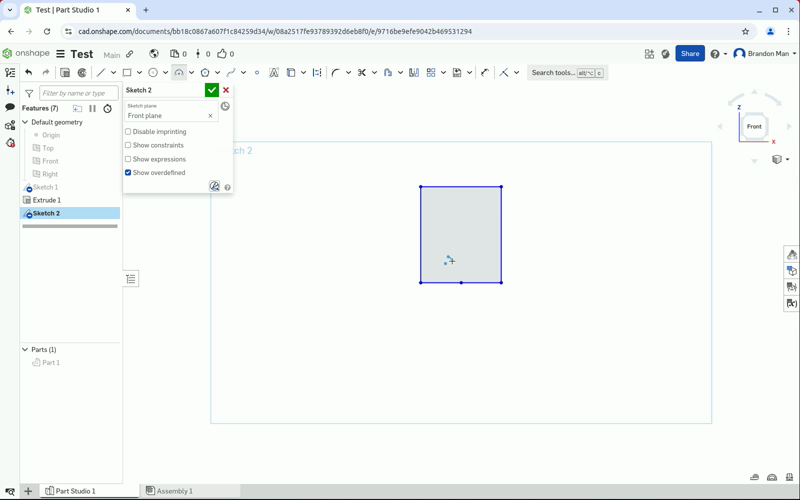
scroll(6)
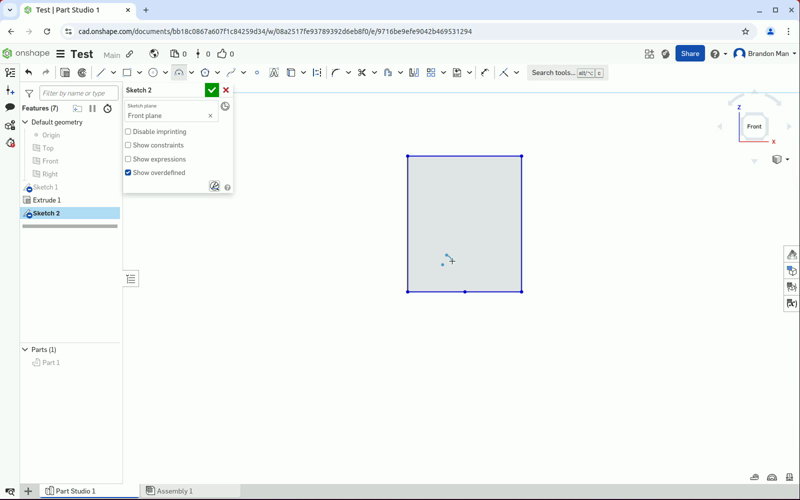
scroll(6)
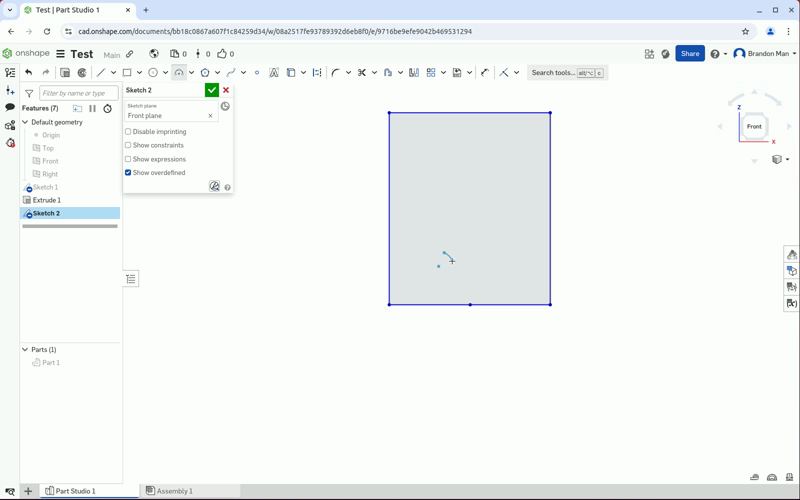
scroll(6)
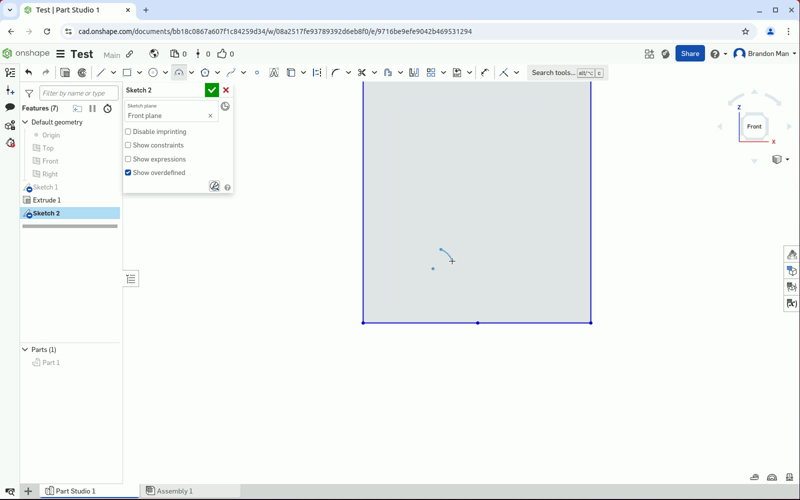
scroll(6)
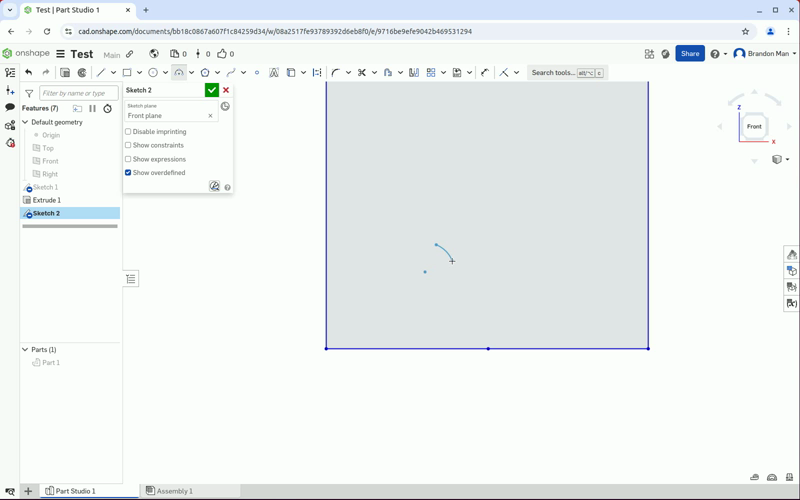
scroll(6)
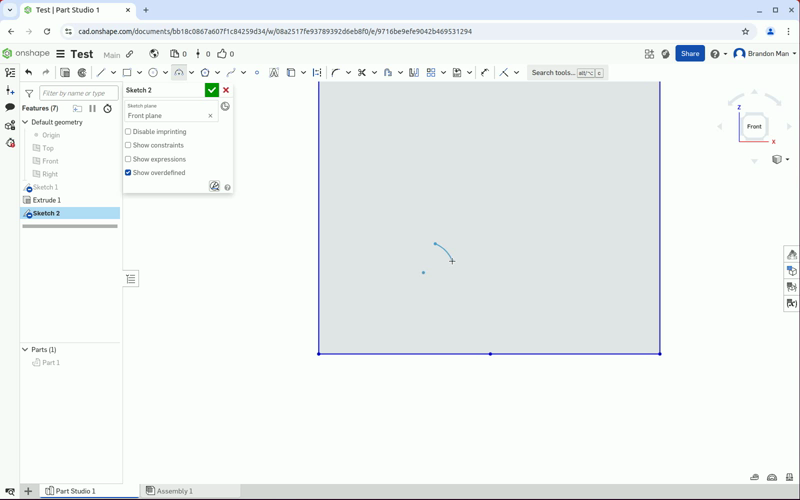
scroll(6)
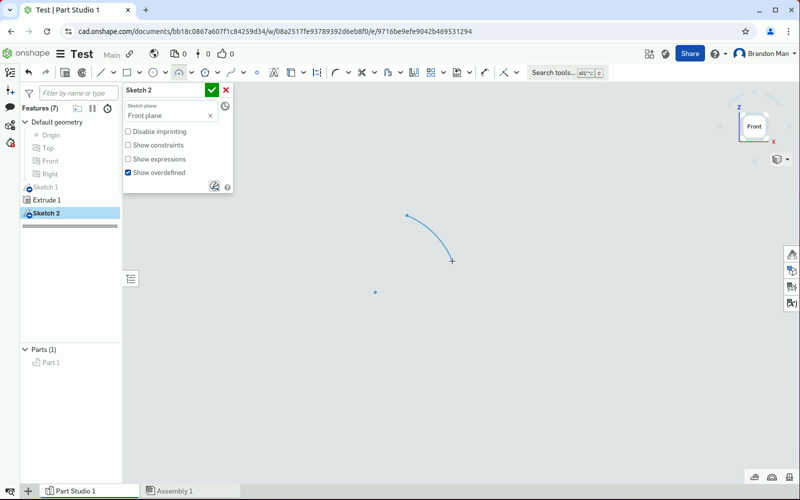
click(452, 260)
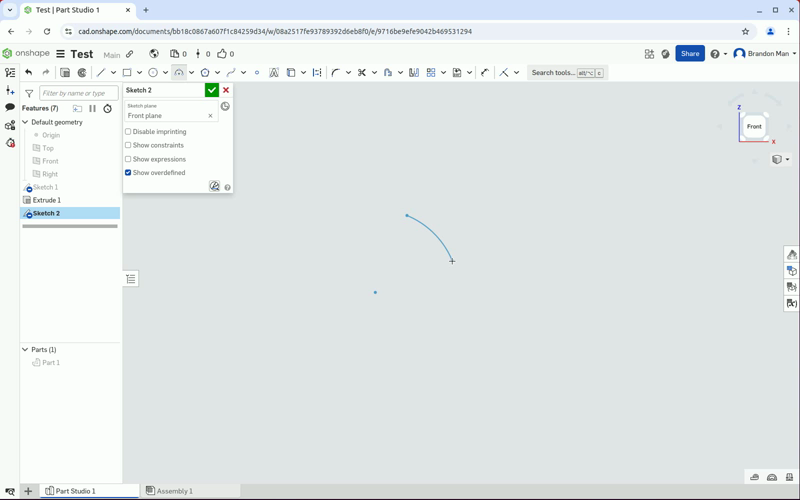
scroll(-6)
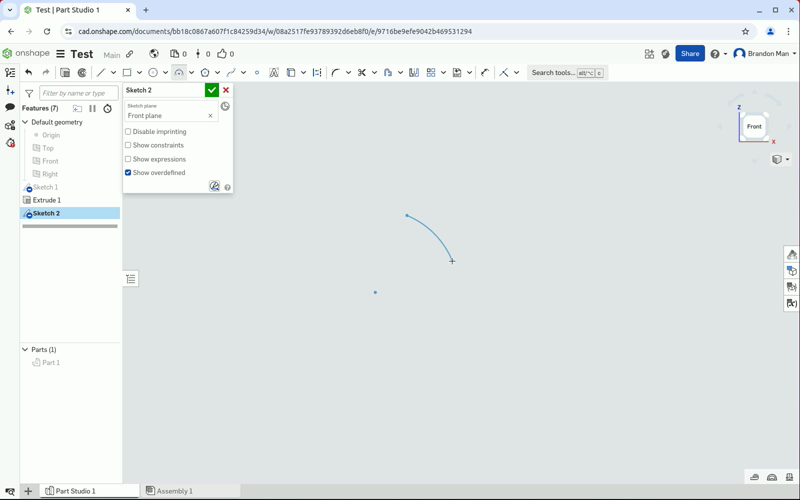
scroll(-6)
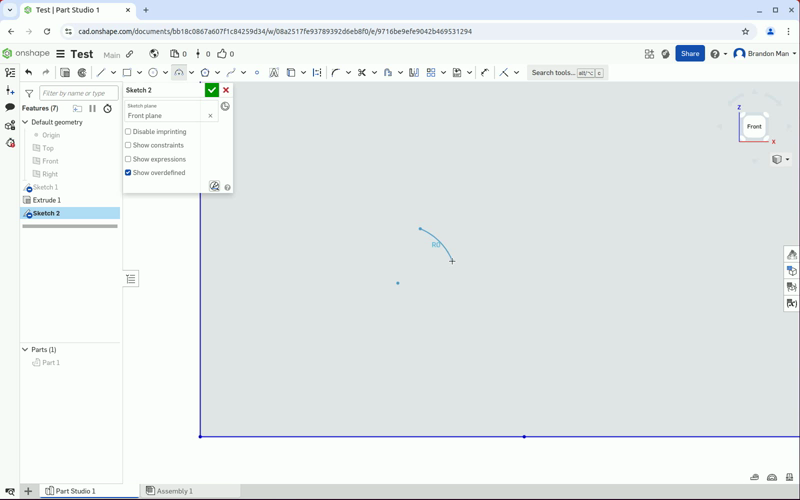
scroll(-6)
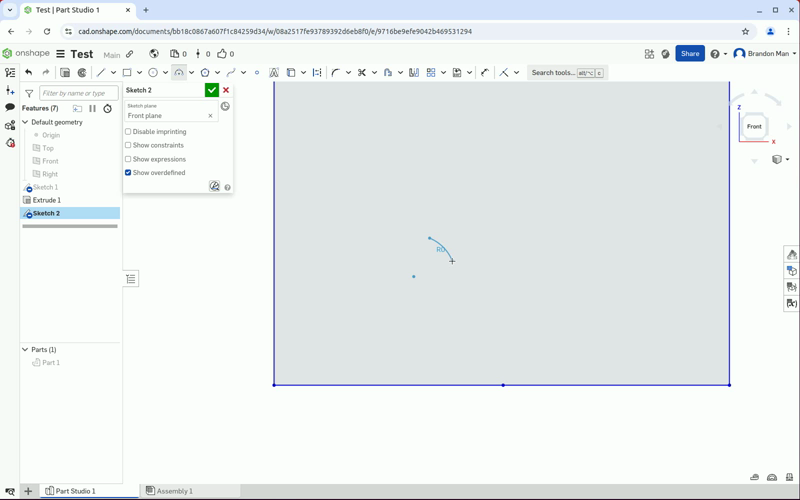
scroll(-6)
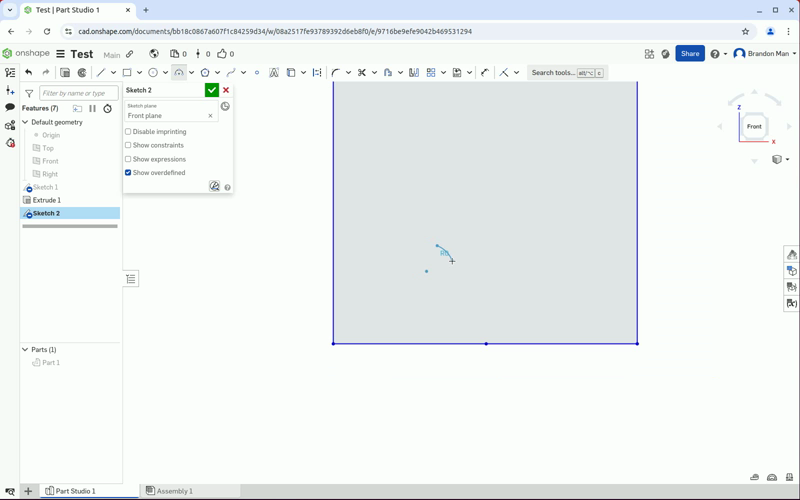
scroll(-6)
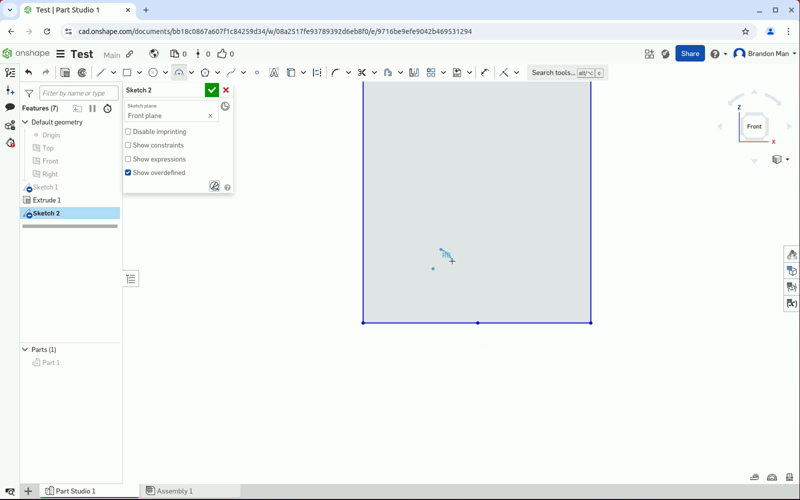
scroll(-6)
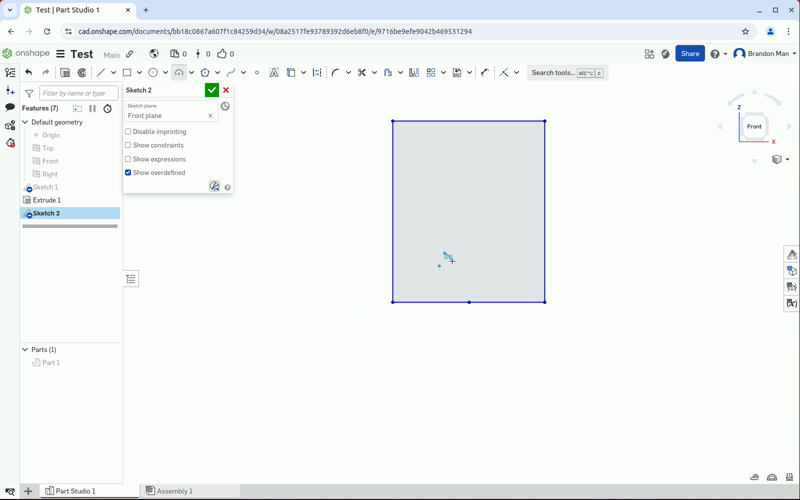
scroll(-6)
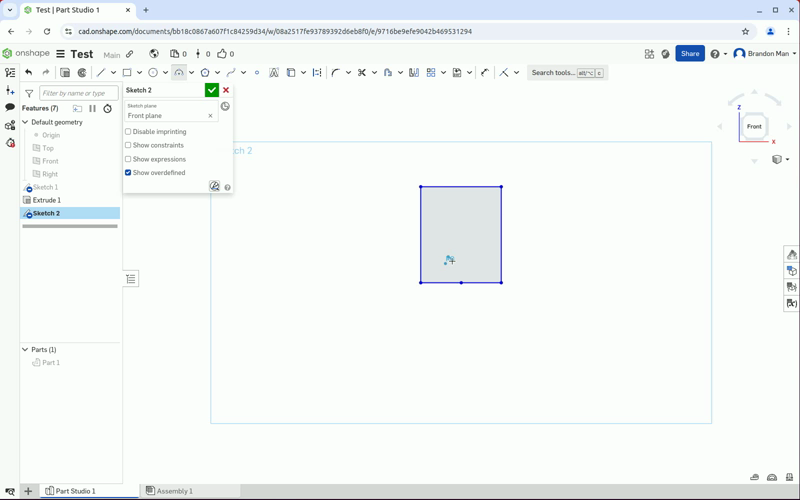
mouse_move(449, 259)
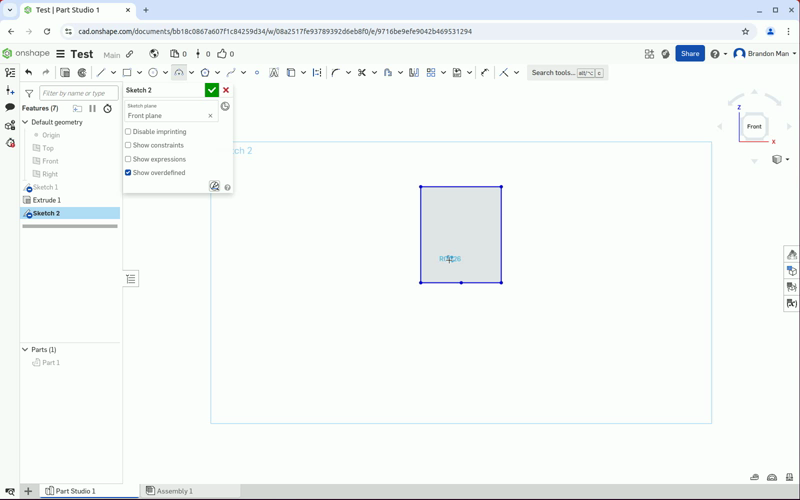
scroll(6)
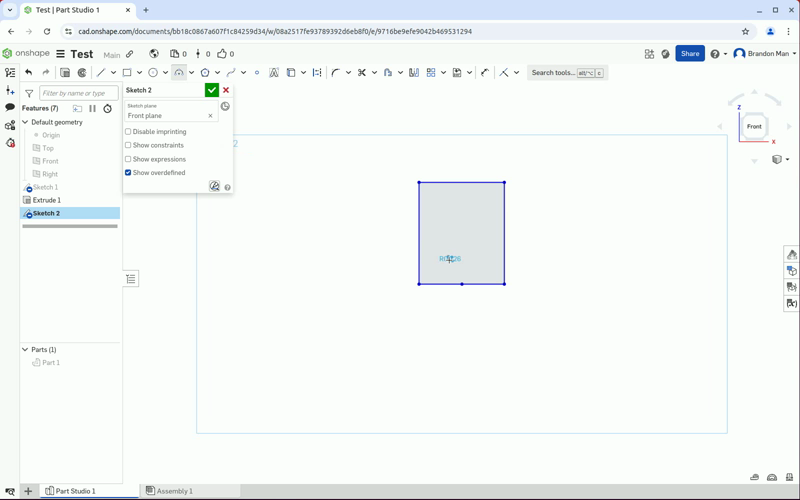
scroll(6)
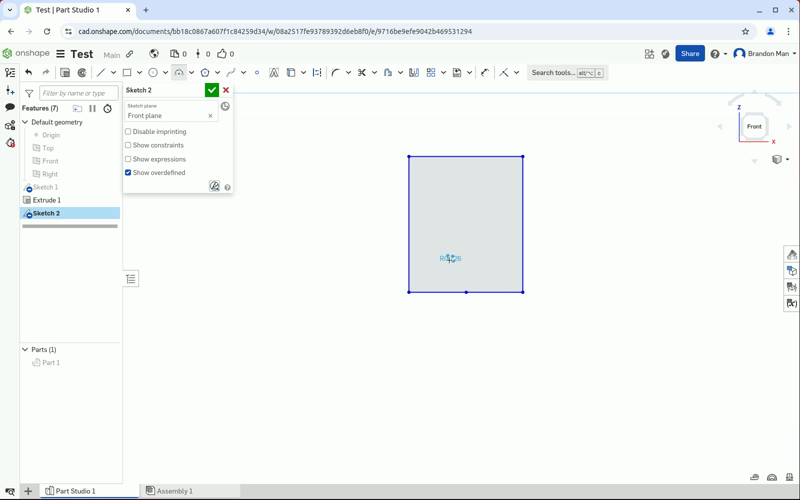
scroll(6)
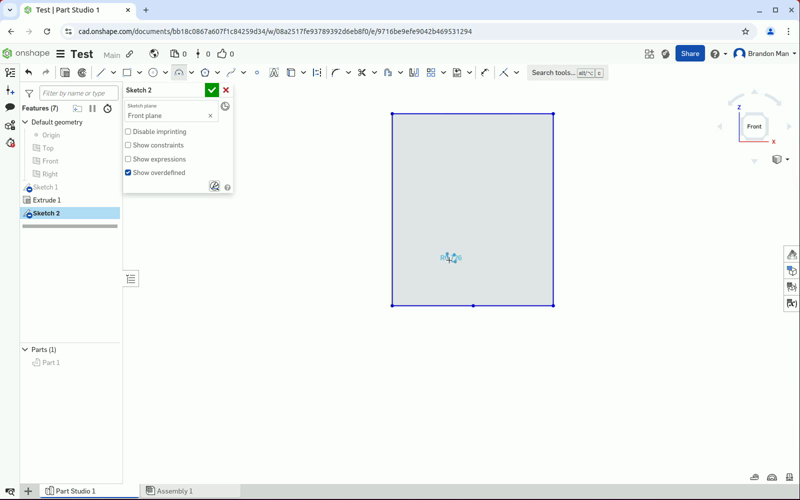
scroll(6)
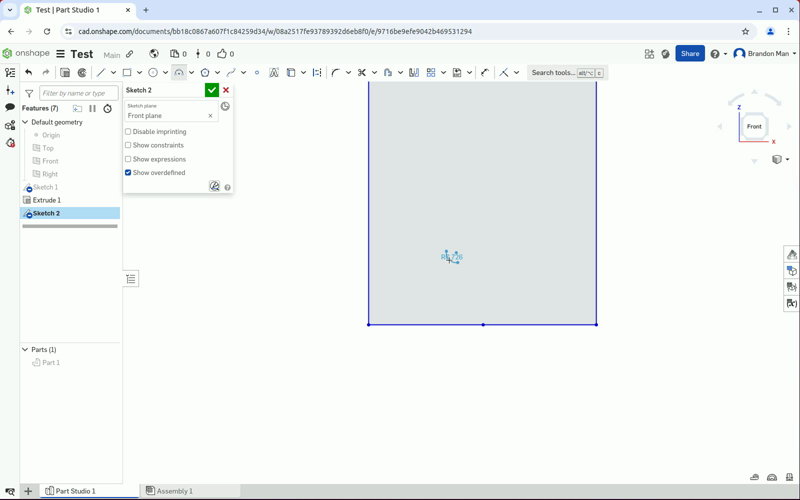
scroll(6)
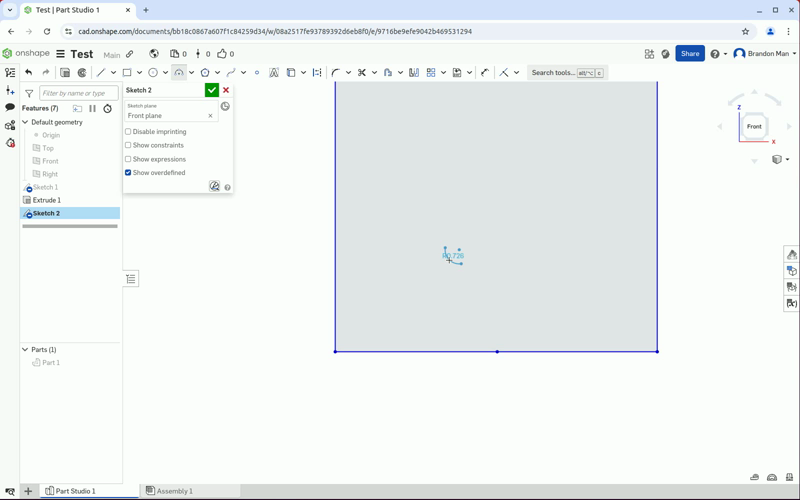
scroll(6)
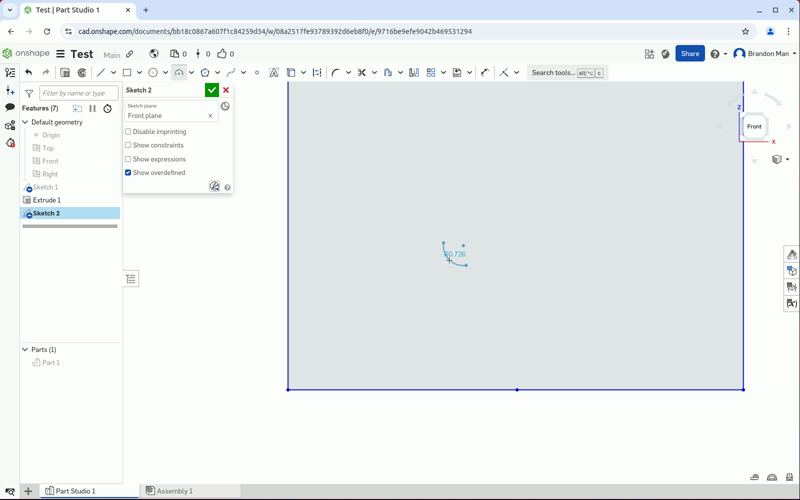
scroll(6)
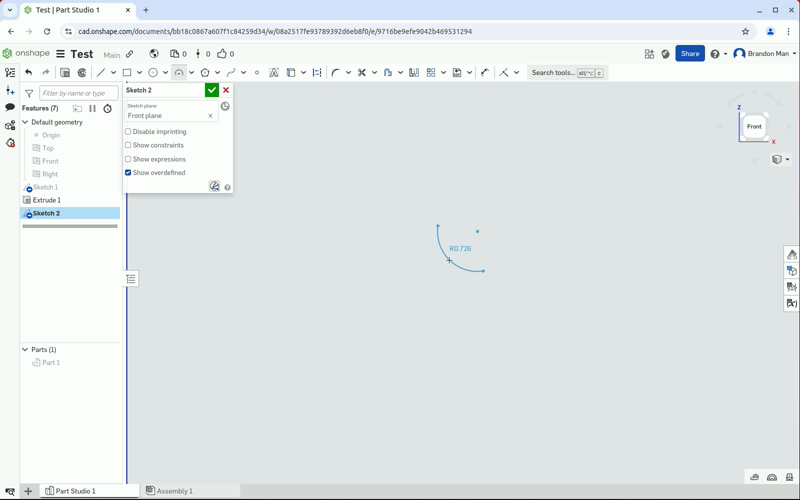
click(449, 259)
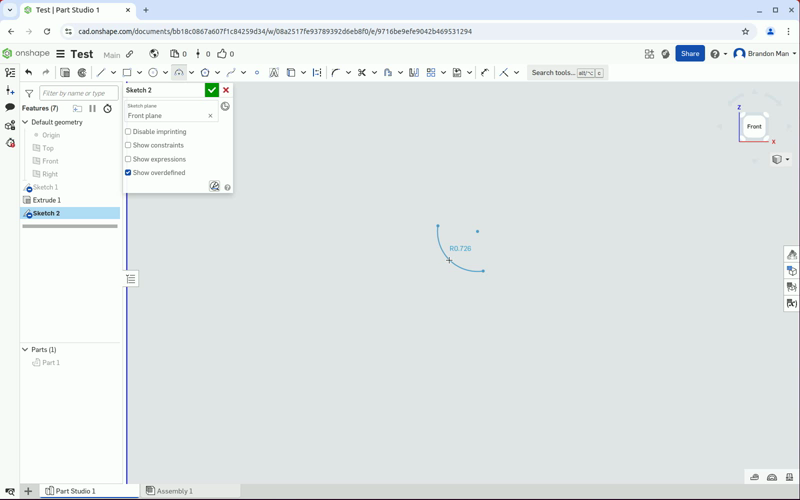
scroll(-6)
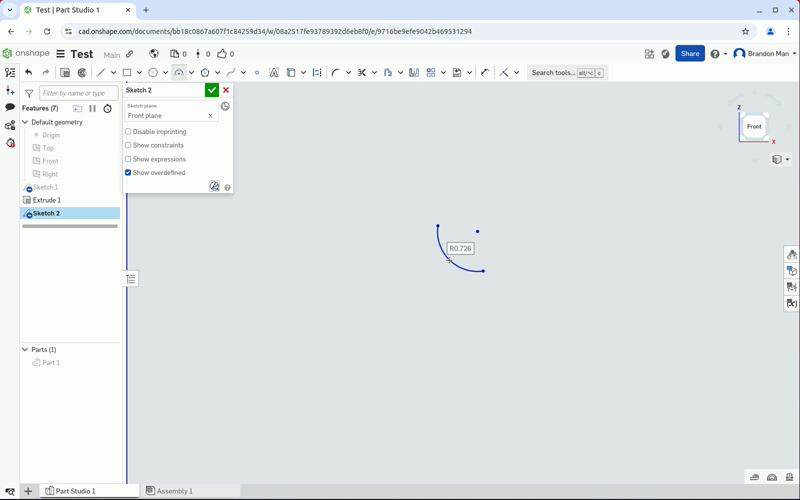
scroll(-6)
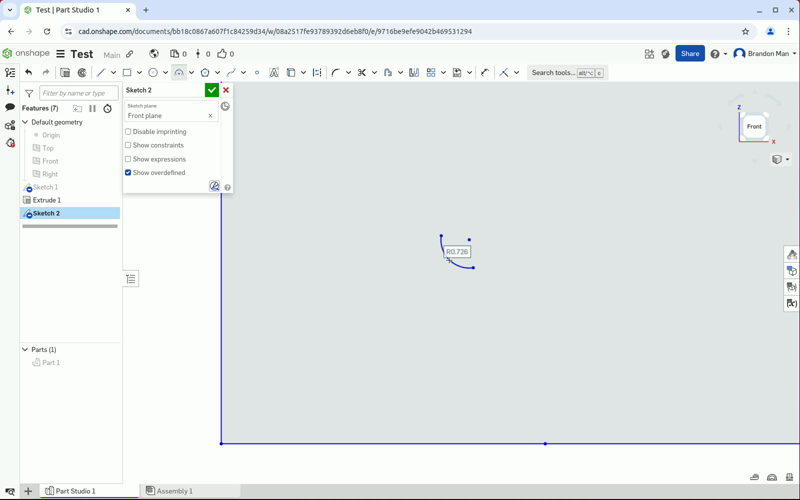
scroll(-6)
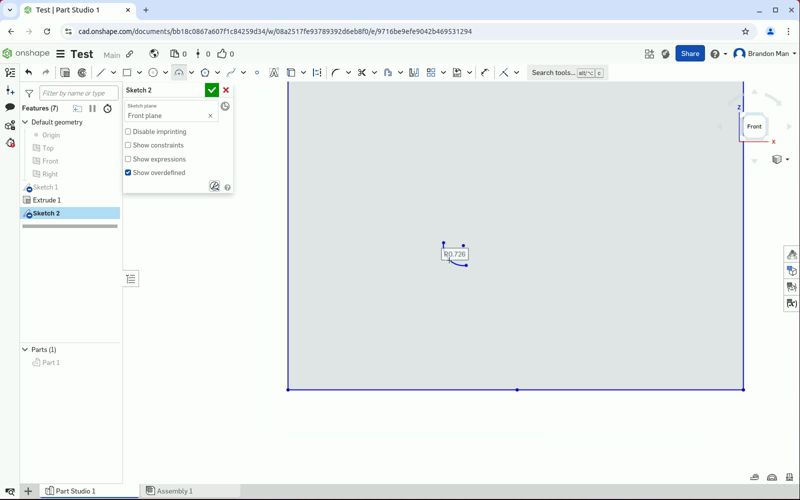
scroll(-6)
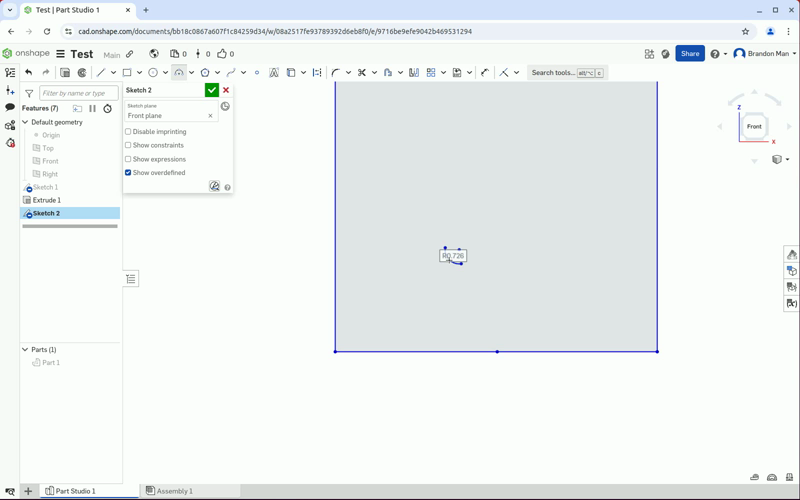
scroll(-6)
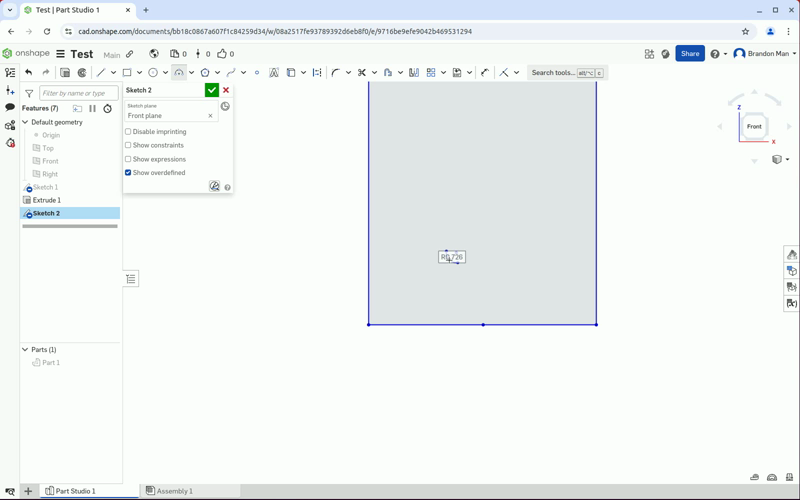
scroll(-6)
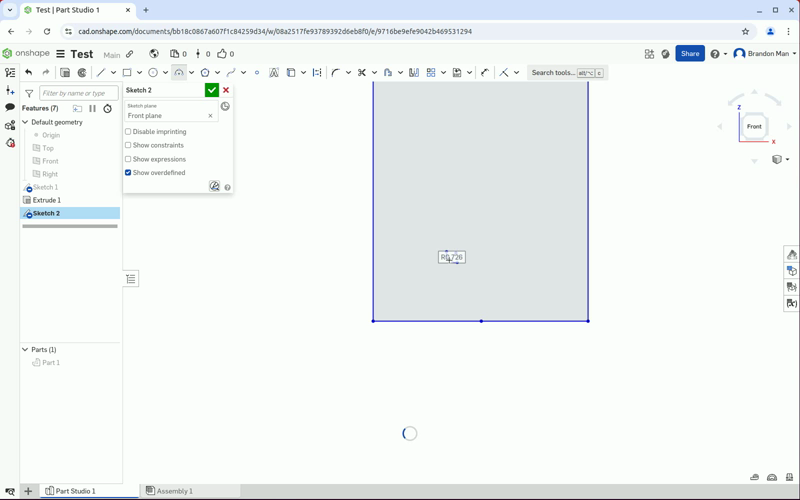
scroll(-6)
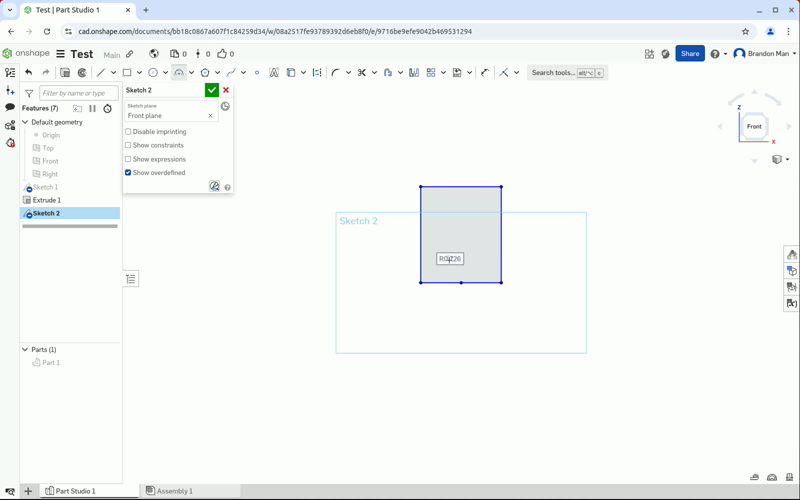
key_up(shift)
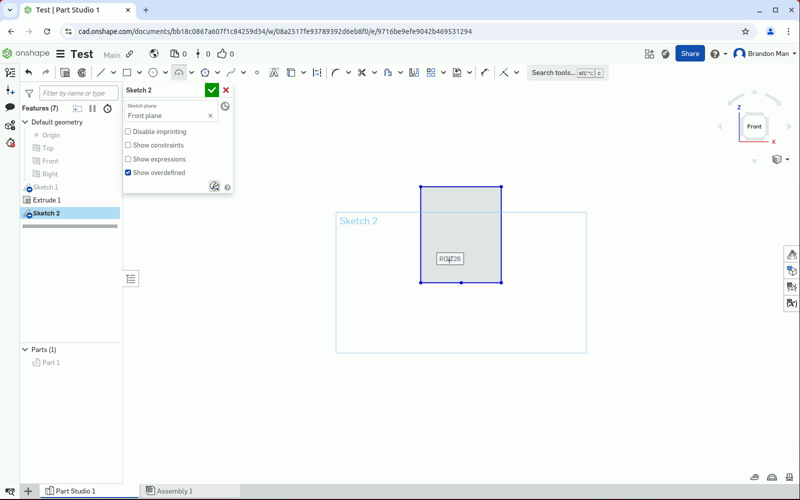
key(esc)
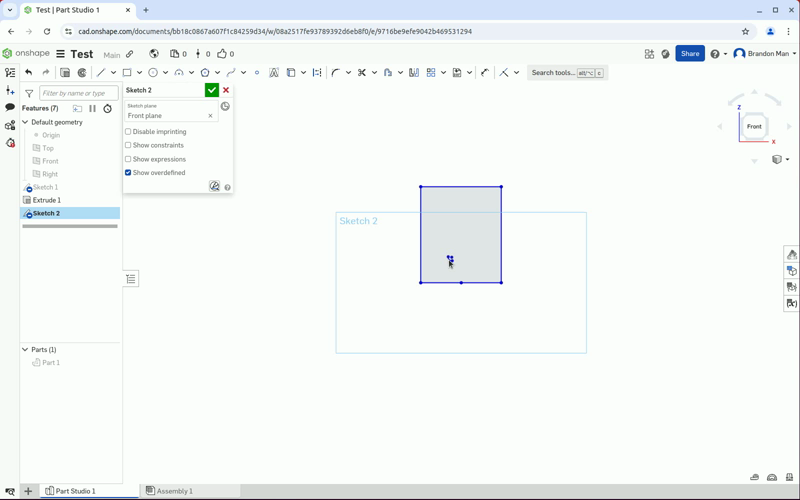
key(l)
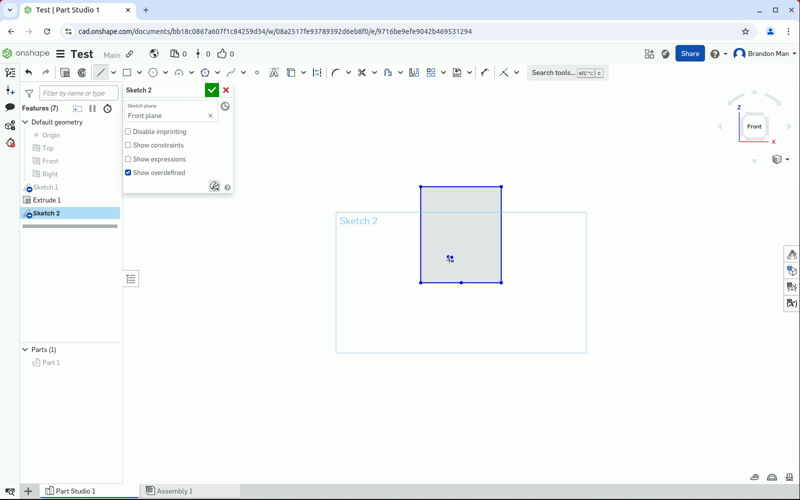
mouse_move(452, 260)
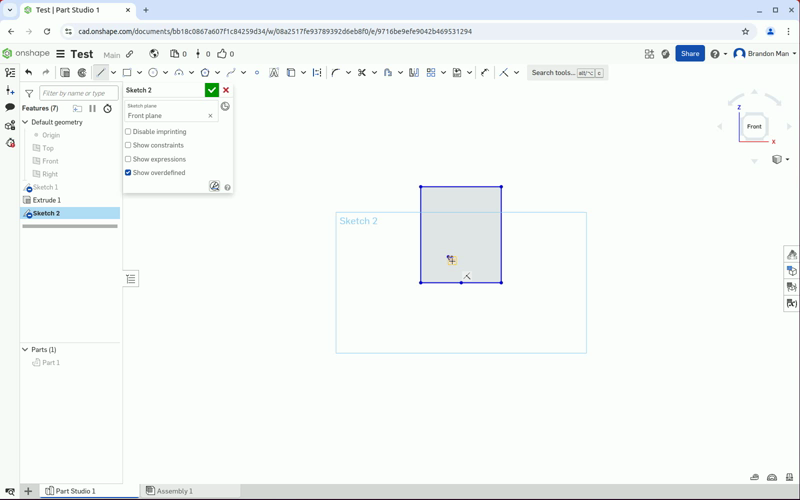
scroll(6)
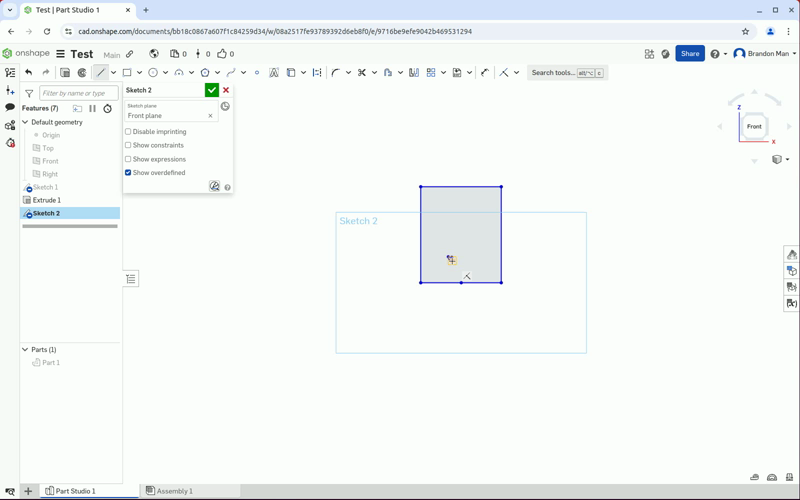
scroll(6)
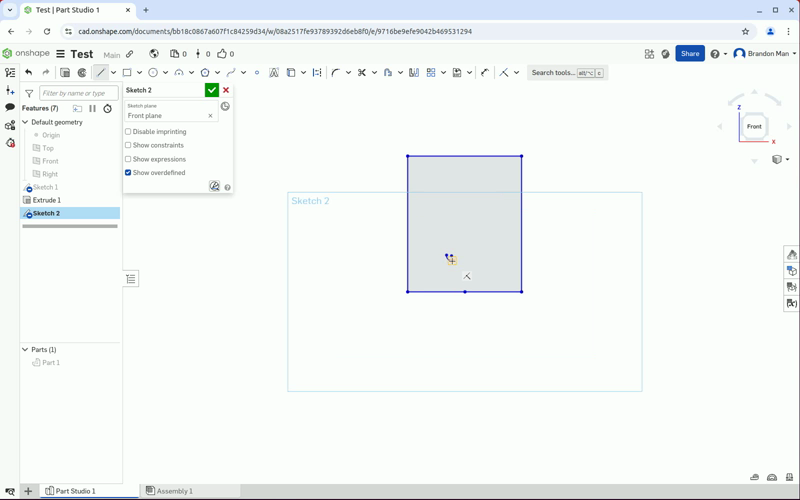
scroll(6)
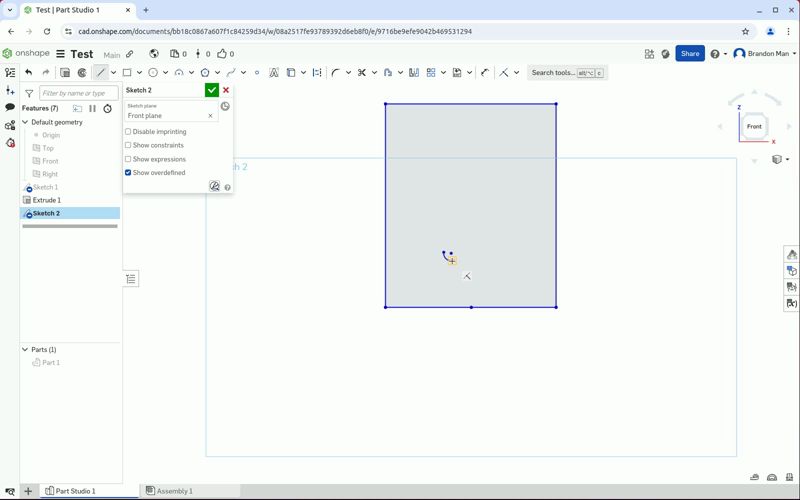
scroll(6)
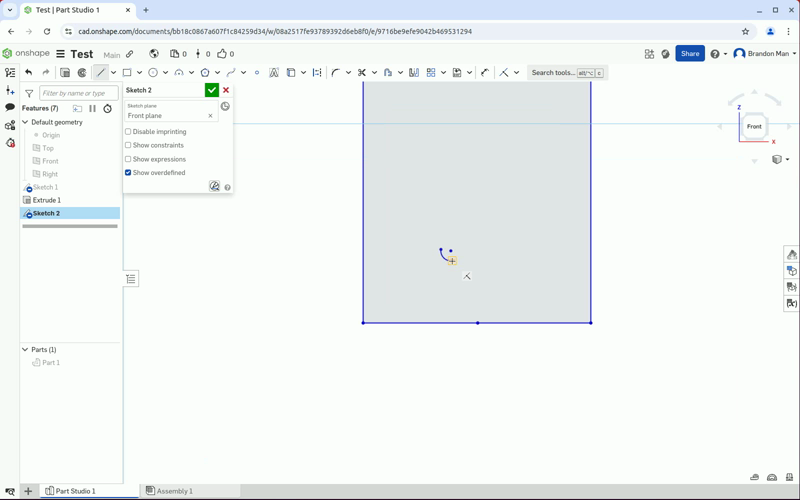
scroll(6)
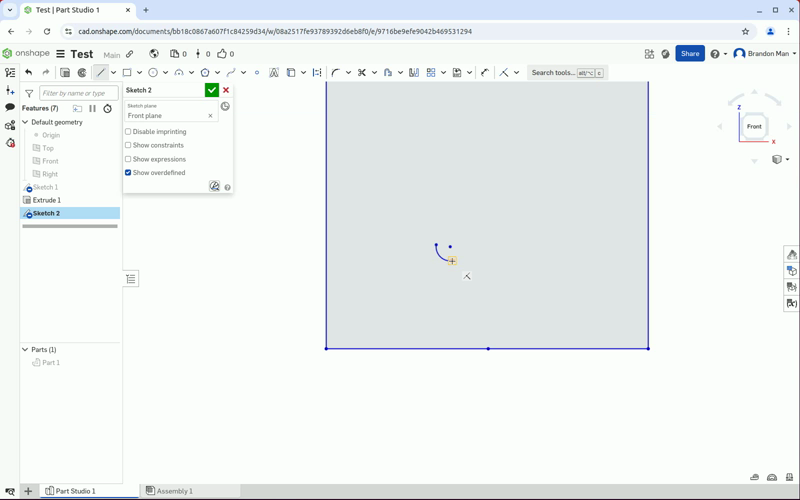
scroll(6)
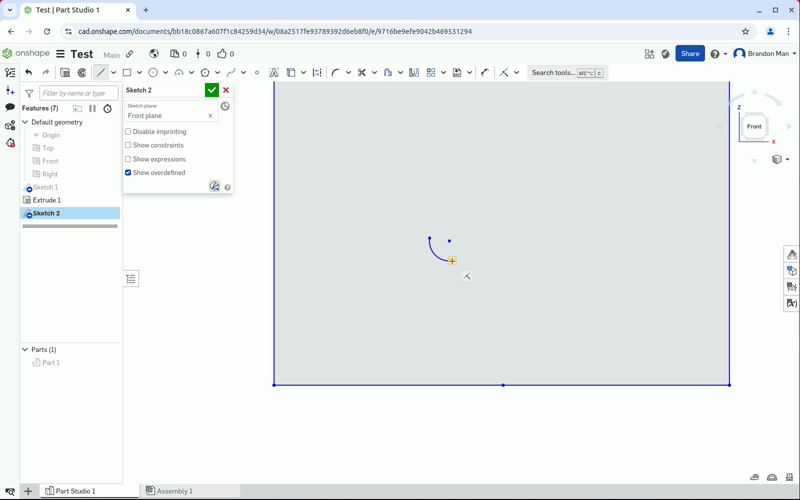
scroll(6)
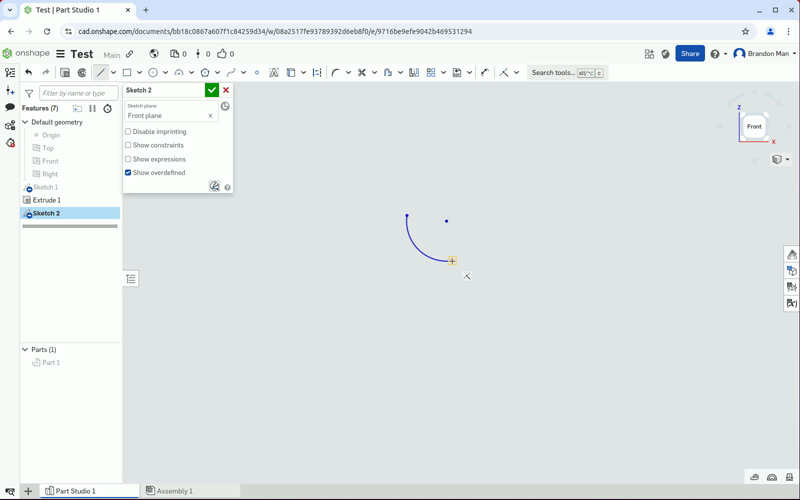
click(452, 260)
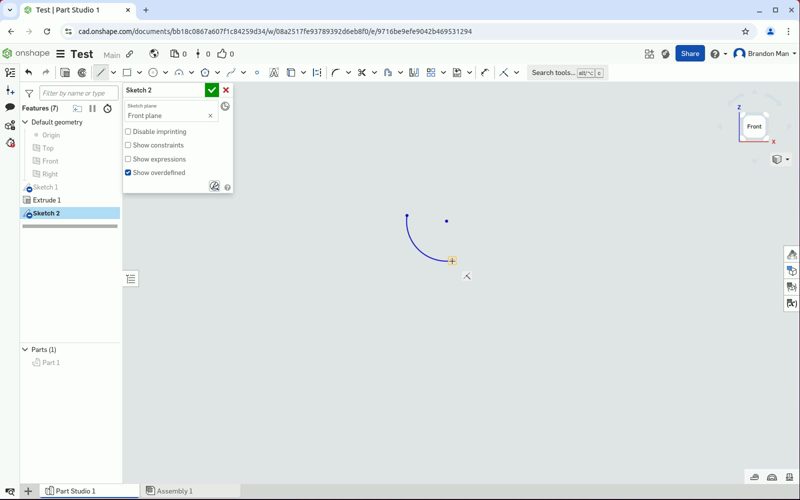
scroll(-6)
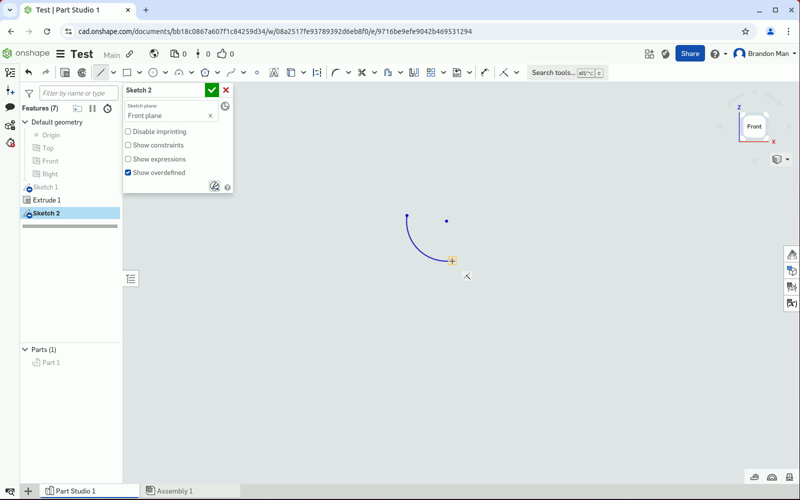
scroll(-6)
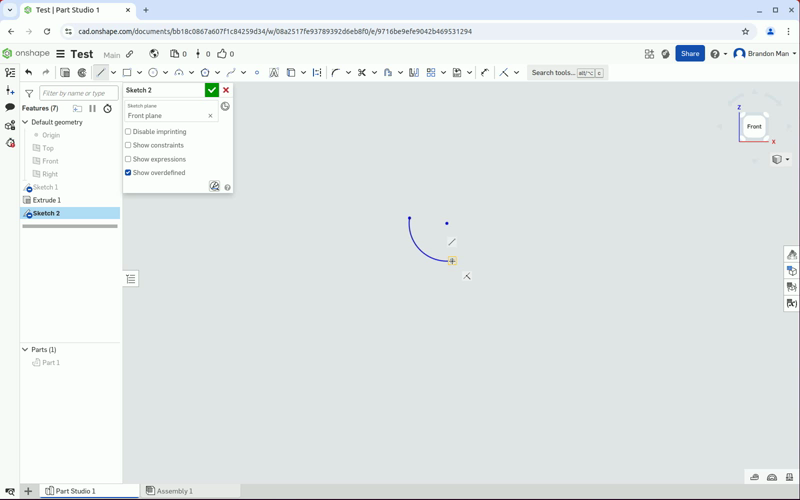
scroll(-6)
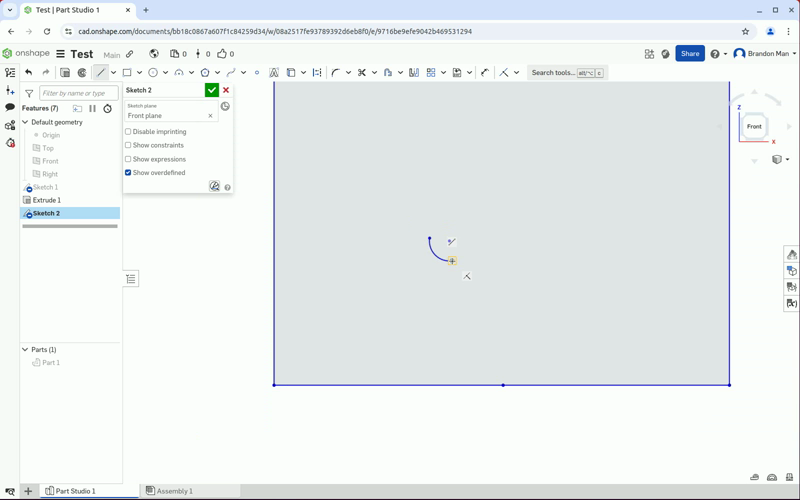
scroll(-6)
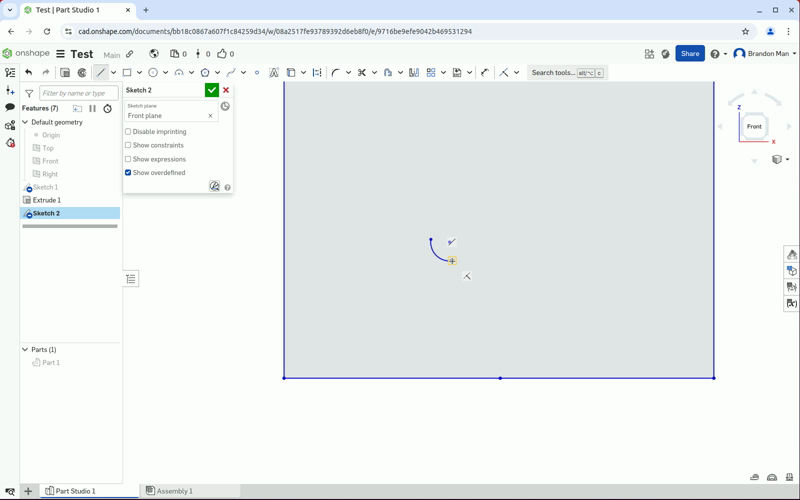
scroll(-6)
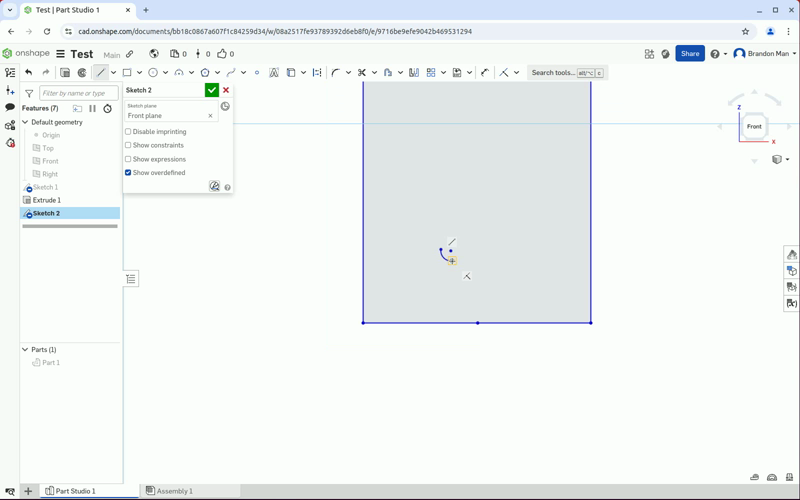
scroll(-6)
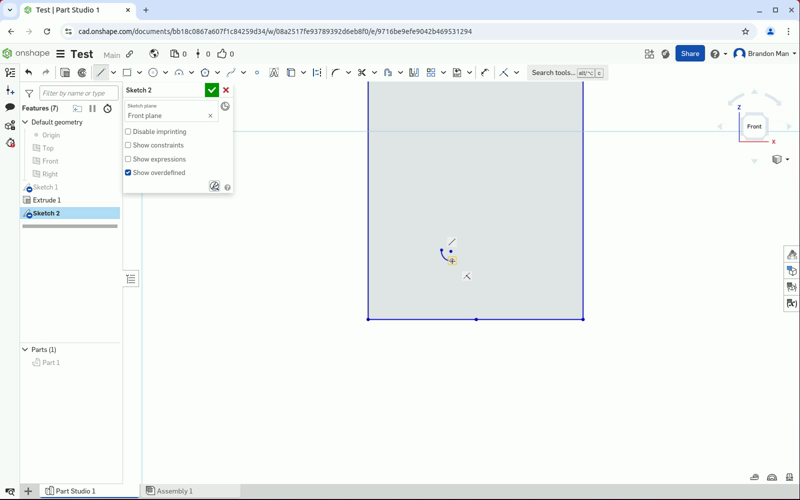
scroll(-6)
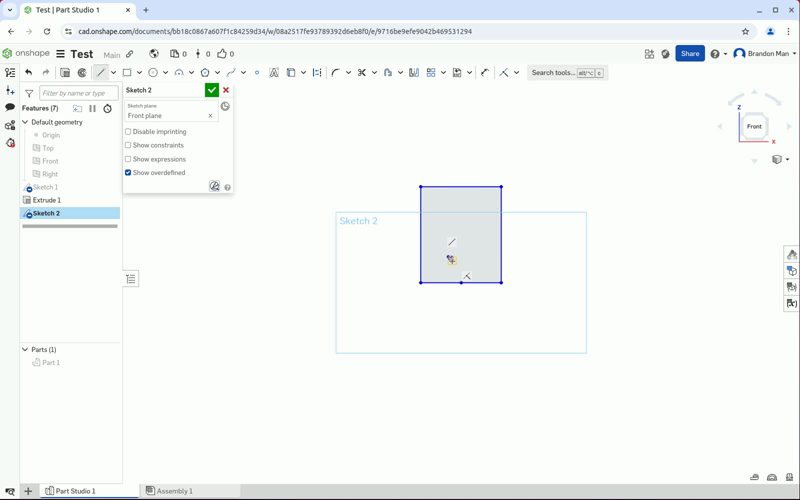
key_down(shift)
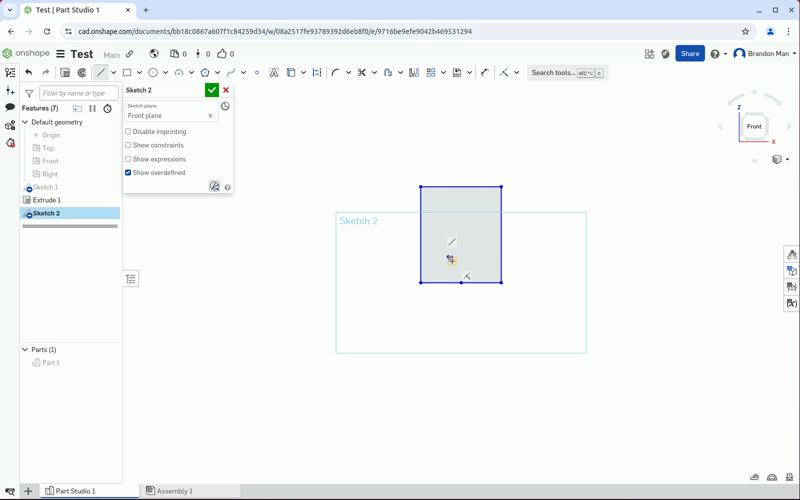
mouse_move(482, 260)
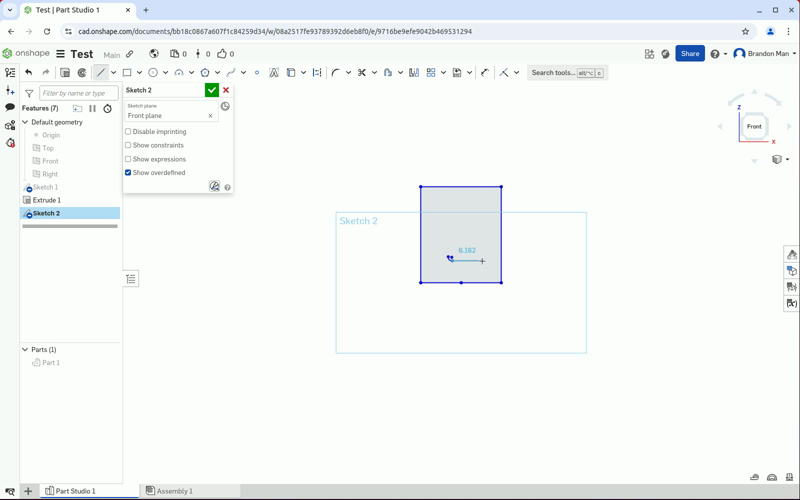
mouse_move(461, 260)
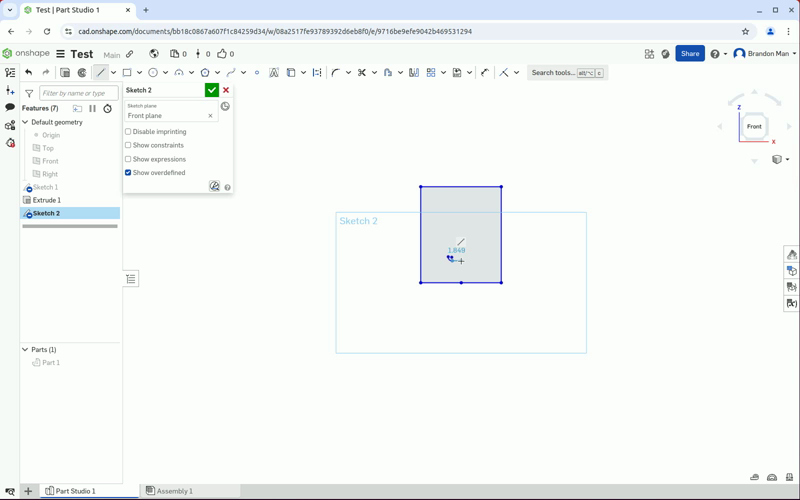
click(461, 260)
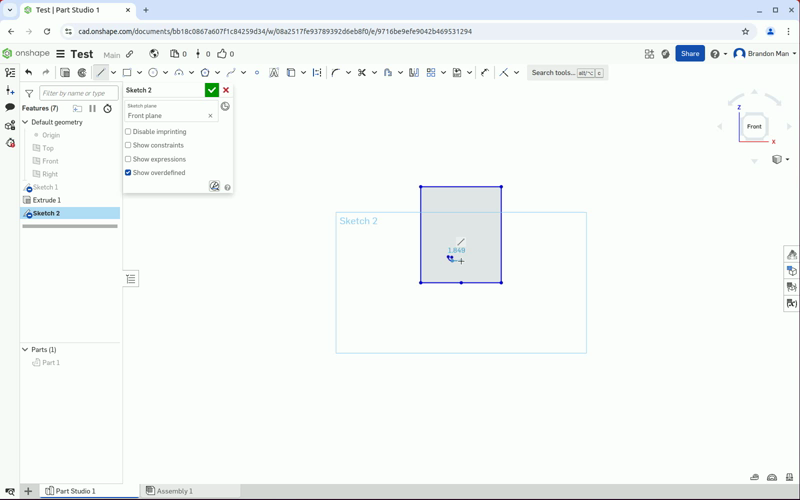
key_up(shift)
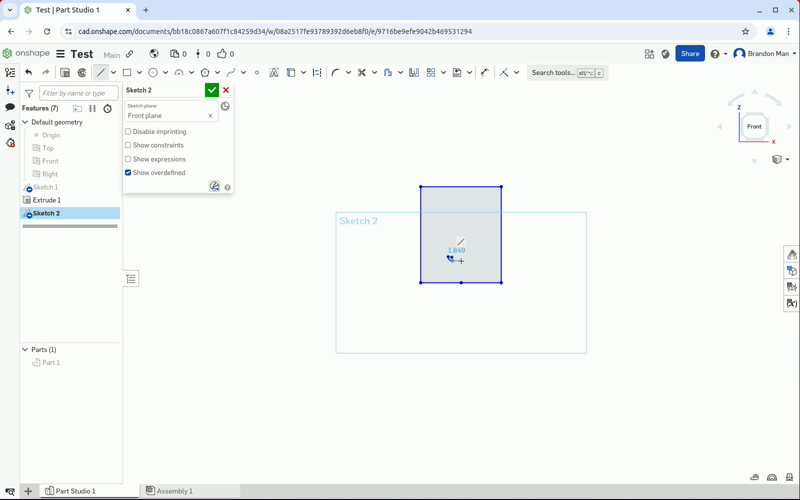
key_down(shift)
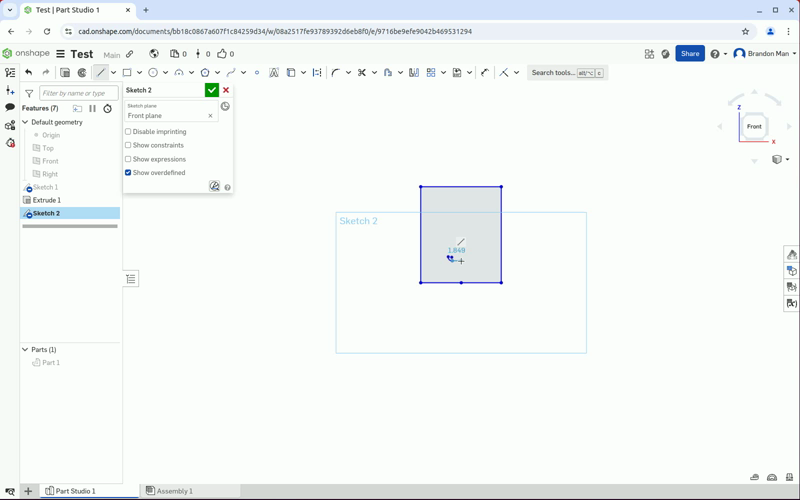
mouse_move(491, 260)
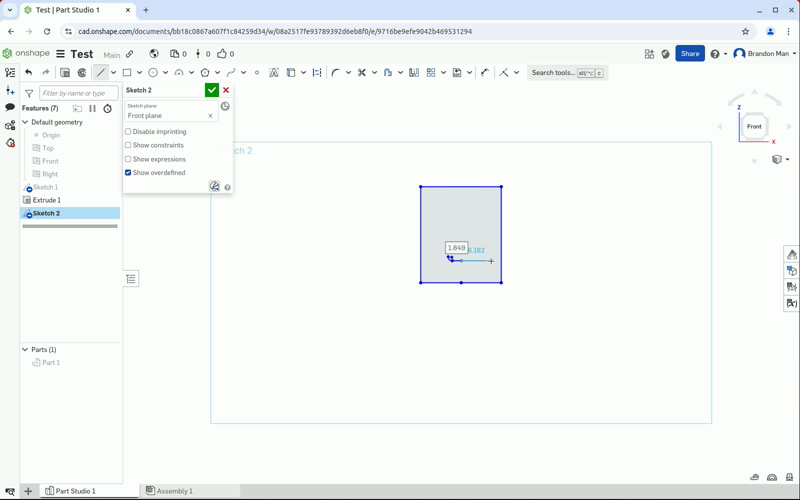
mouse_move(469, 260)
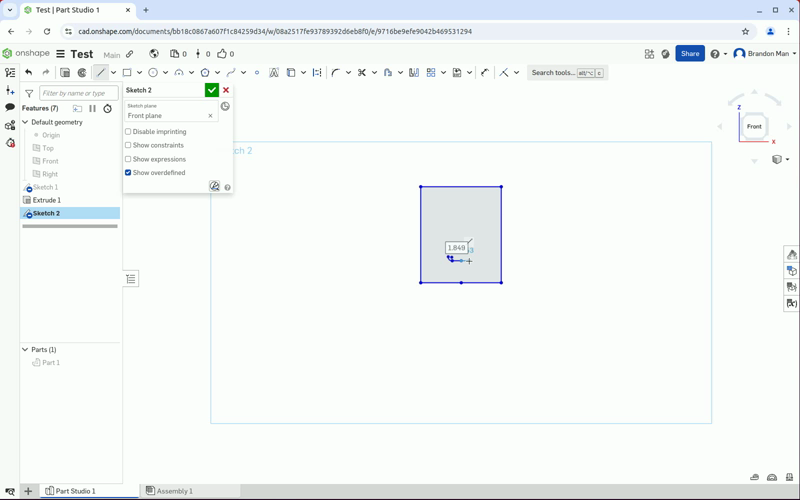
click(469, 260)
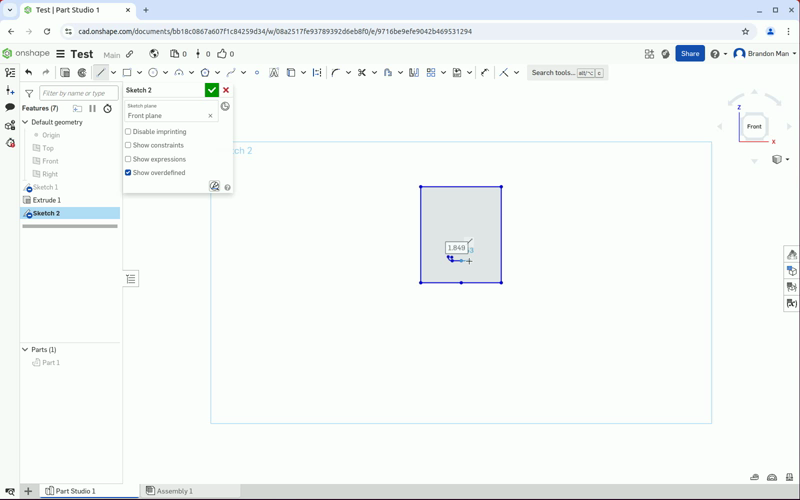
key_up(shift)
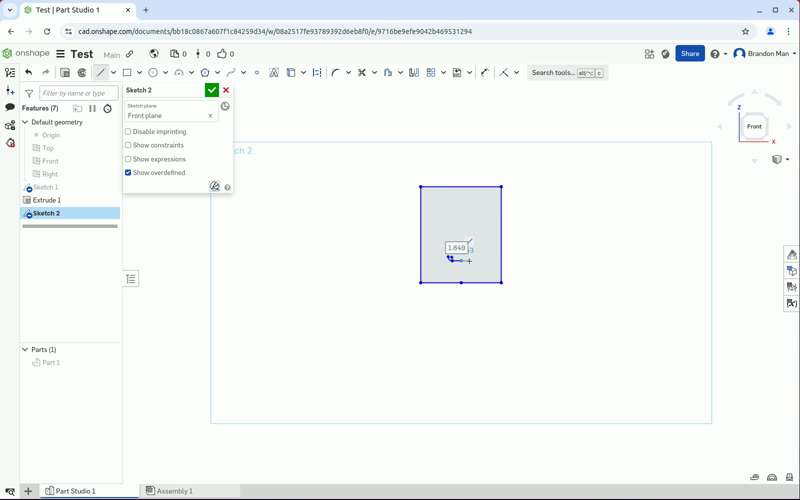
key(esc)
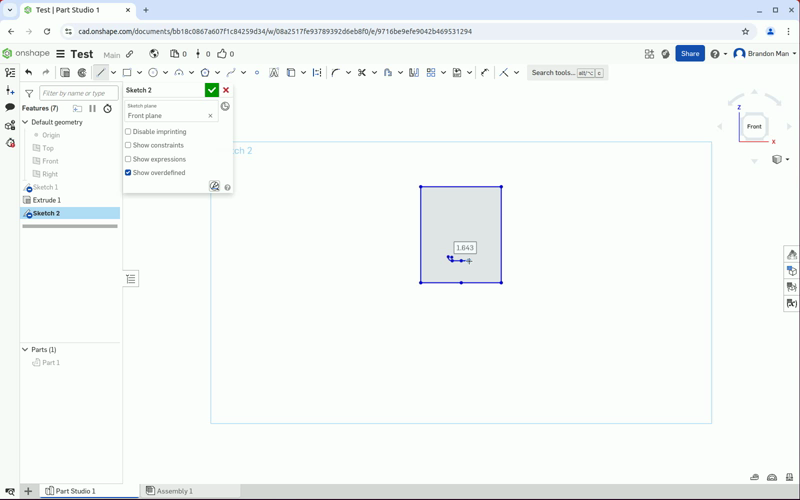
key(a)
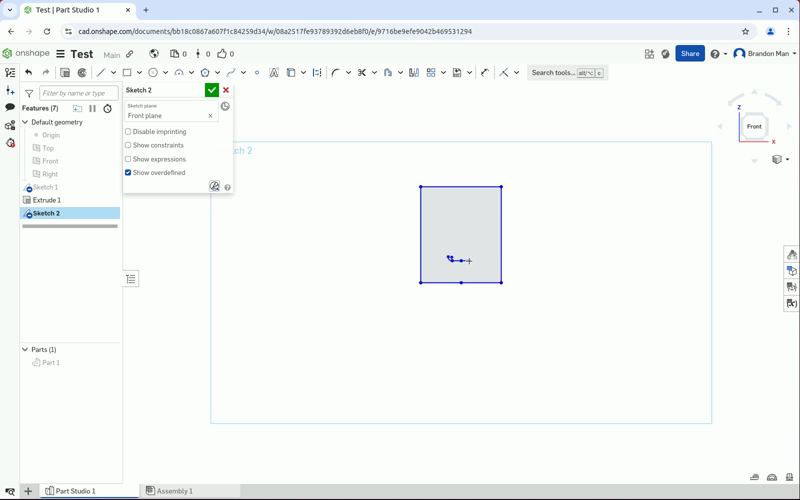
mouse_move(469, 260)
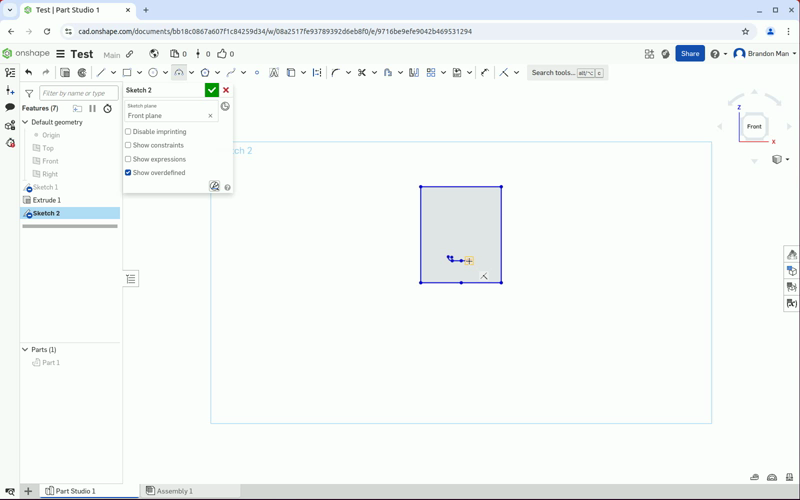
click(469, 260)
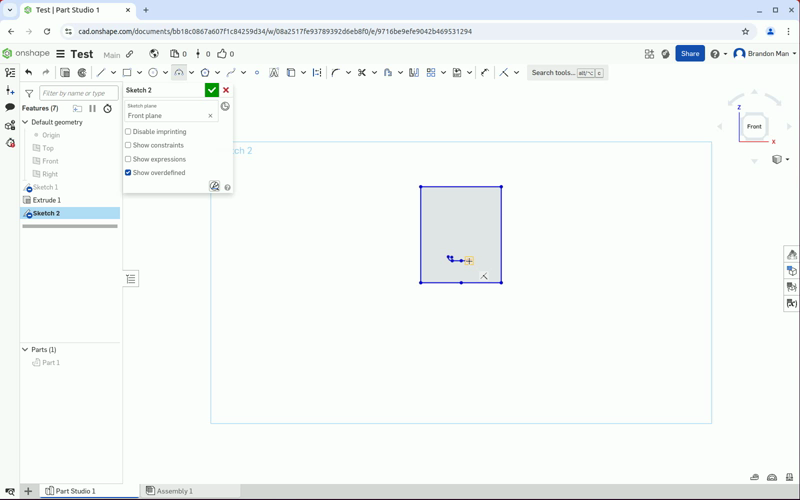
key_down(shift)
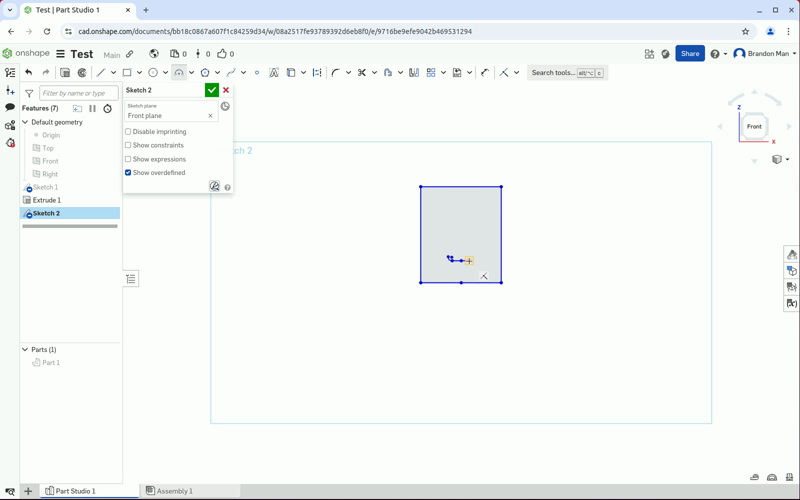
mouse_move(473, 256)
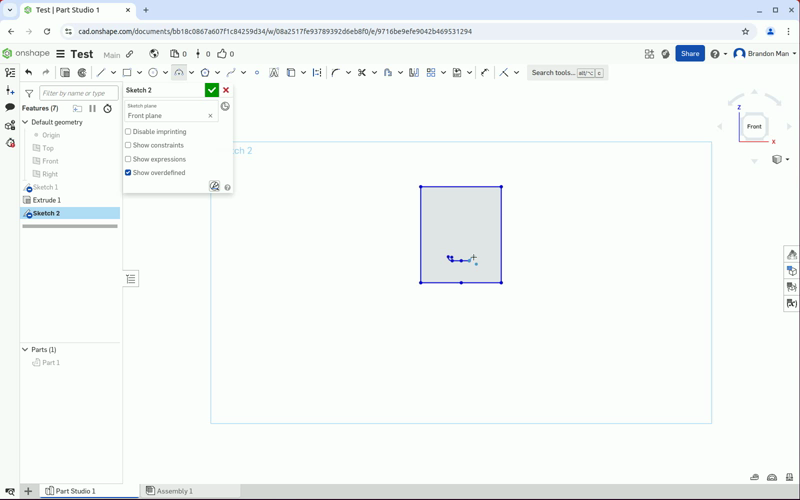
scroll(6)
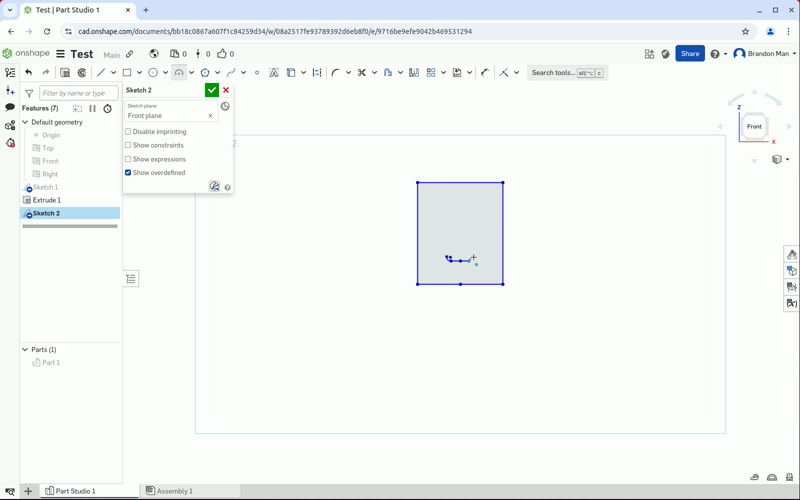
scroll(6)
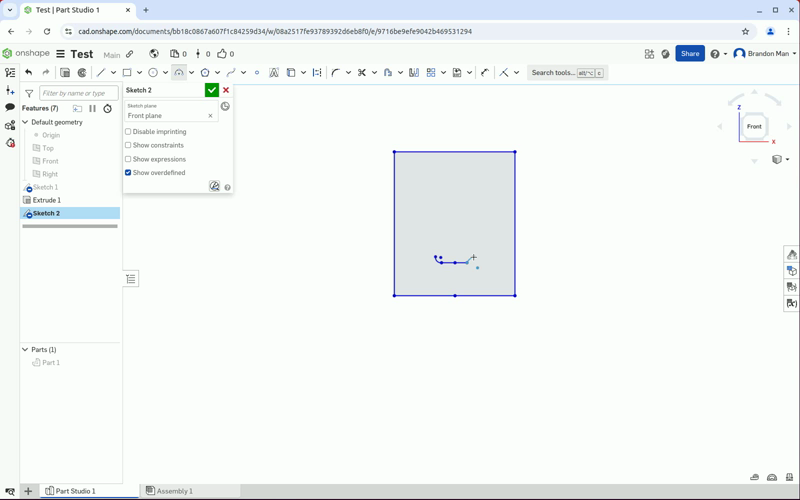
scroll(6)
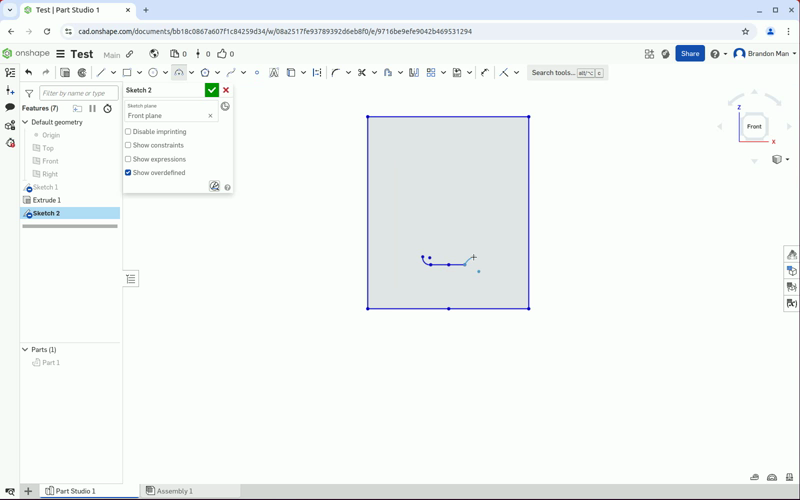
scroll(6)
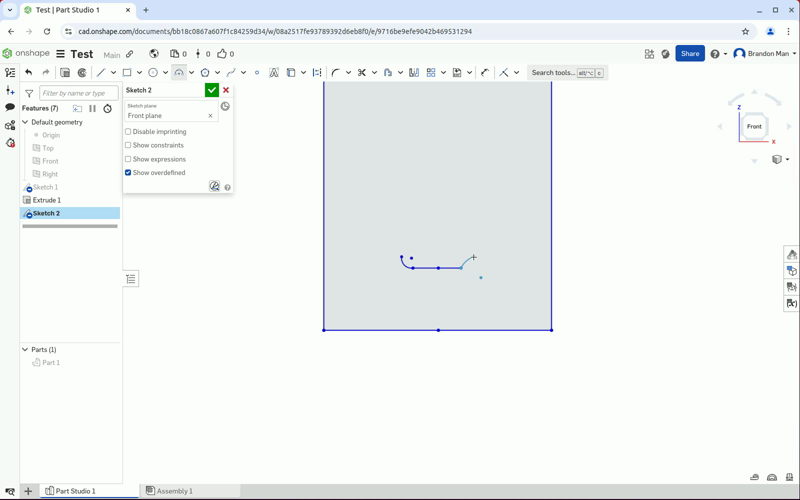
scroll(6)
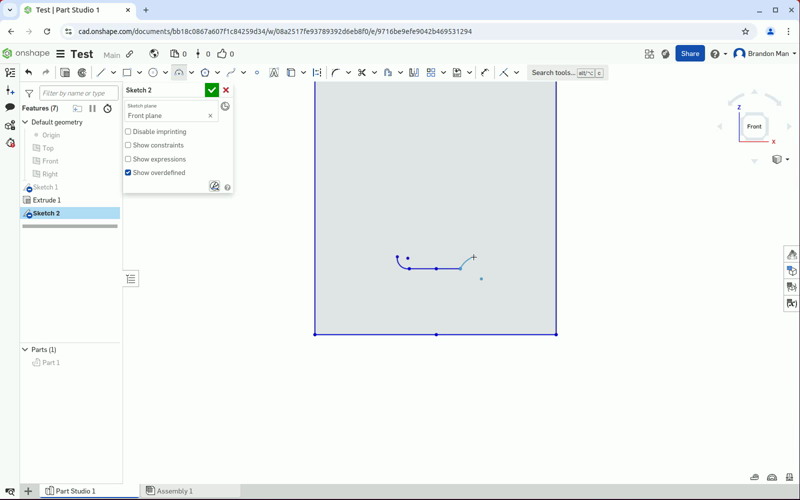
scroll(6)
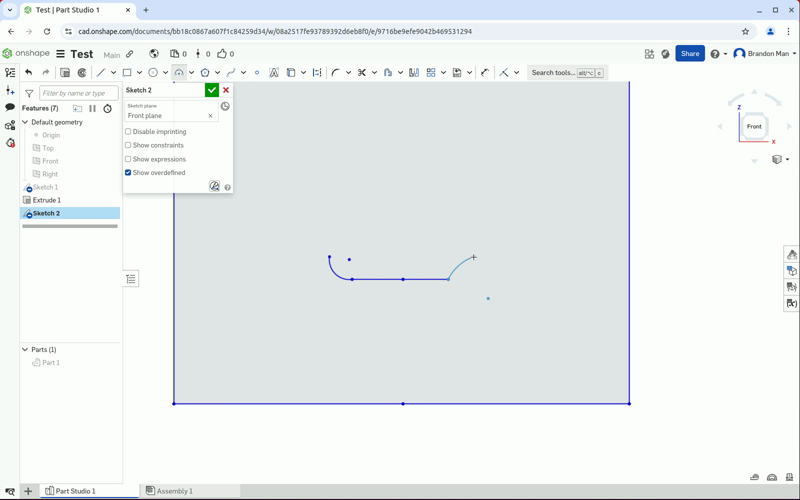
scroll(6)
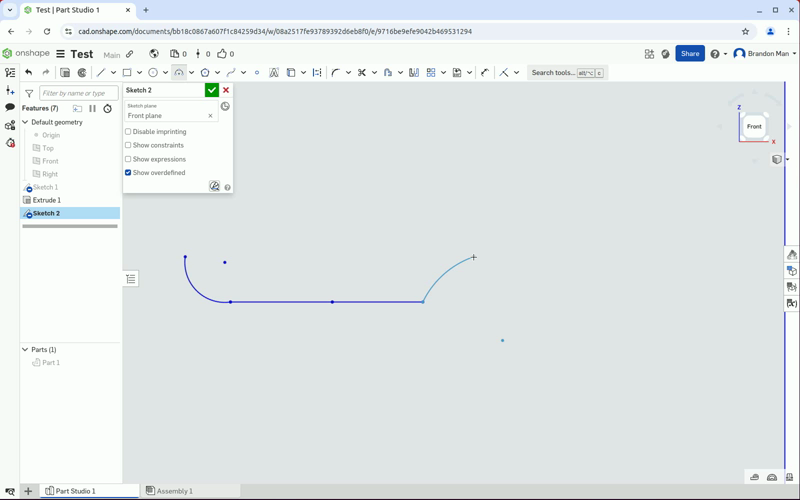
click(473, 256)
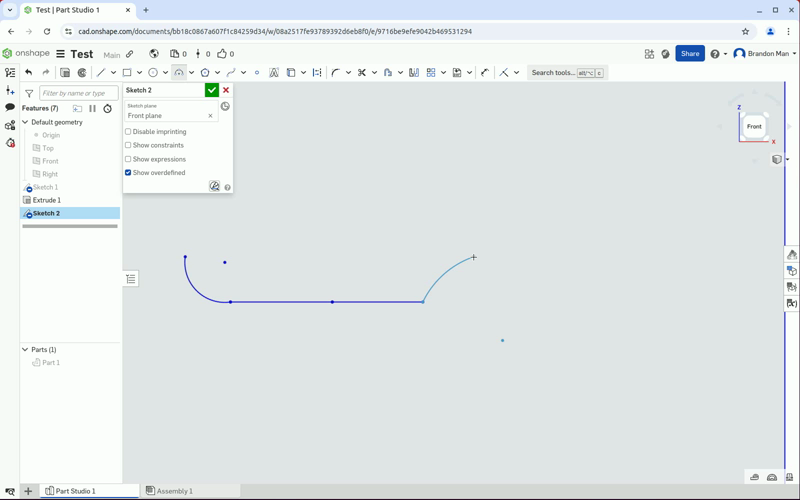
scroll(-6)
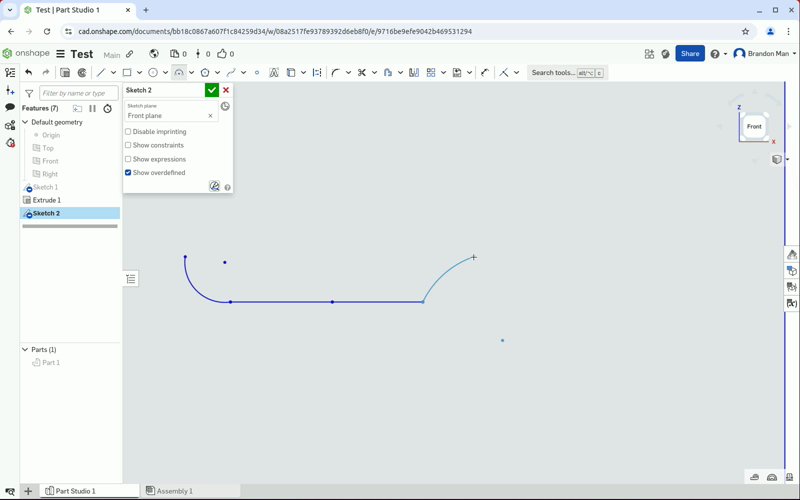
scroll(-6)
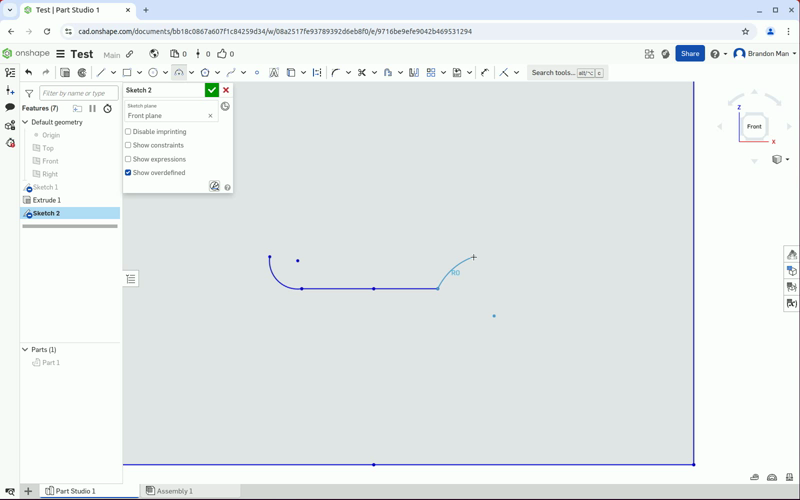
scroll(-6)
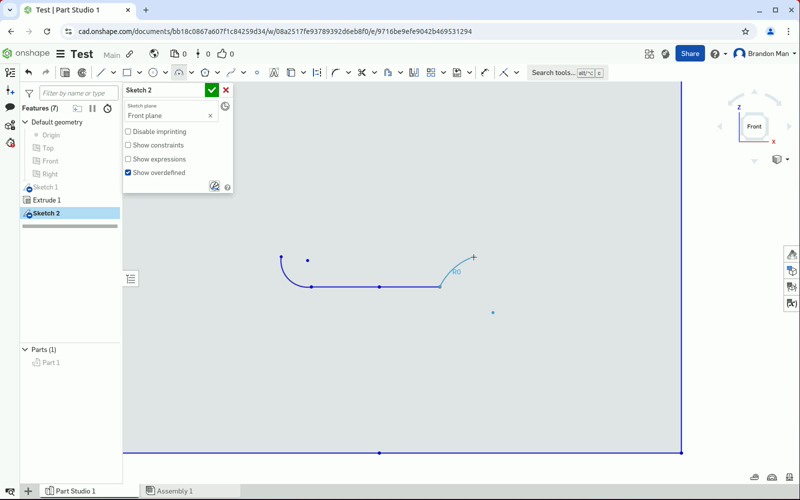
scroll(-6)
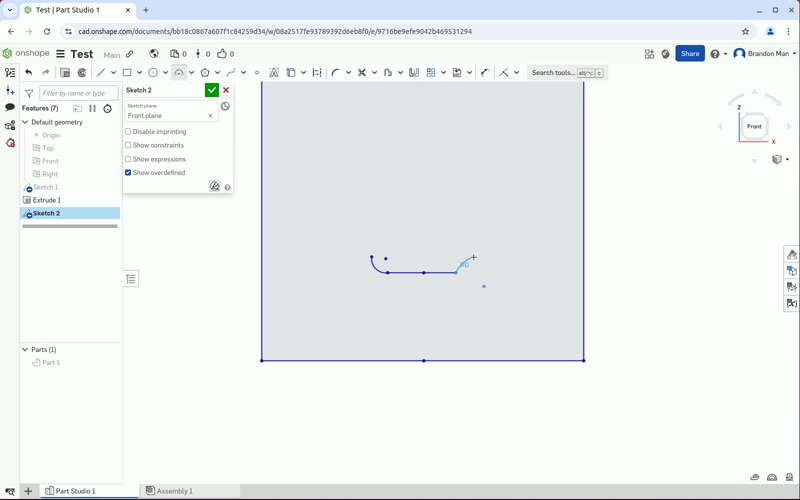
scroll(-6)
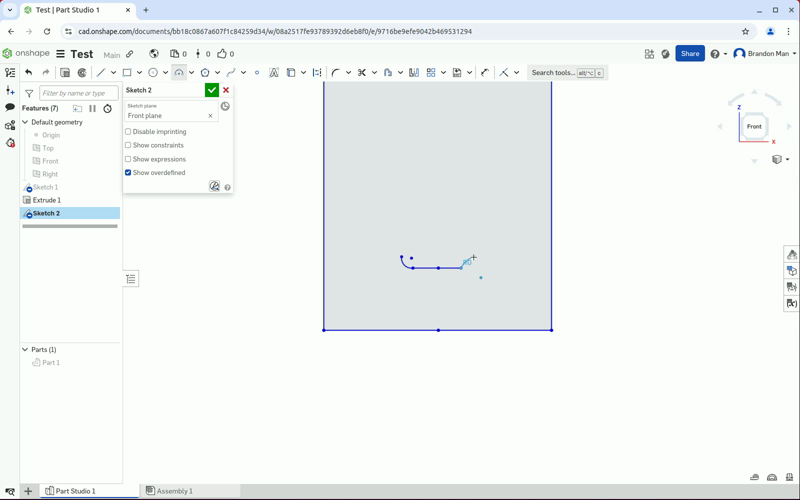
scroll(-6)
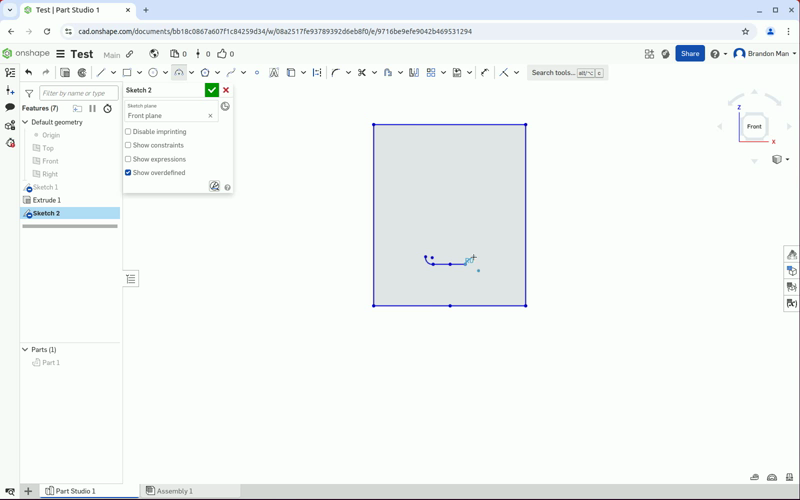
scroll(-6)
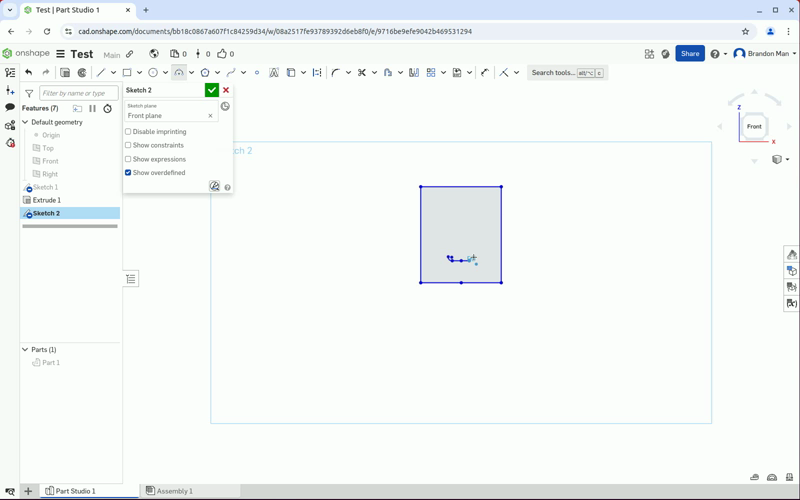
mouse_move(472, 259)
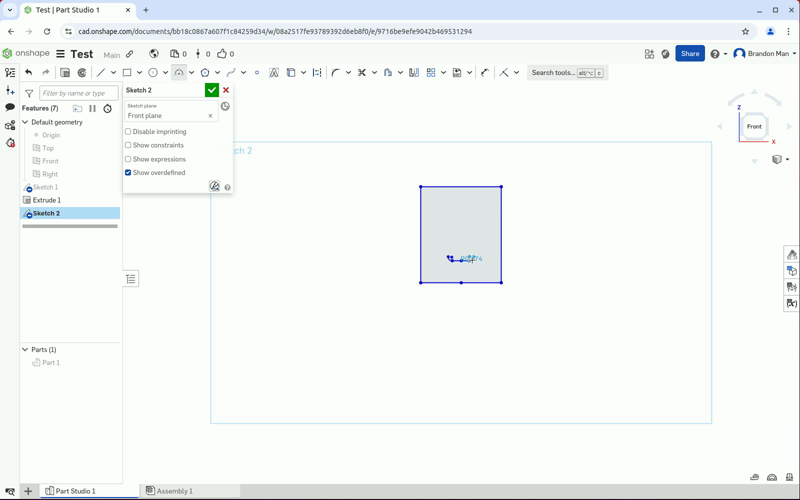
scroll(6)
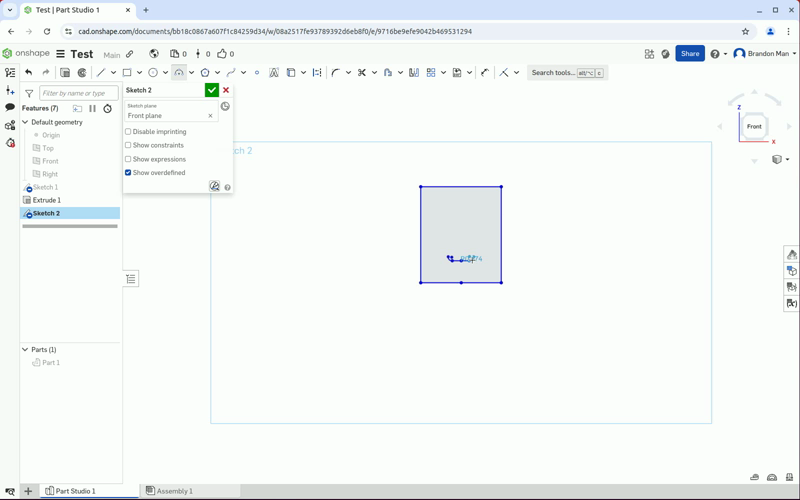
scroll(6)
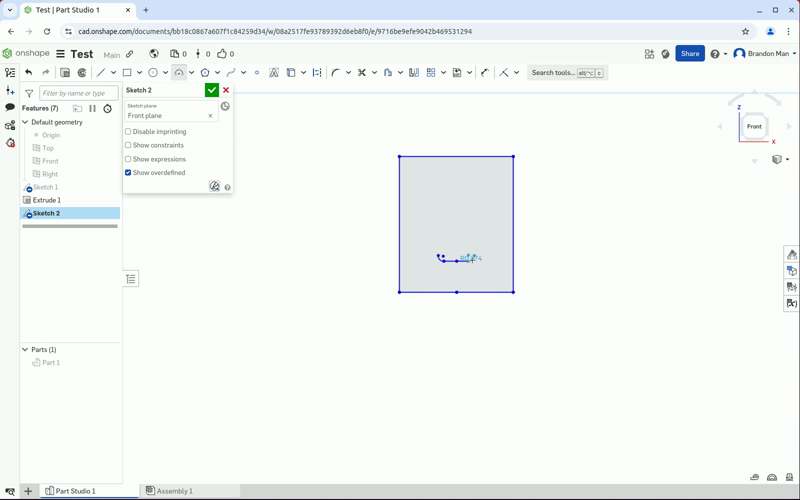
scroll(6)
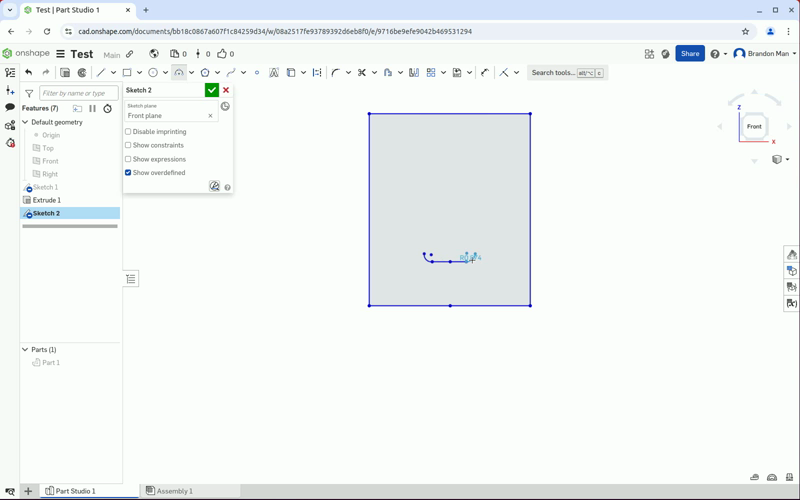
scroll(6)
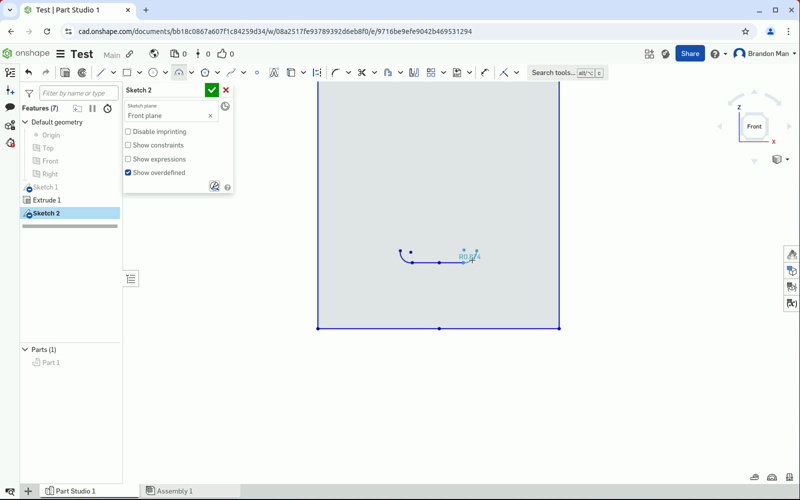
scroll(6)
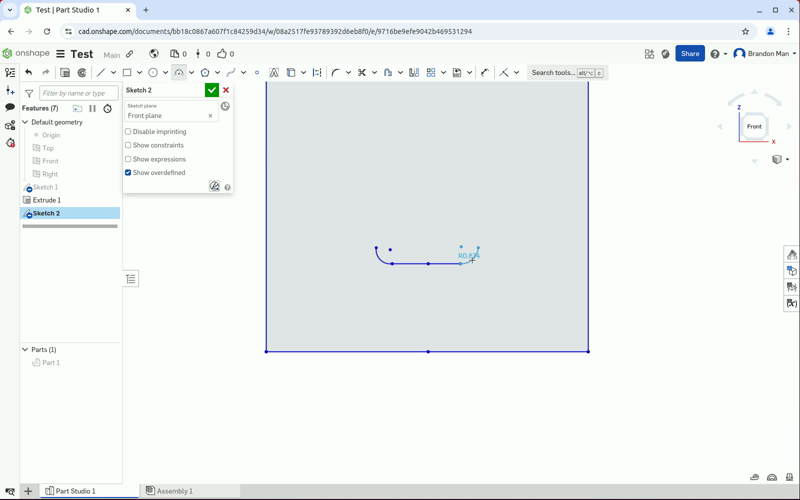
scroll(6)
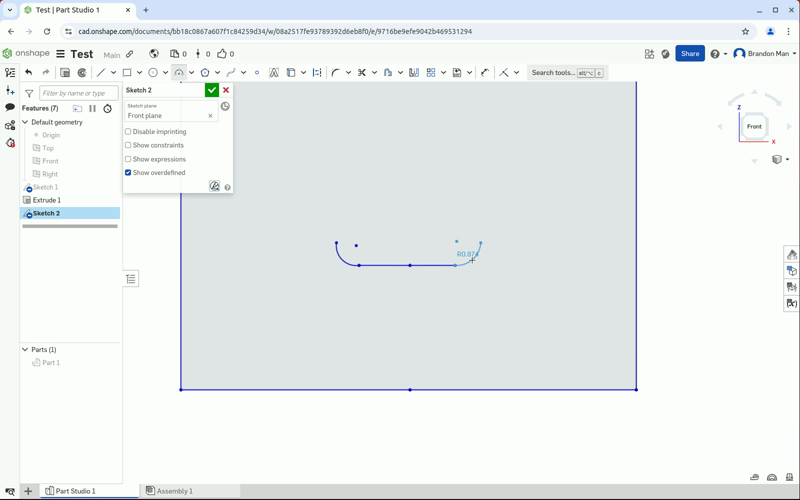
scroll(6)
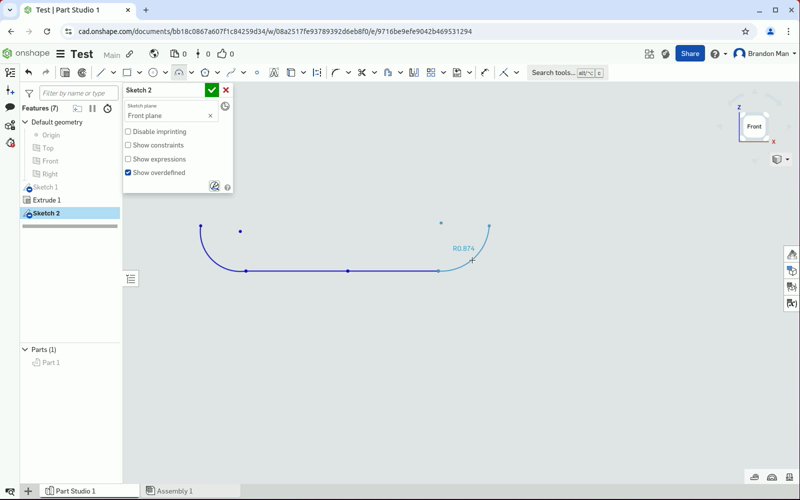
click(472, 259)
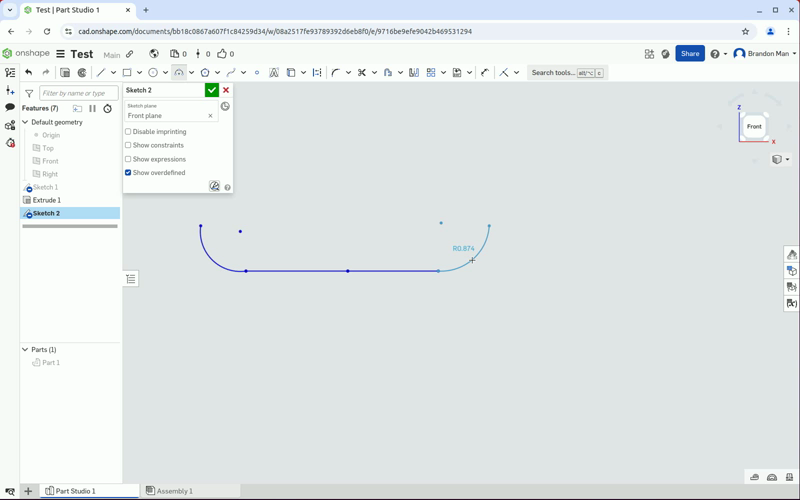
scroll(-6)
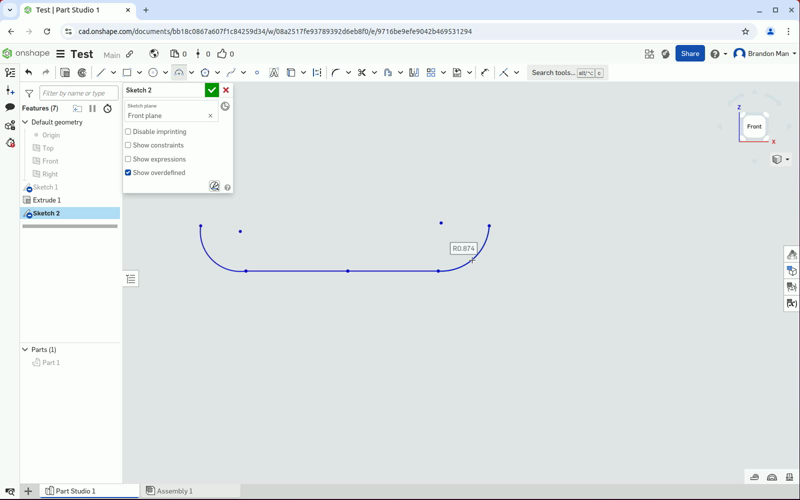
scroll(-6)
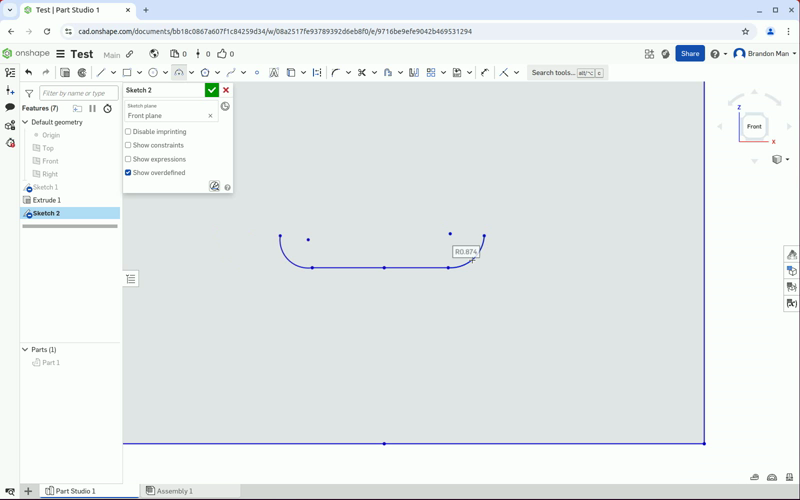
scroll(-6)
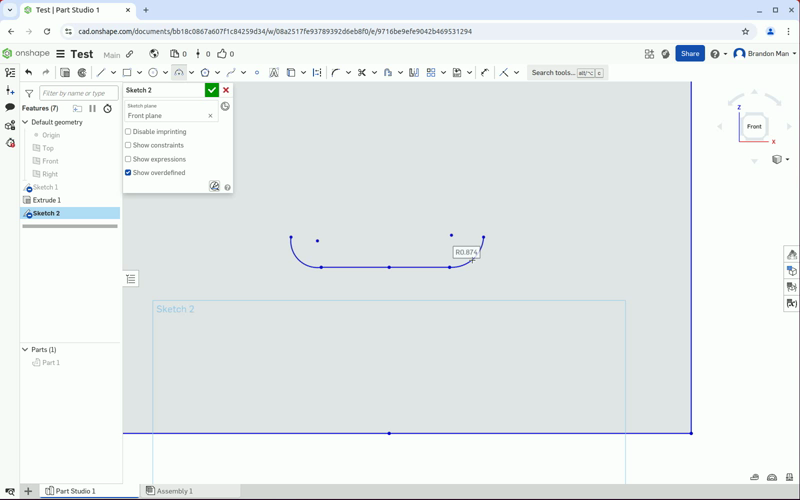
scroll(-6)
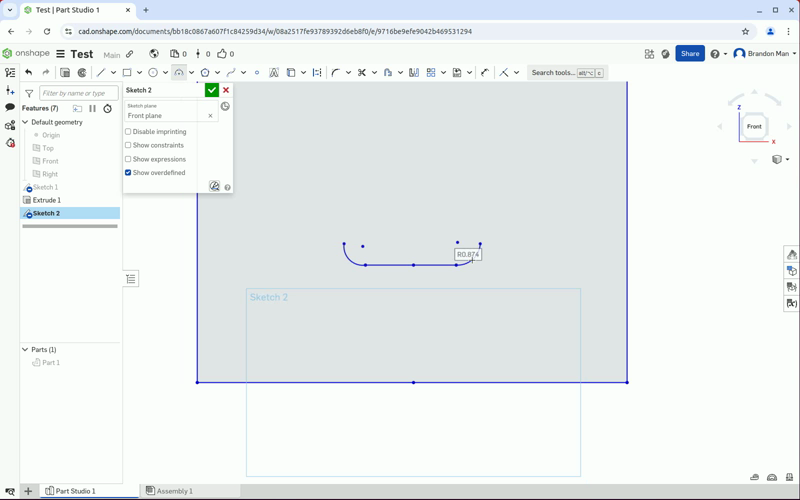
scroll(-6)
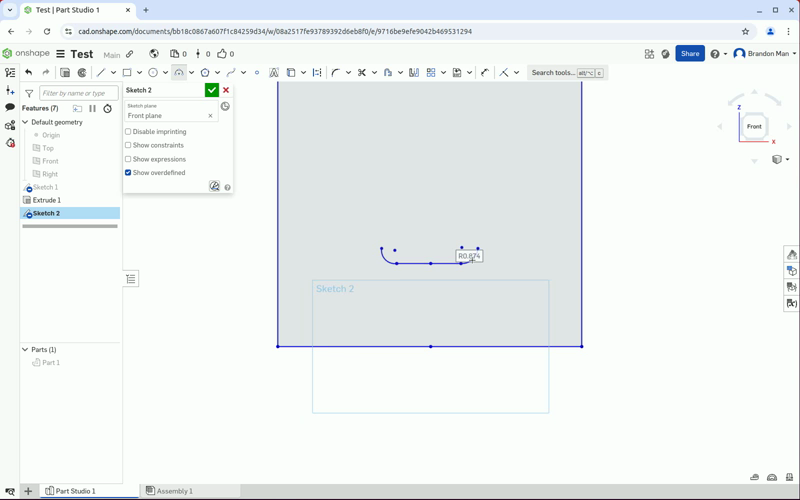
scroll(-6)
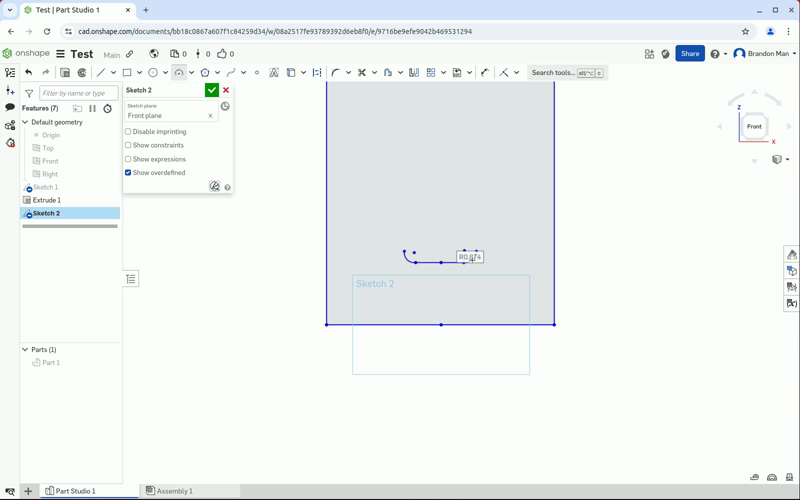
scroll(-6)
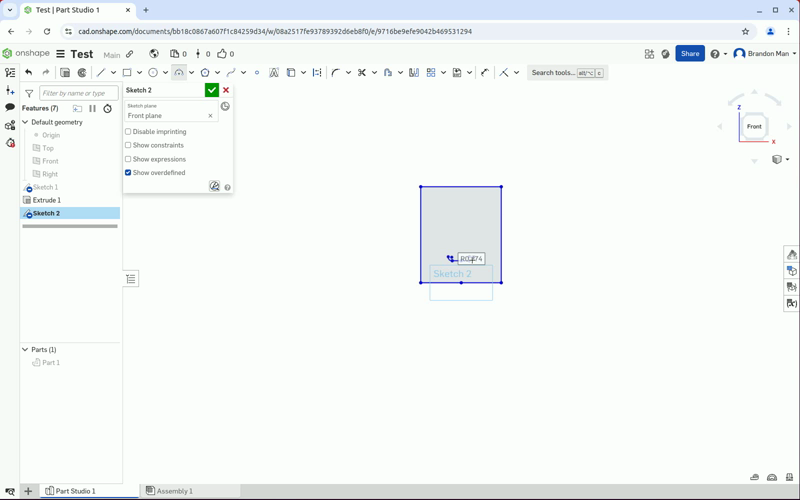
key_up(shift)
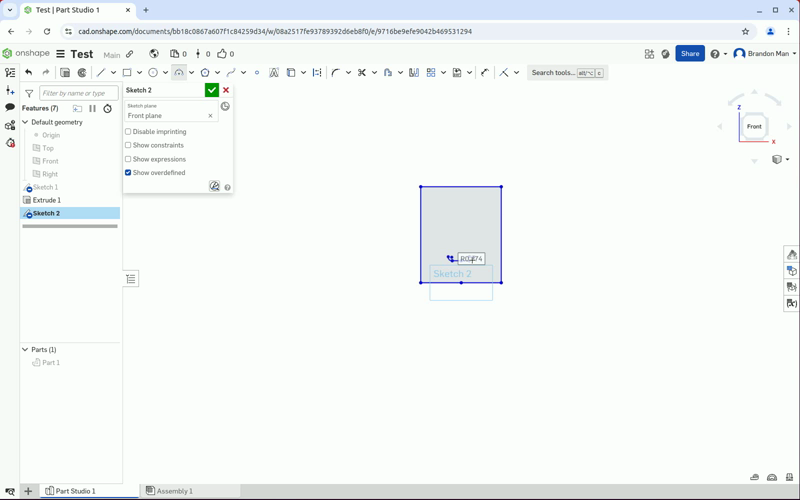
key(esc)
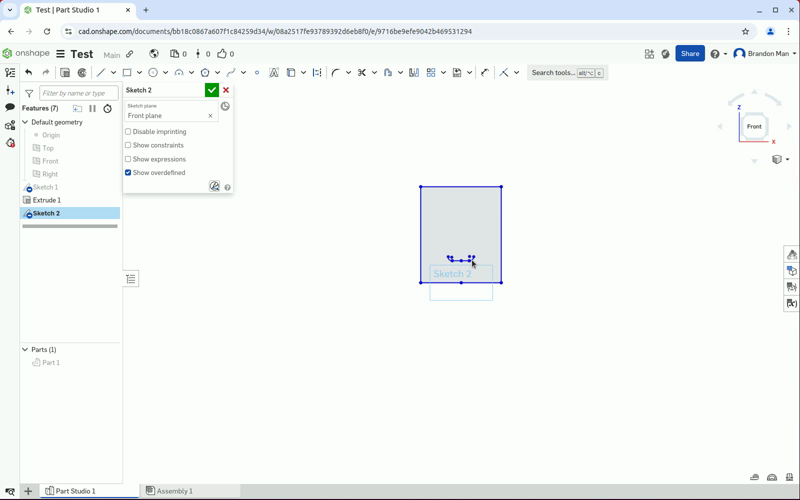
key(l)
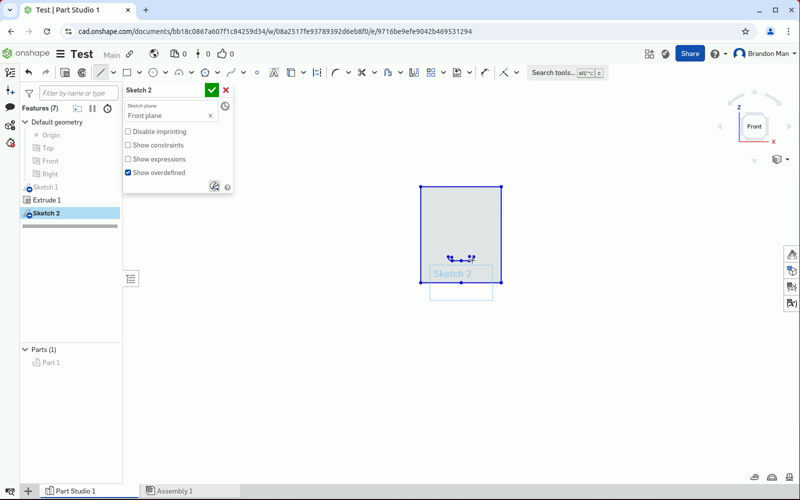
mouse_move(473, 256)
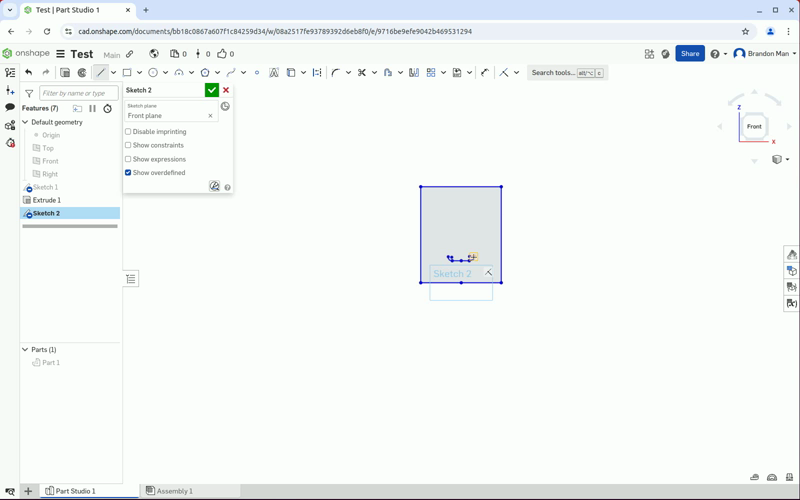
scroll(6)
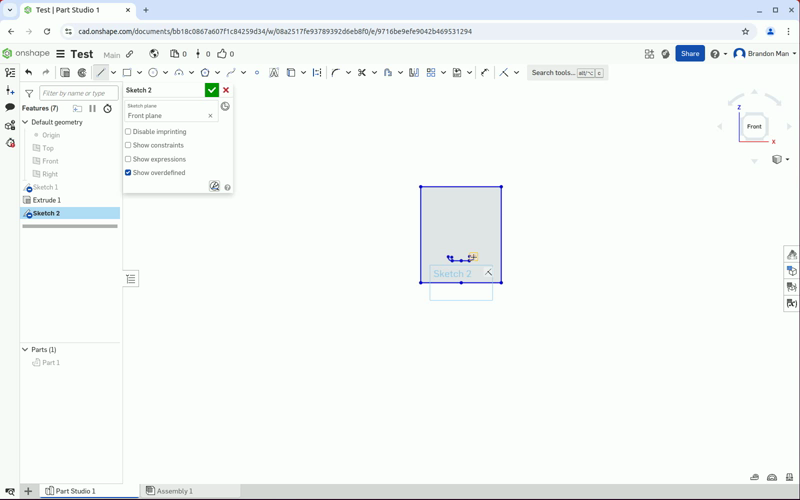
scroll(6)
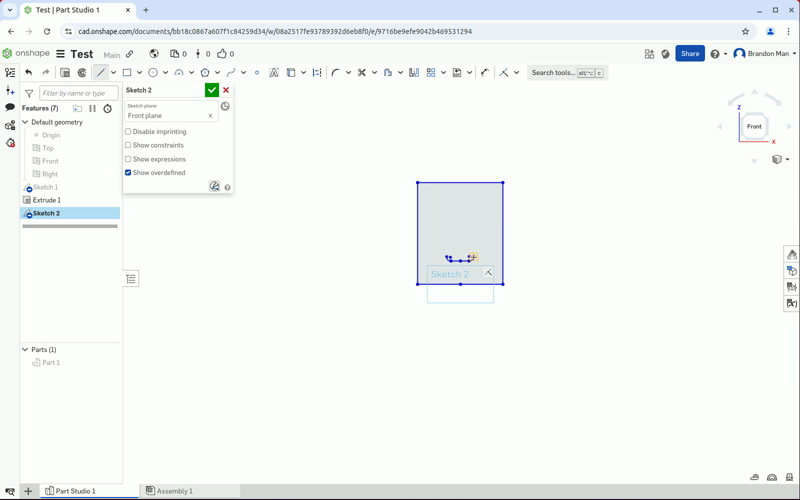
scroll(6)
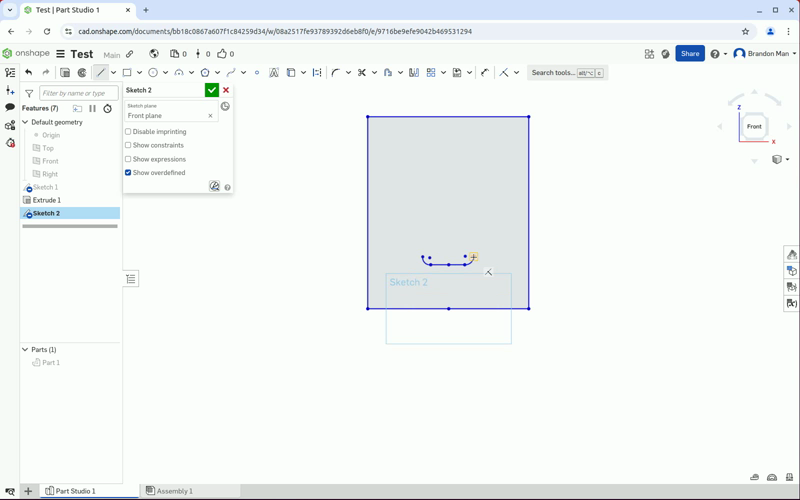
scroll(6)
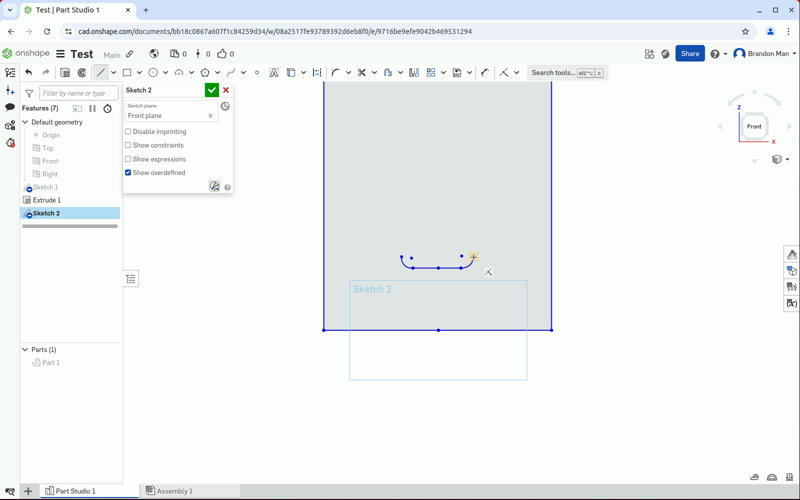
scroll(6)
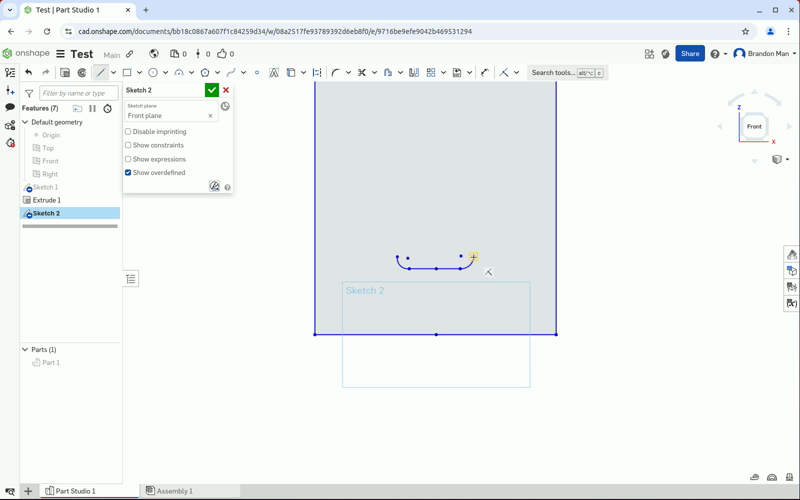
scroll(6)
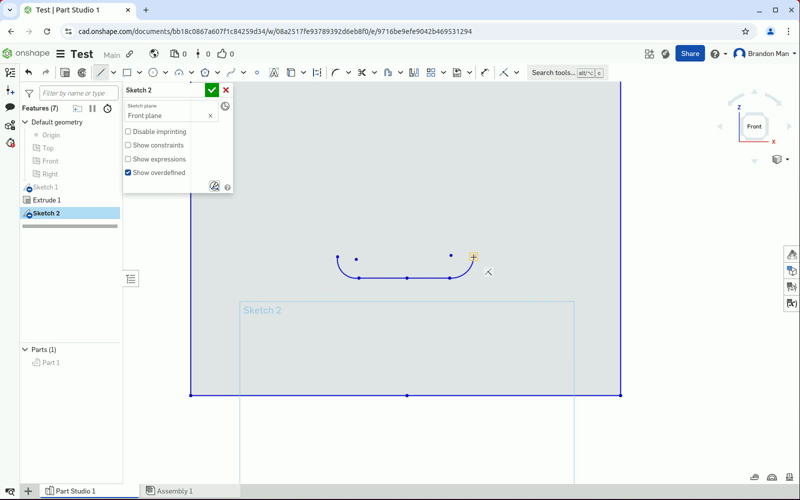
scroll(6)
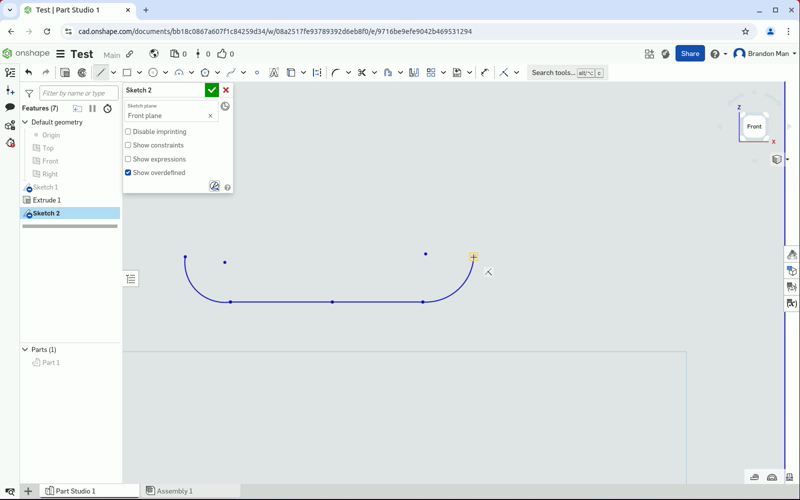
click(473, 256)
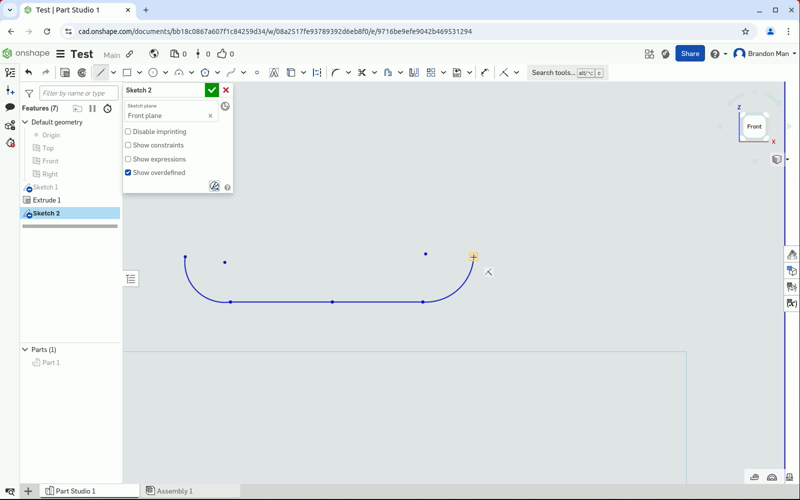
scroll(-6)
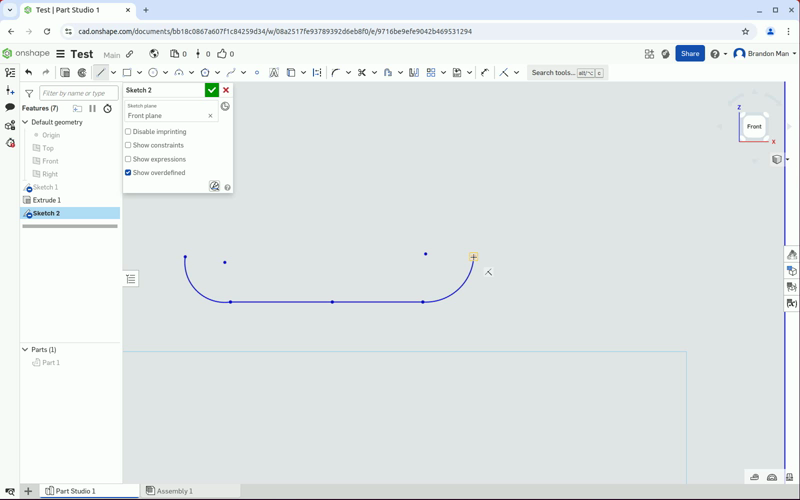
scroll(-6)
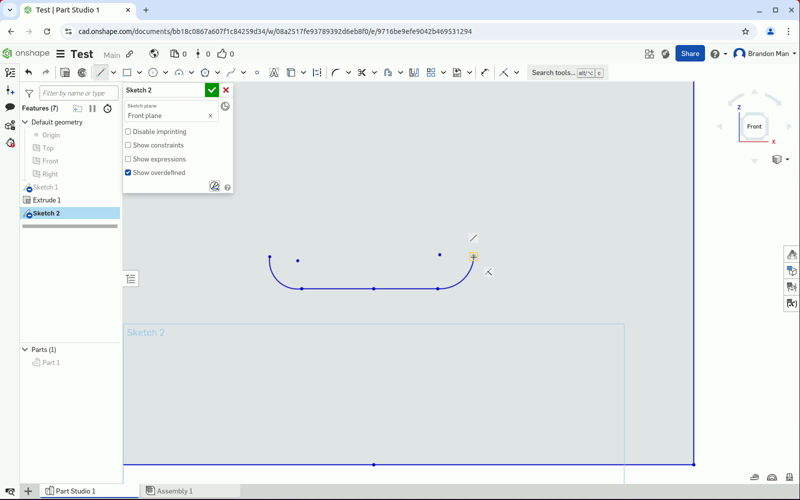
scroll(-6)
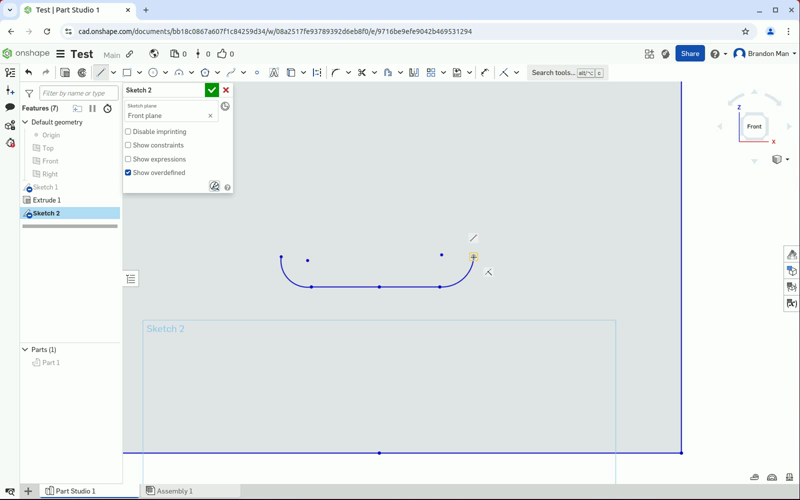
scroll(-6)
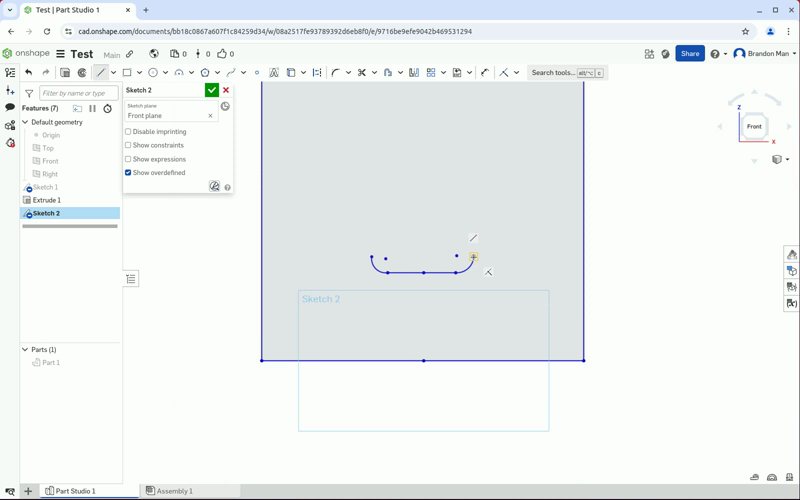
scroll(-6)
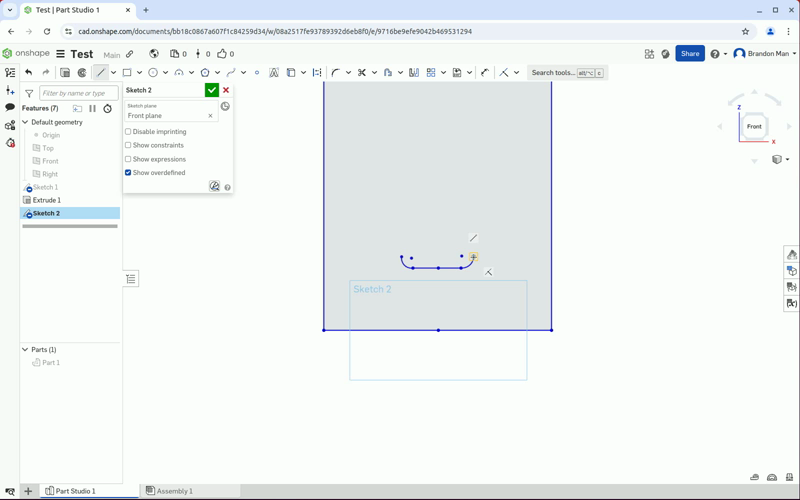
scroll(-6)
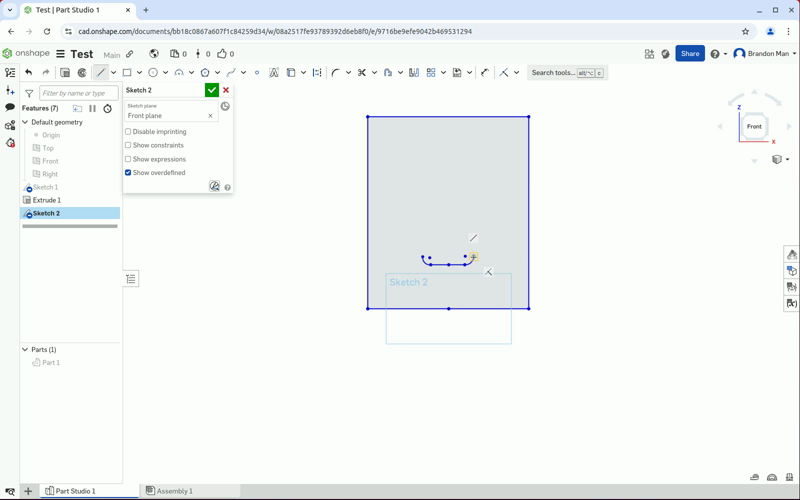
scroll(-6)
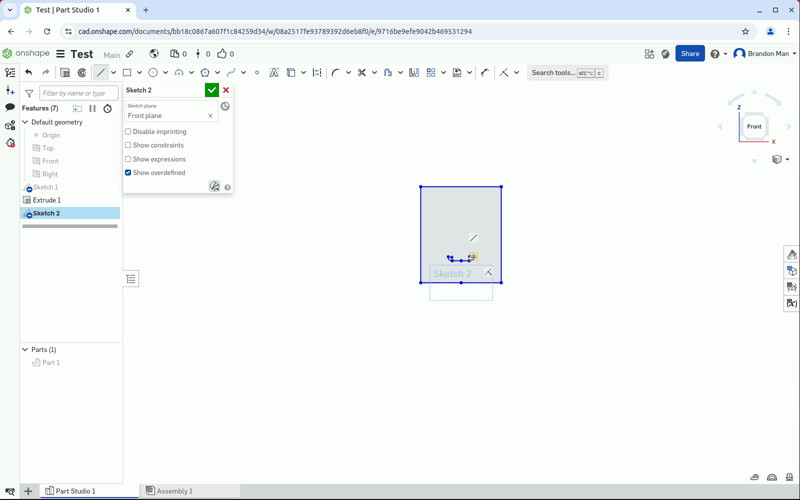
key_down(shift)
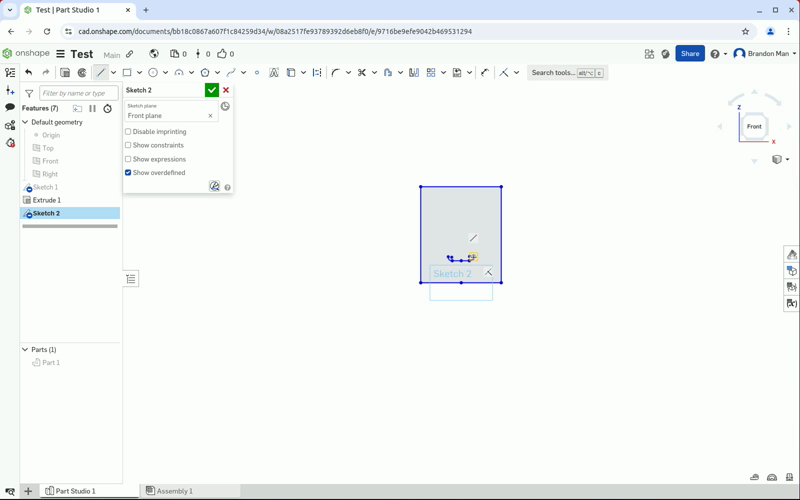
mouse_move(503, 256)
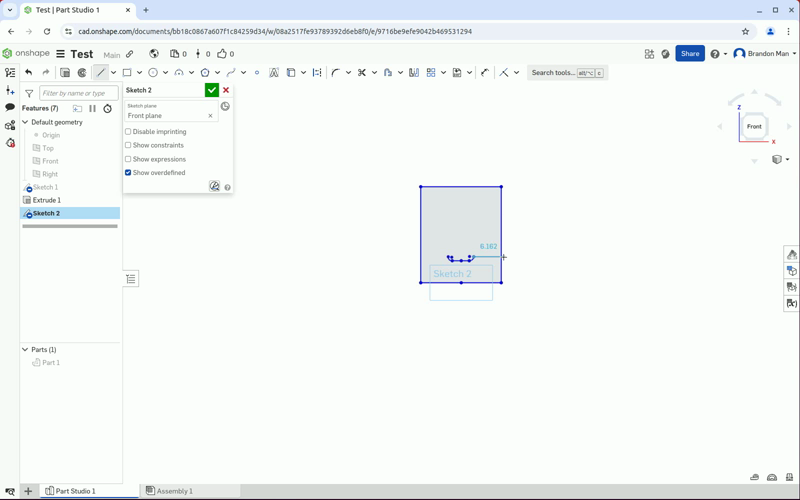
mouse_move(473, 221)
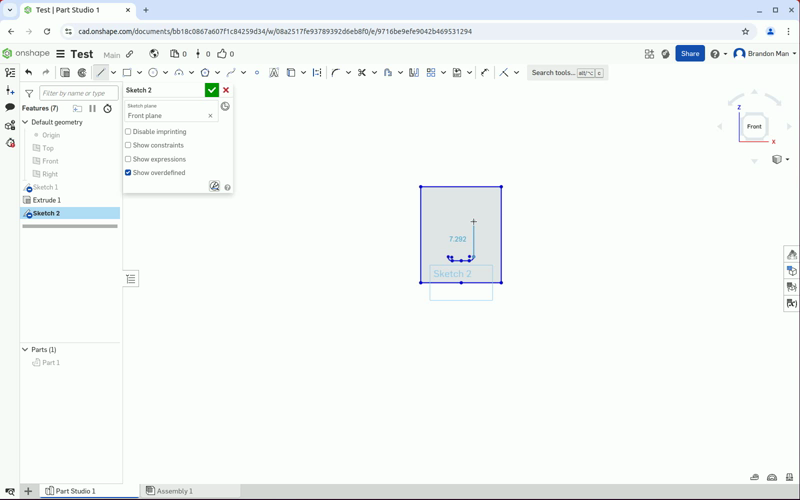
click(473, 221)
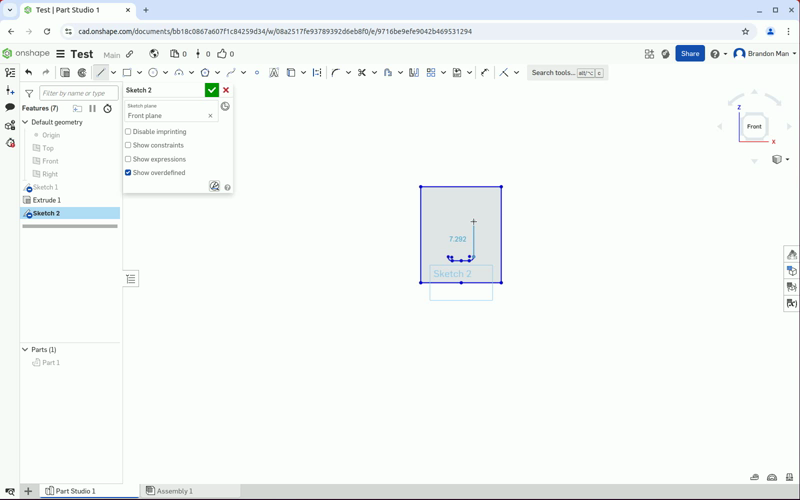
key_up(shift)
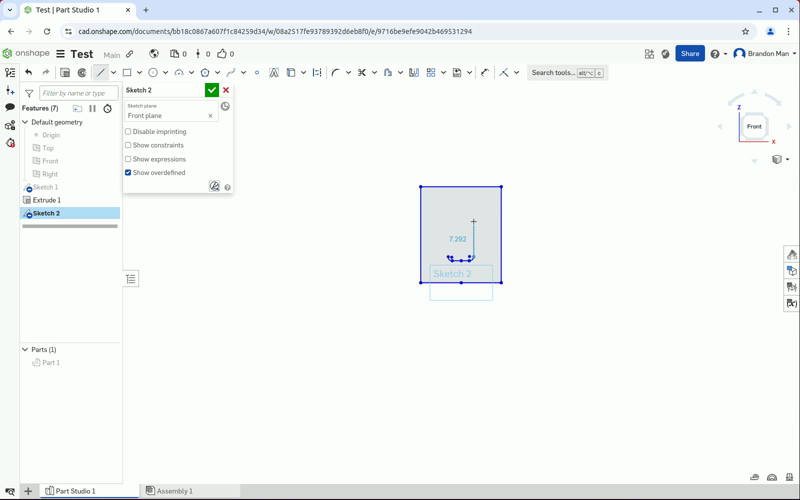
key(esc)
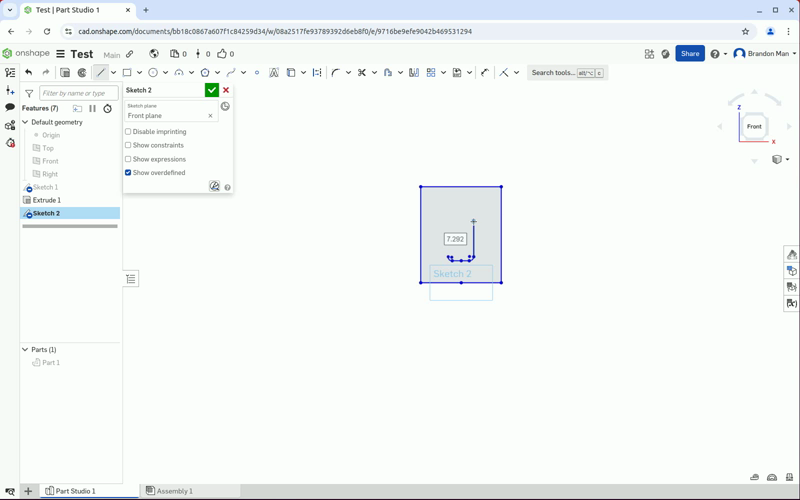
key(a)
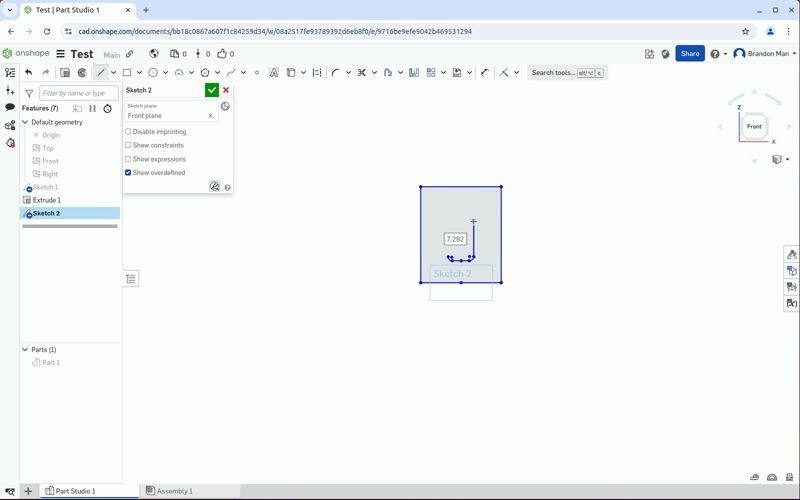
mouse_move(473, 221)
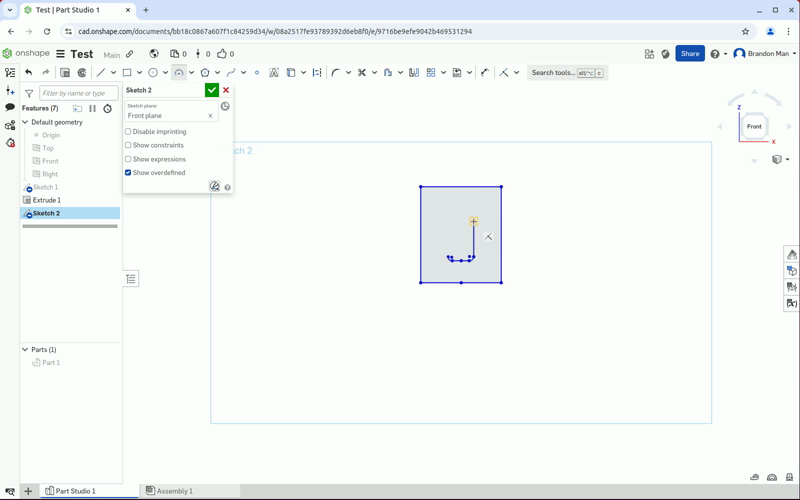
click(473, 221)
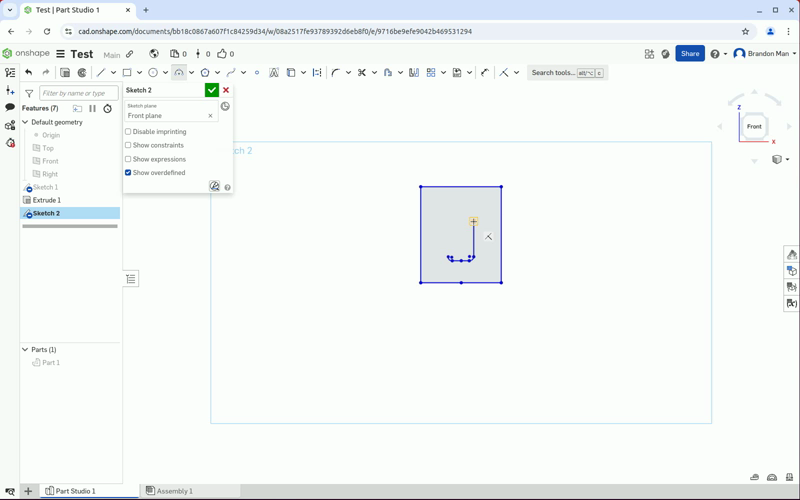
key_down(shift)
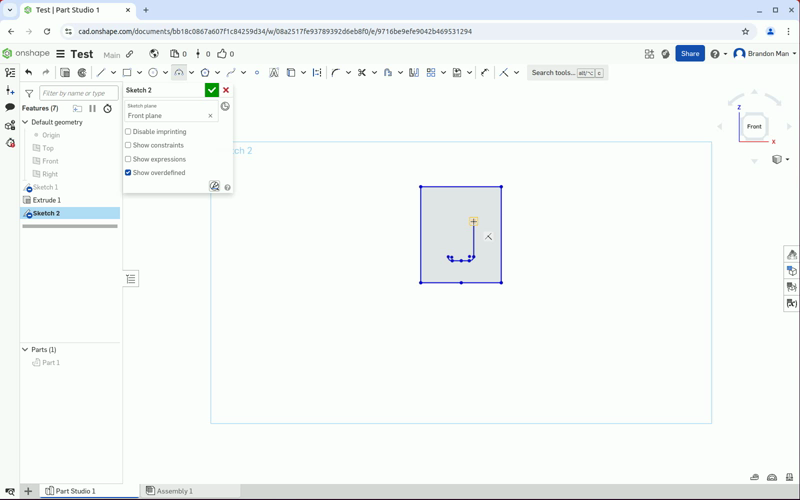
mouse_move(469, 216)
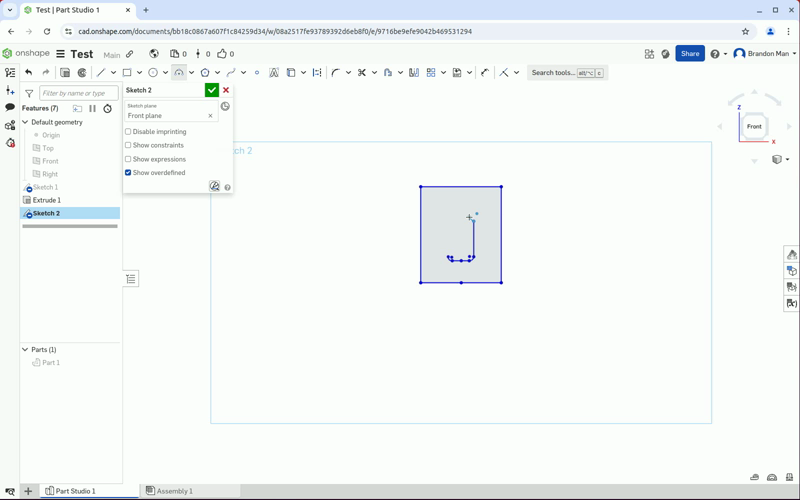
scroll(6)
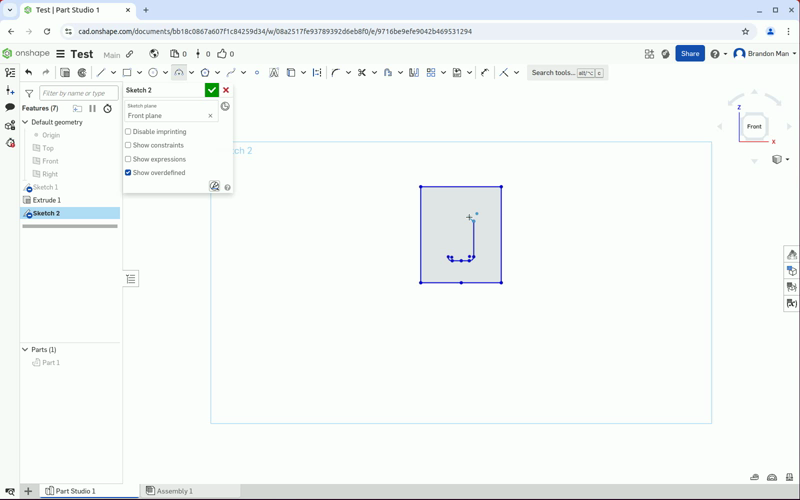
scroll(6)
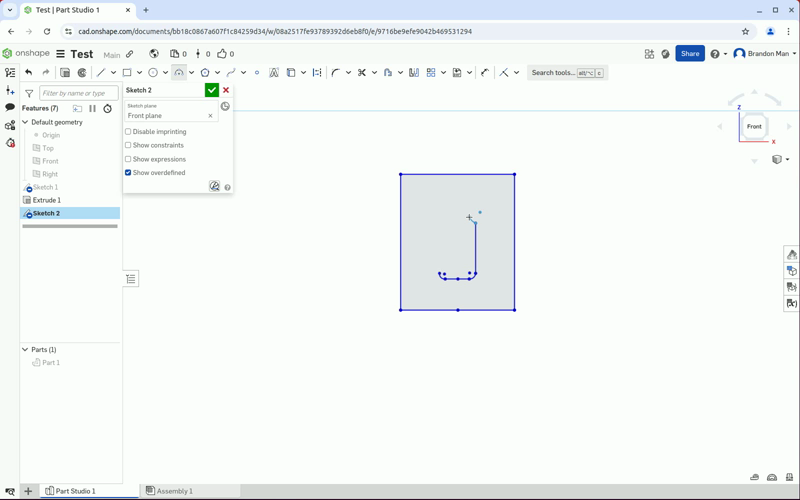
scroll(6)
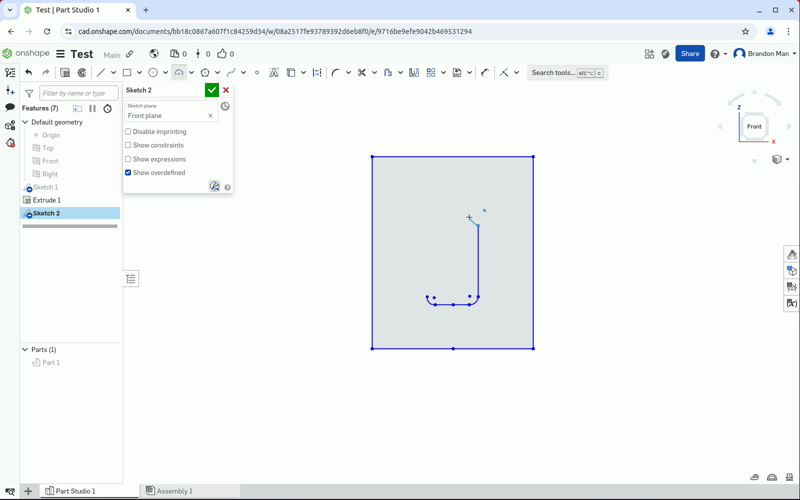
scroll(6)
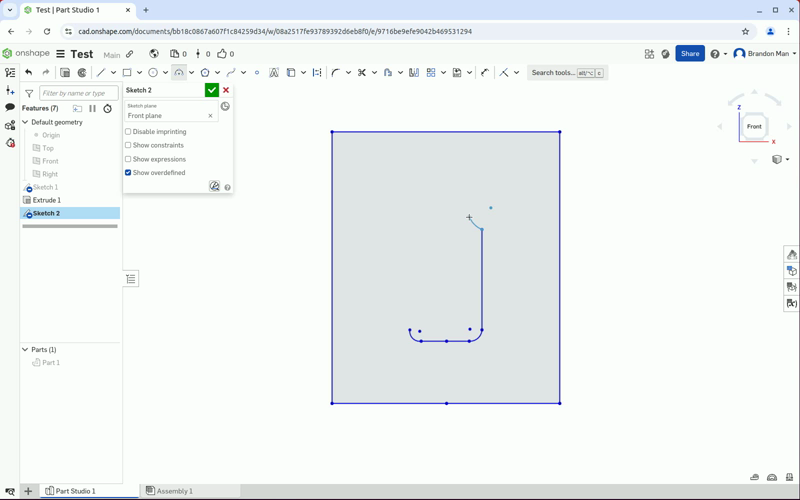
scroll(6)
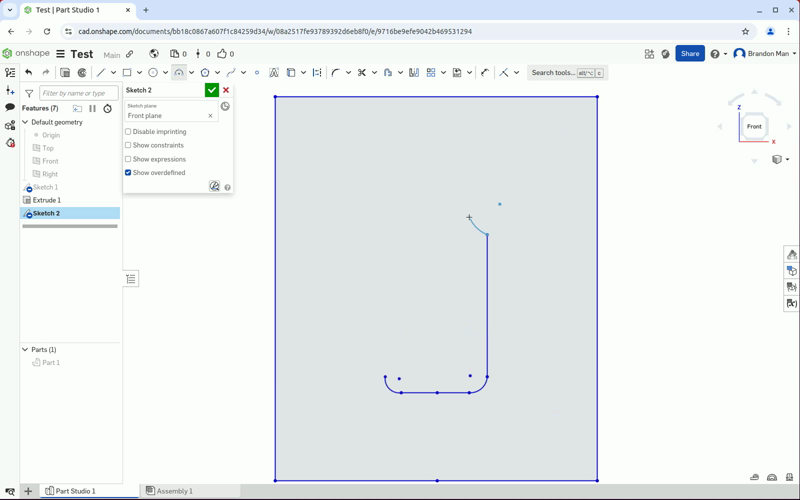
scroll(6)
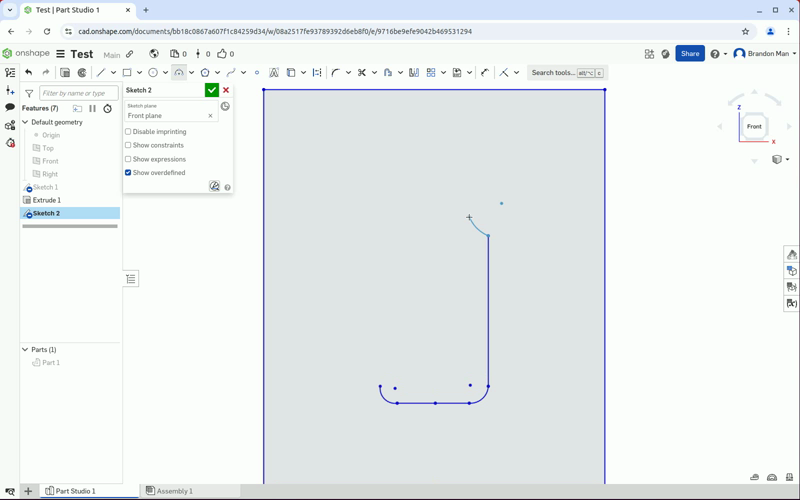
scroll(6)
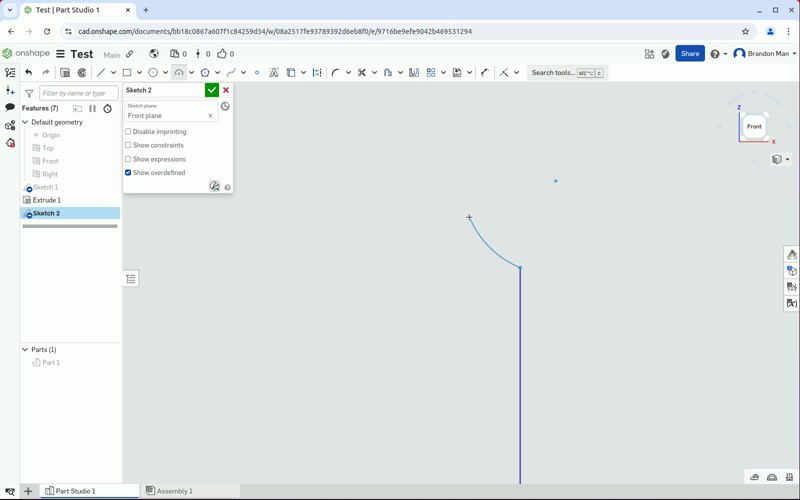
click(469, 216)
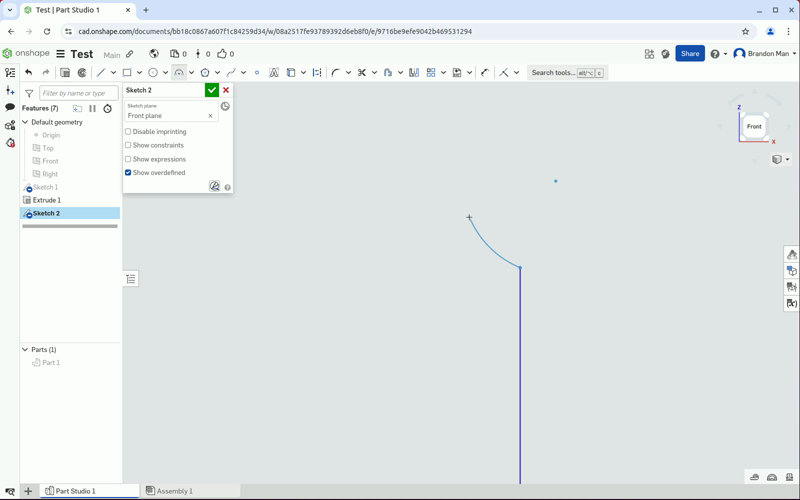
scroll(-6)
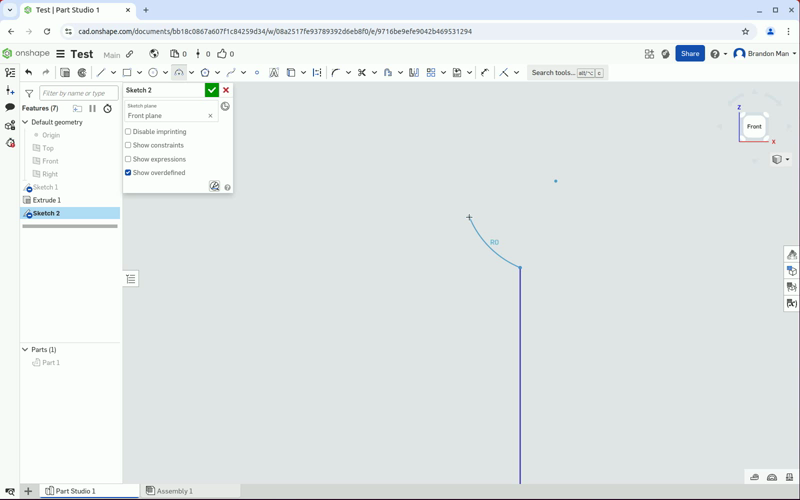
scroll(-6)
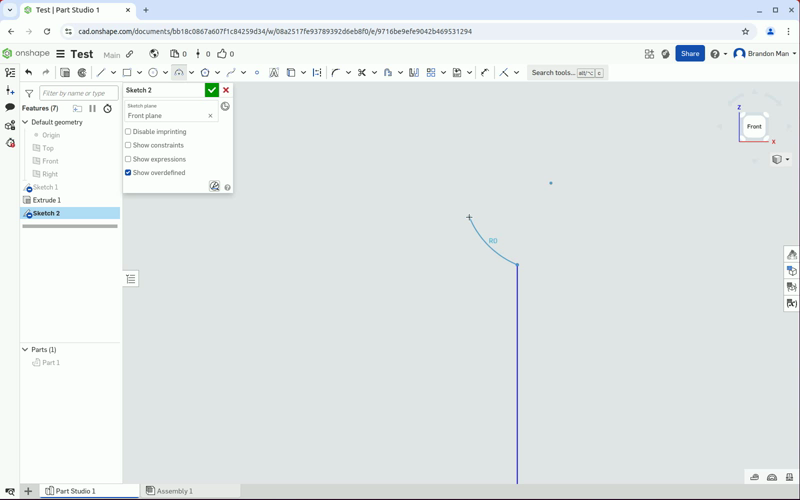
scroll(-6)
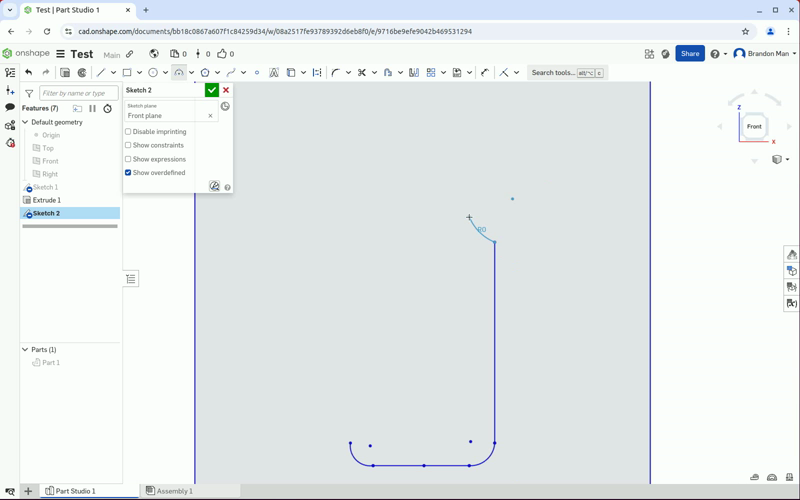
scroll(-6)
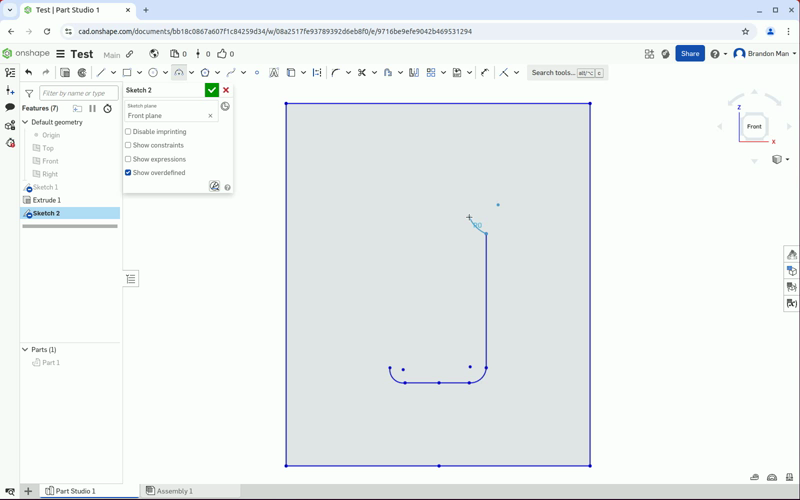
scroll(-6)
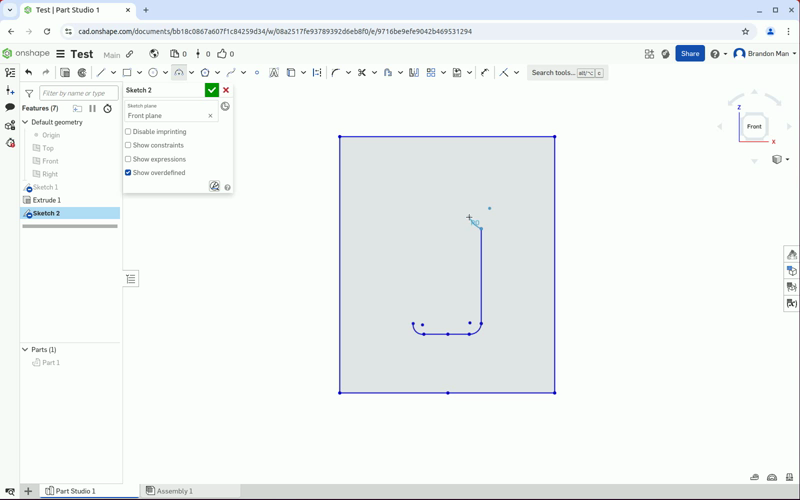
scroll(-6)
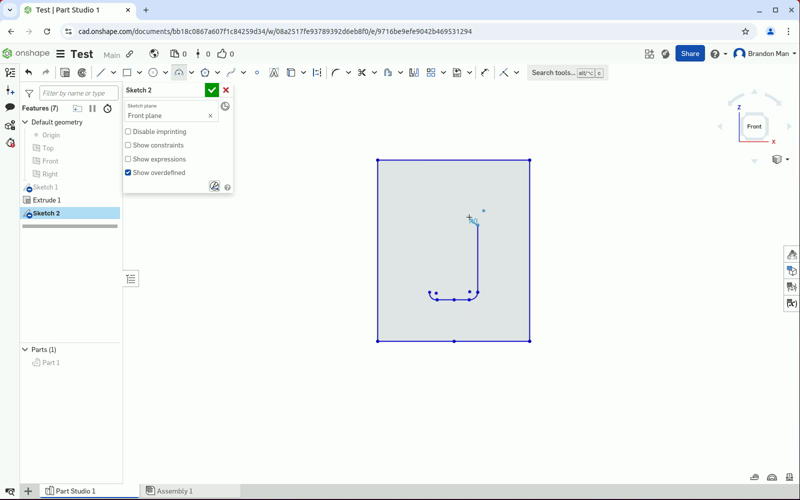
scroll(-6)
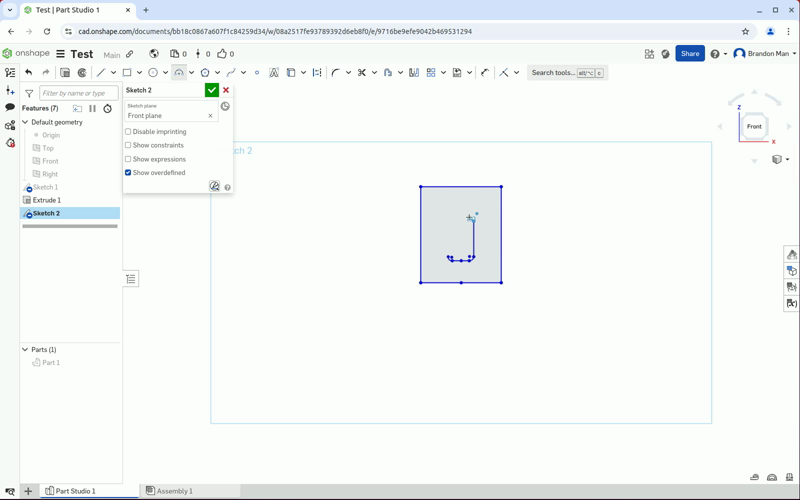
mouse_move(472, 218)
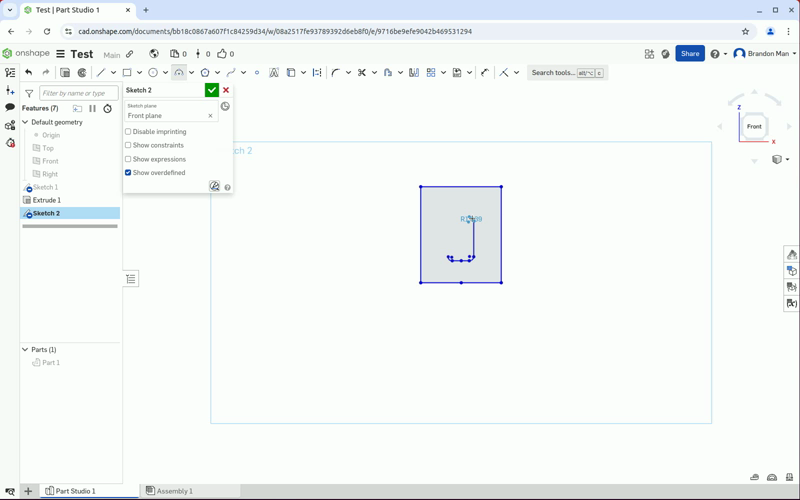
scroll(6)
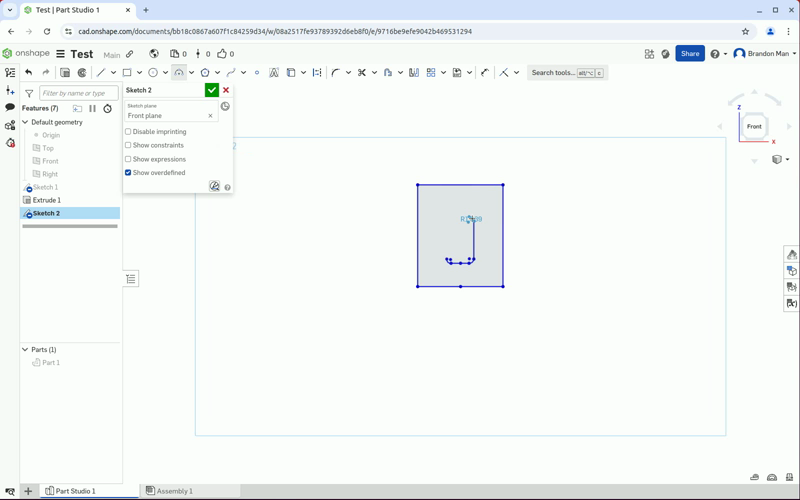
scroll(6)
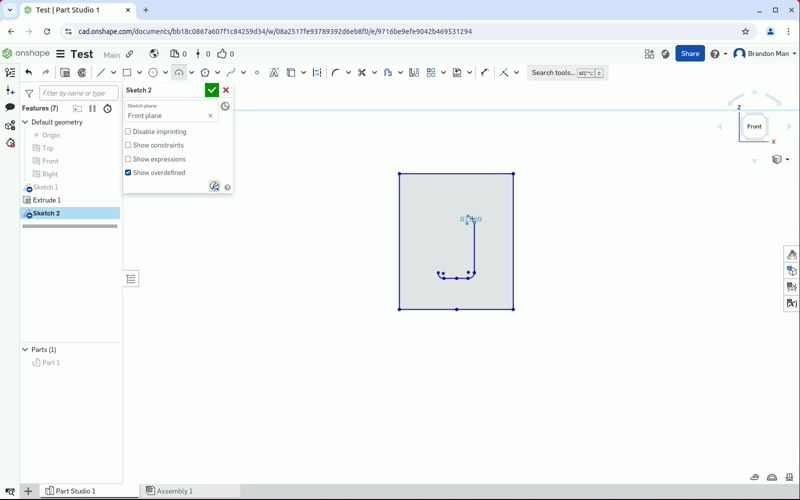
scroll(6)
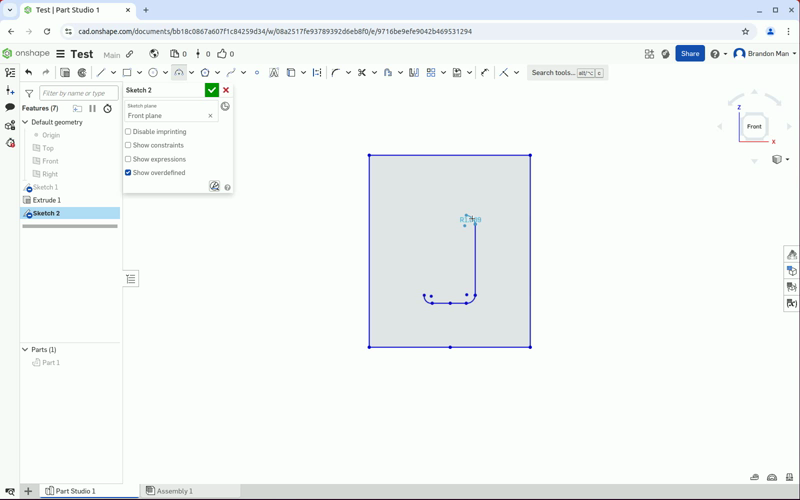
scroll(6)
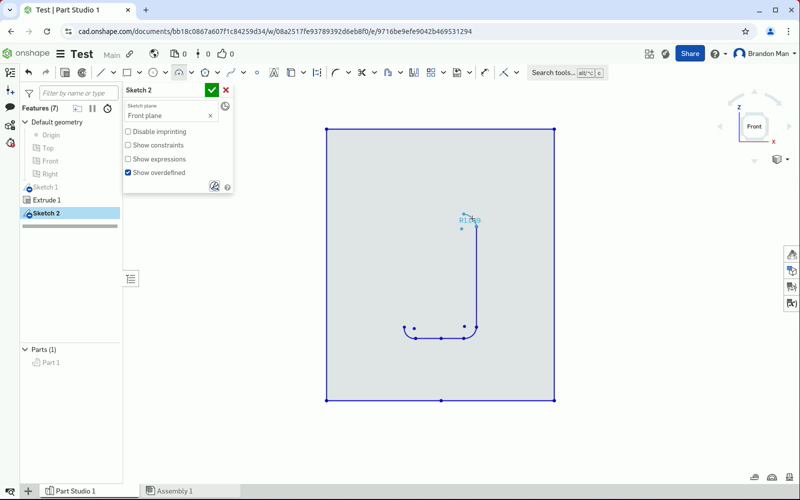
scroll(6)
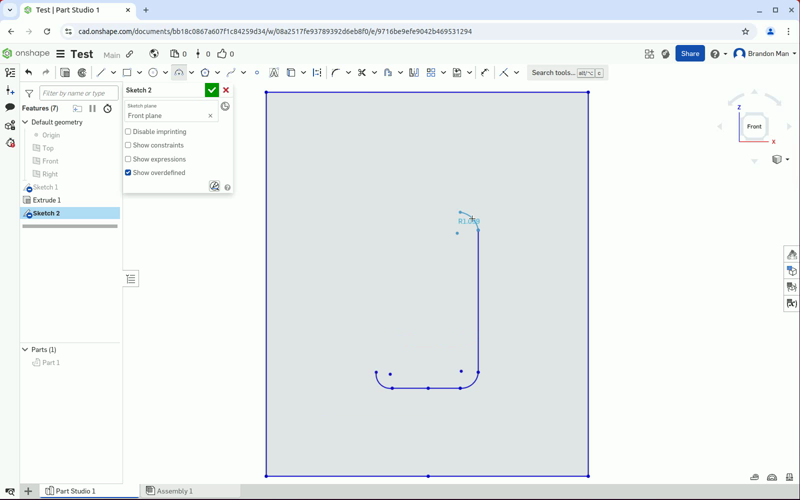
scroll(6)
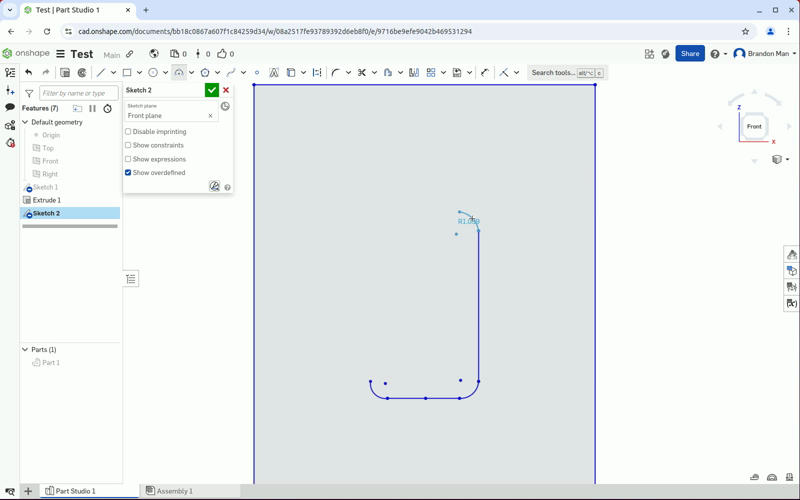
scroll(6)
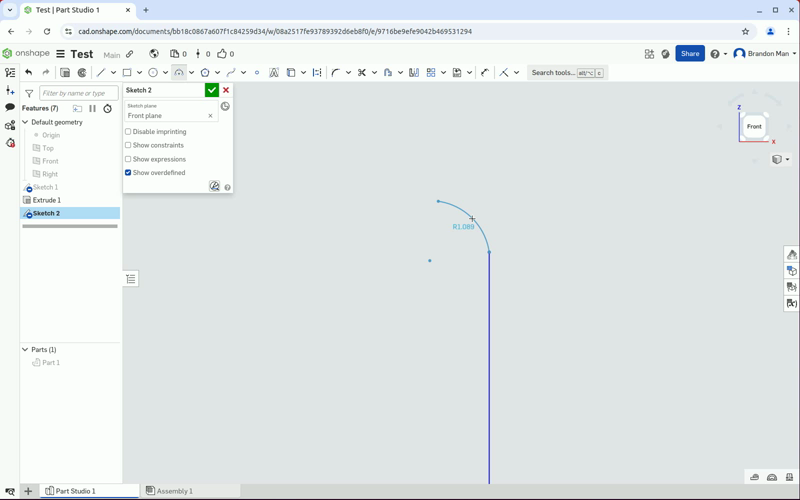
click(472, 218)
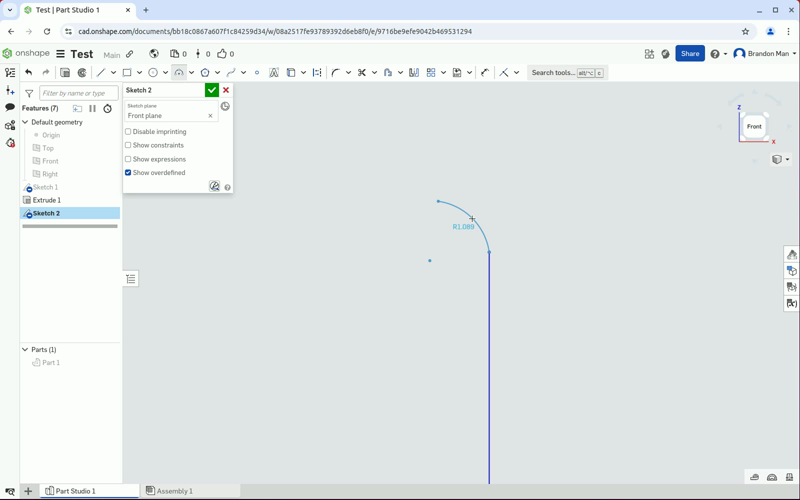
scroll(-6)
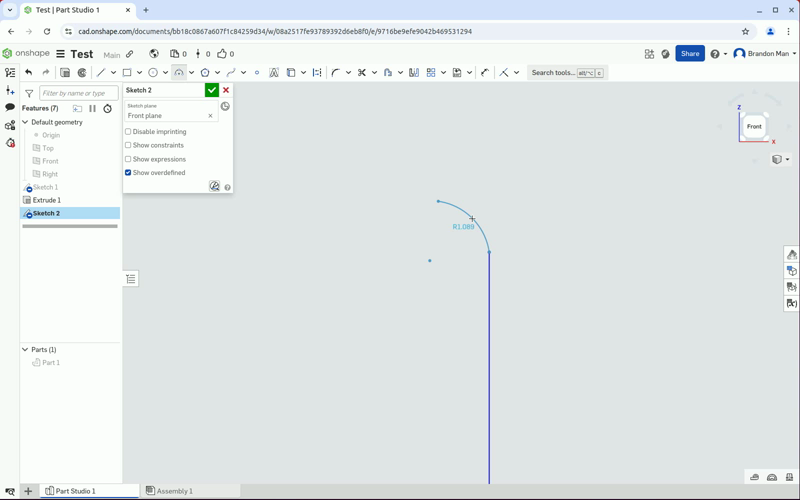
scroll(-6)
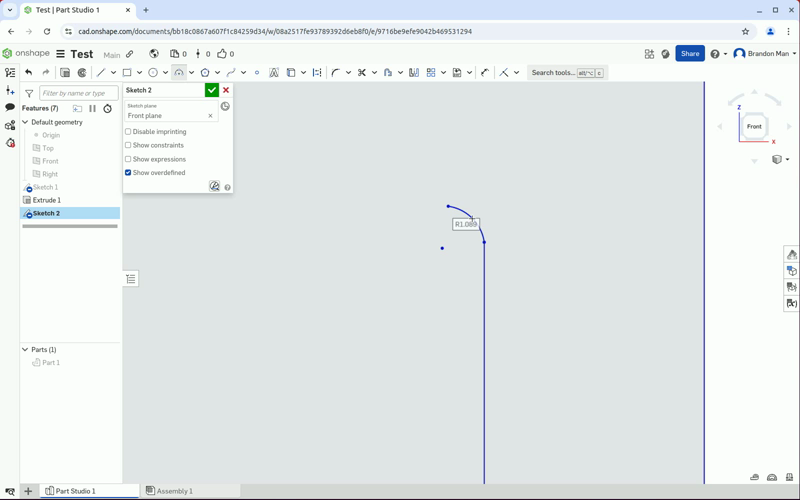
scroll(-6)
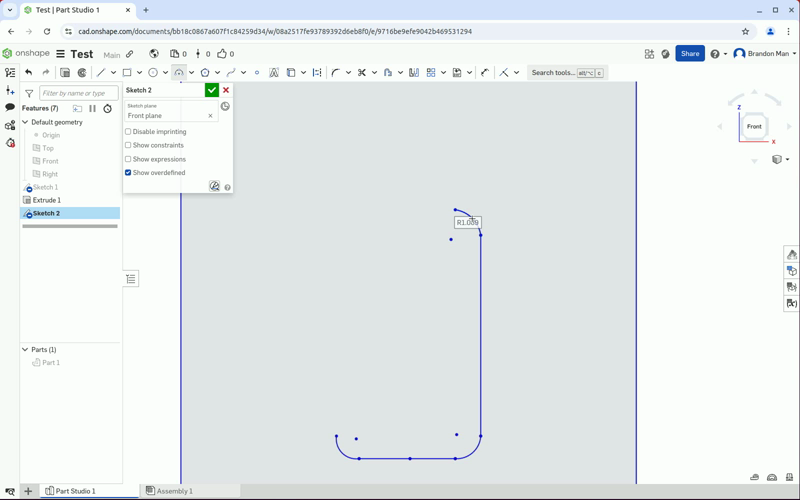
scroll(-6)
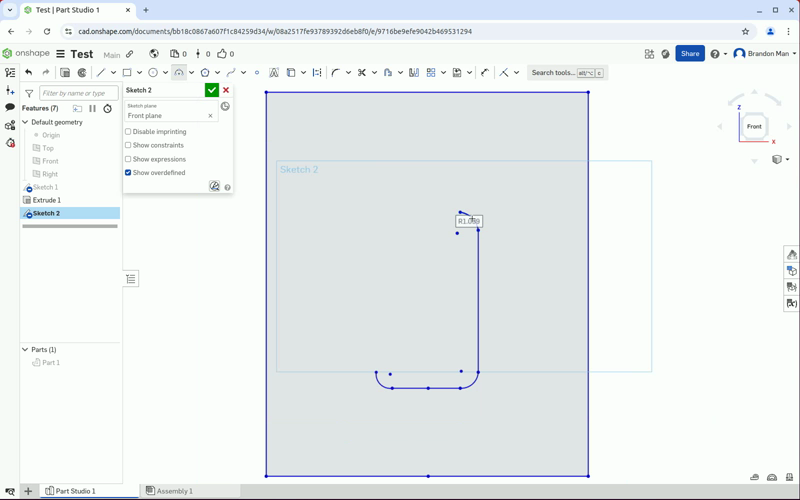
scroll(-6)
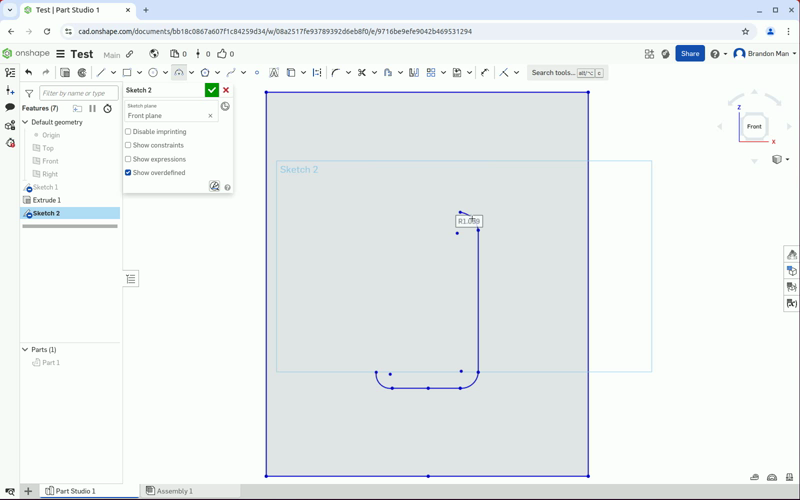
scroll(-6)
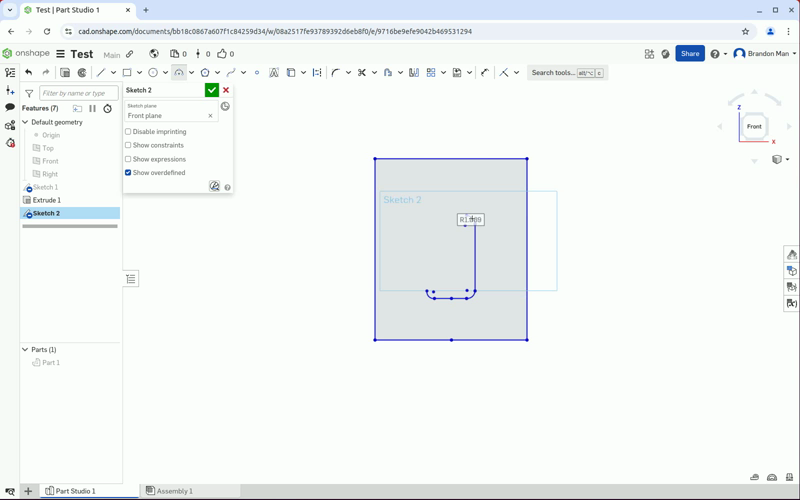
scroll(-6)
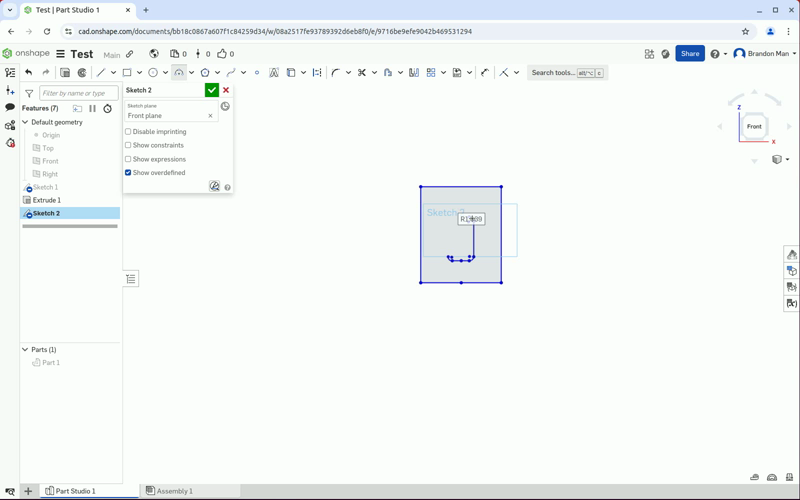
key_up(shift)
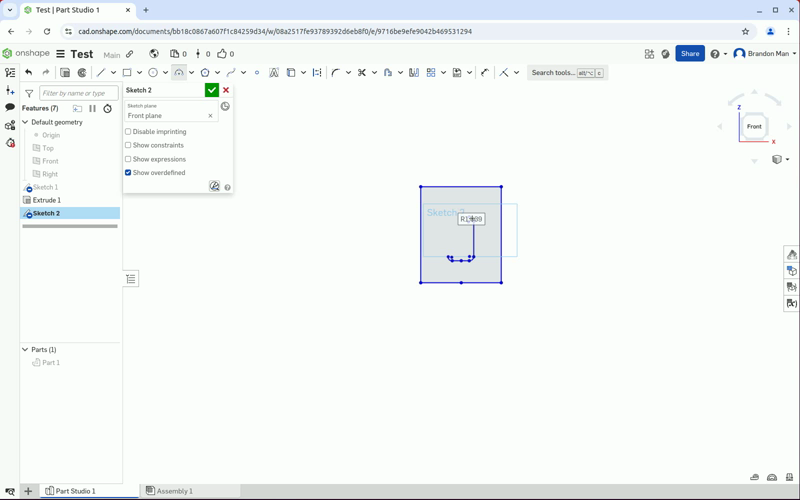
key(esc)
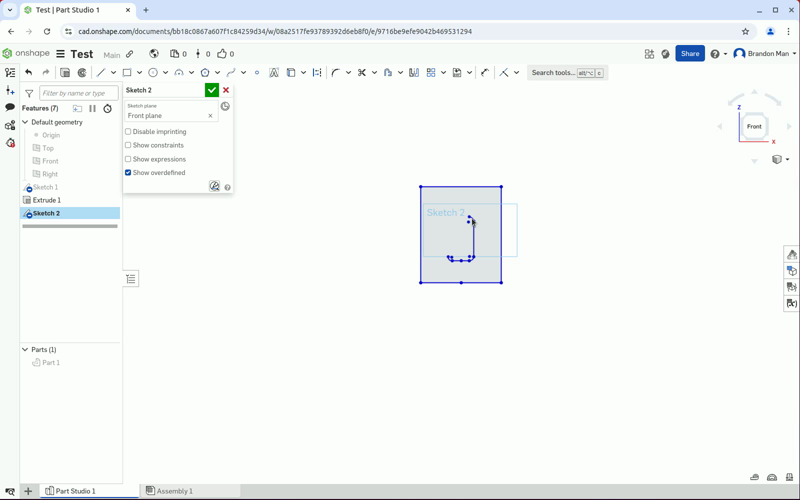
key(l)
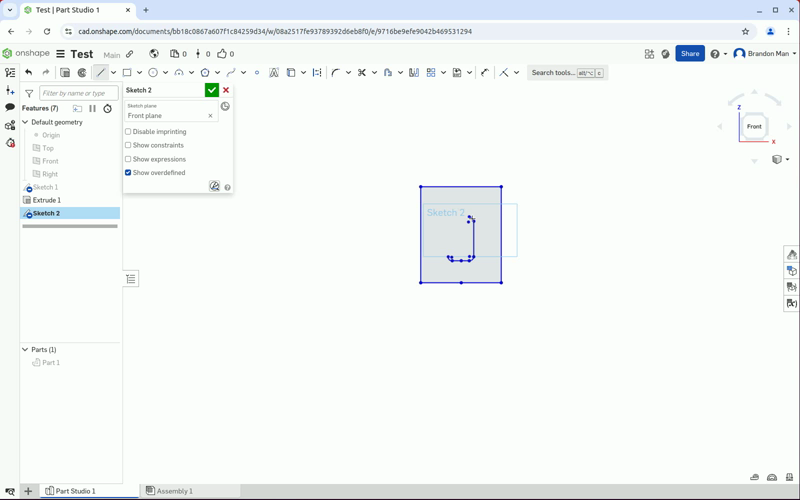
mouse_move(469, 216)
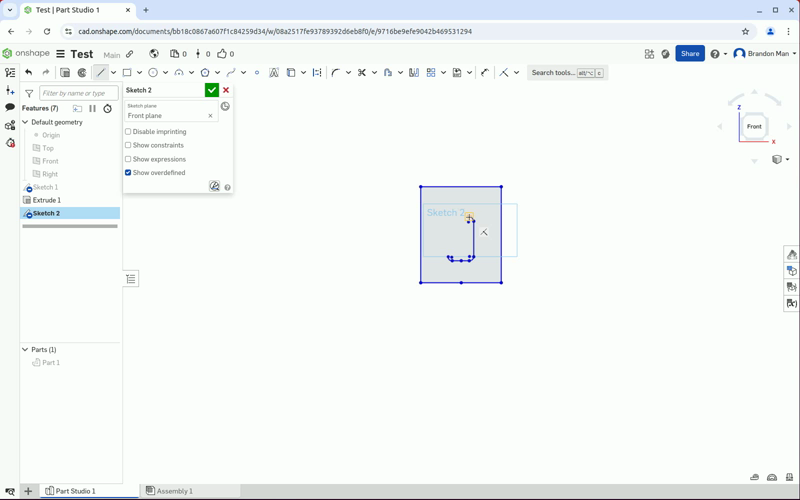
scroll(6)
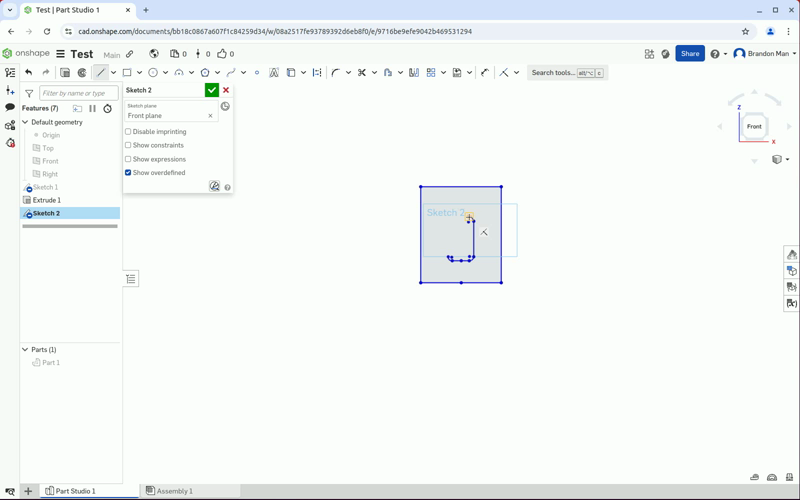
scroll(6)
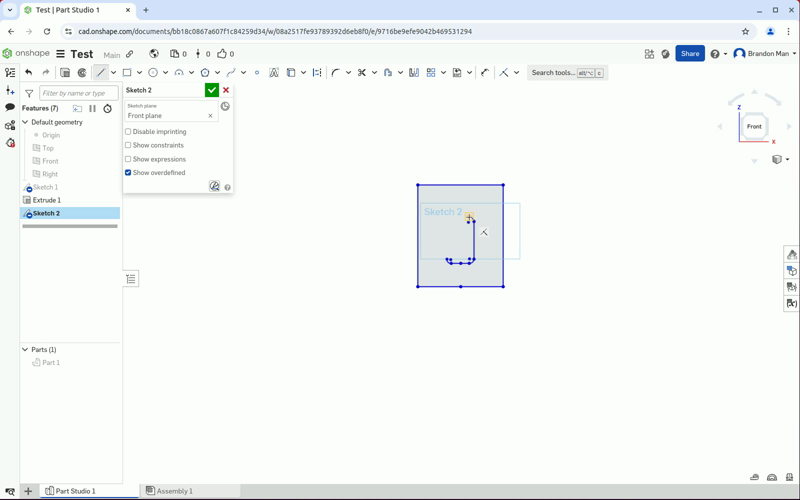
scroll(6)
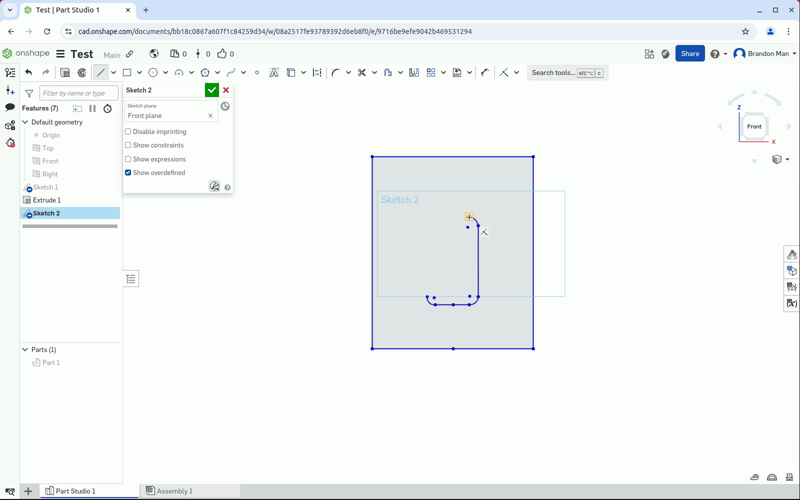
scroll(6)
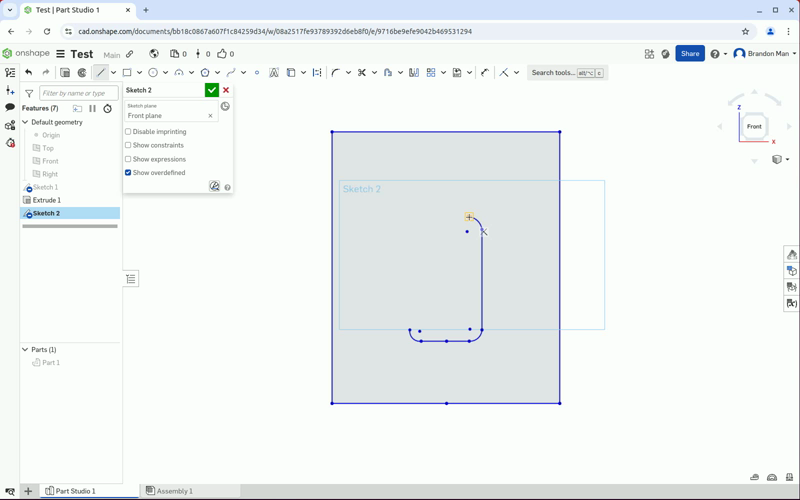
scroll(6)
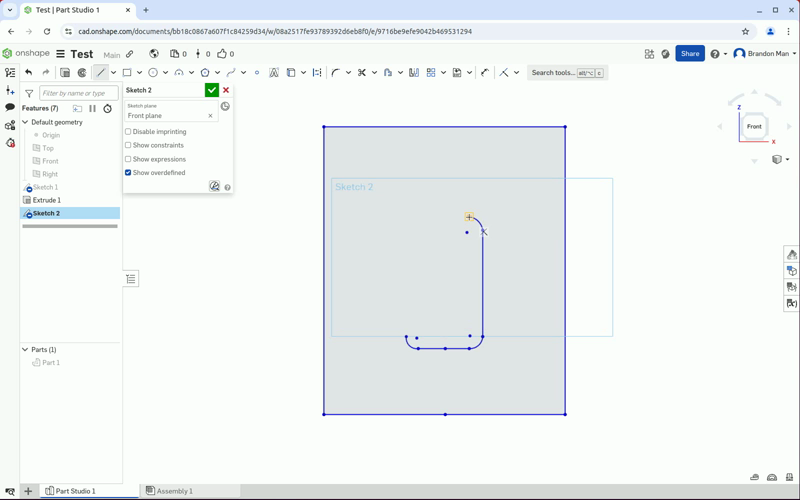
scroll(6)
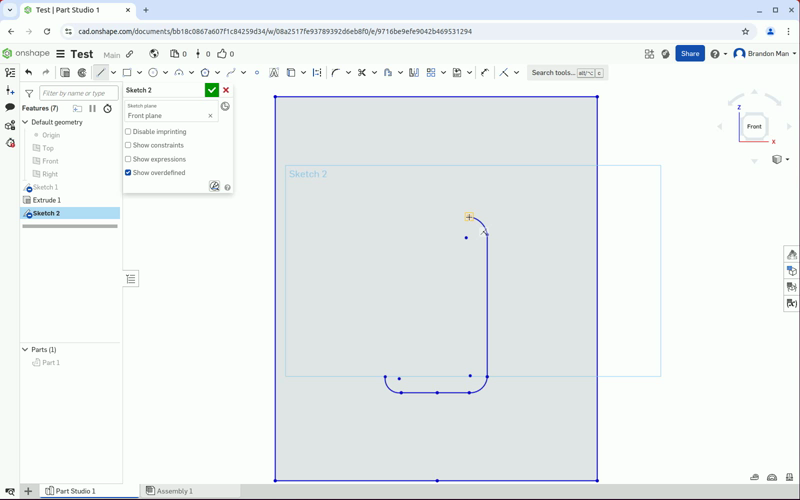
scroll(6)
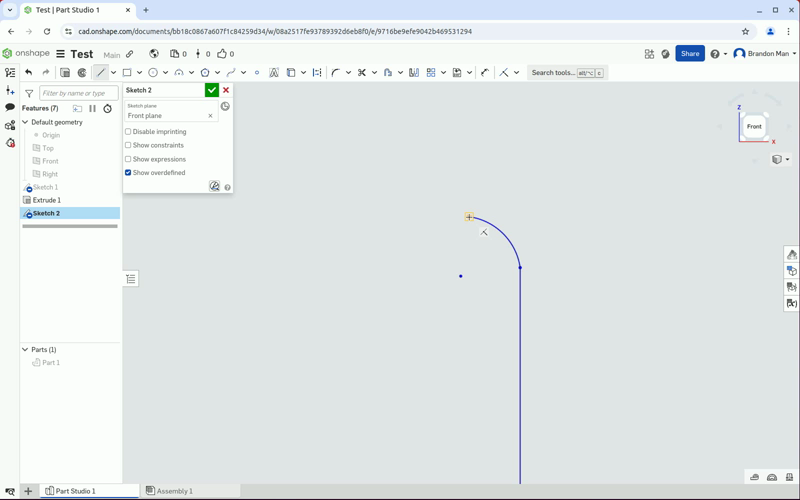
click(469, 216)
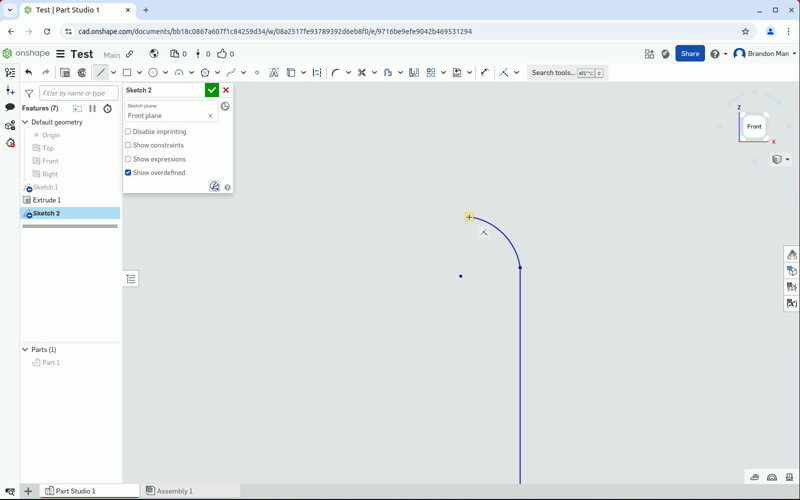
scroll(-6)
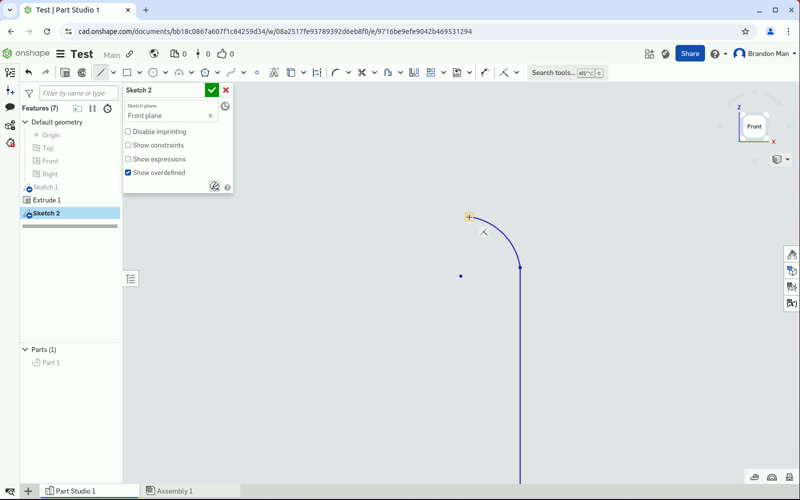
scroll(-6)
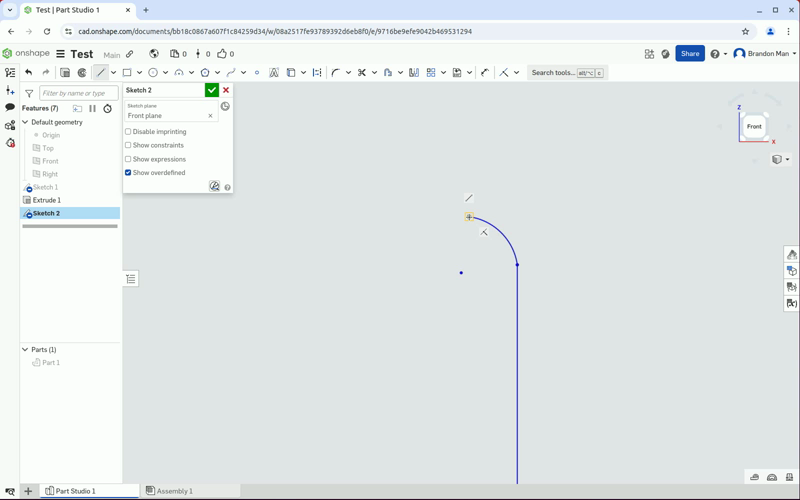
scroll(-6)
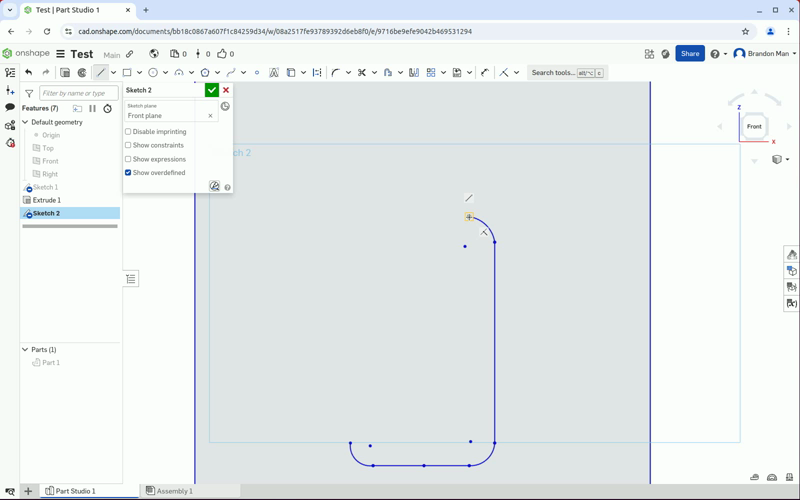
scroll(-6)
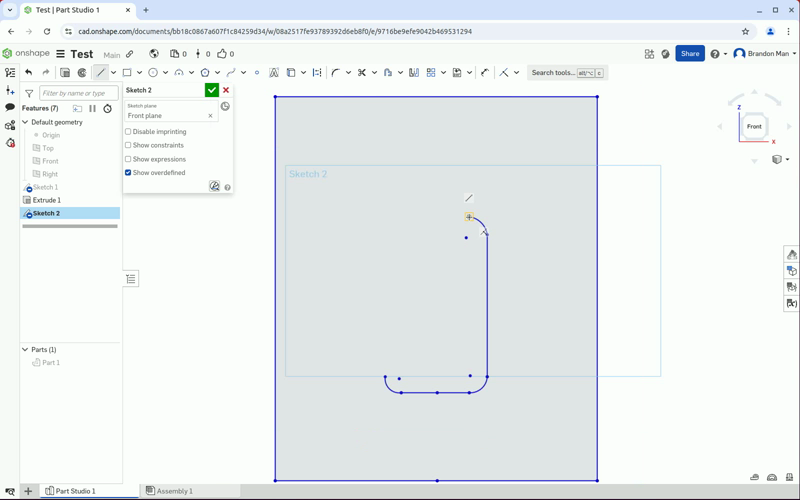
scroll(-6)
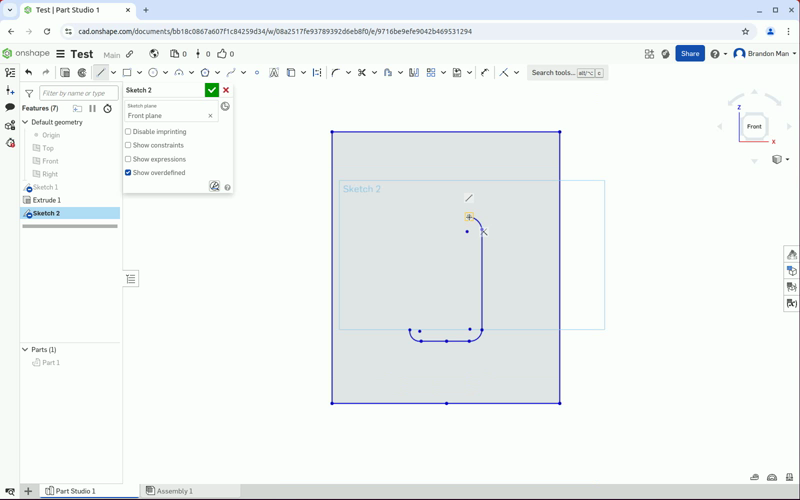
scroll(-6)
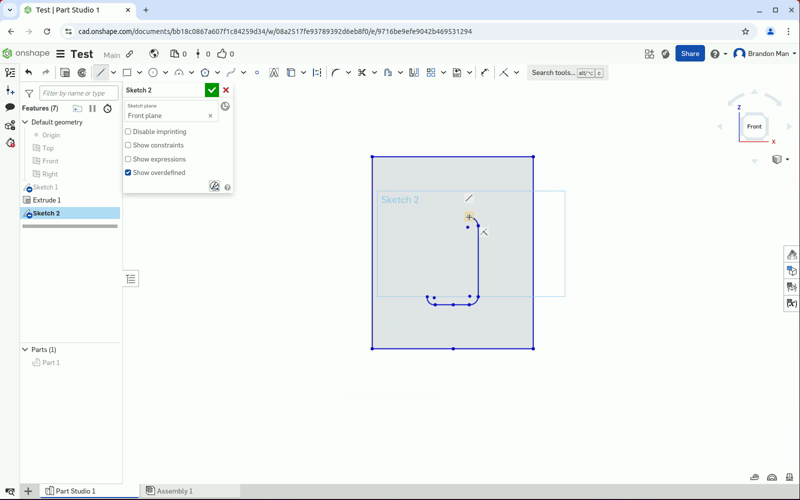
scroll(-6)
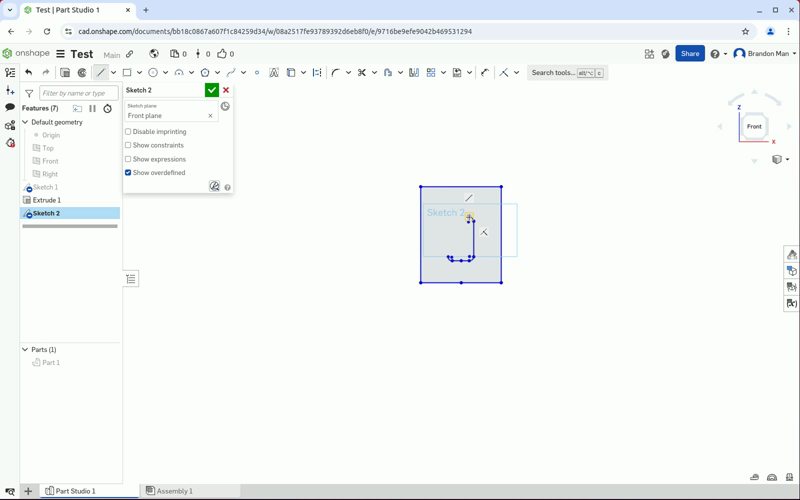
key_down(shift)
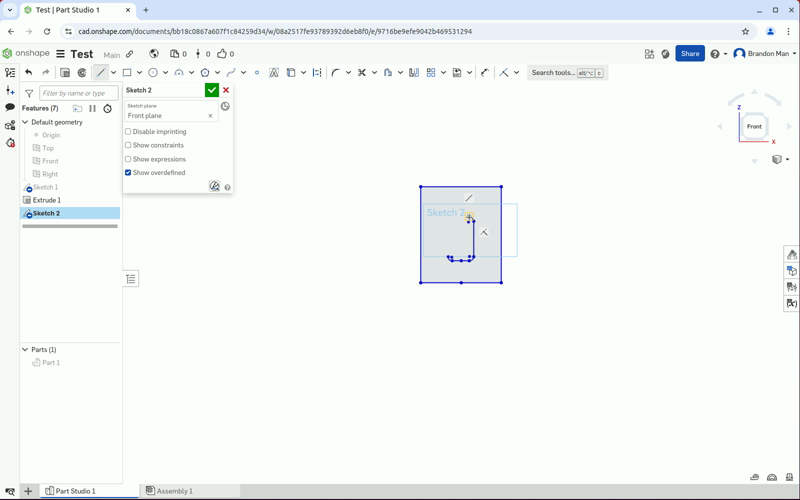
mouse_move(499, 216)
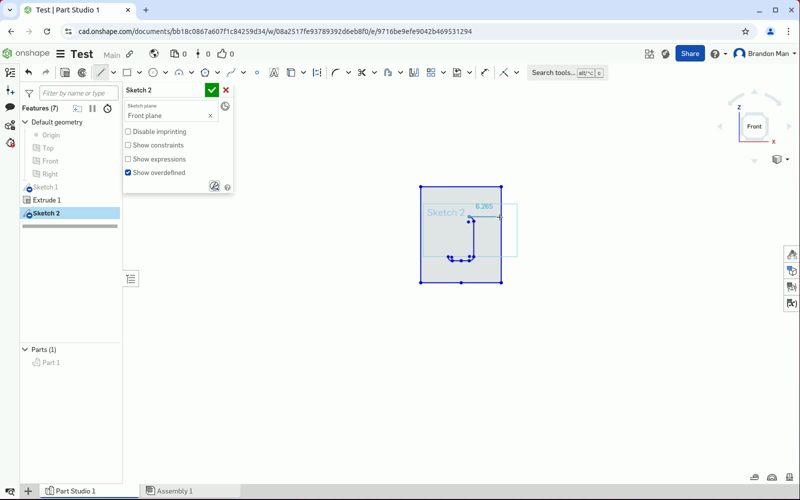
mouse_move(461, 216)
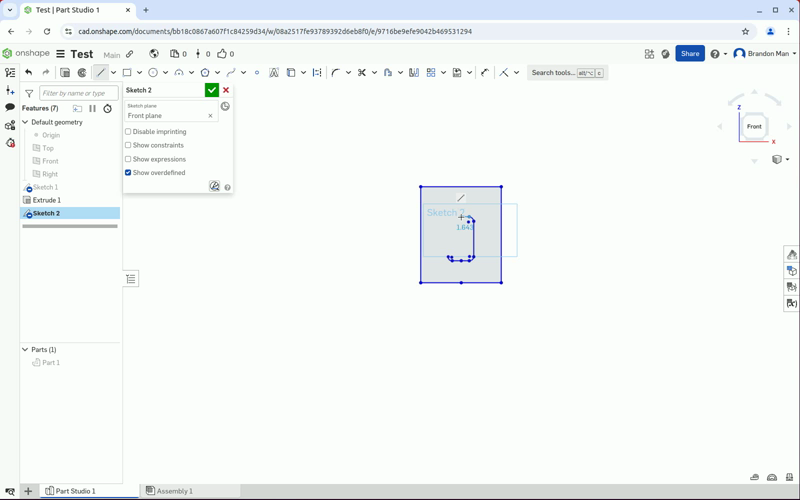
click(461, 216)
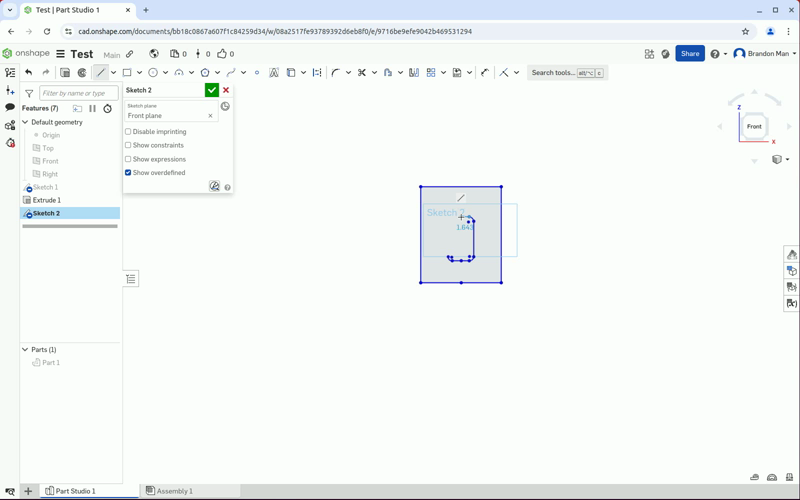
key_up(shift)
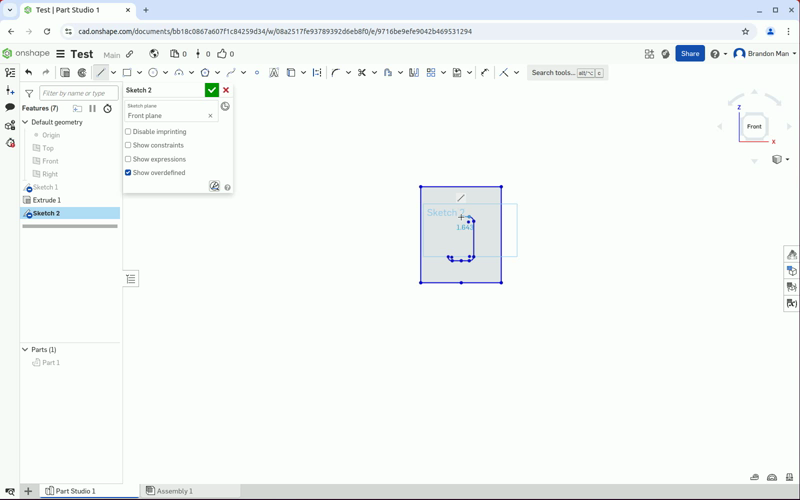
key_down(shift)
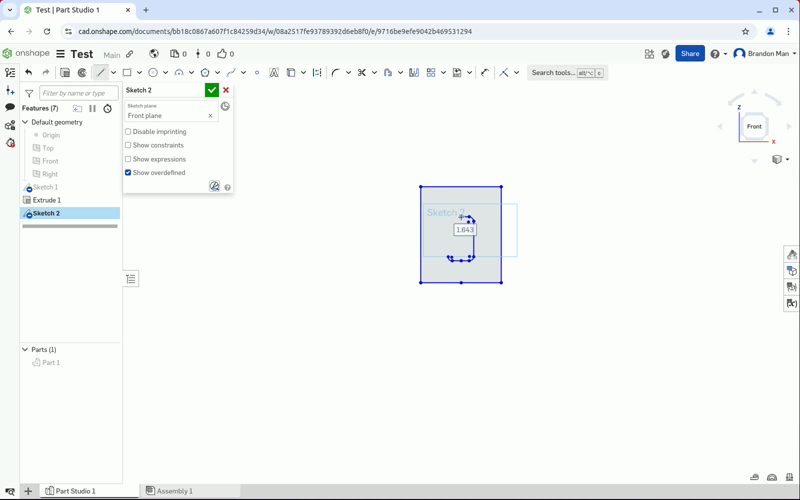
mouse_move(491, 216)
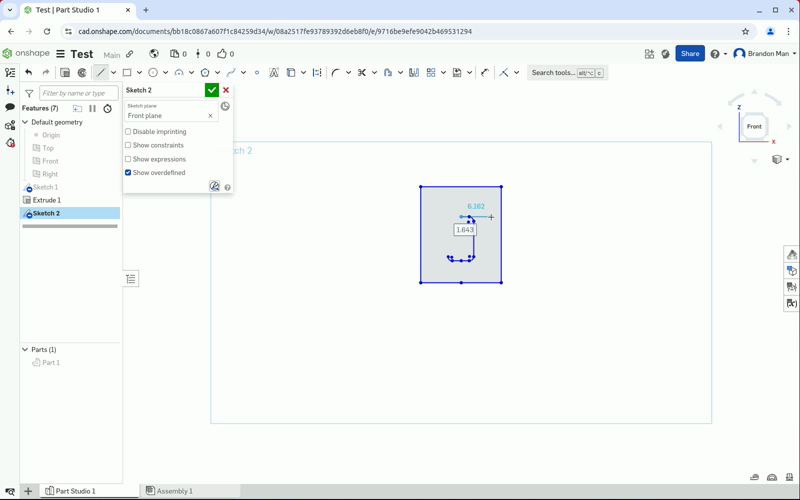
mouse_move(452, 216)
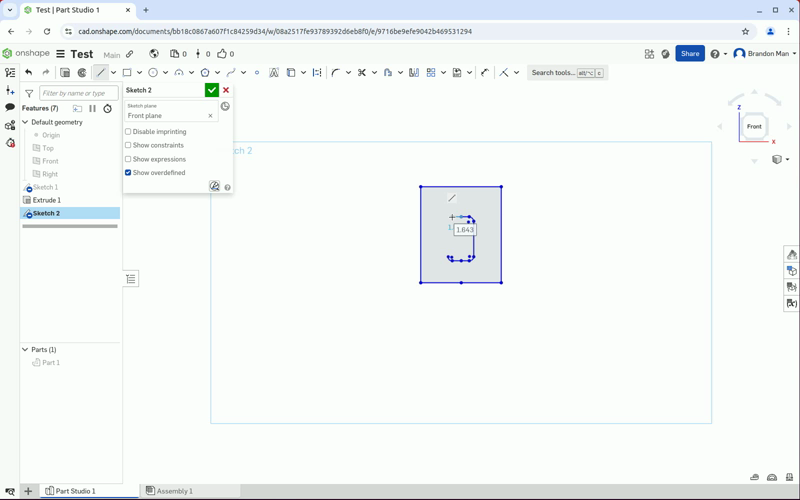
click(452, 216)
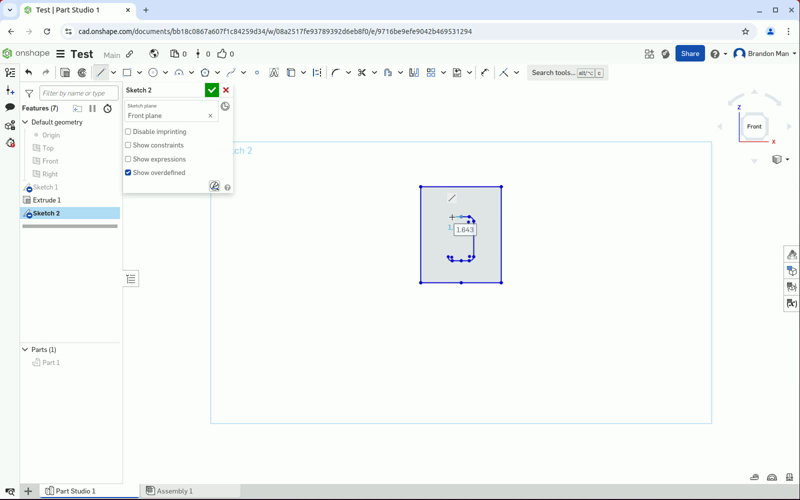
key_up(shift)
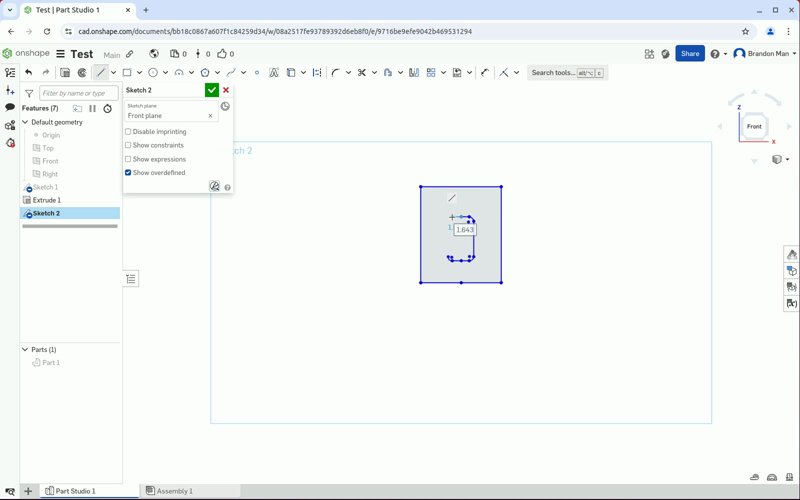
key(esc)
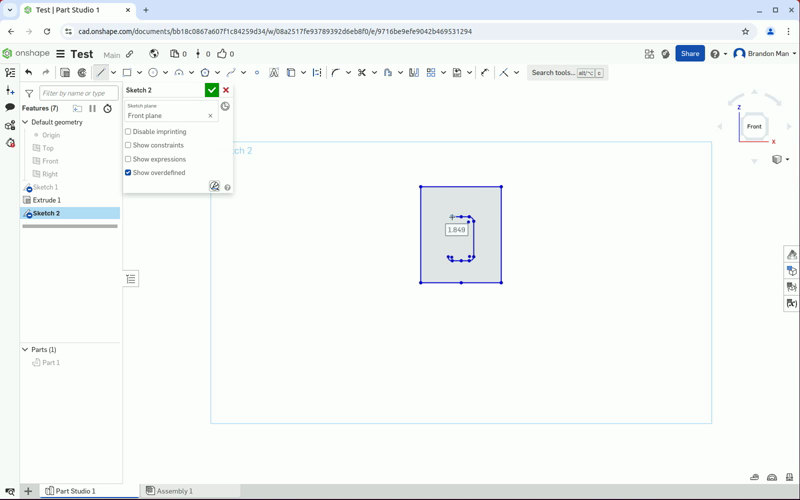
key(a)
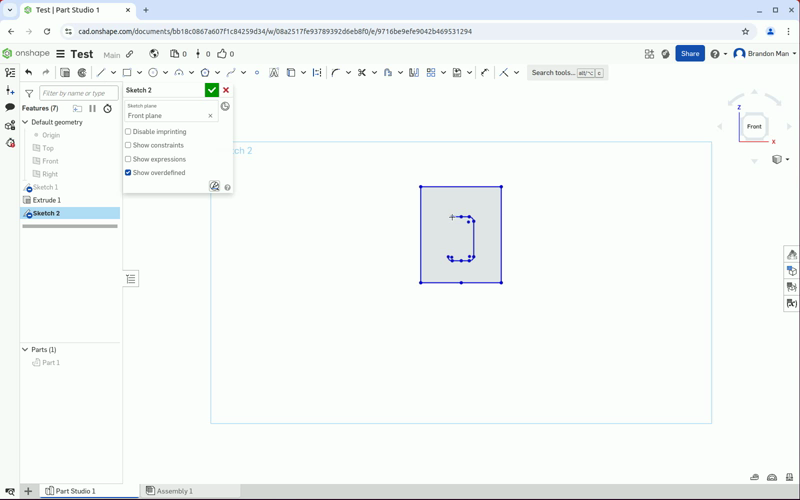
mouse_move(452, 216)
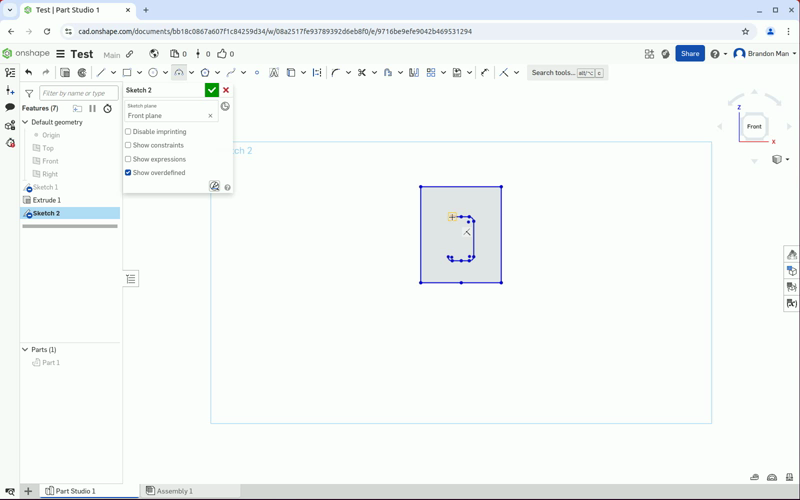
click(452, 216)
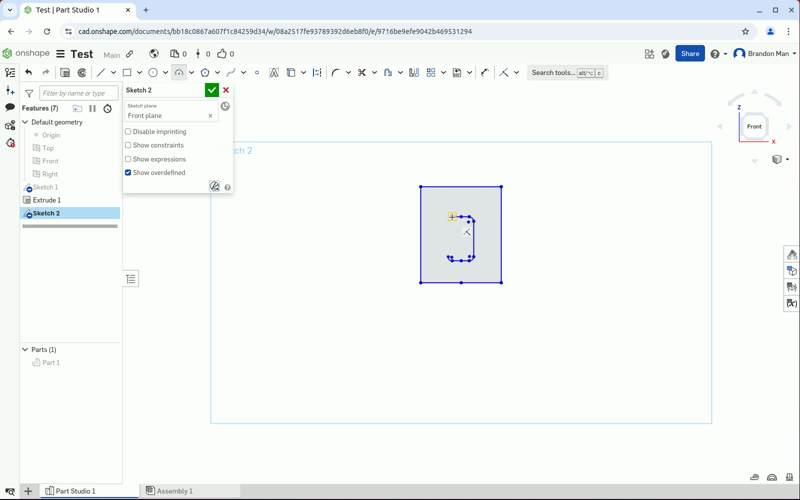
key_down(shift)
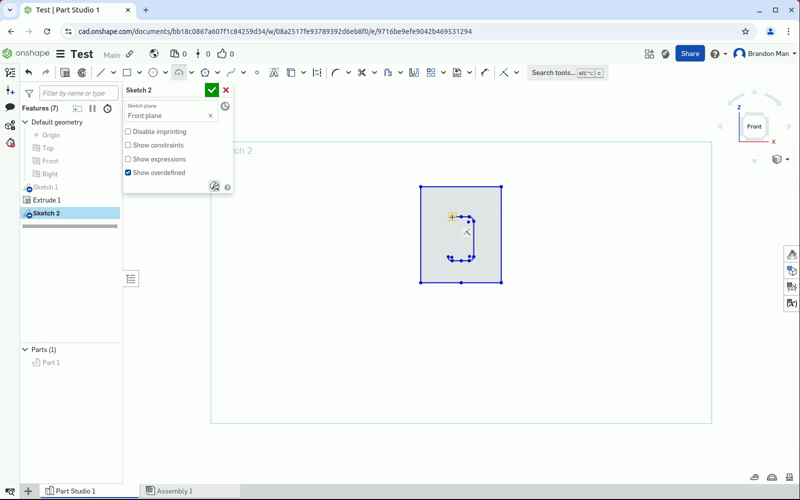
mouse_move(448, 221)
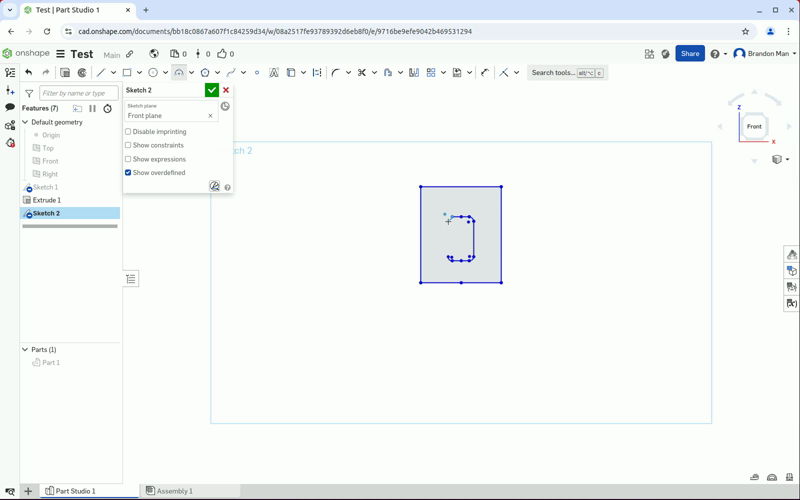
scroll(6)
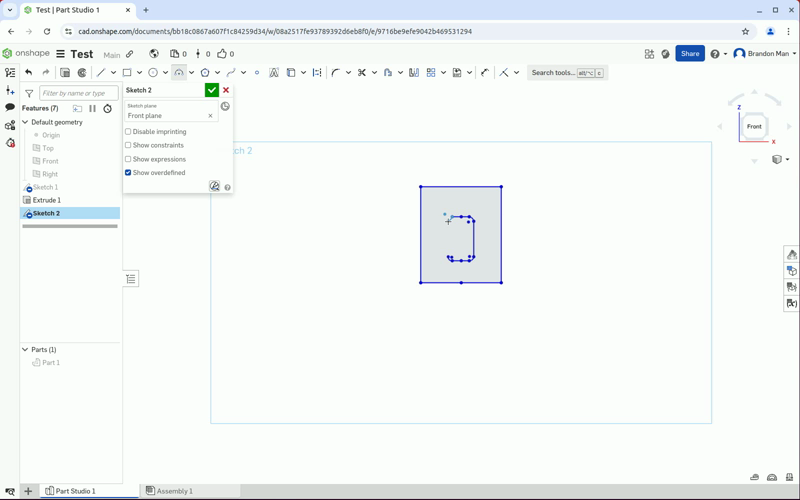
scroll(6)
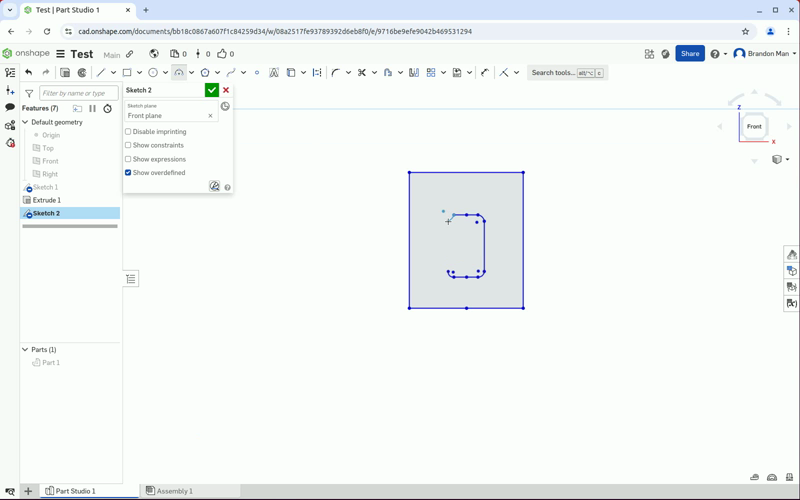
scroll(6)
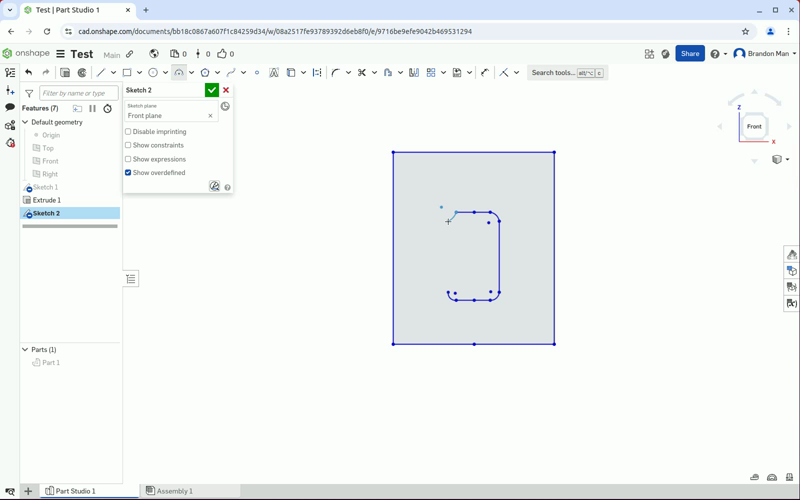
scroll(6)
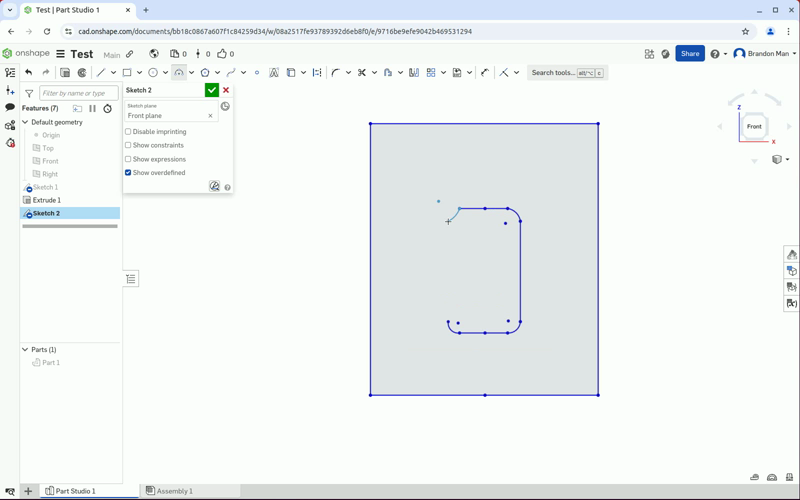
scroll(6)
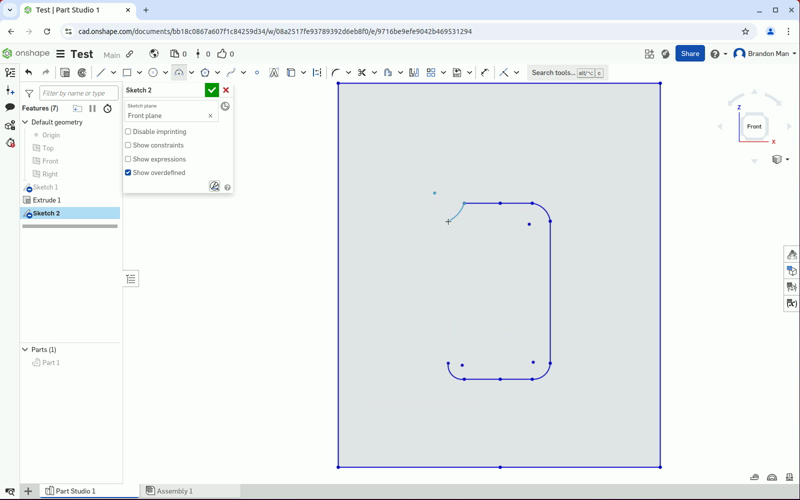
scroll(6)
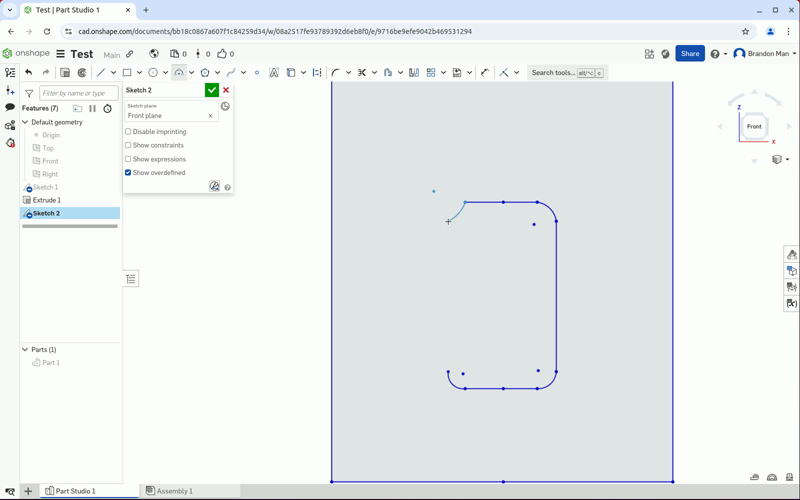
scroll(6)
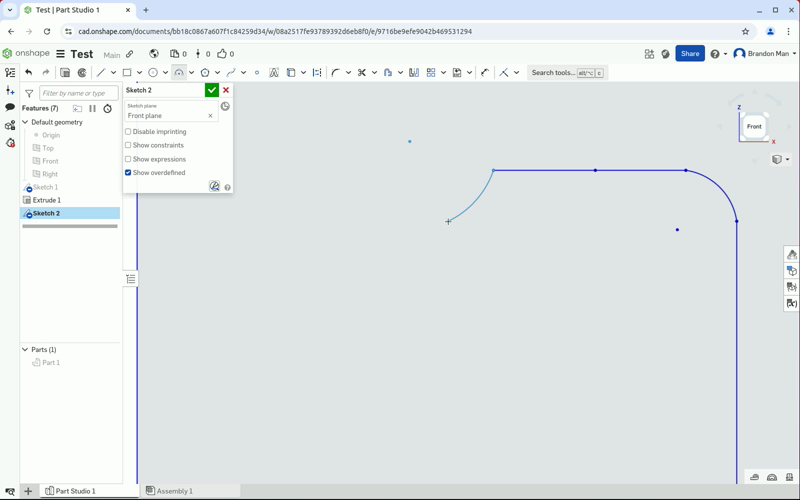
click(448, 221)
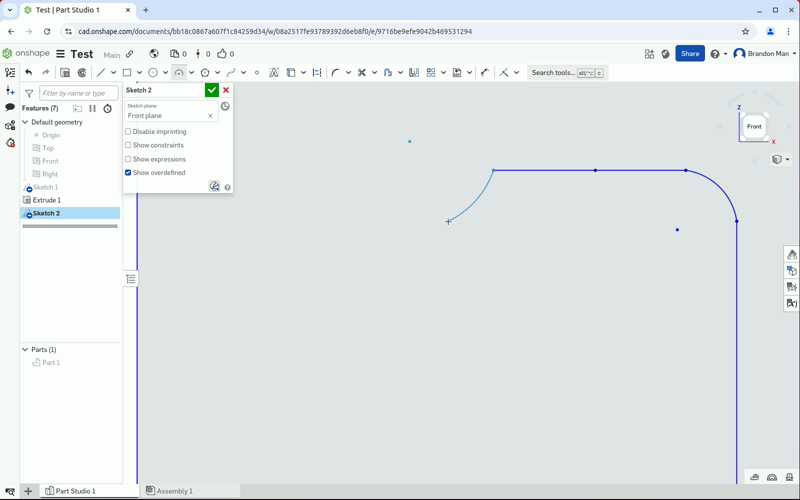
scroll(-6)
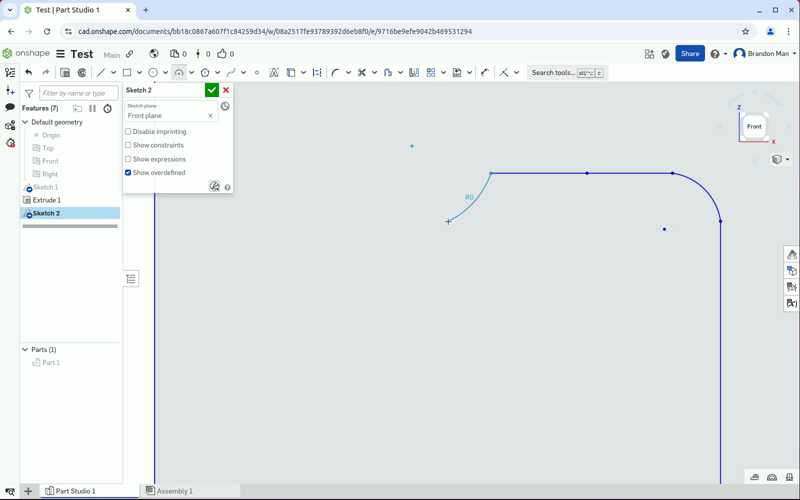
scroll(-6)
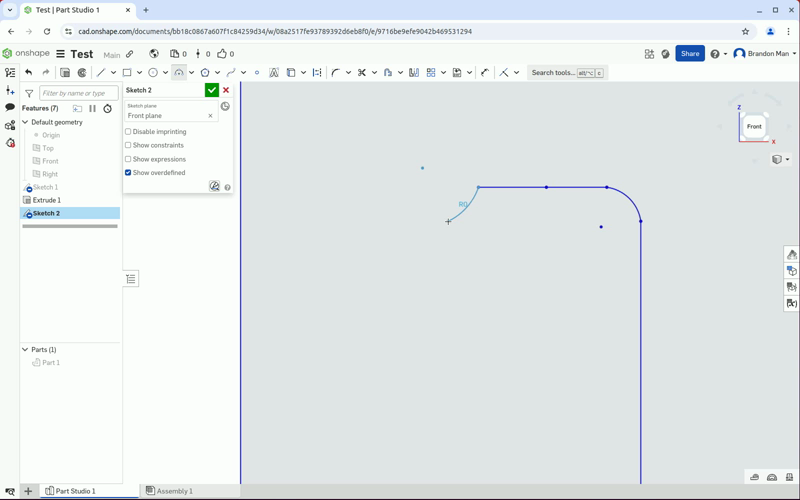
scroll(-6)
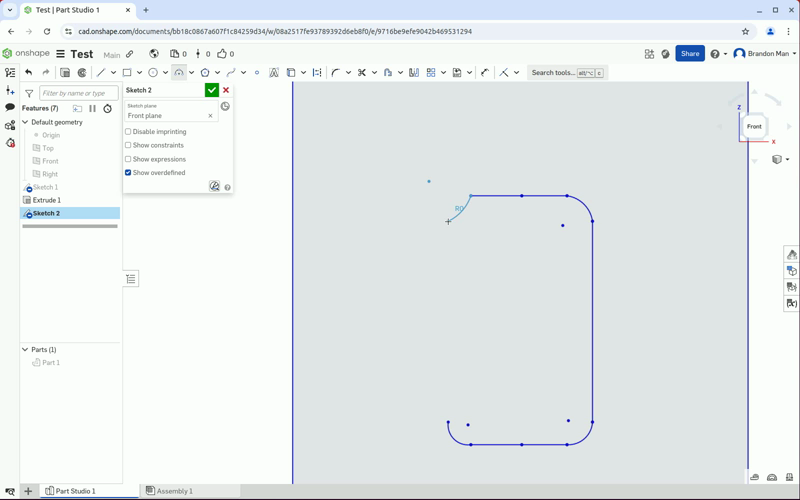
scroll(-6)
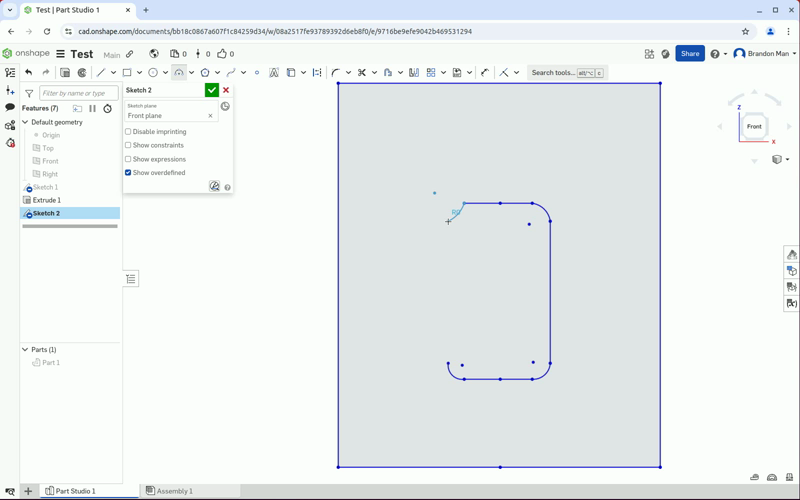
scroll(-6)
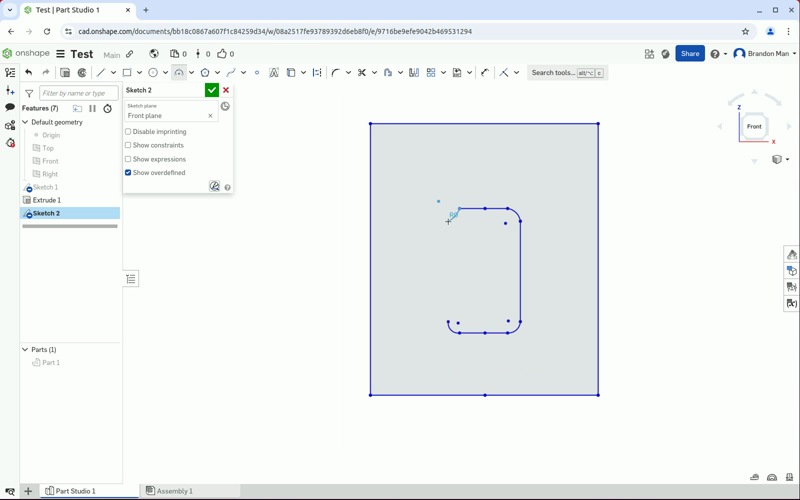
scroll(-6)
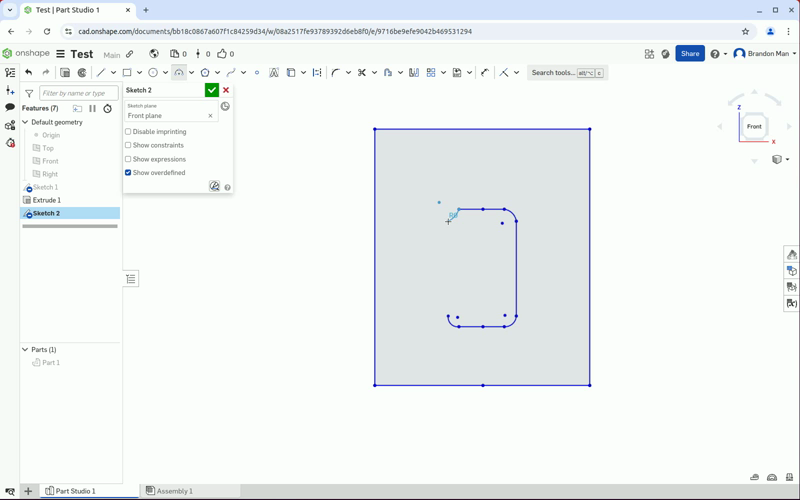
scroll(-6)
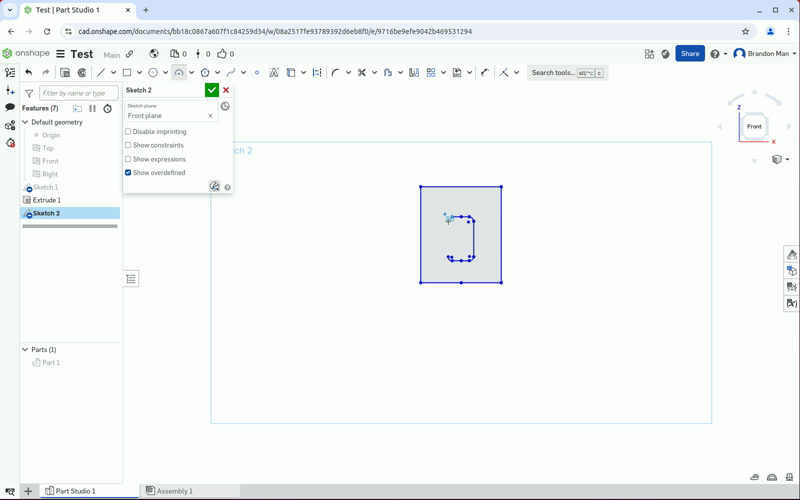
mouse_move(449, 218)
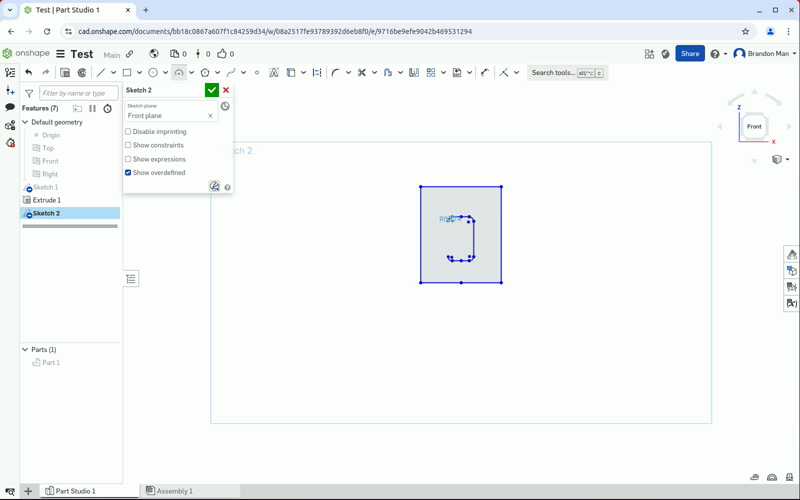
scroll(6)
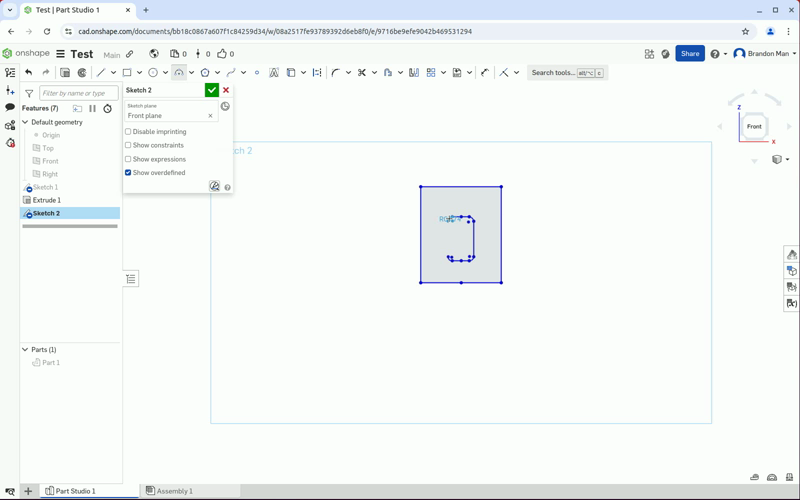
scroll(6)
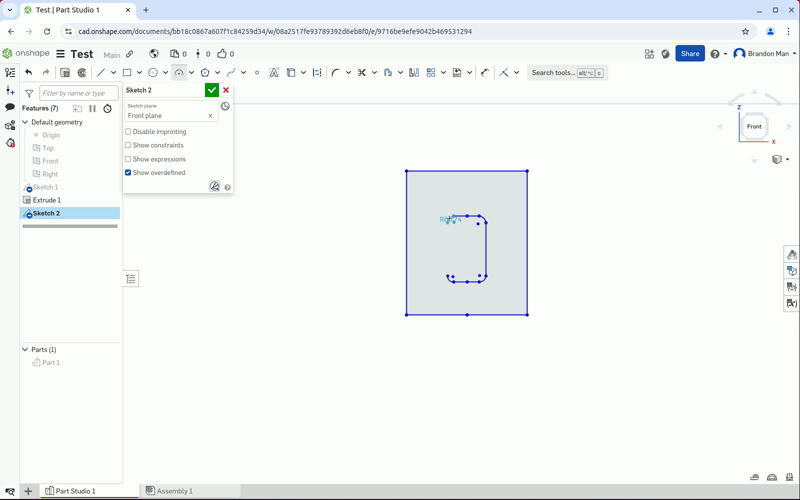
scroll(6)
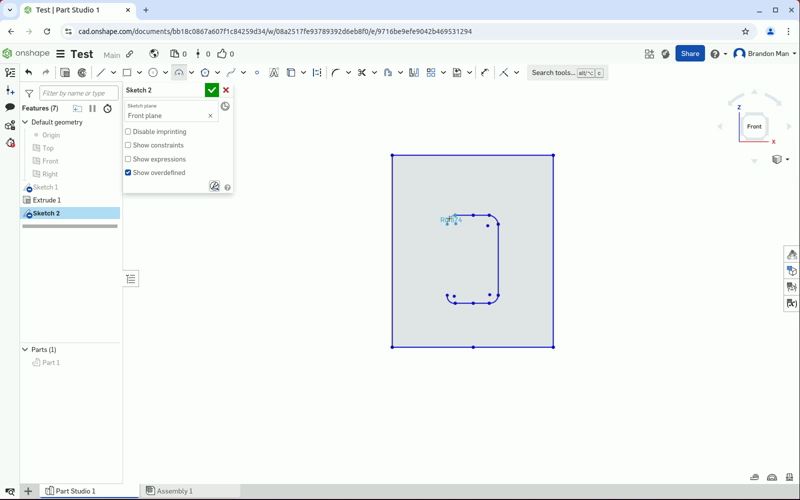
scroll(6)
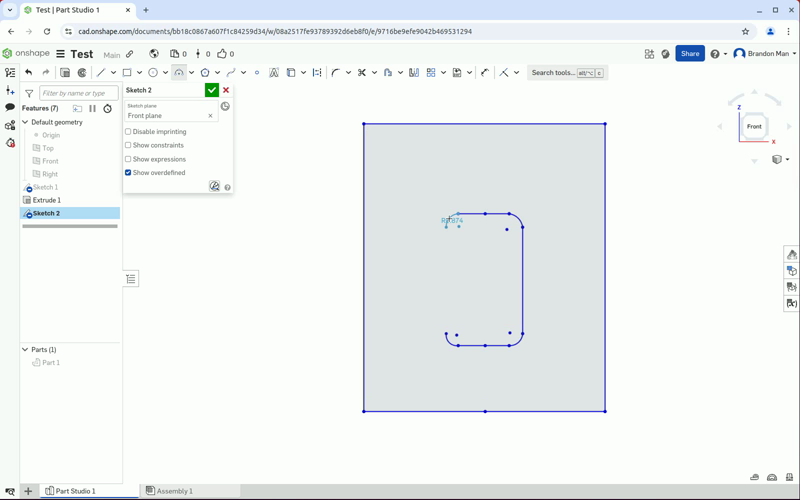
scroll(6)
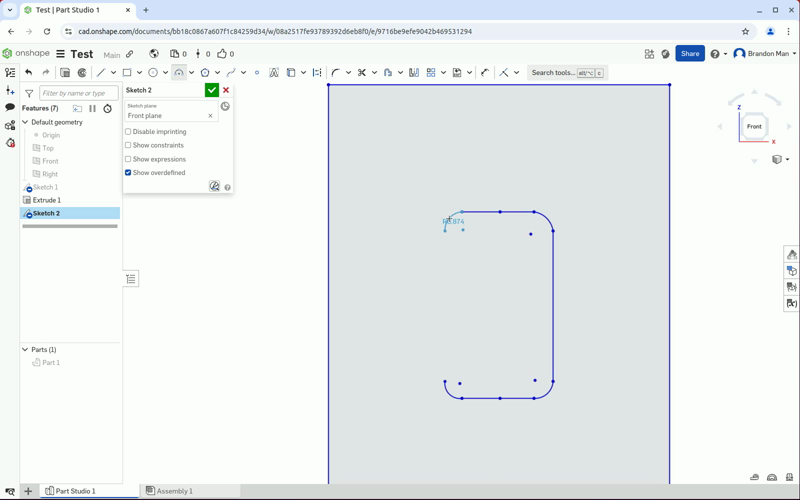
scroll(6)
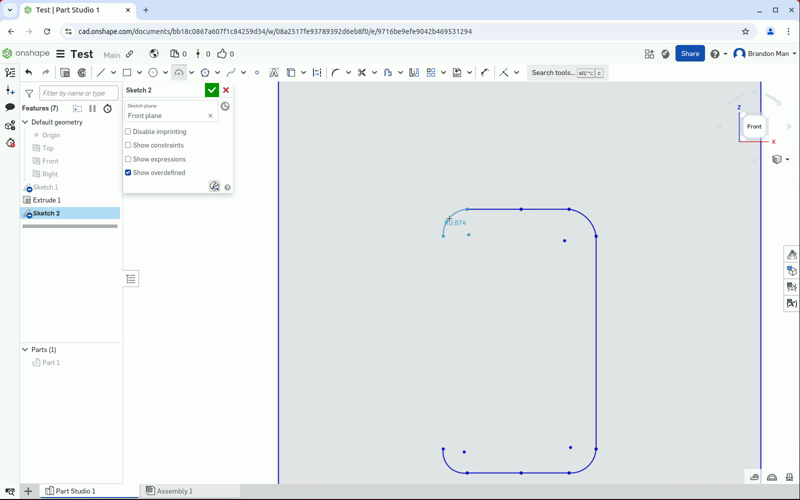
scroll(6)
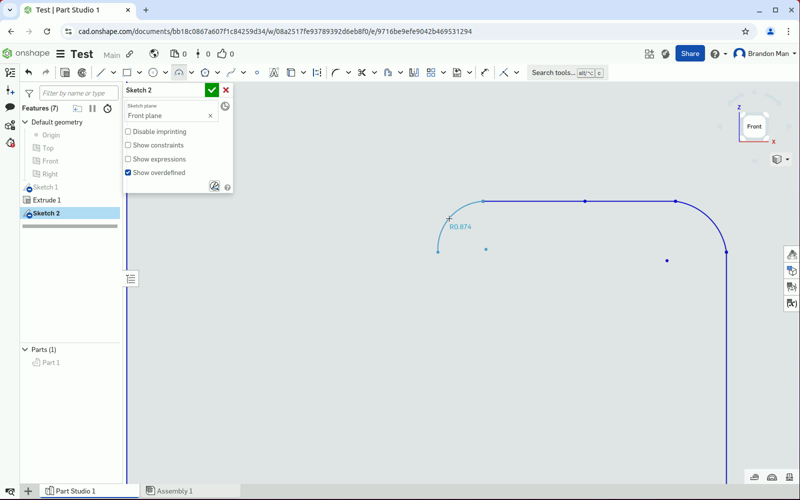
click(449, 218)
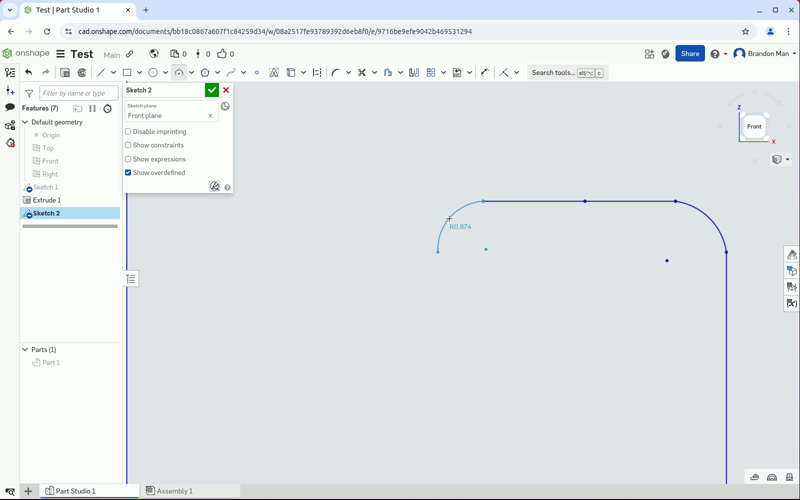
scroll(-6)
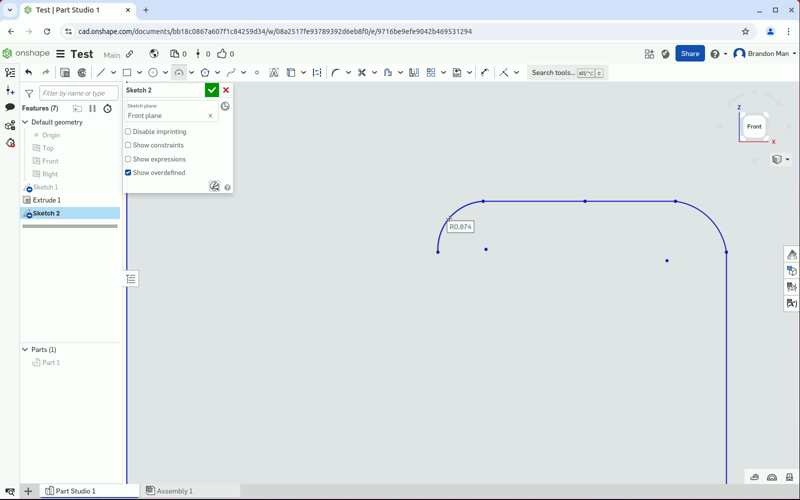
scroll(-6)
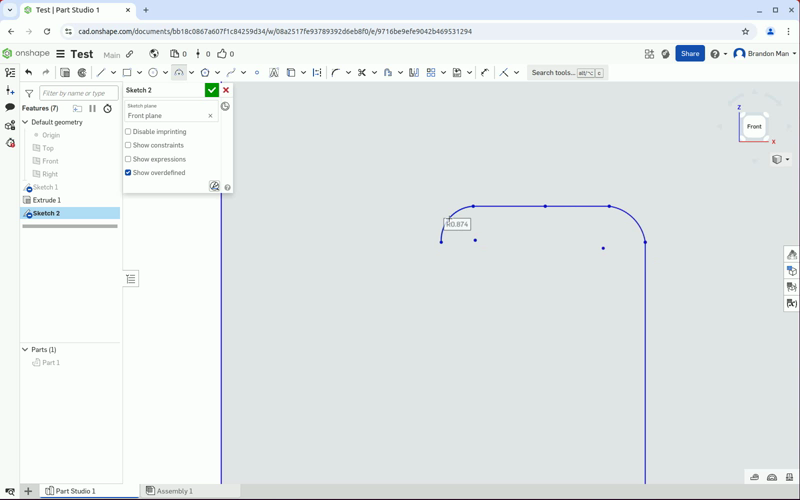
scroll(-6)
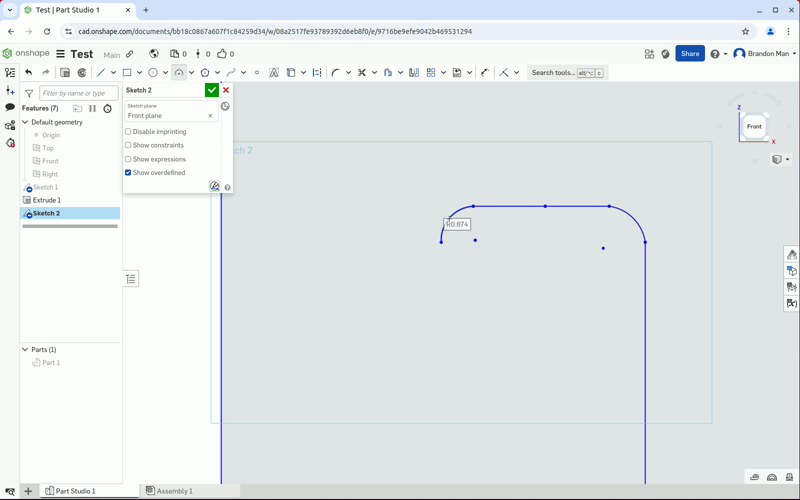
scroll(-6)
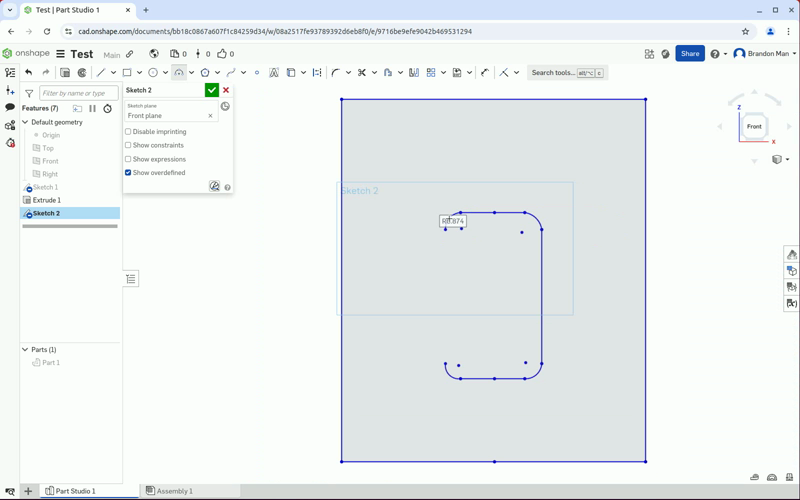
scroll(-6)
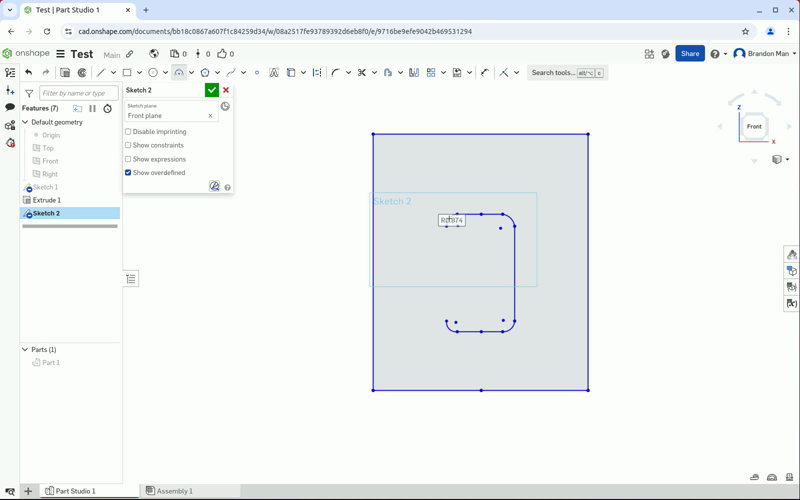
scroll(-6)
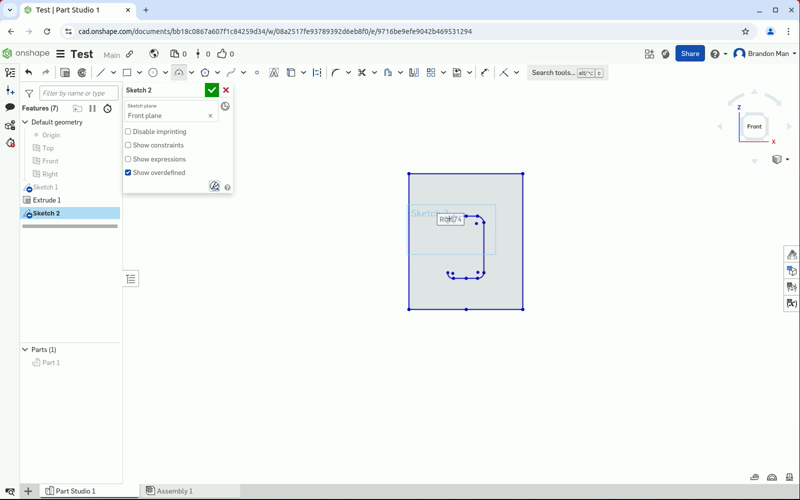
scroll(-6)
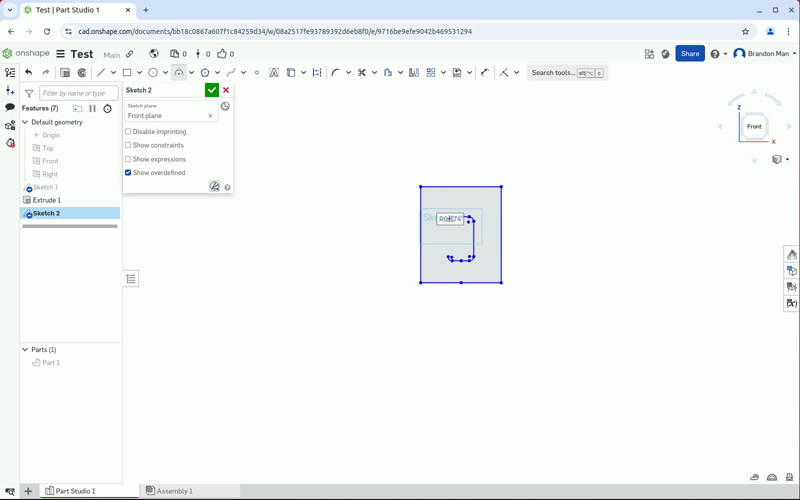
key_up(shift)
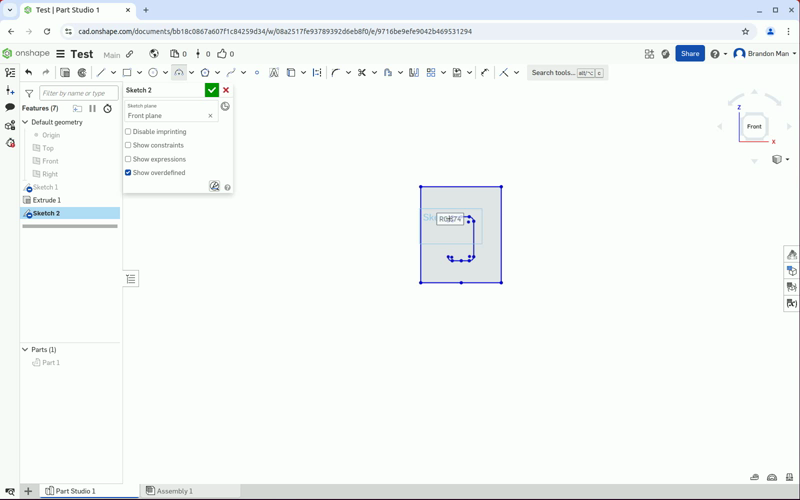
key(esc)
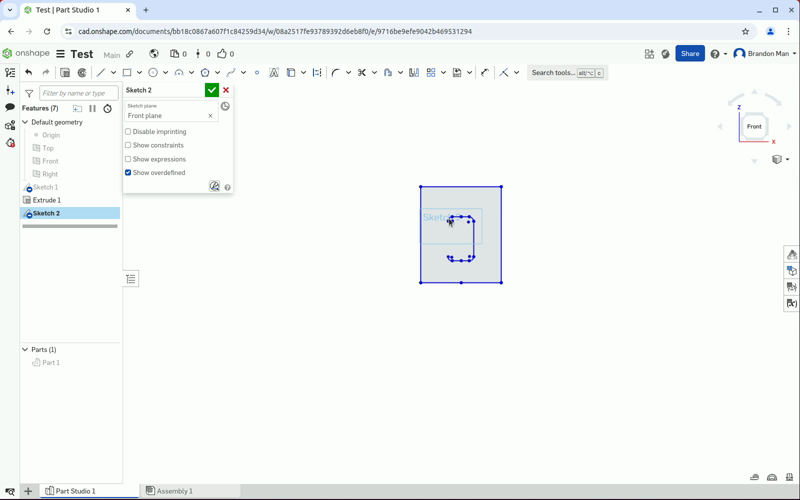
key(l)
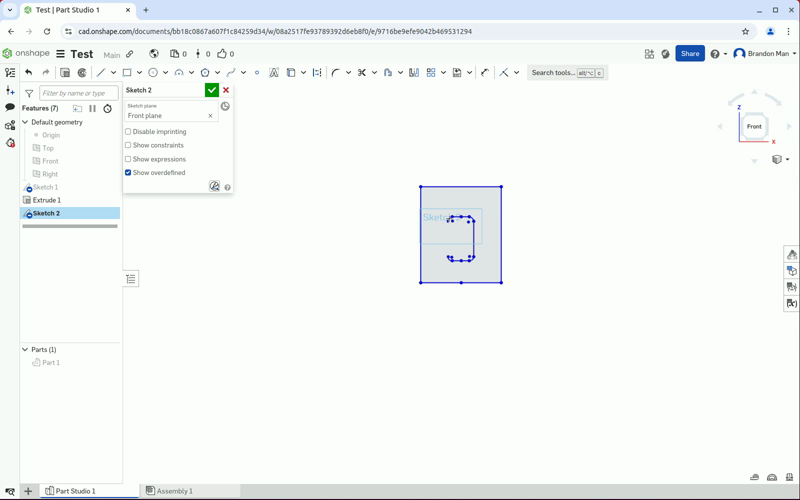
mouse_move(448, 221)
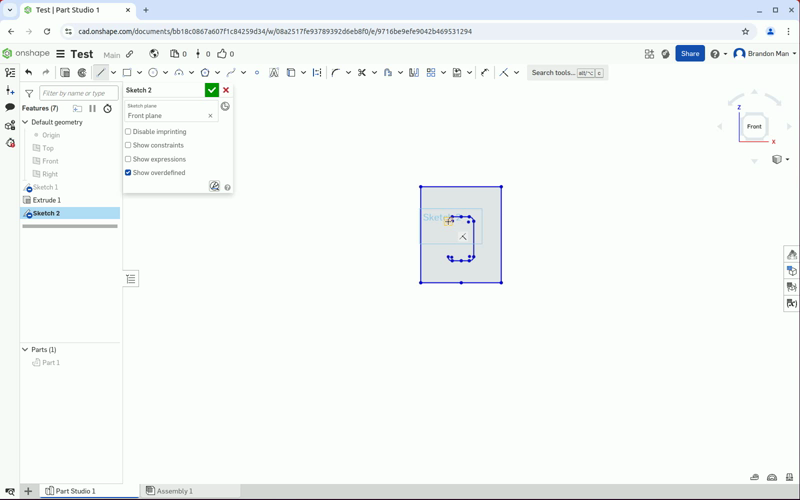
scroll(6)
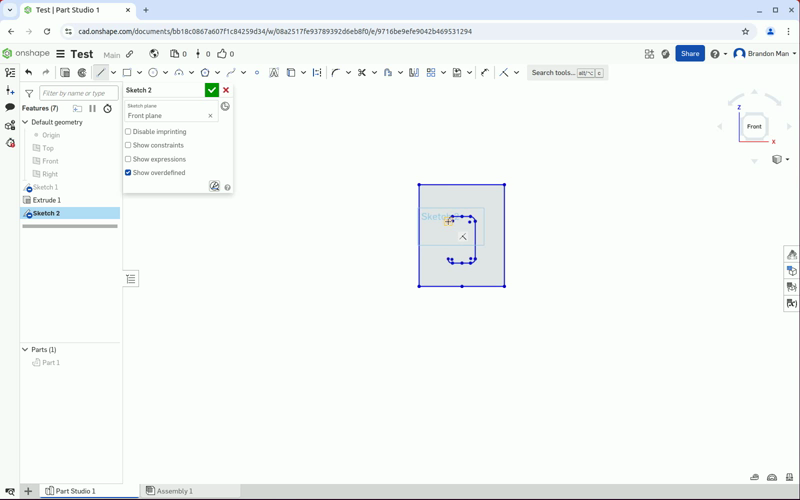
scroll(6)
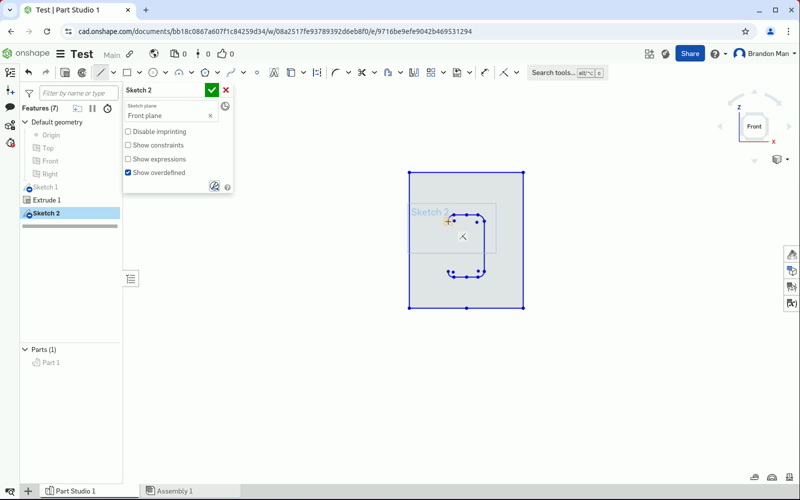
scroll(6)
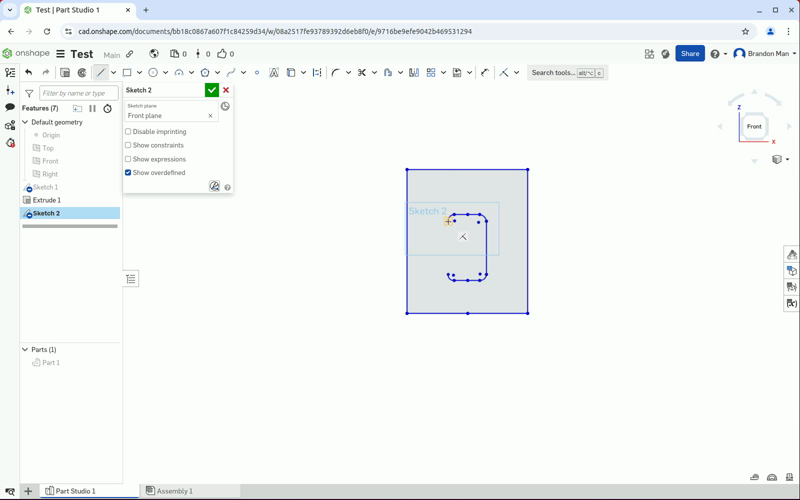
scroll(6)
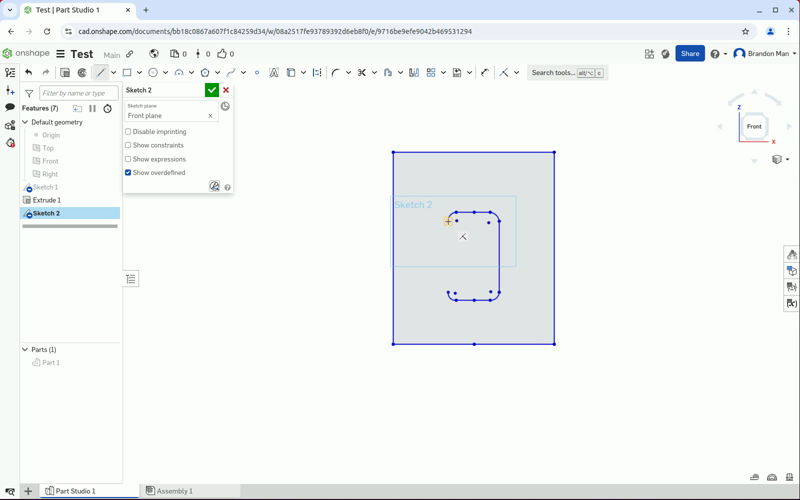
scroll(6)
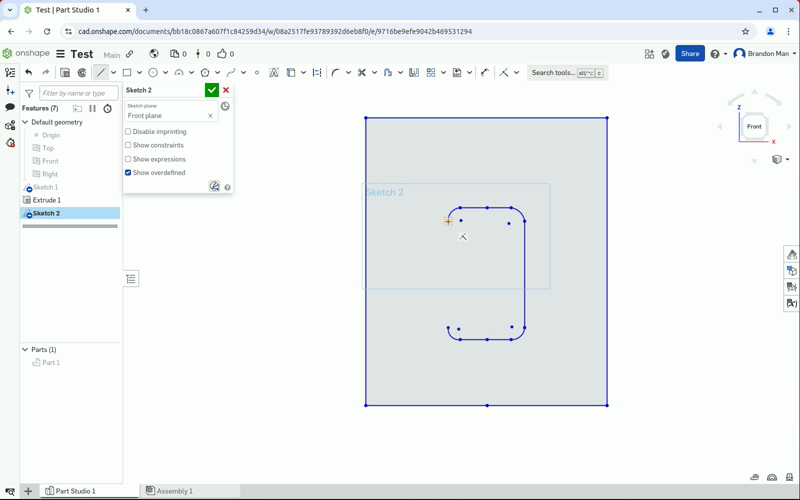
scroll(6)
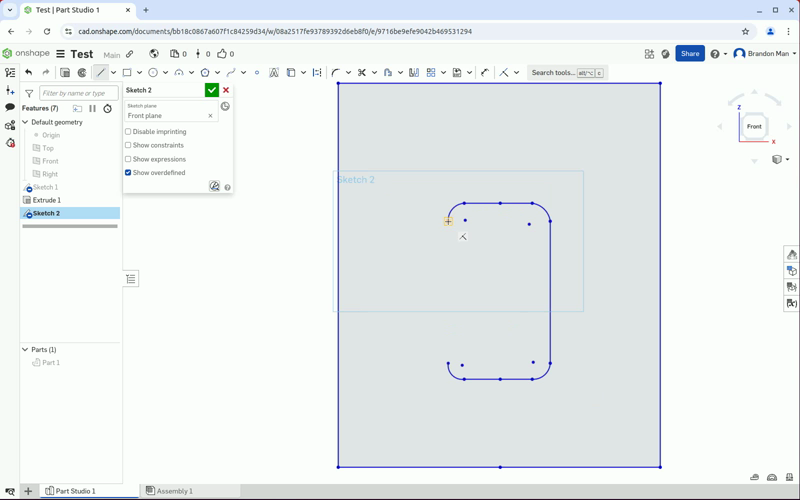
scroll(6)
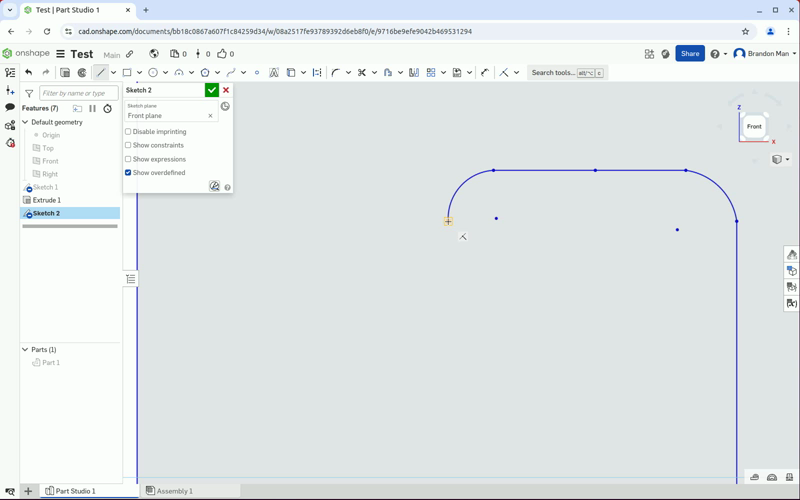
click(448, 221)
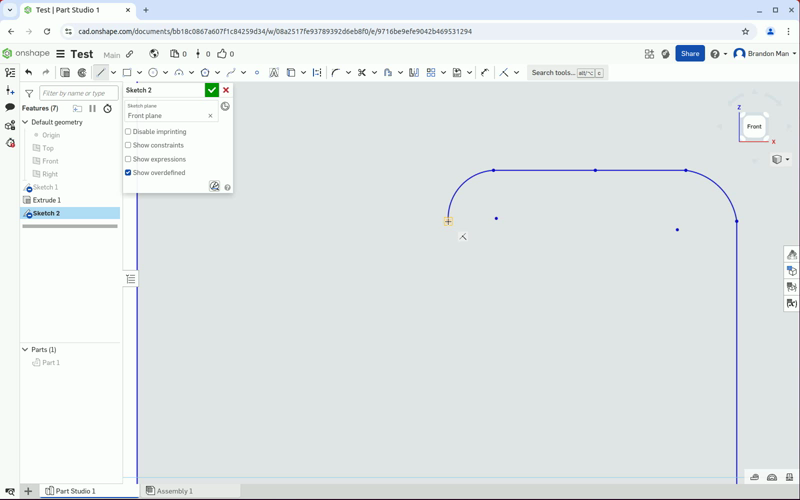
scroll(-6)
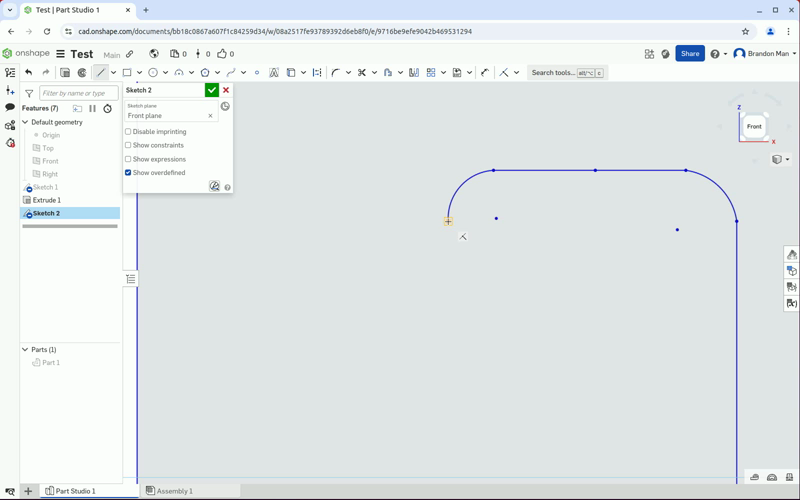
scroll(-6)
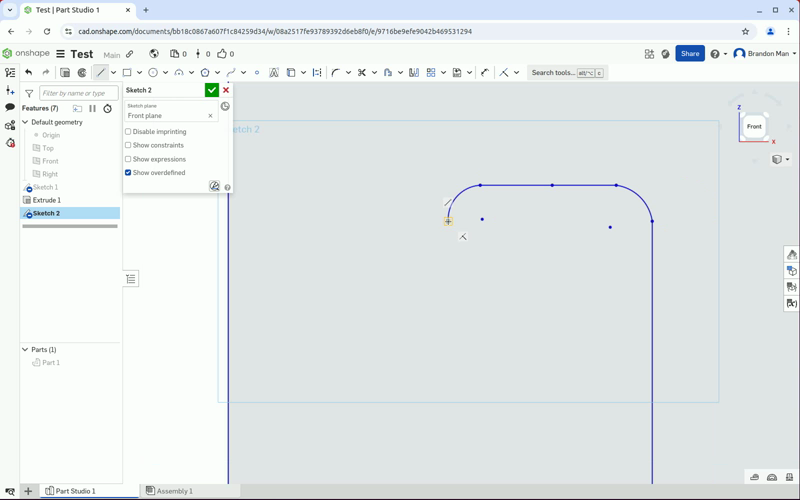
scroll(-6)
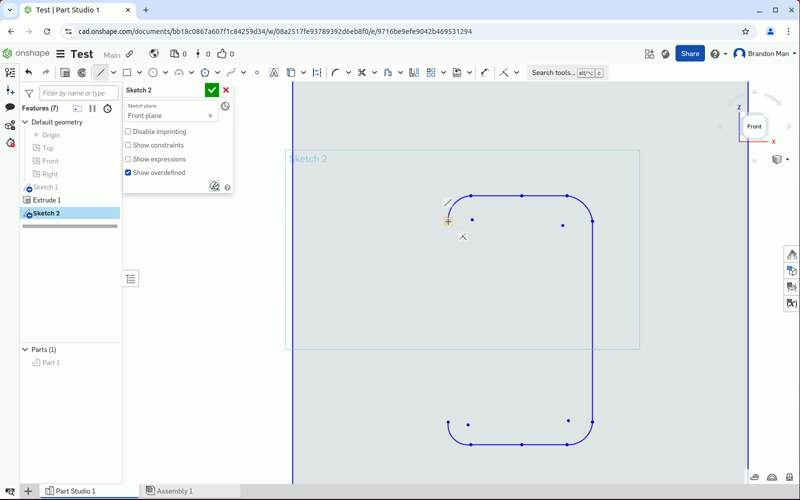
scroll(-6)
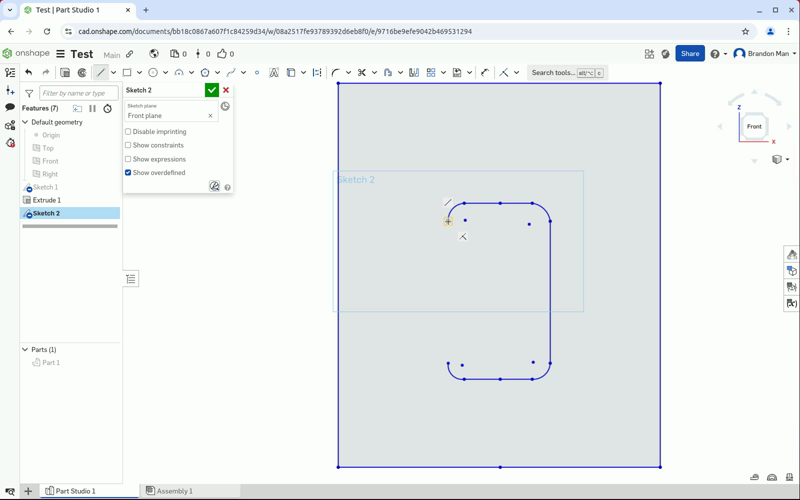
scroll(-6)
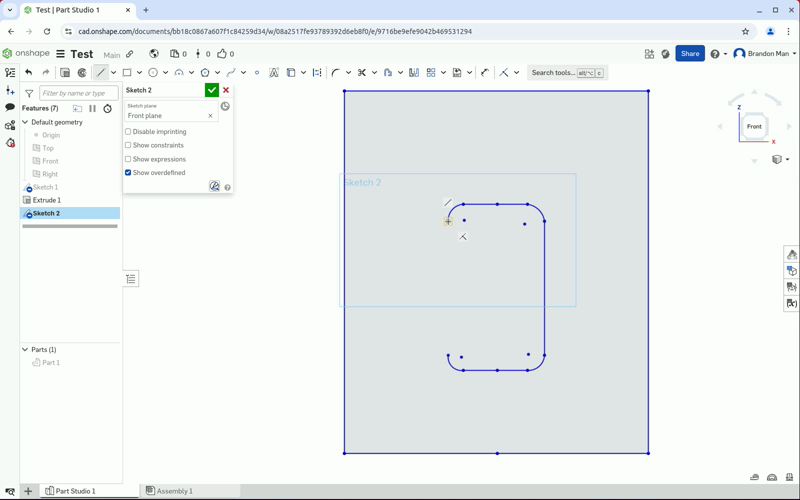
scroll(-6)
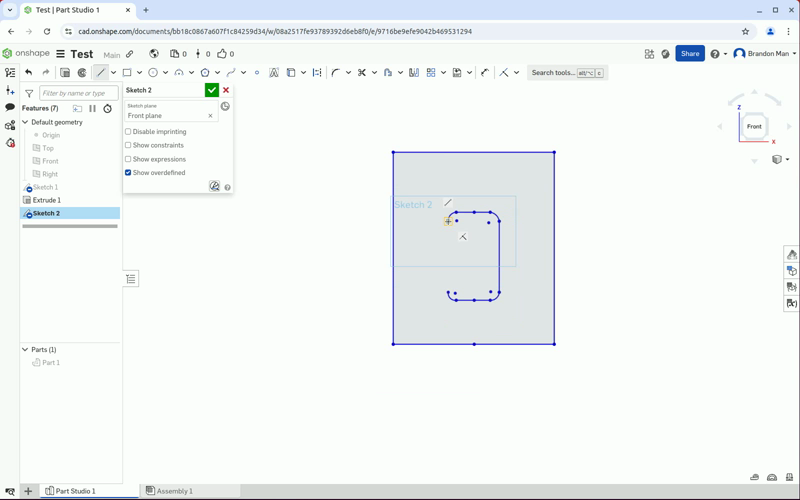
scroll(-6)
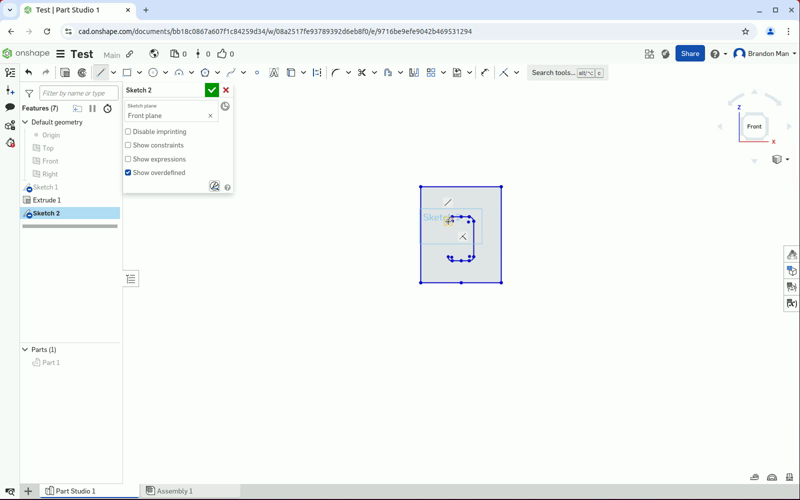
mouse_move(478, 221)
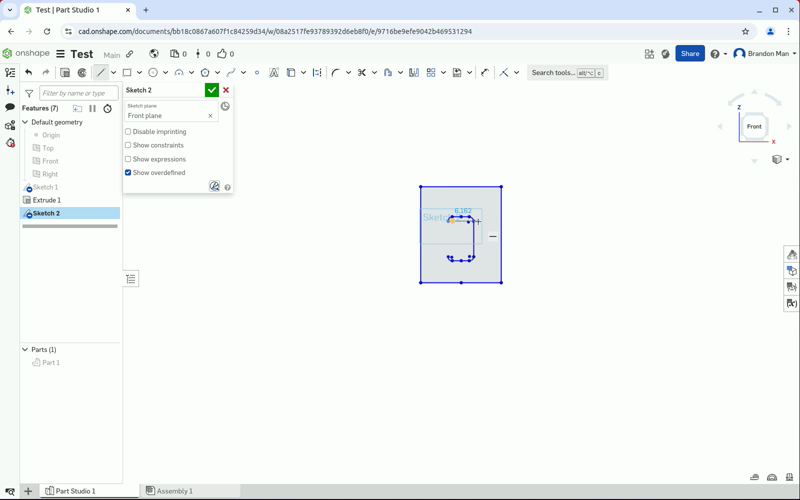
key_down(shift)
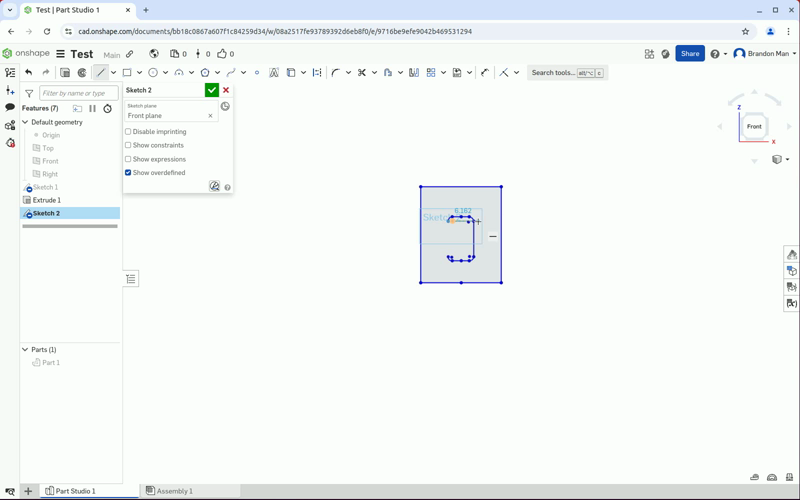
mouse_move(448, 256)
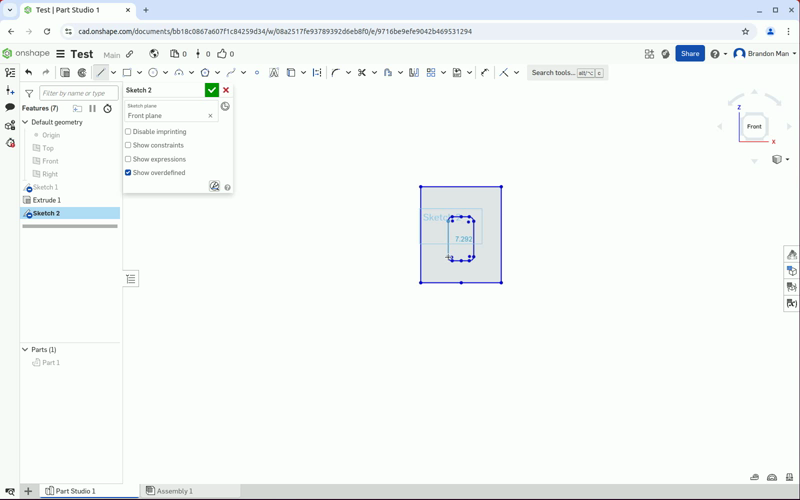
scroll(6)
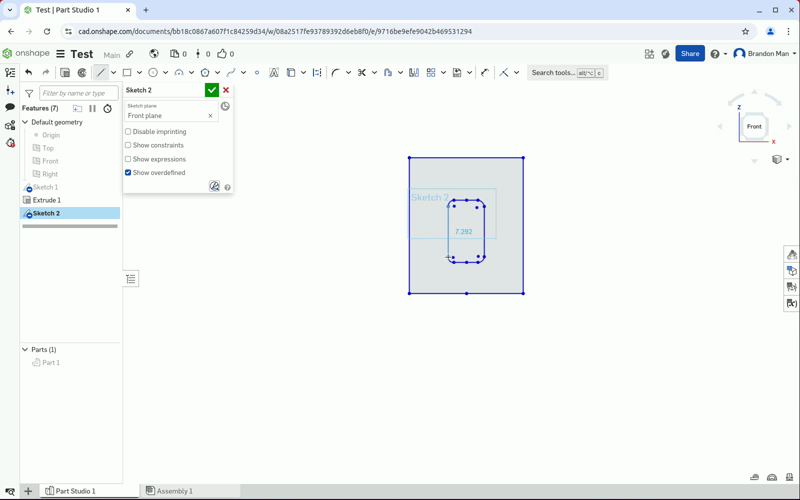
scroll(6)
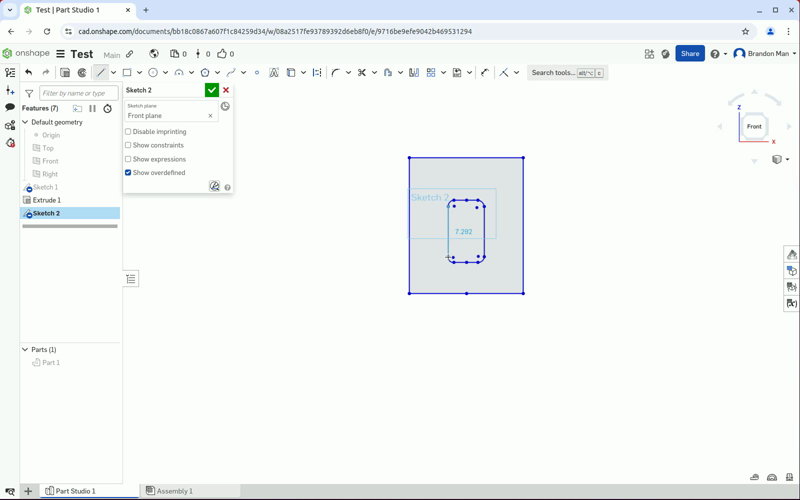
scroll(6)
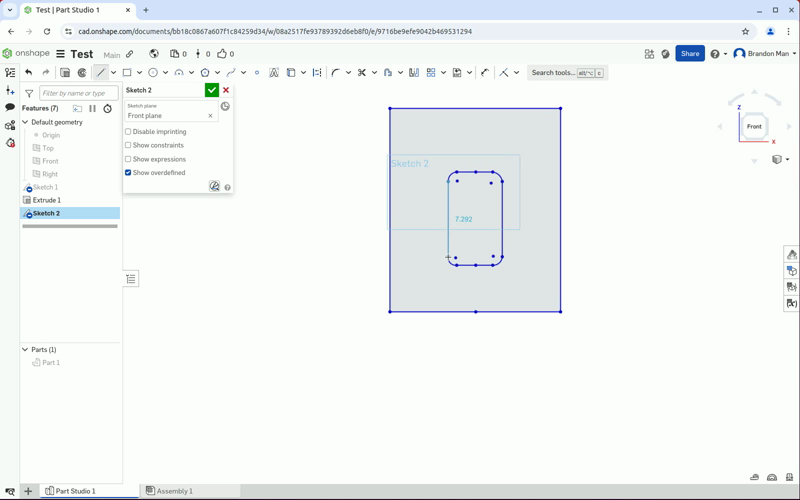
scroll(6)
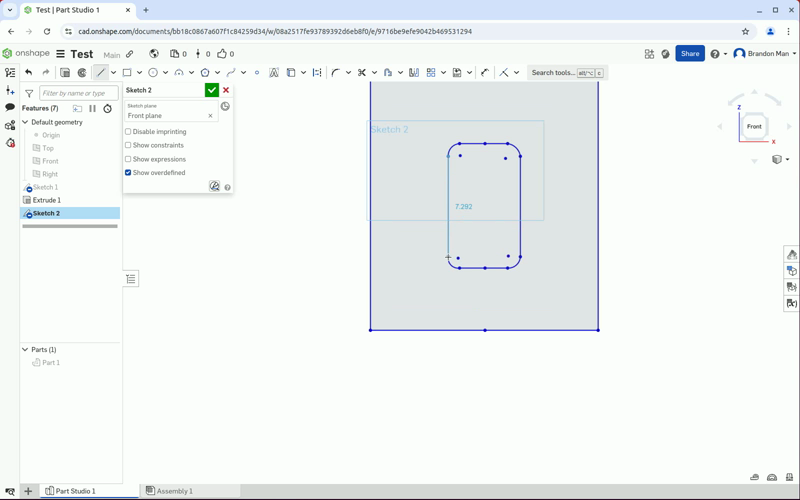
scroll(6)
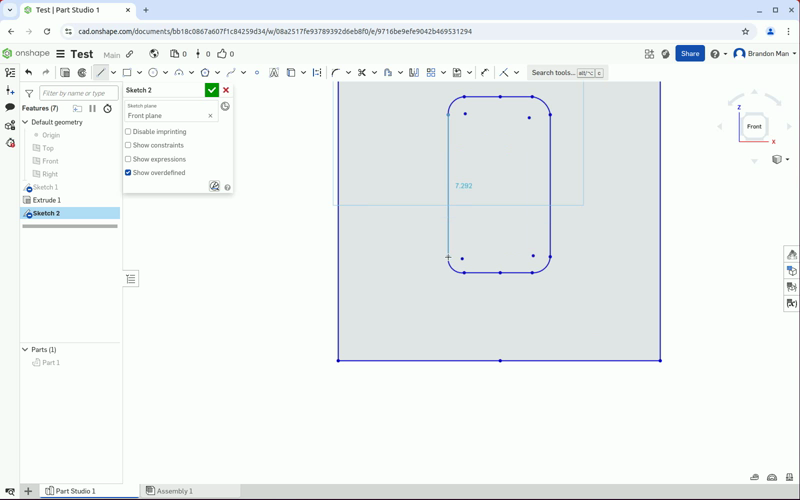
scroll(6)
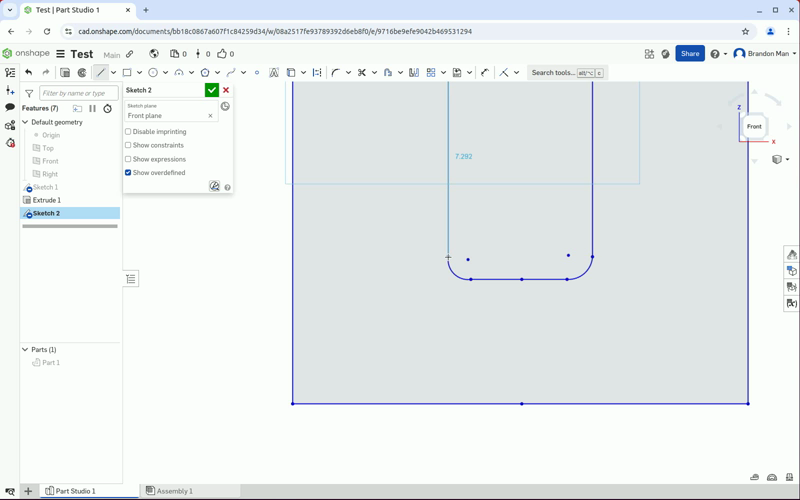
scroll(6)
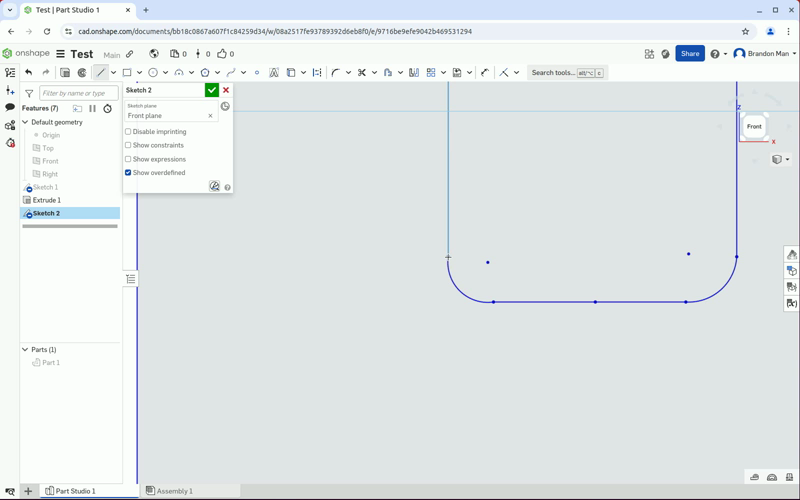
key_up(shift)
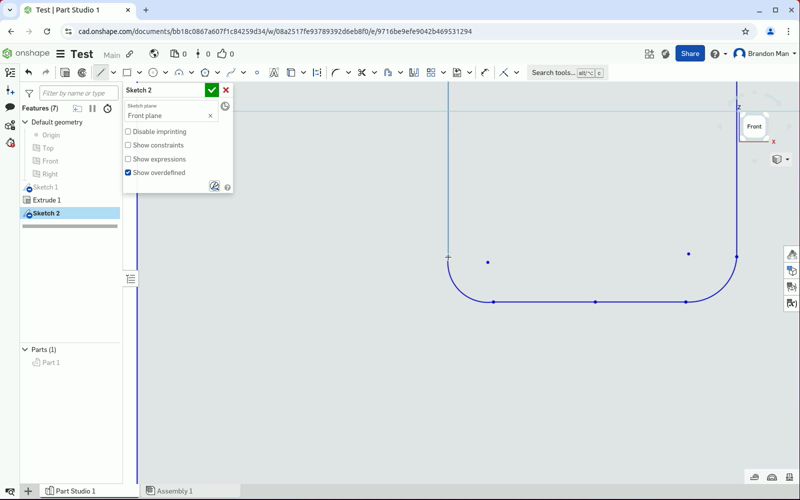
click(448, 256)
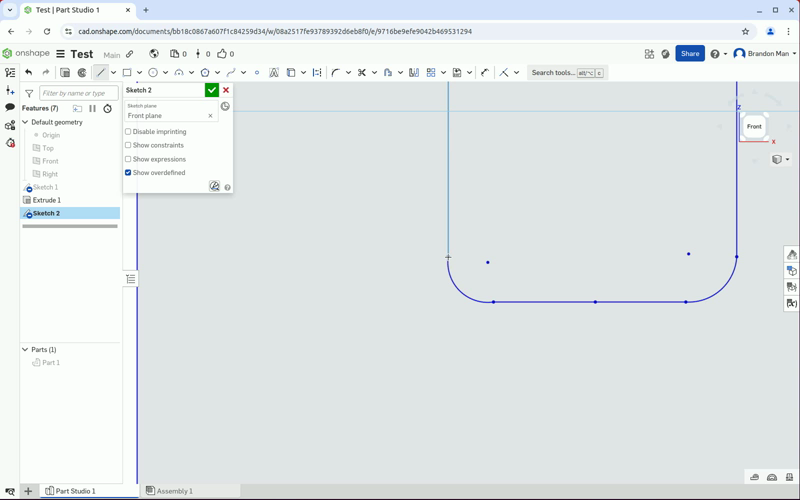
scroll(-6)
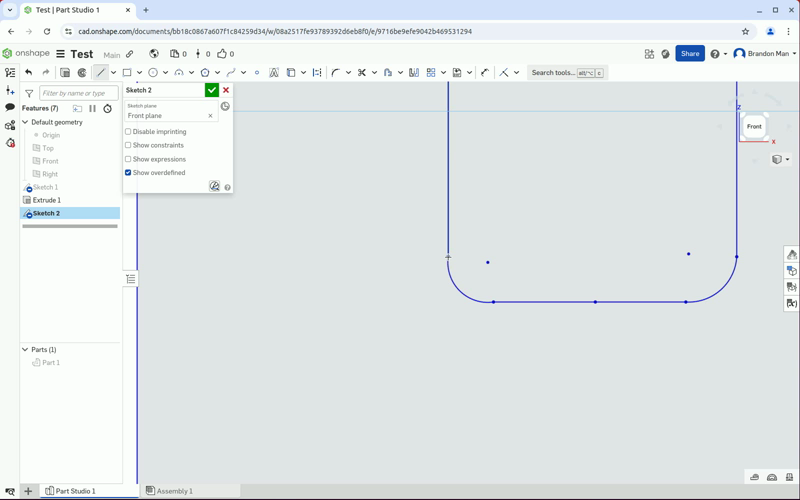
scroll(-6)
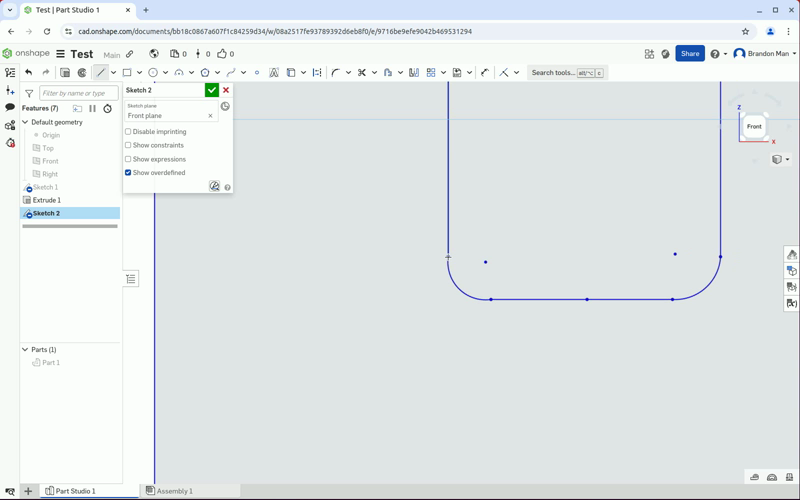
scroll(-6)
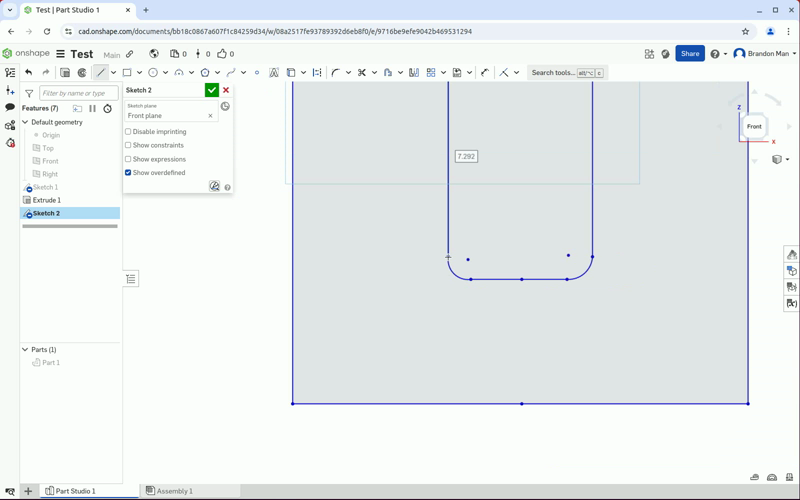
scroll(-6)
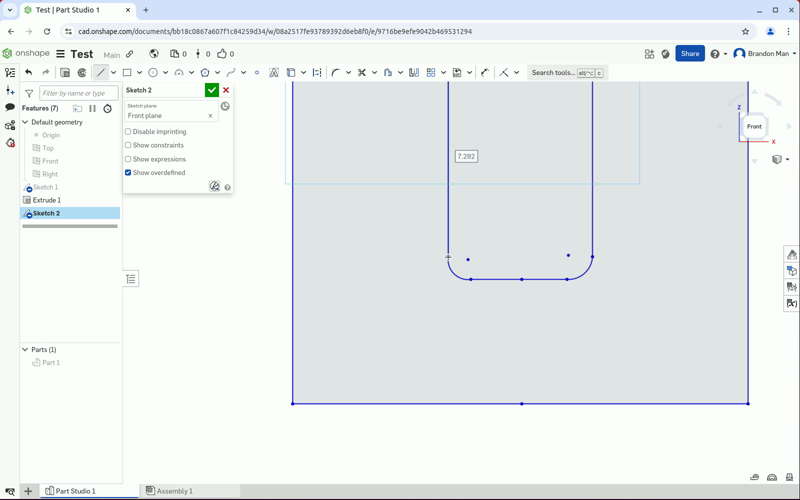
scroll(-6)
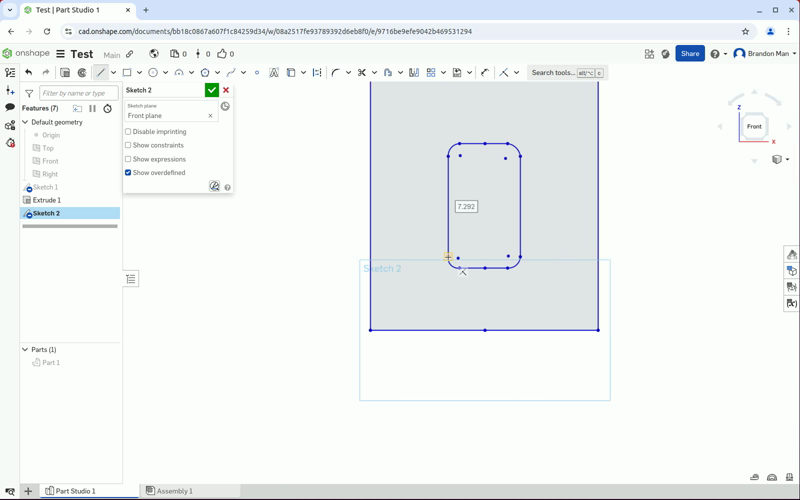
scroll(-6)
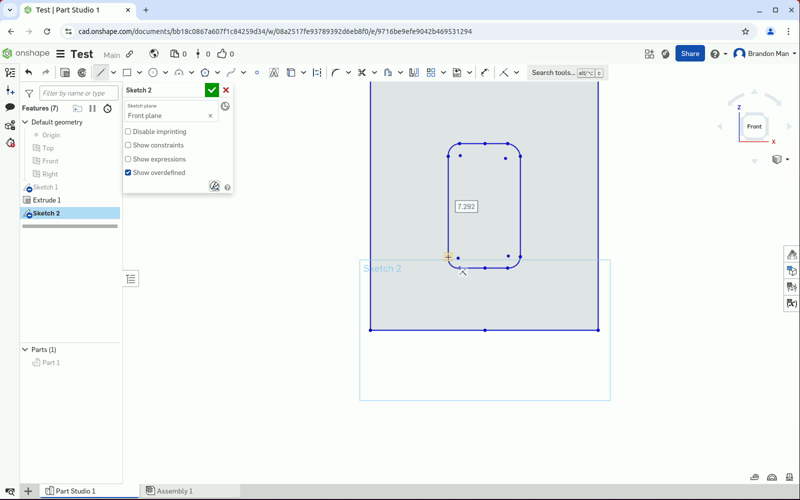
scroll(-6)
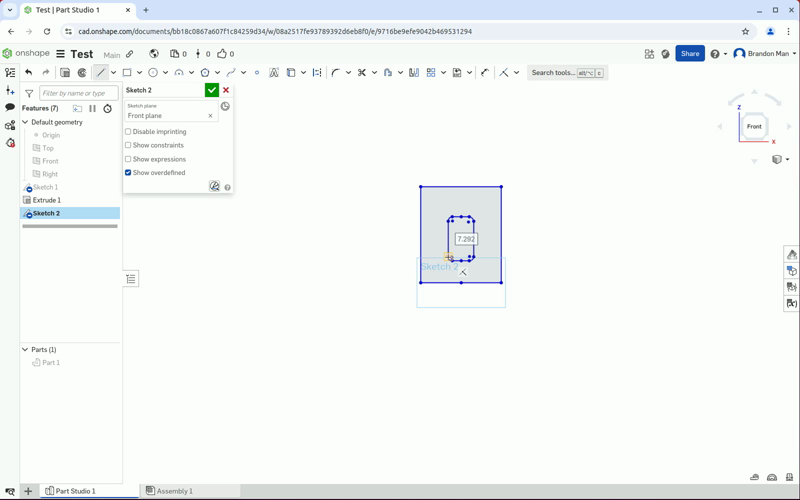
key(esc)
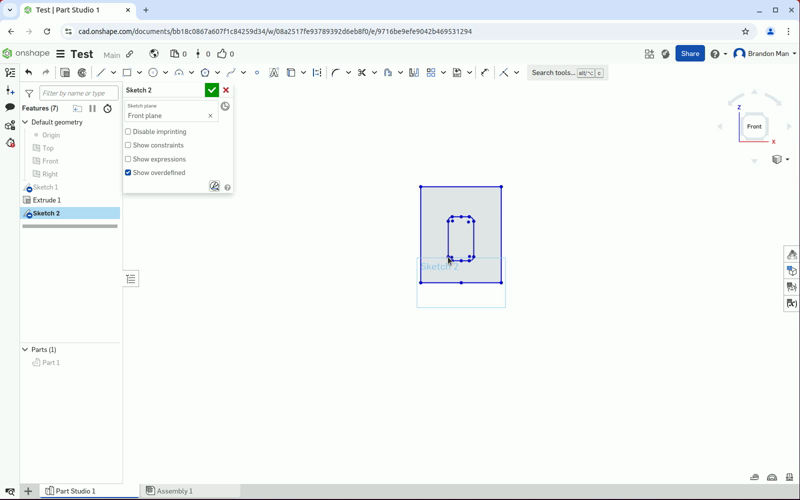
mouse_move(483, 267)
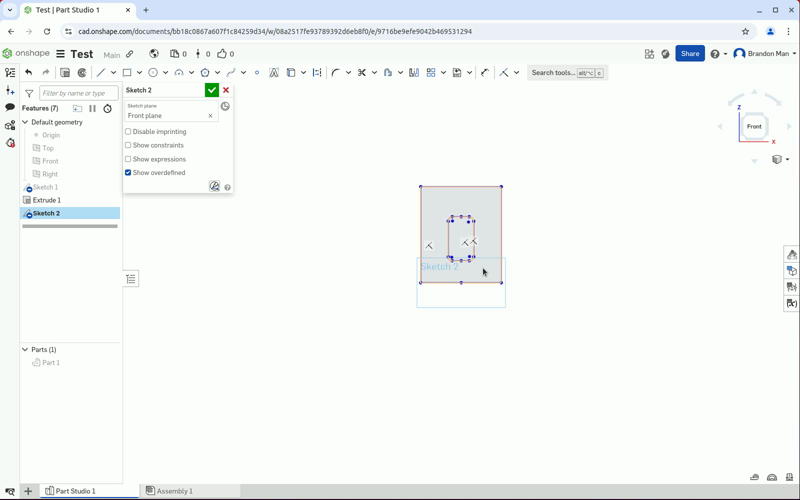
click(483, 267)
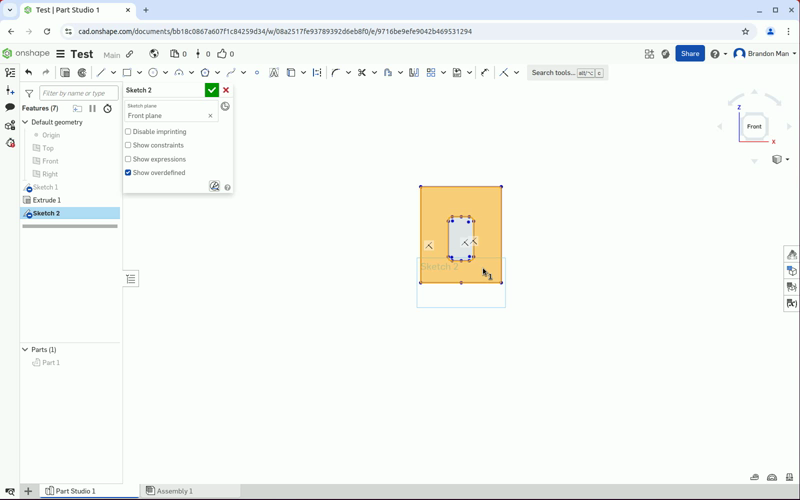
mouse_move(73, 352)
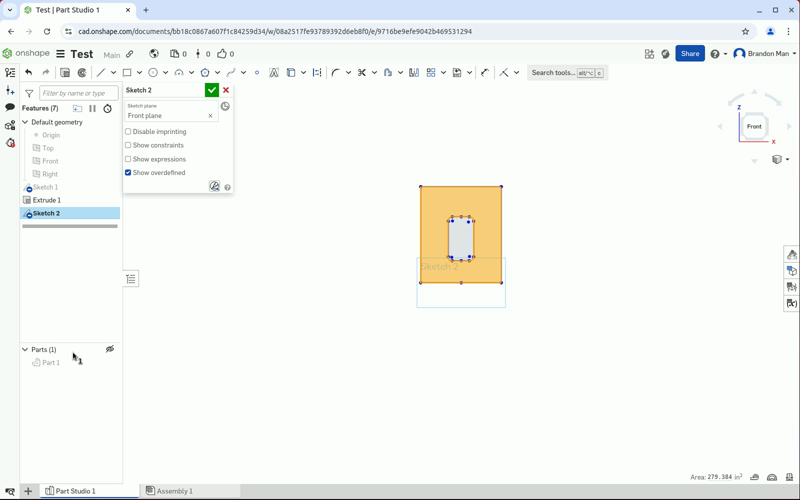
key(shift+y)
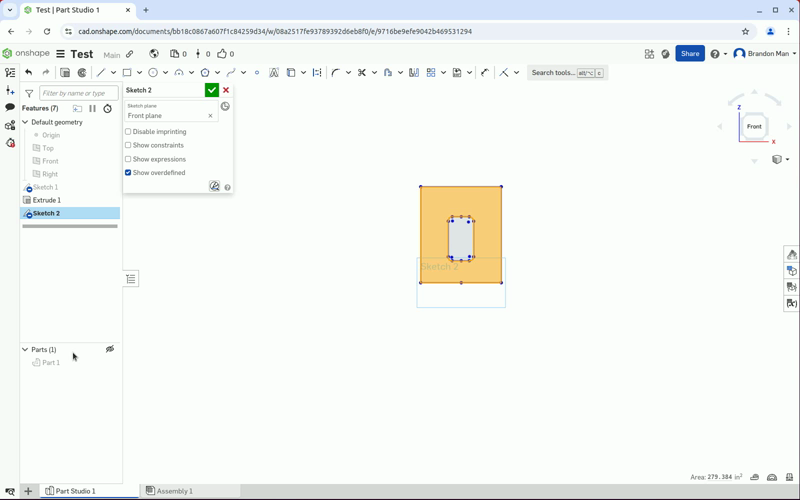
key(shift+e)
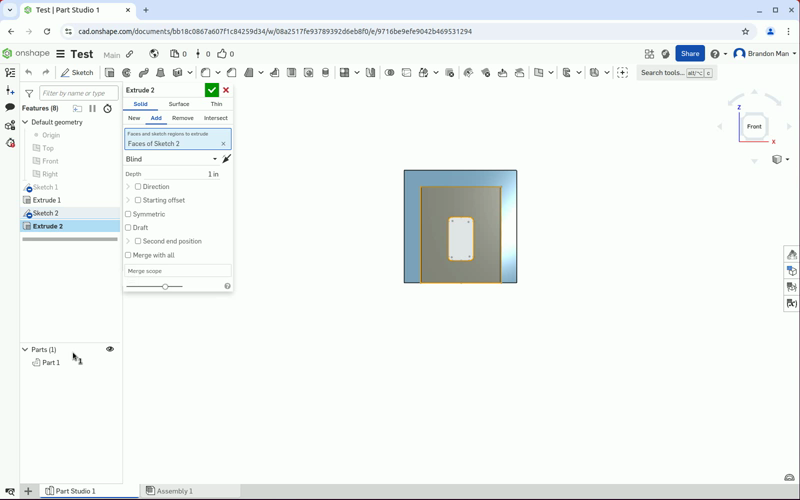
mouse_move(143, 106)
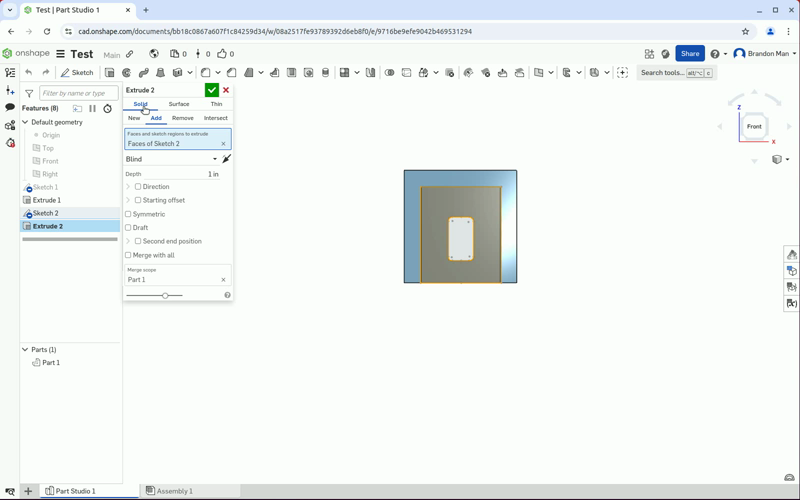
click(143, 106)
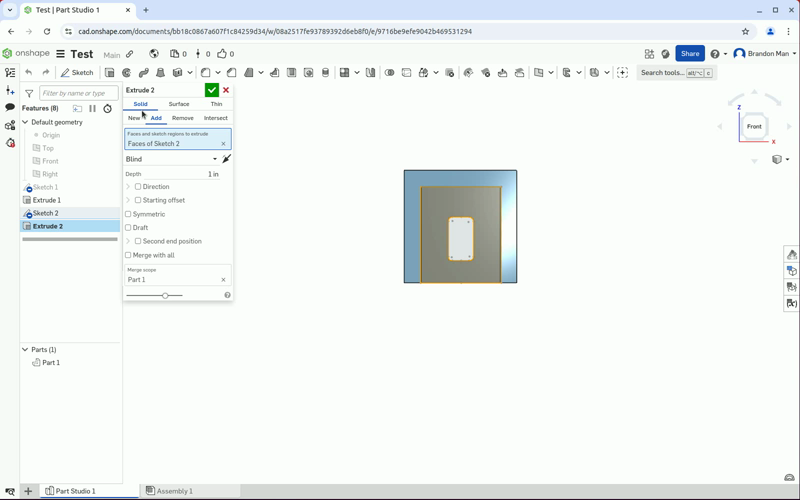
mouse_move(137, 120)
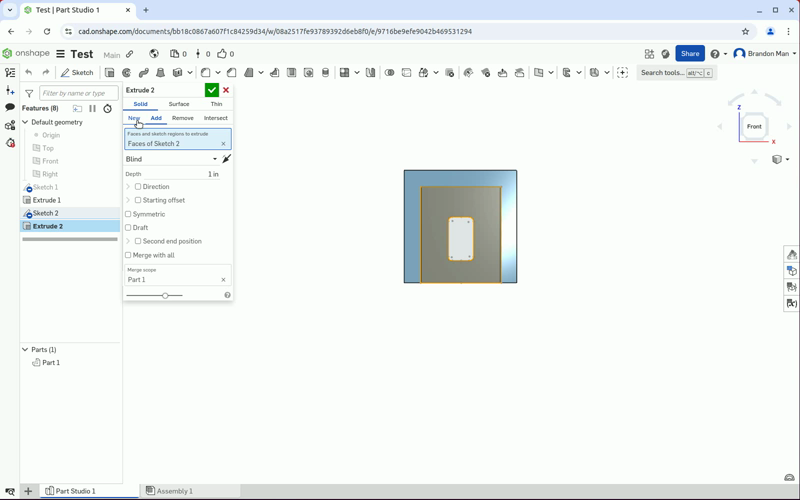
click(137, 120)
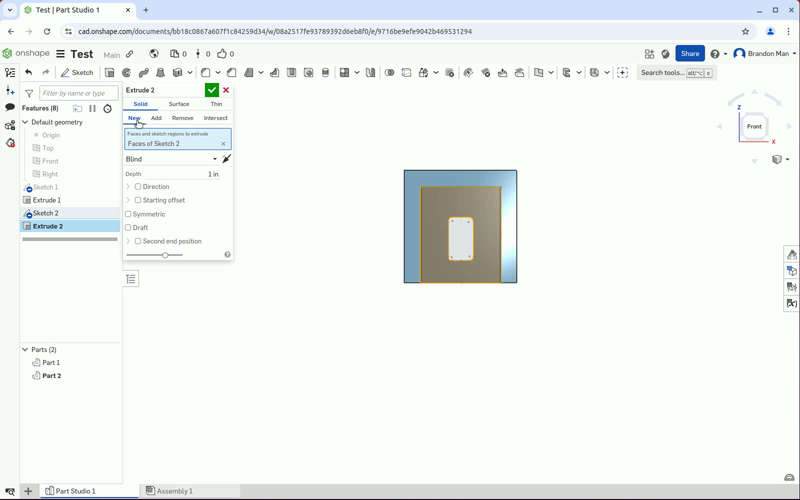
key(tab, 4)
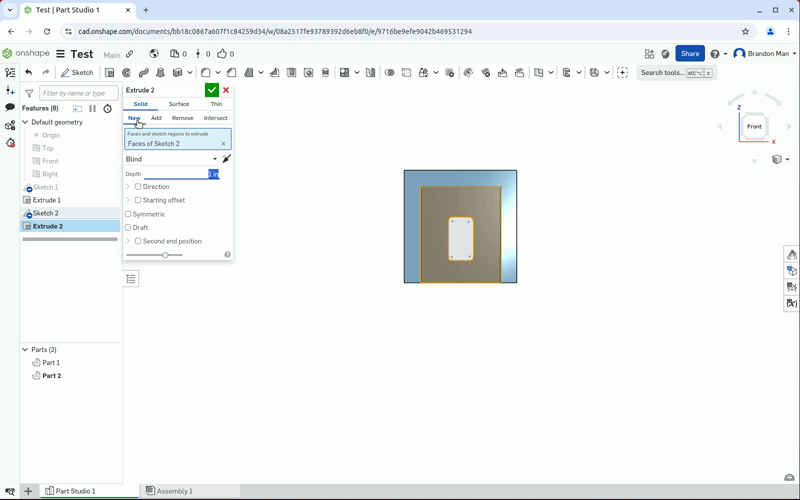
text(3.37)
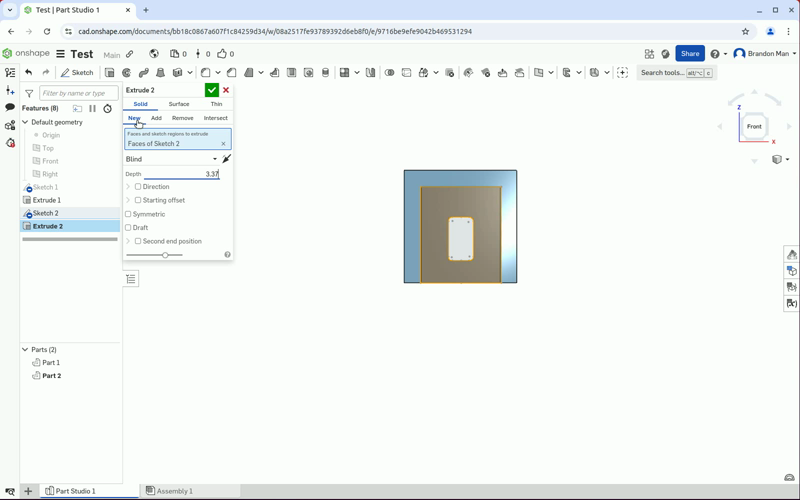
key(enter)
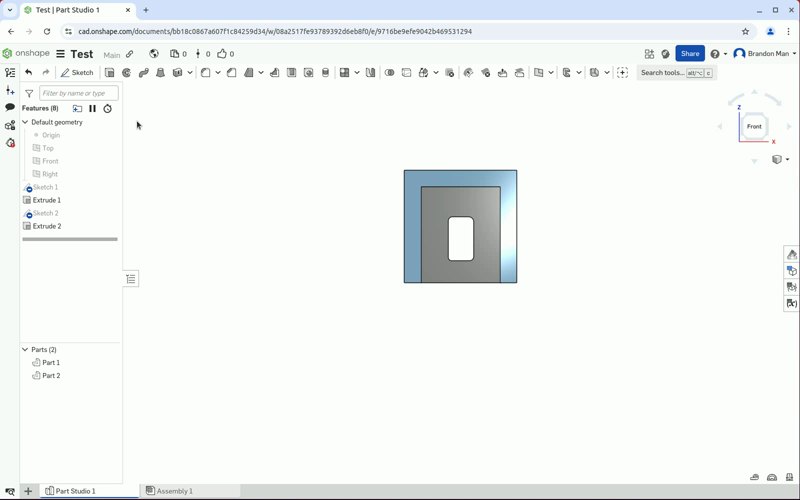
key(shift+h)
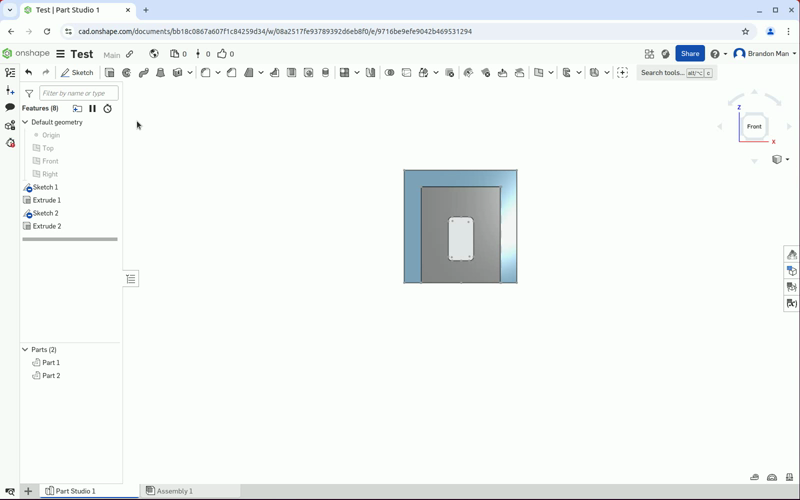
key(shift+h)
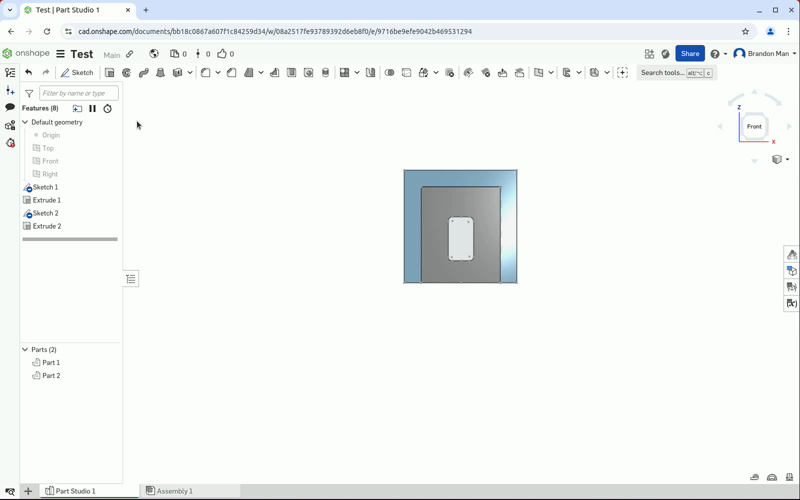
key(shift+7)
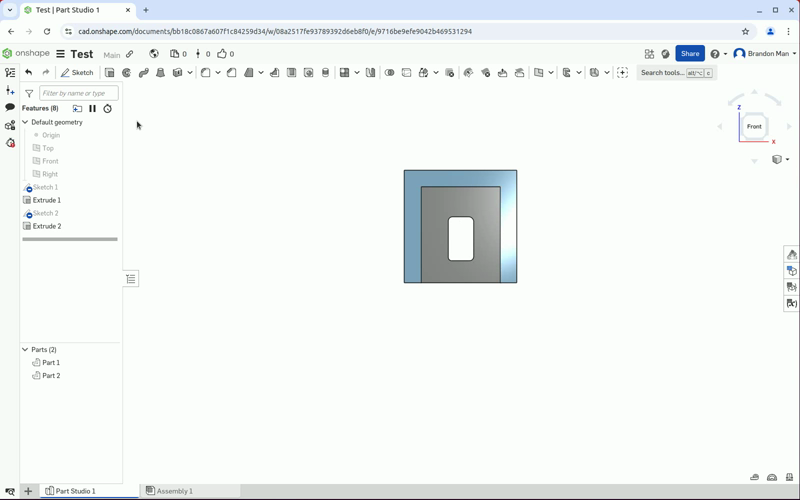
key(left, 2)
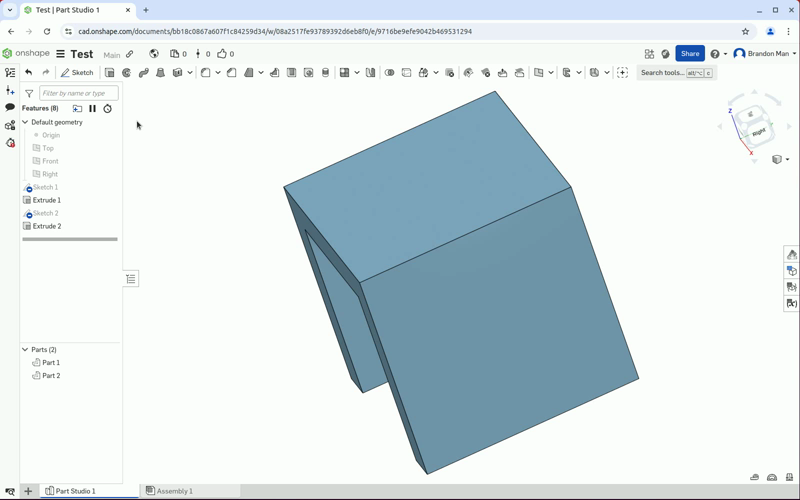
key(down, 2)
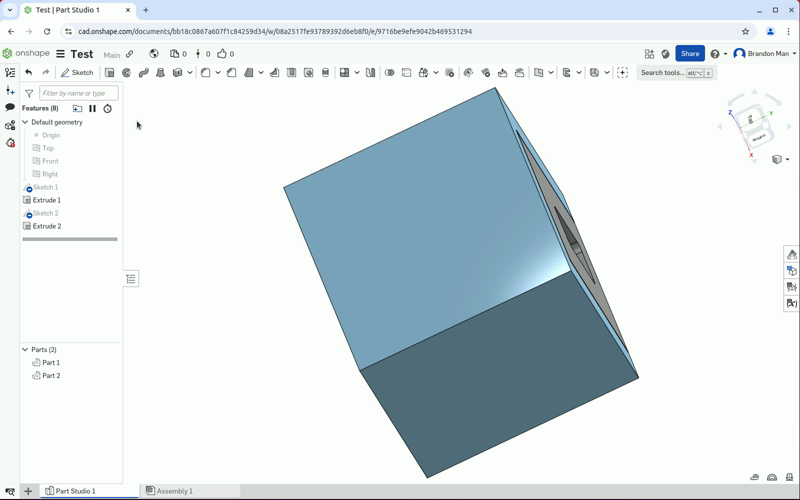
key(up, 2)
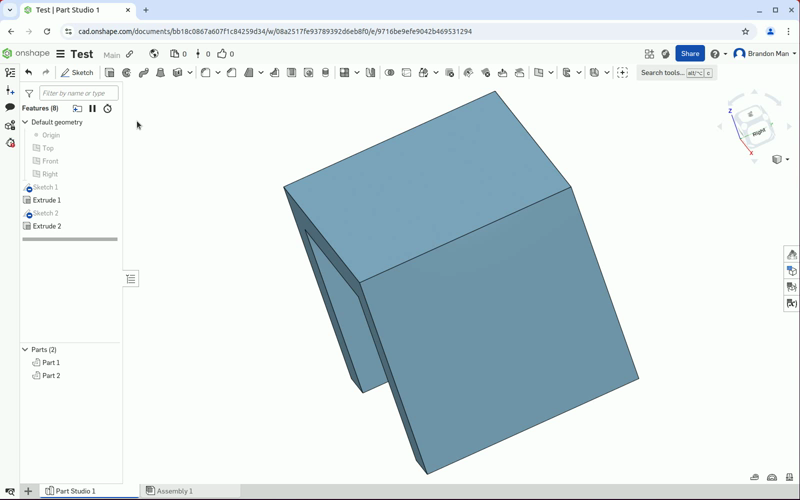
key(right, 2)
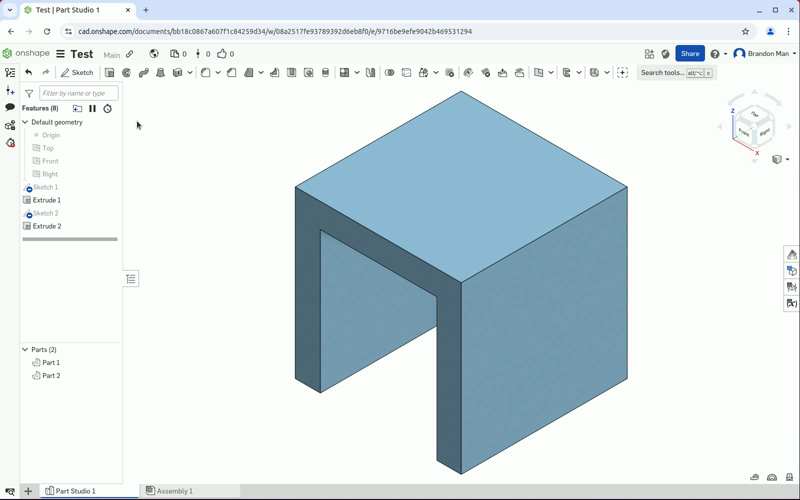
mouse_move(73, 189)
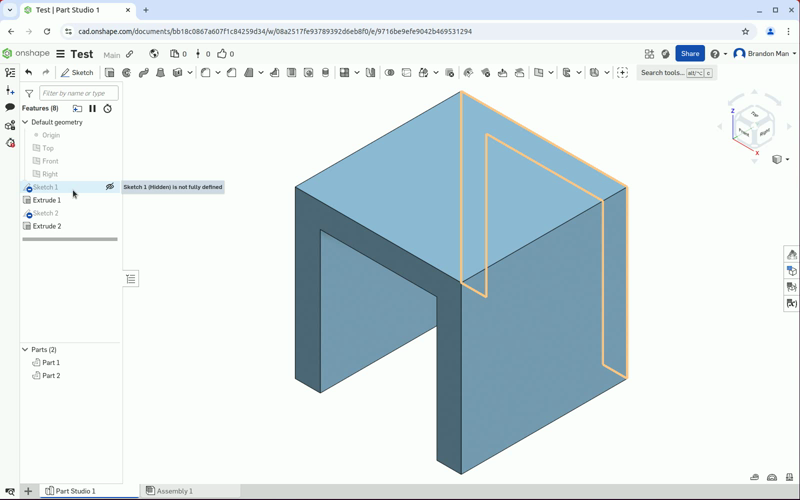
click(73, 189)